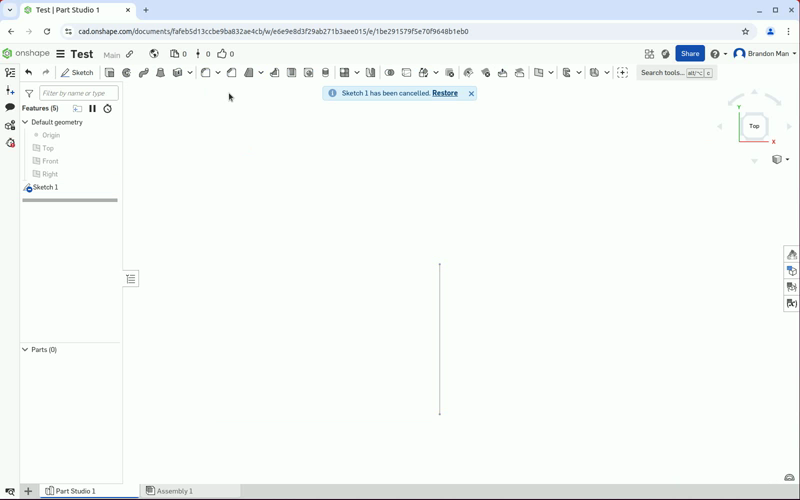
key(shift+h)
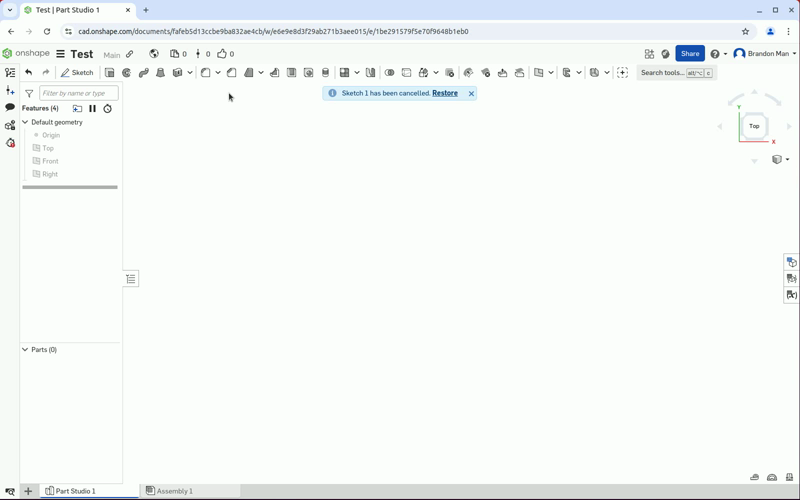
mouse_move(73, 352)
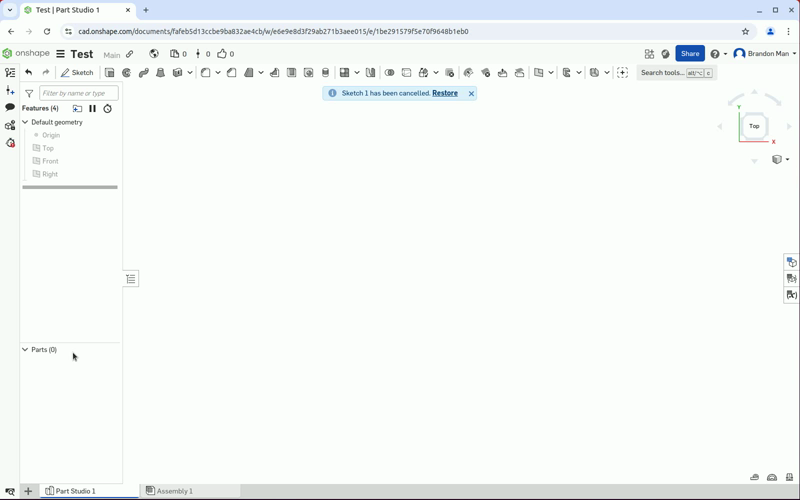
key(y)
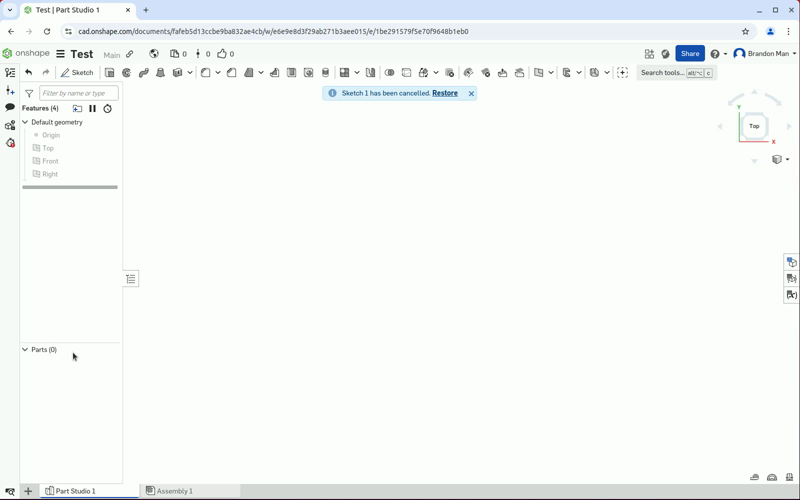
key(shift+p)
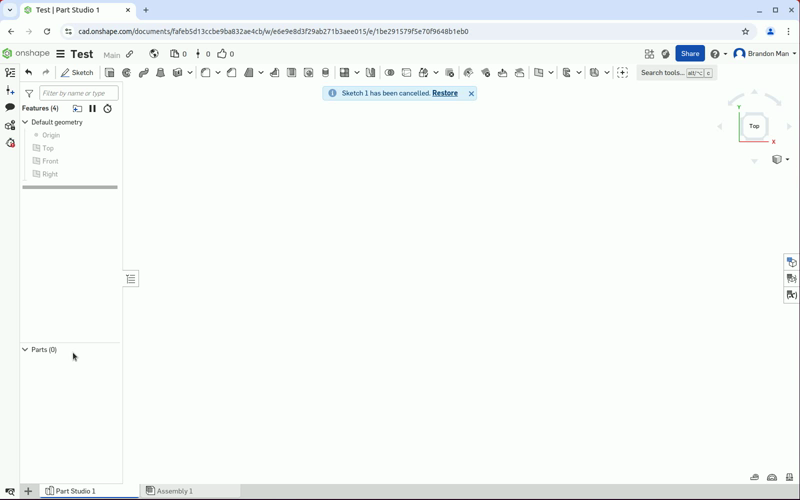
key(space)
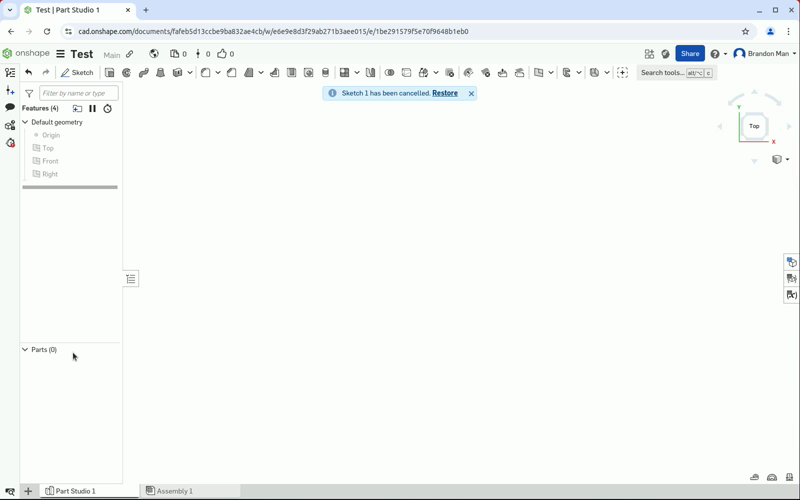
key_down(shift)
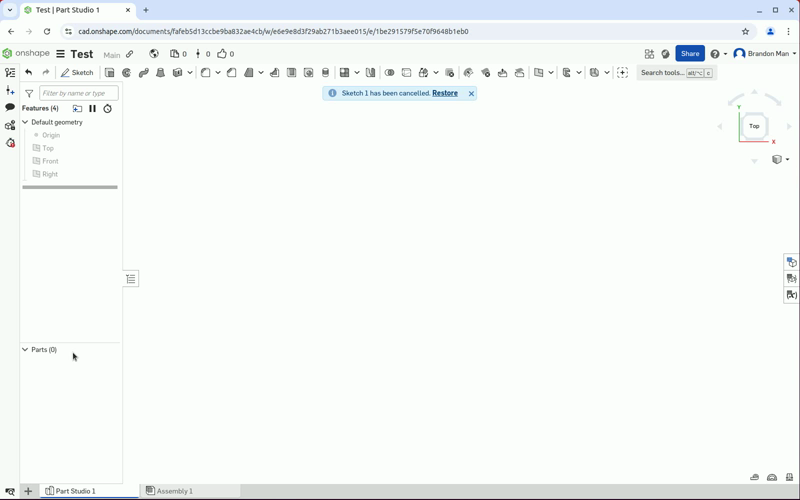
key(up)
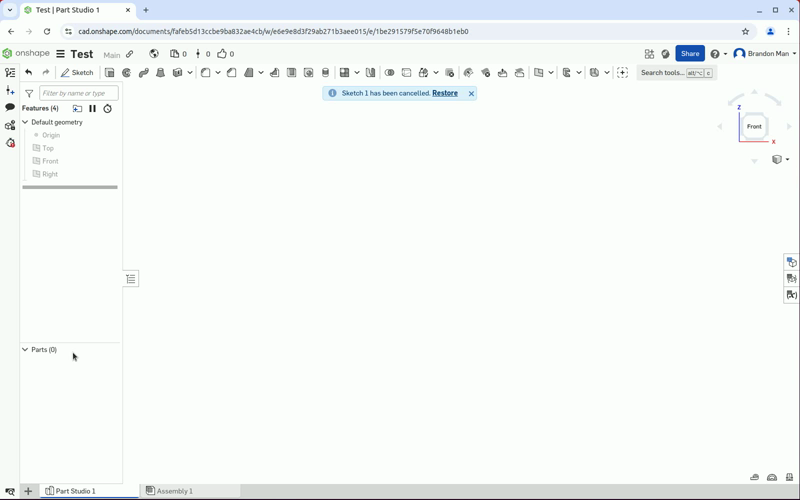
key_up(shift)
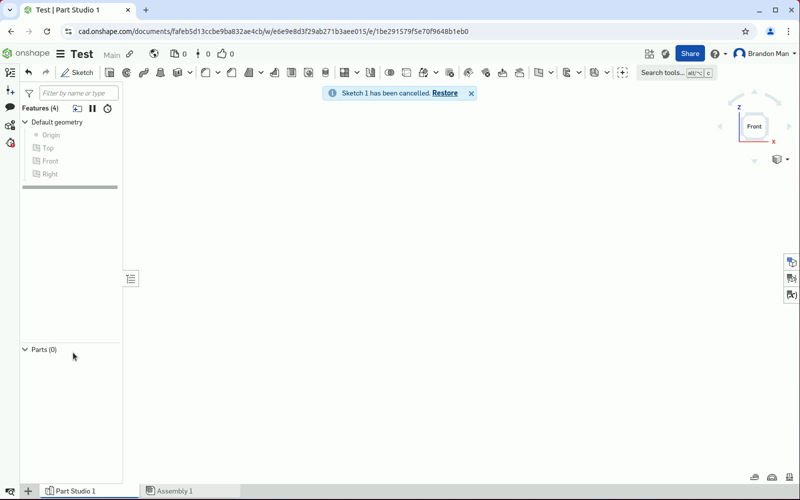
mouse_move(73, 352)
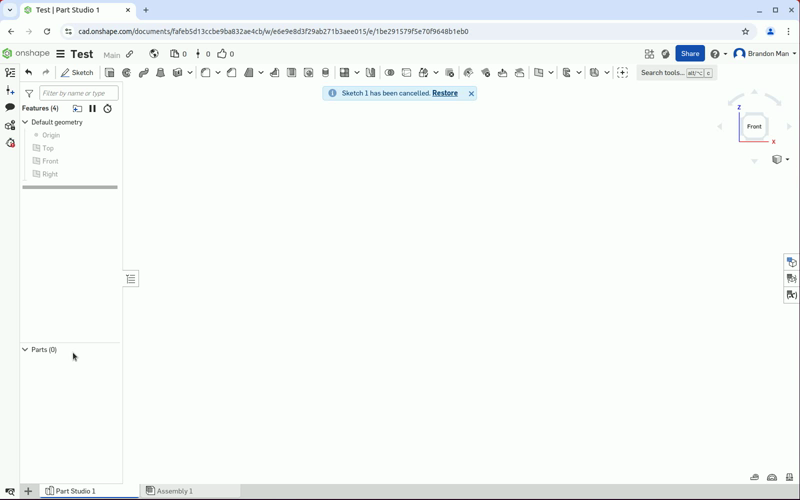
key(shift+y)
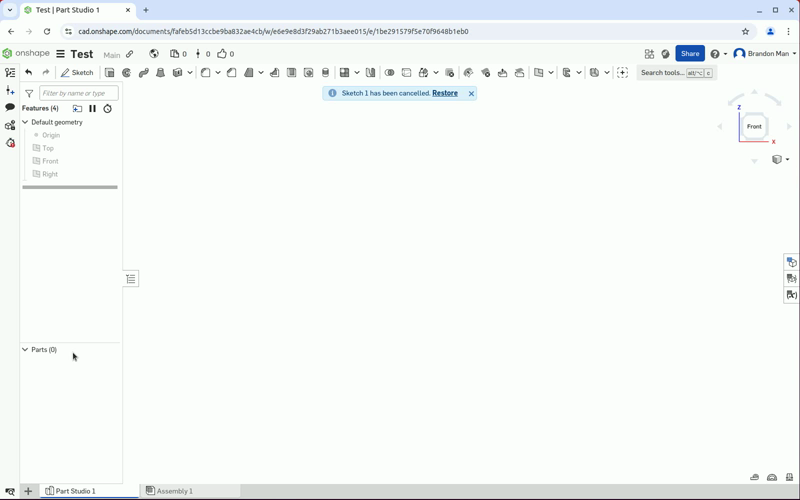
key(shift+s)
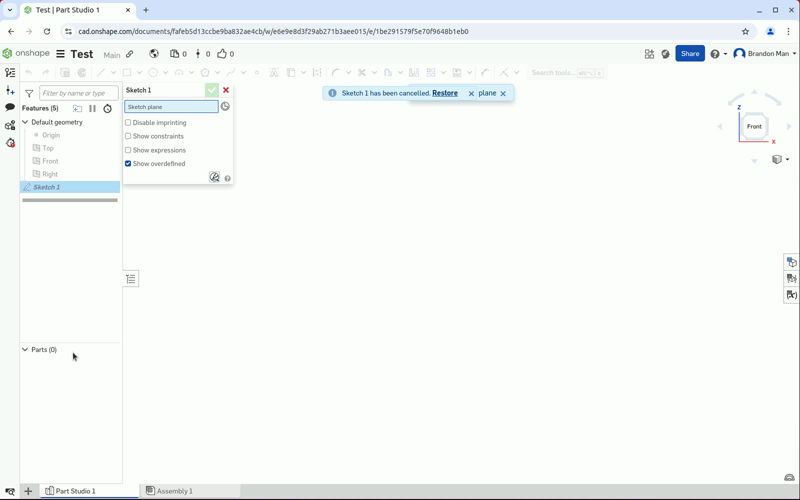
mouse_move(73, 163)
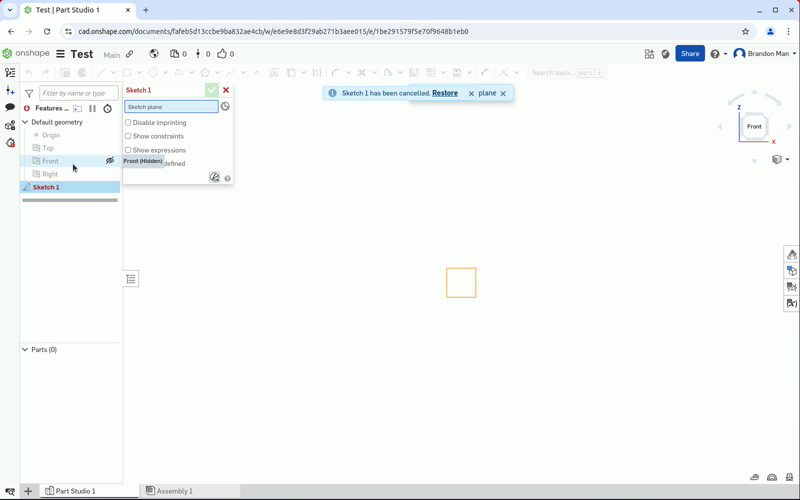
click(73, 163)
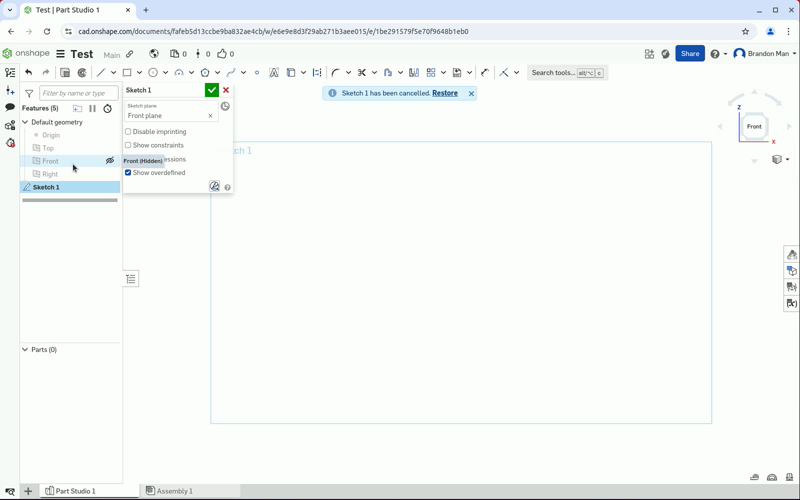
mouse_move(73, 352)
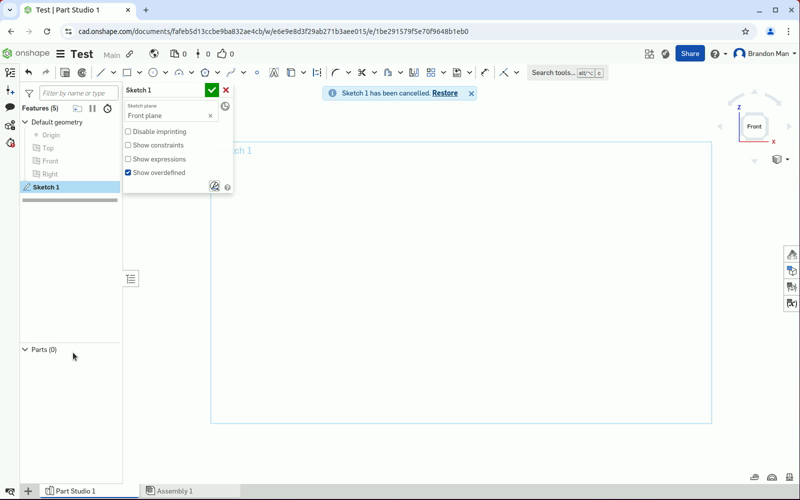
key(y)
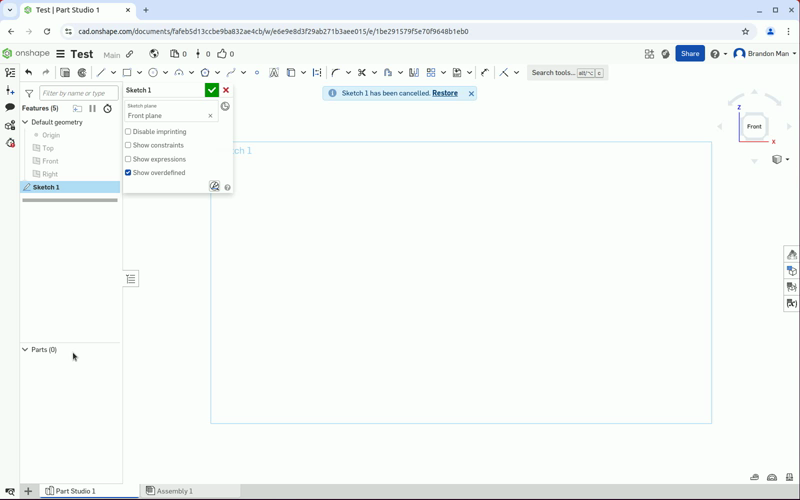
key(l)
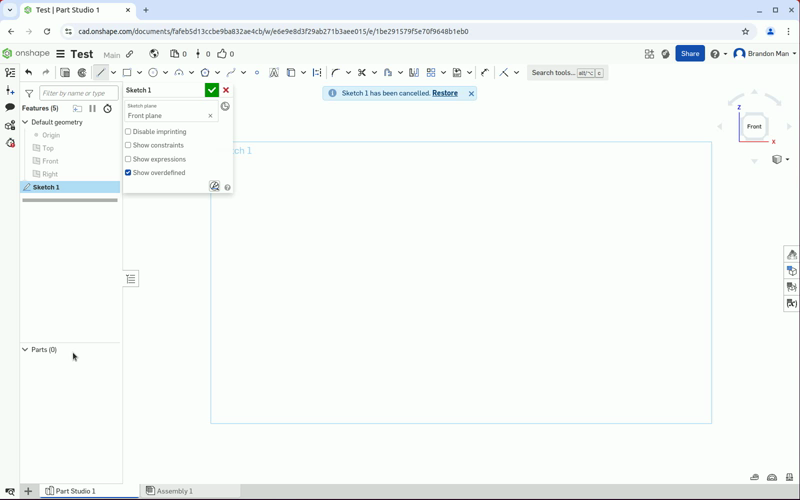
key_down(shift)
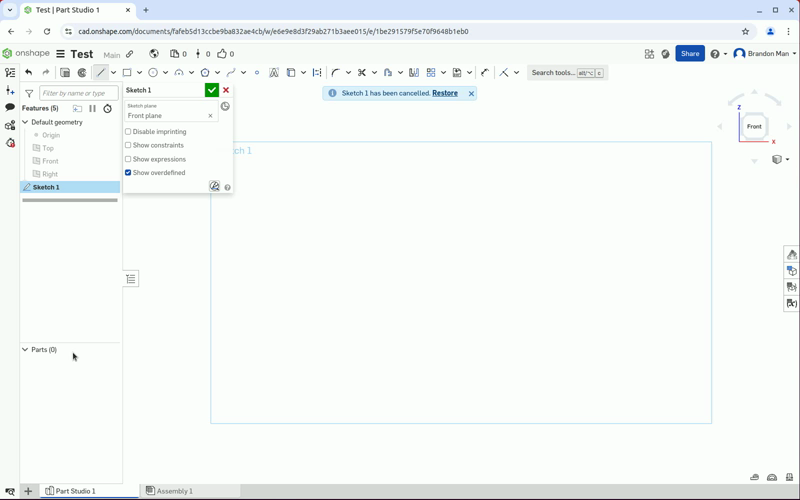
mouse_move(468, 170)
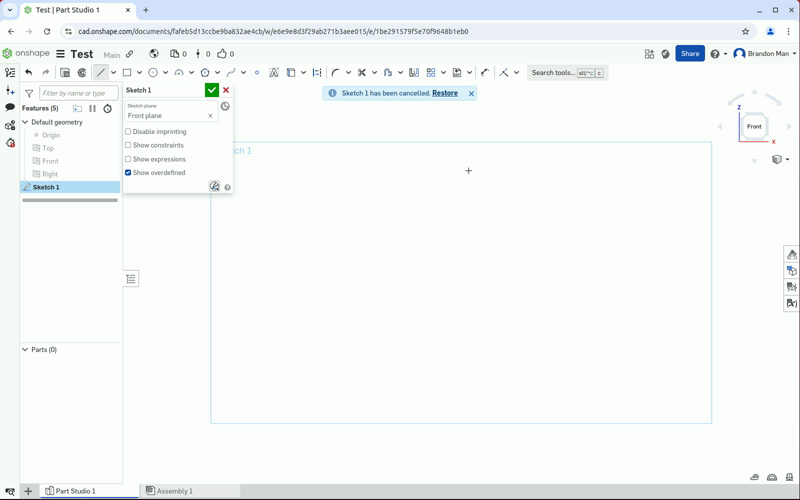
click(468, 170)
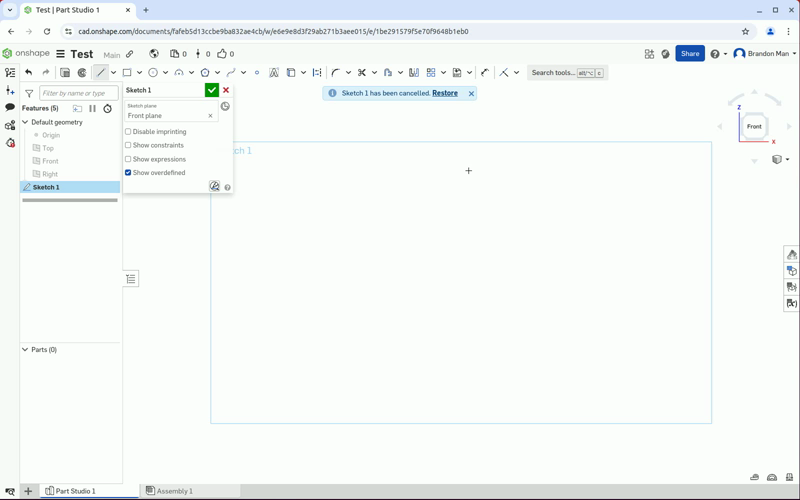
key_up(shift)
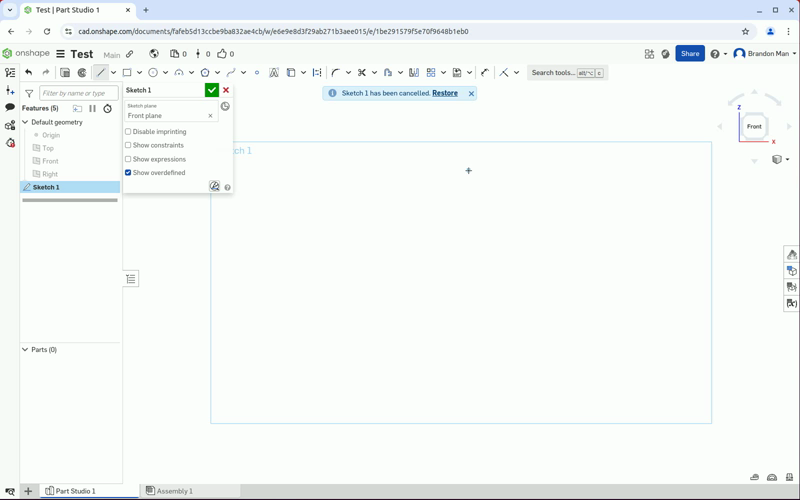
key_down(shift)
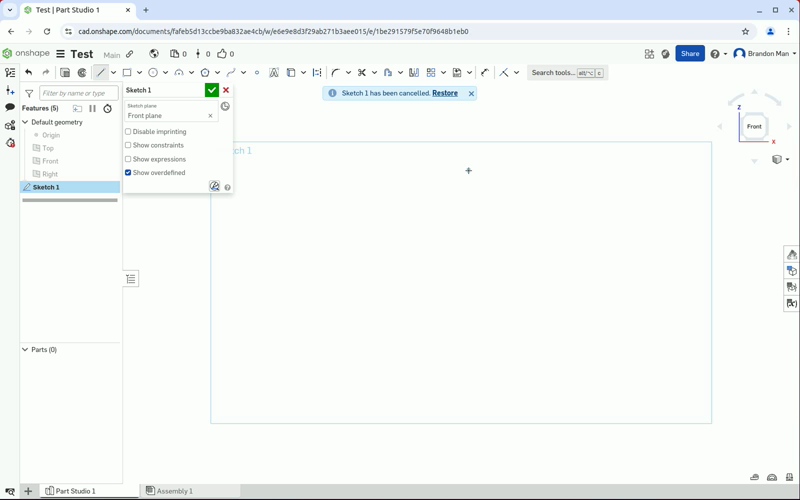
mouse_move(498, 170)
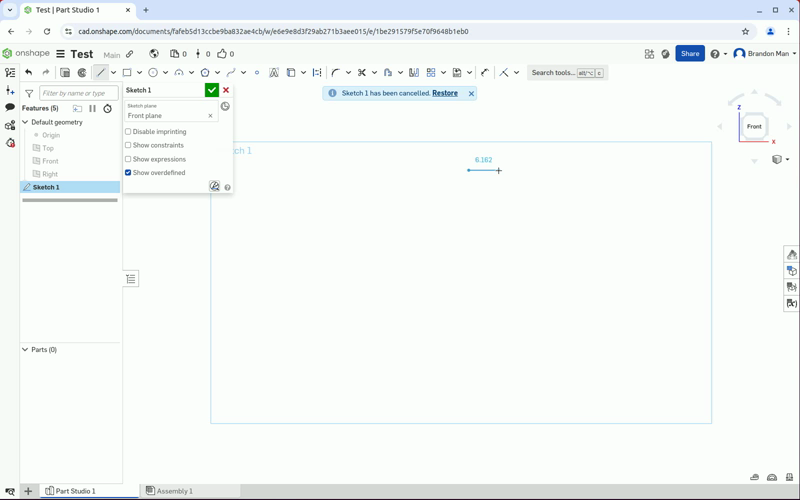
mouse_move(470, 188)
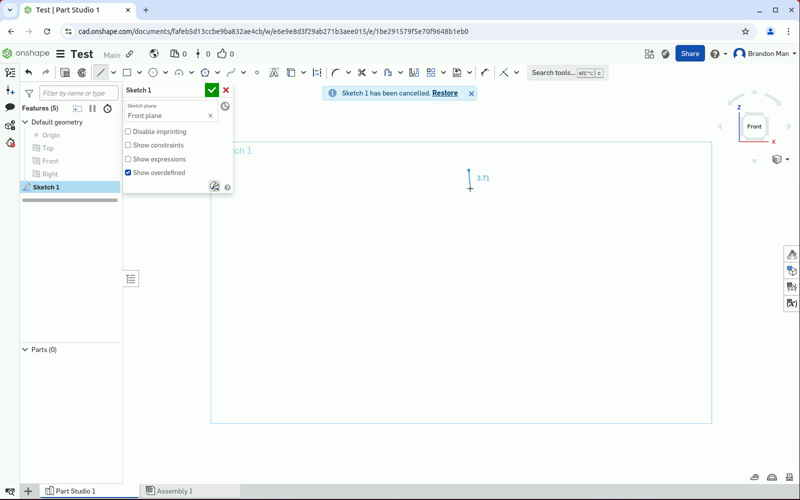
click(470, 188)
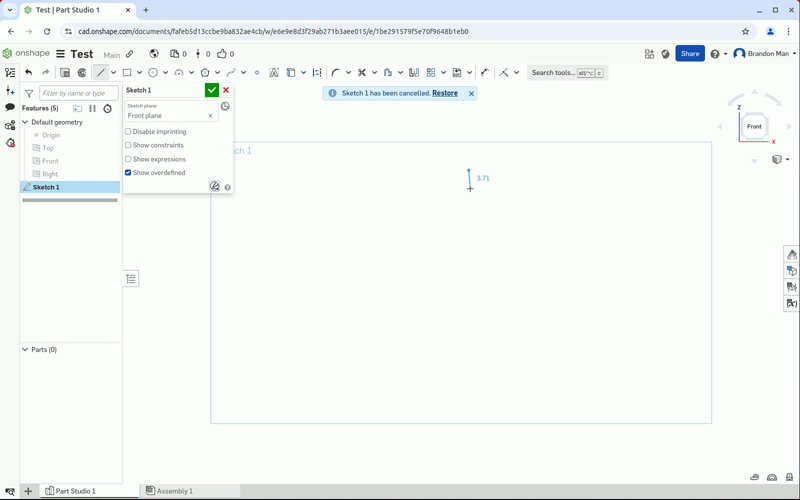
key_up(shift)
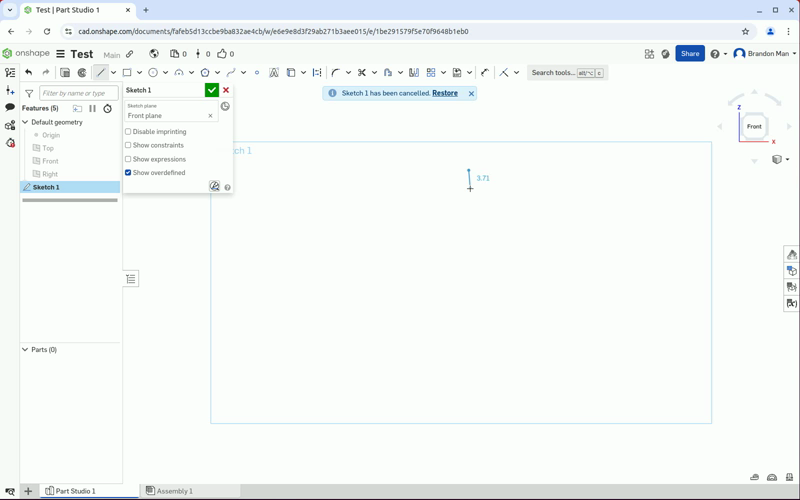
key_down(shift)
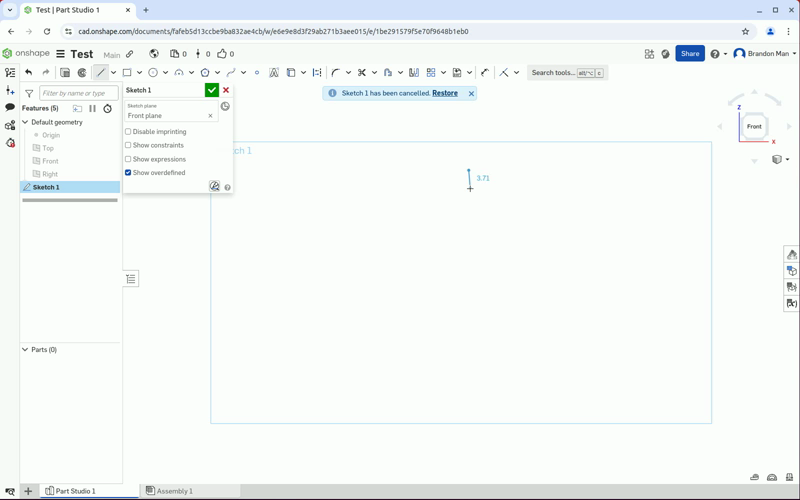
mouse_move(500, 188)
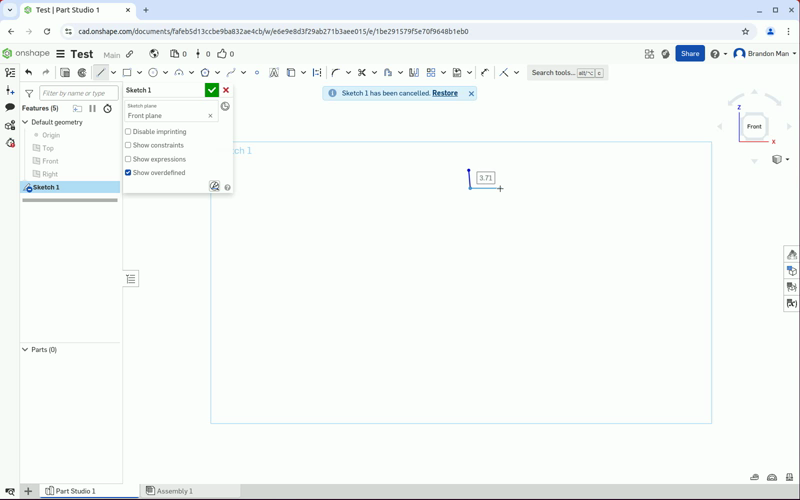
mouse_move(514, 188)
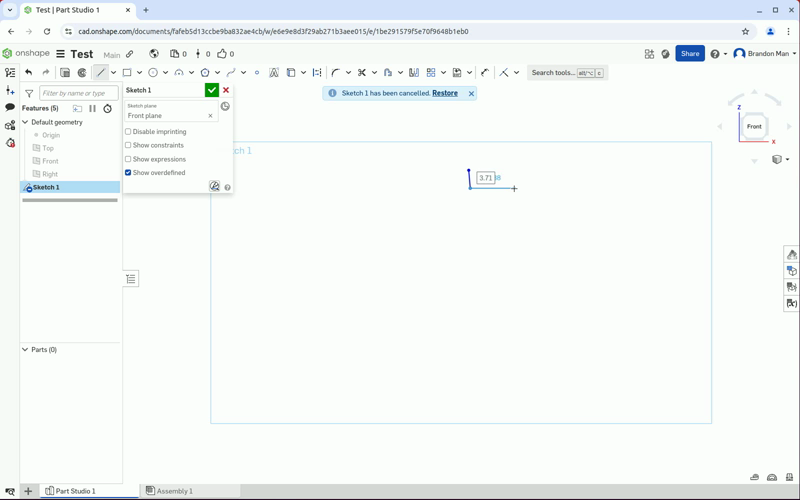
click(514, 188)
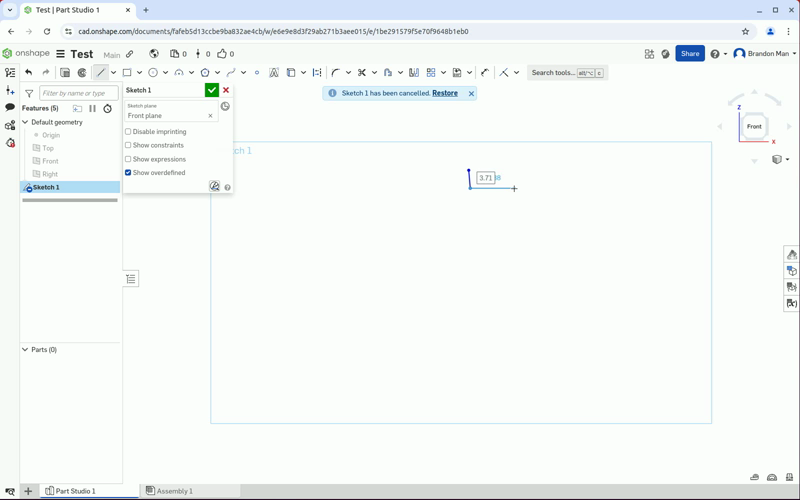
key_up(shift)
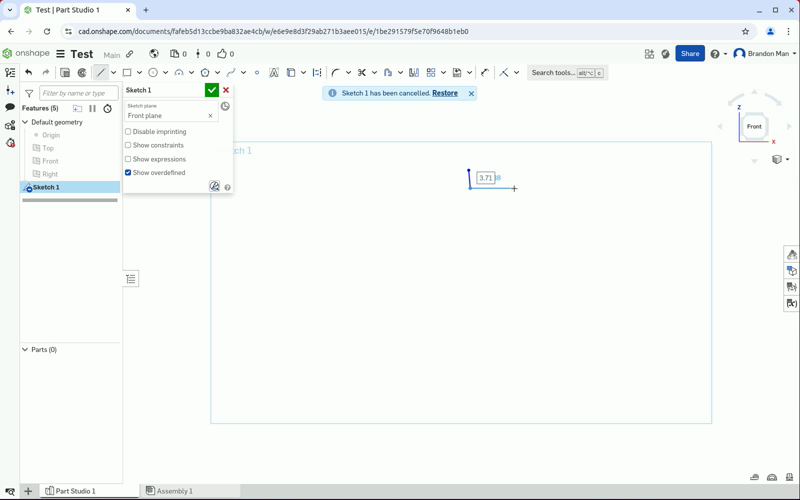
key_down(shift)
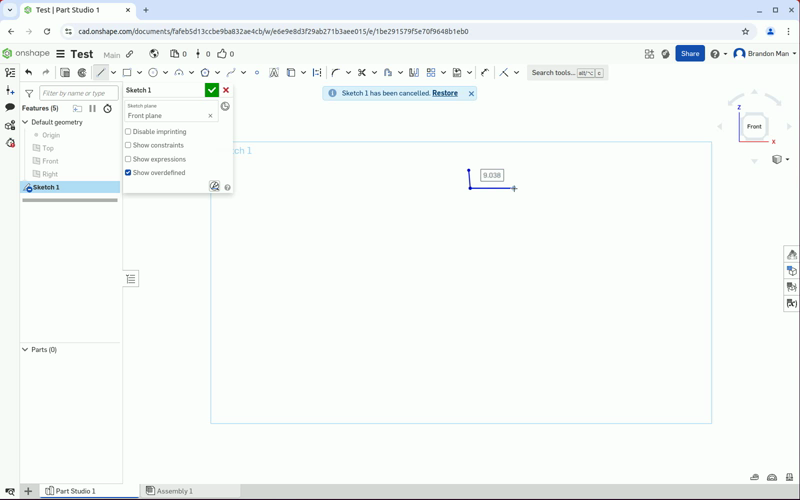
mouse_move(544, 188)
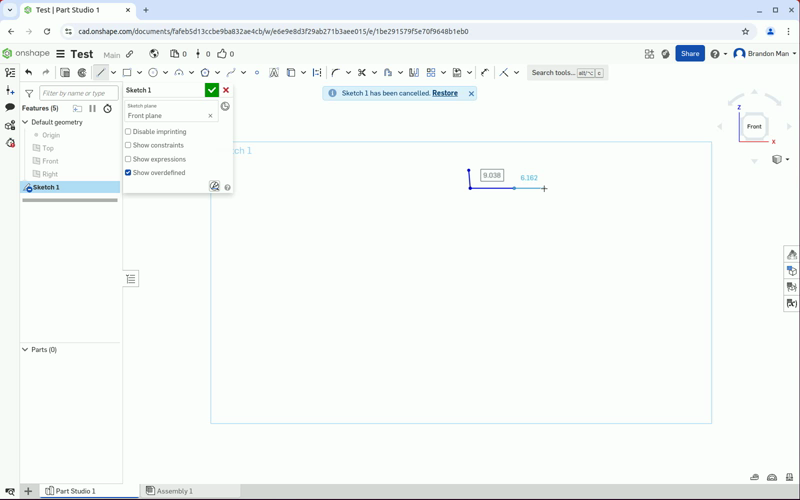
mouse_move(512, 170)
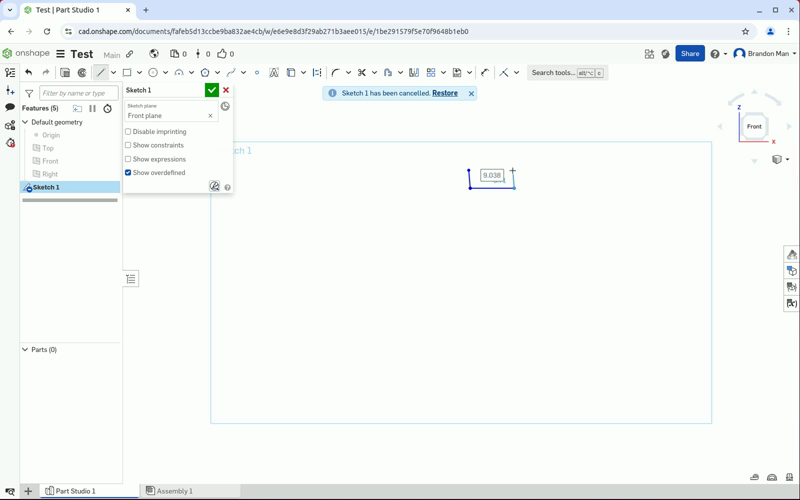
click(512, 170)
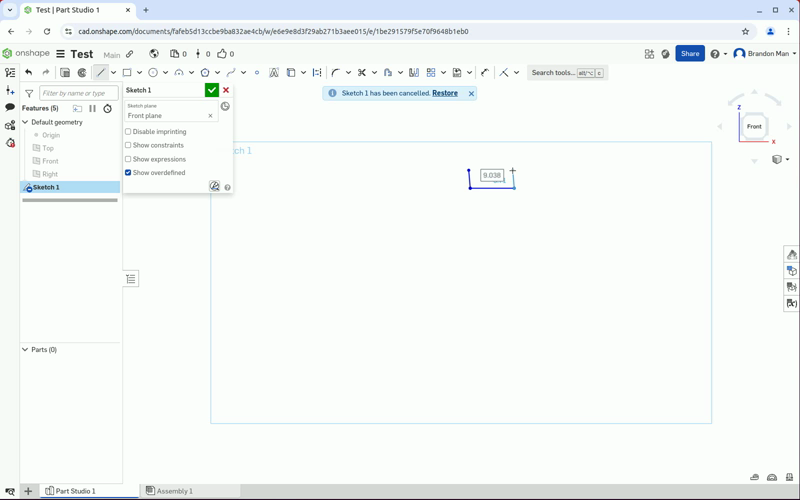
key_up(shift)
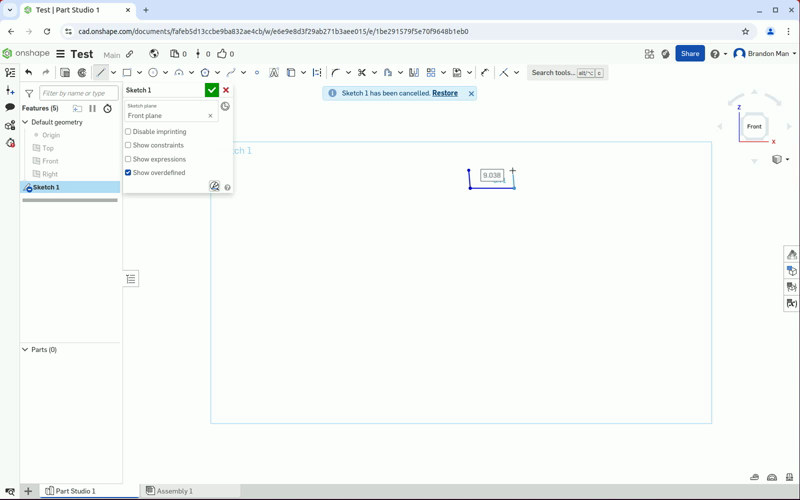
mouse_move(542, 170)
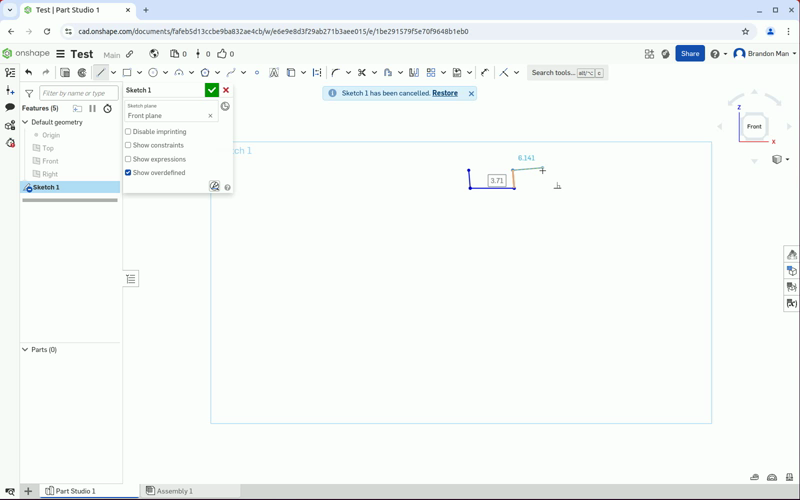
key_down(shift)
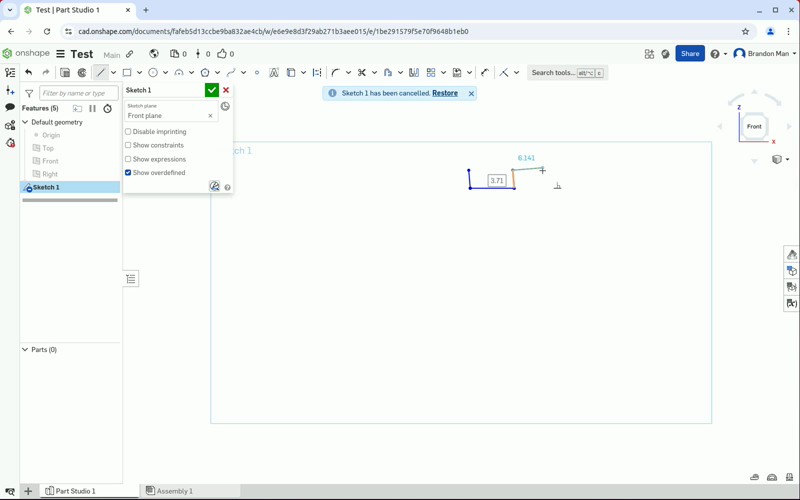
mouse_move(468, 170)
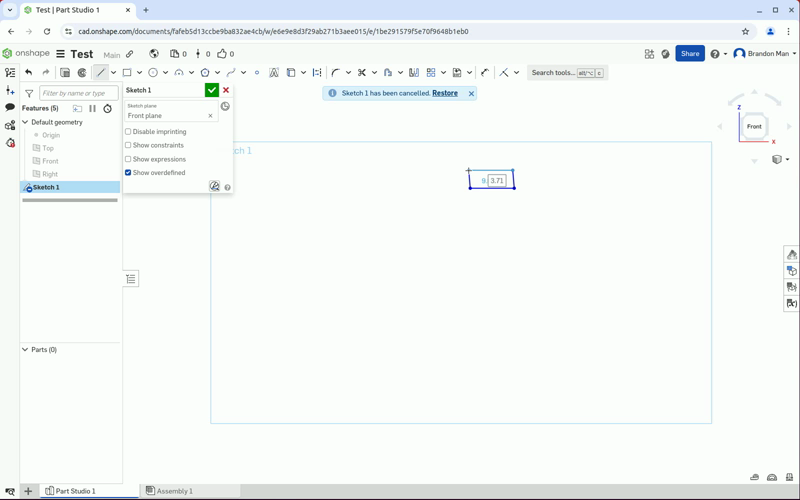
key_up(shift)
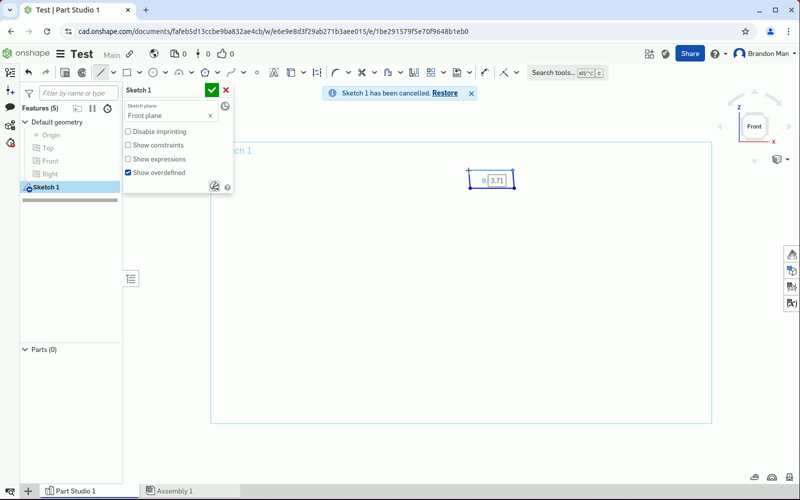
click(468, 170)
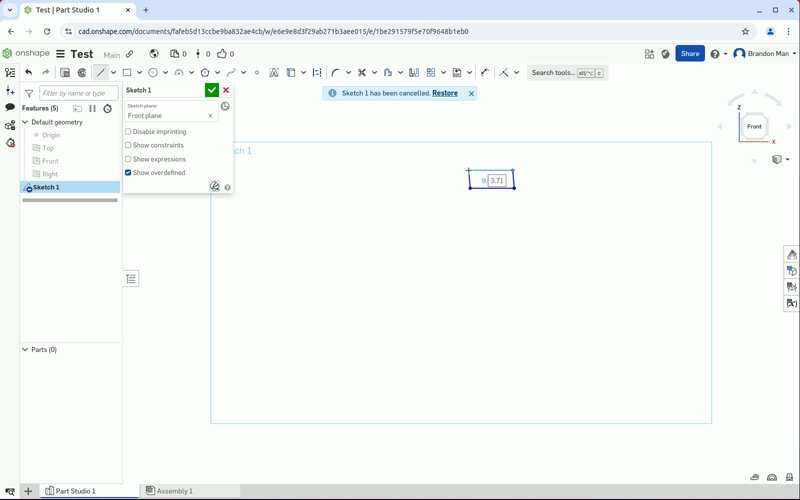
key(esc)
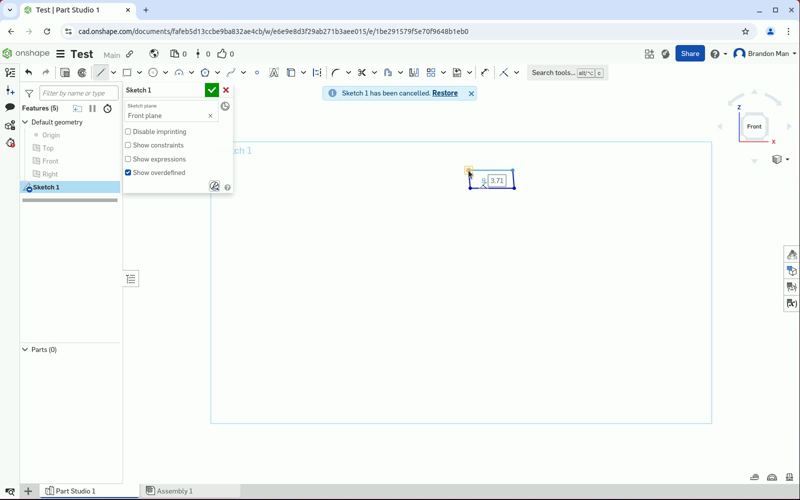
mouse_move(485, 171)
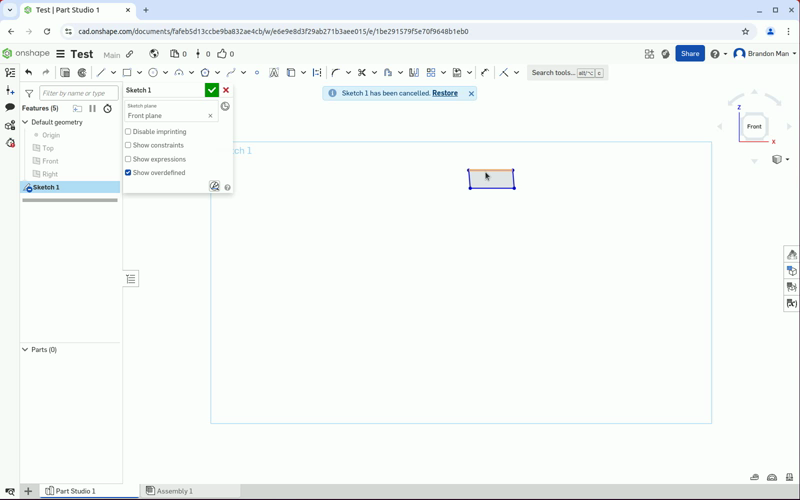
scroll(6)
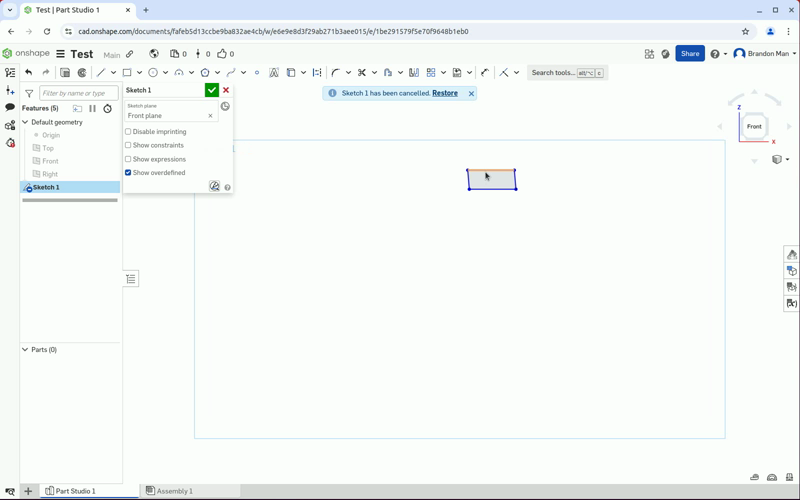
scroll(6)
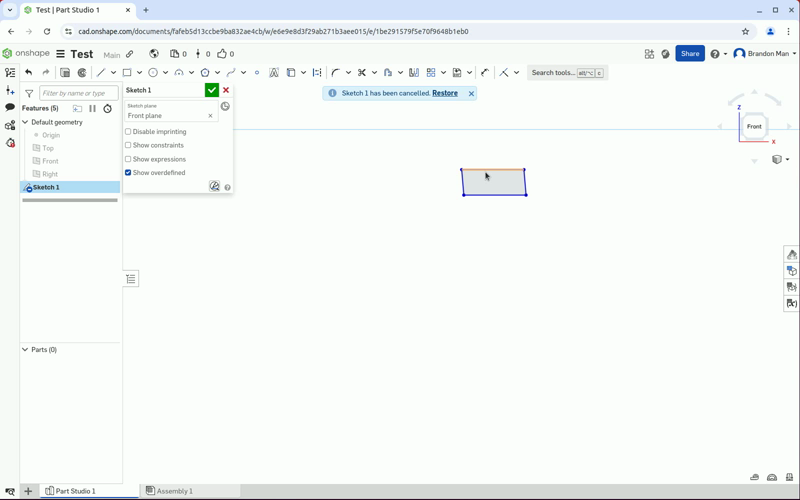
scroll(6)
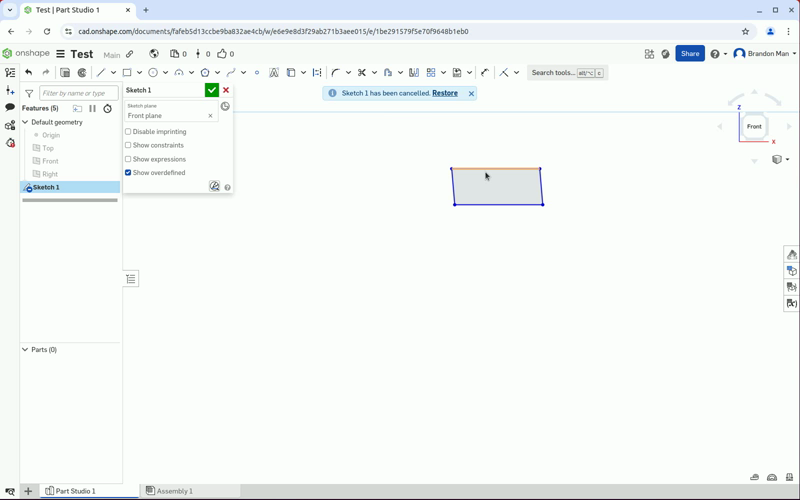
scroll(6)
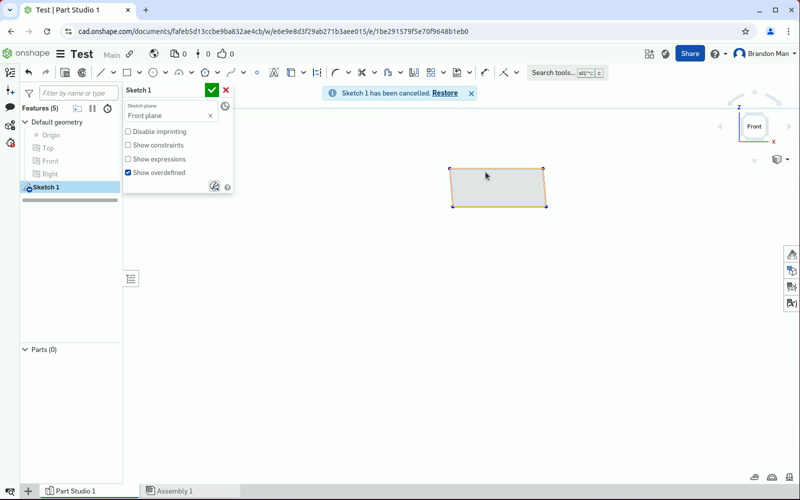
scroll(6)
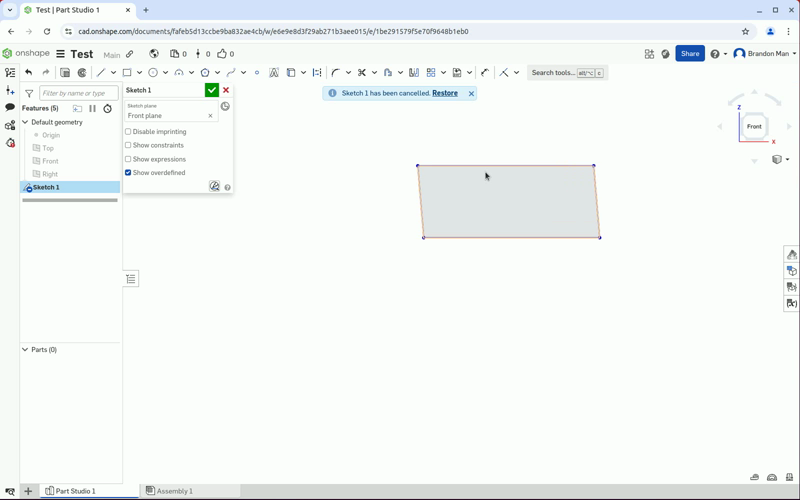
scroll(6)
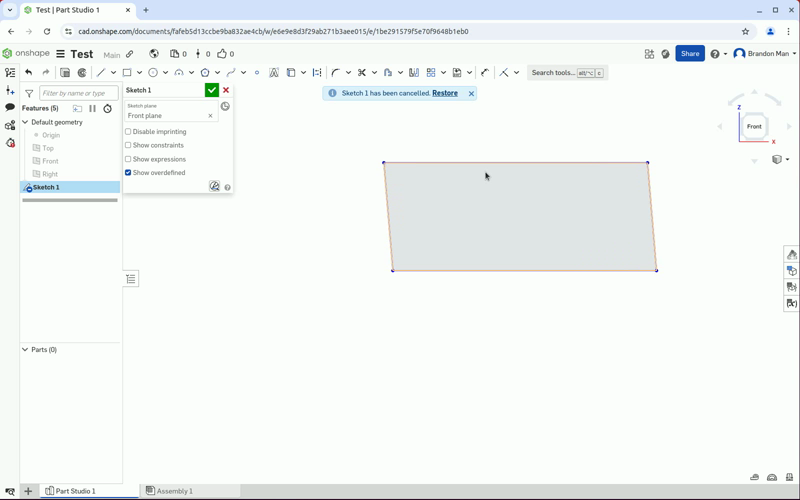
scroll(6)
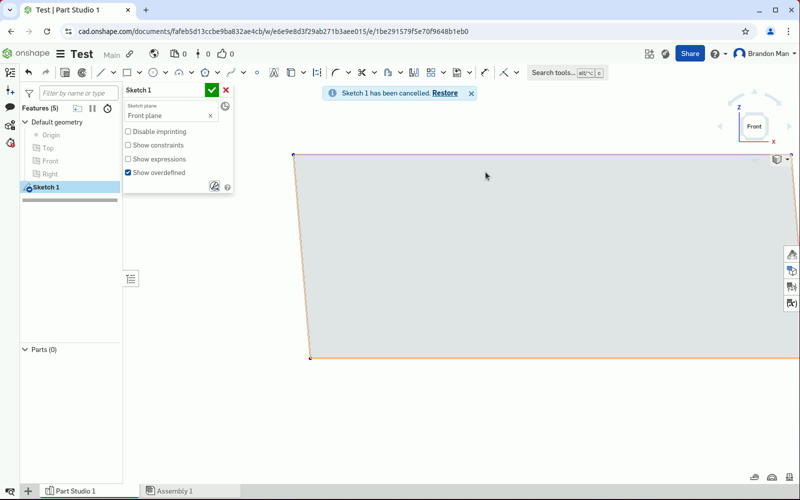
click(485, 171)
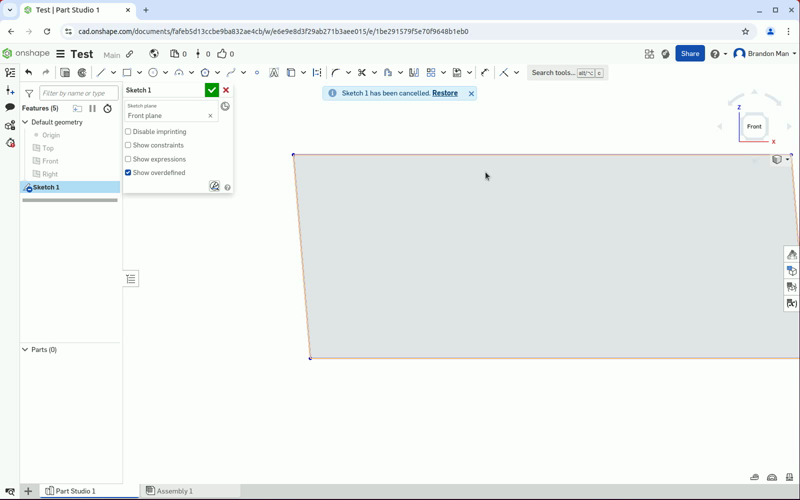
scroll(-6)
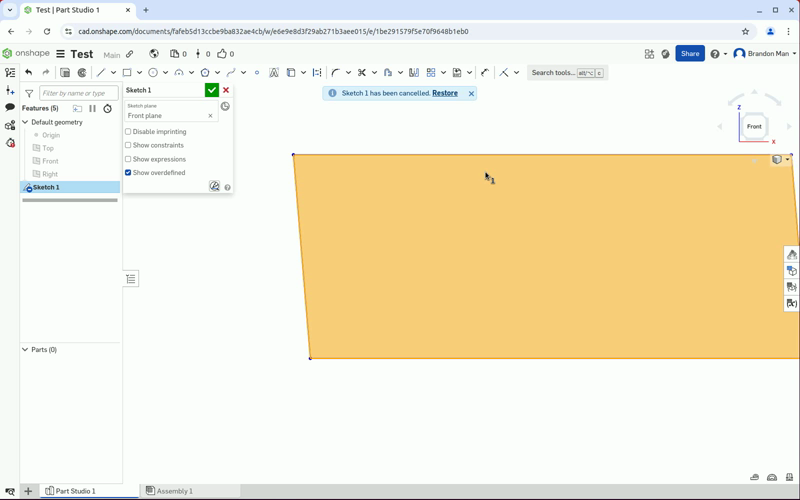
scroll(-6)
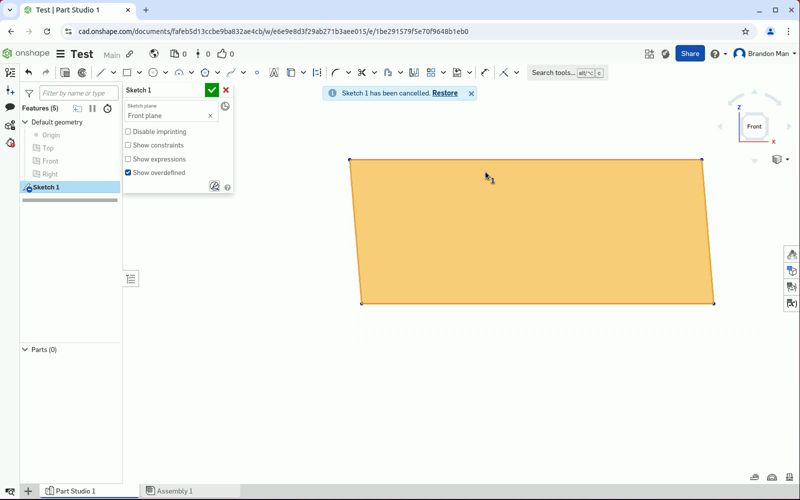
scroll(-6)
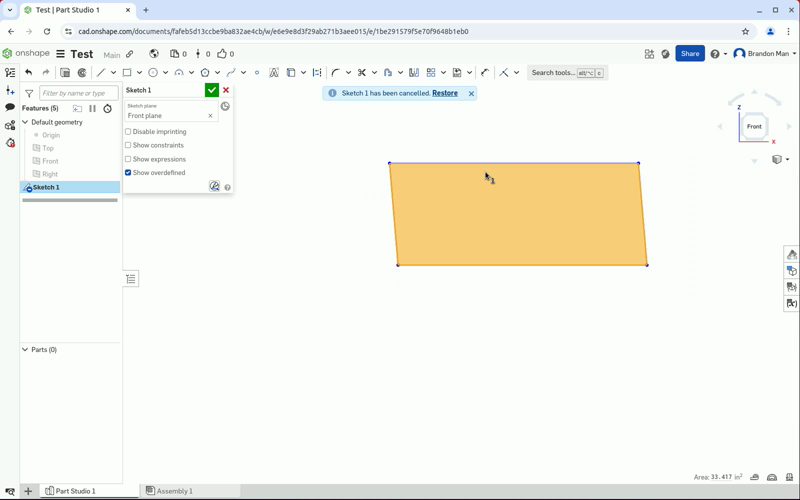
scroll(-6)
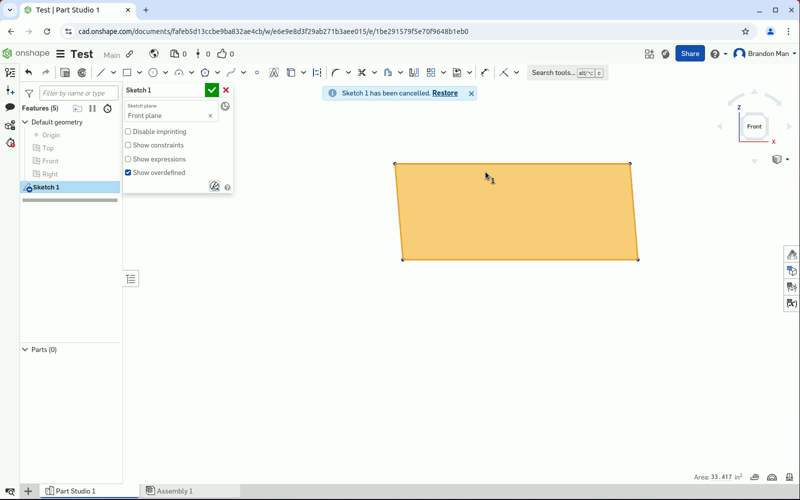
scroll(-6)
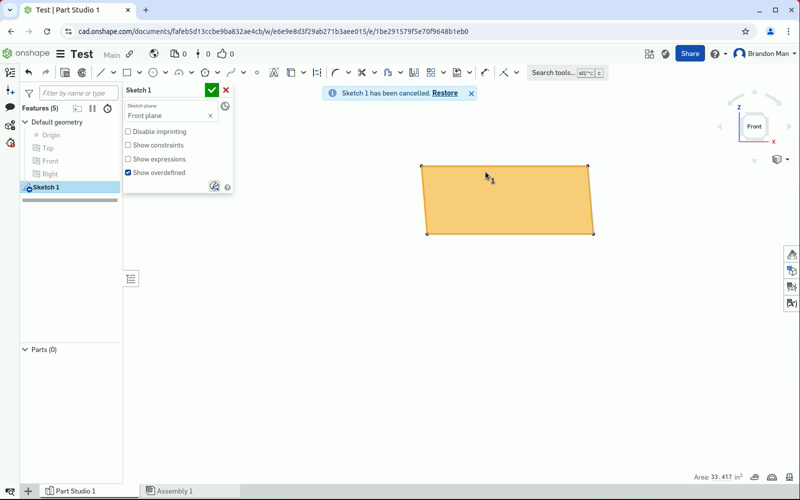
scroll(-6)
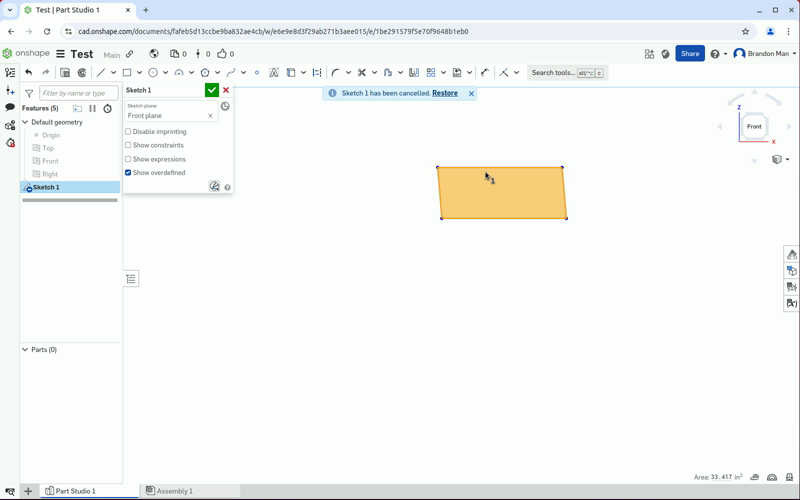
scroll(-6)
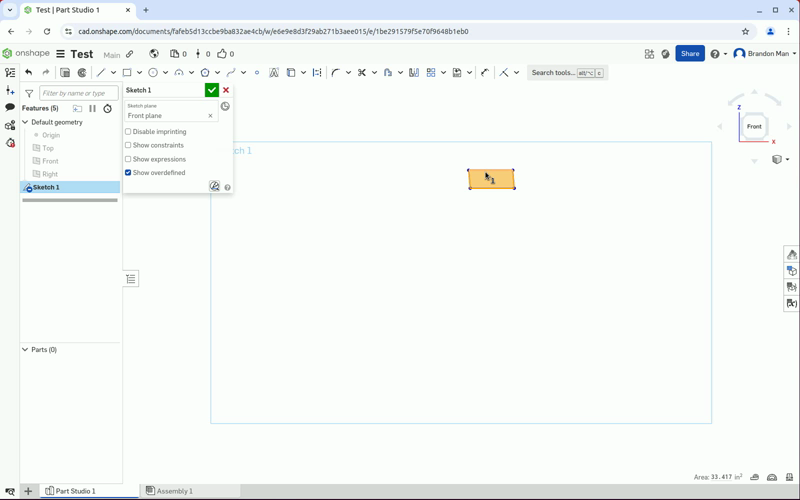
mouse_move(73, 352)
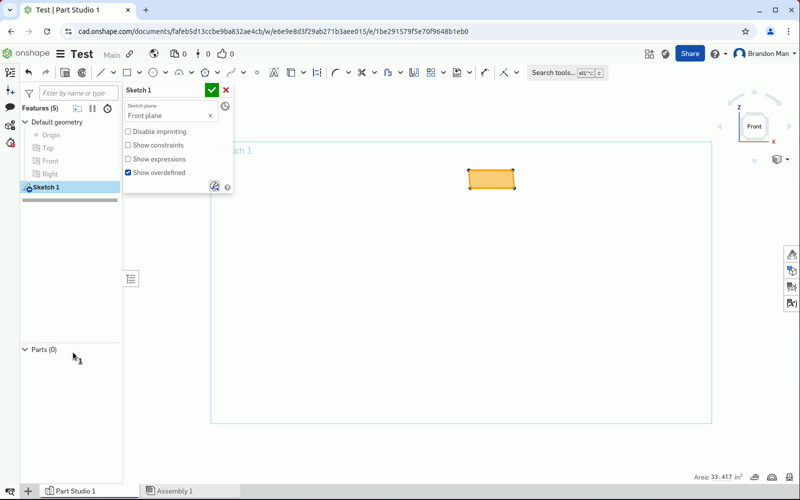
key(shift+y)
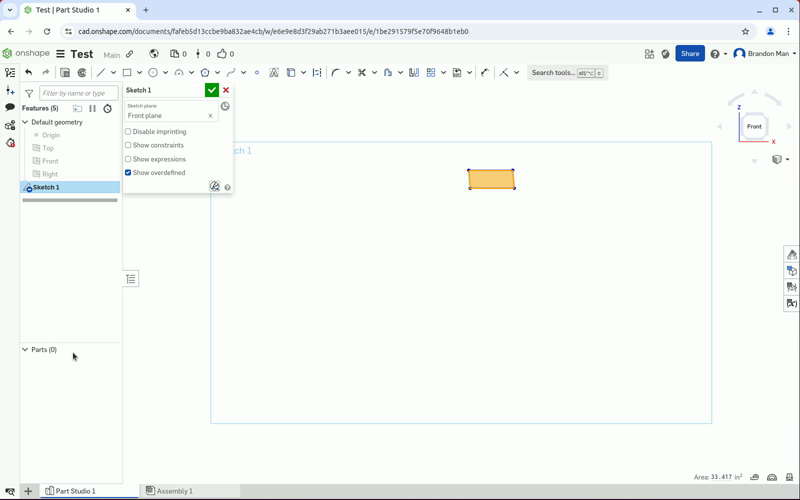
key(shift+e)
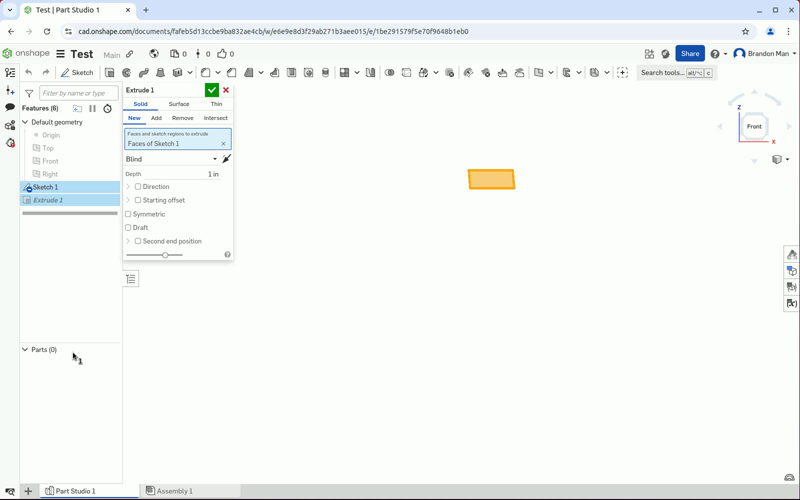
mouse_move(143, 106)
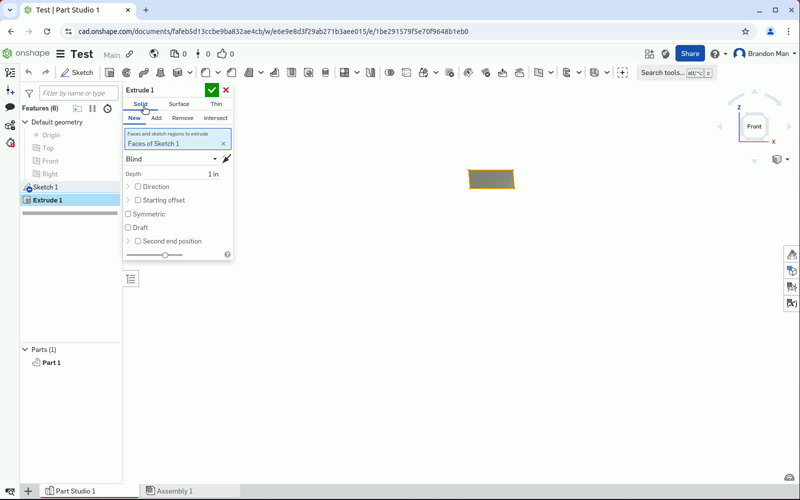
click(143, 106)
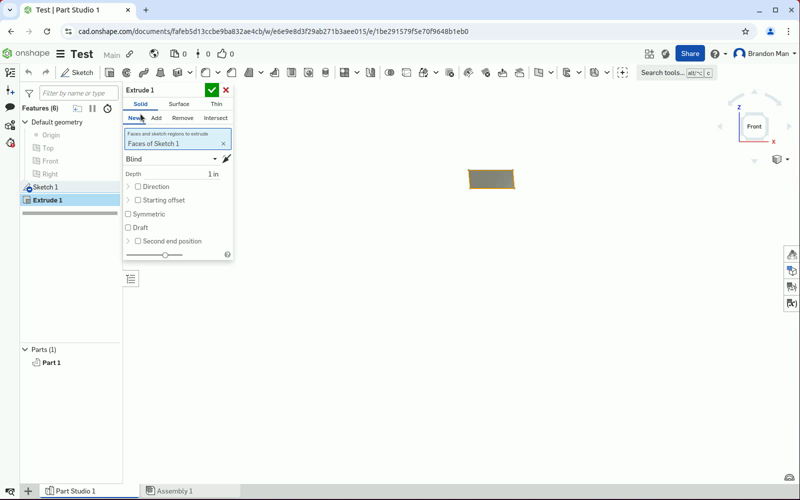
mouse_move(137, 120)
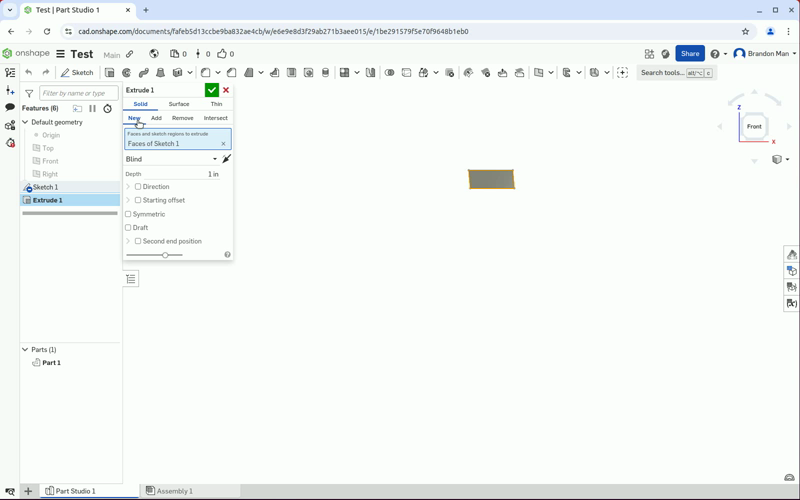
click(137, 120)
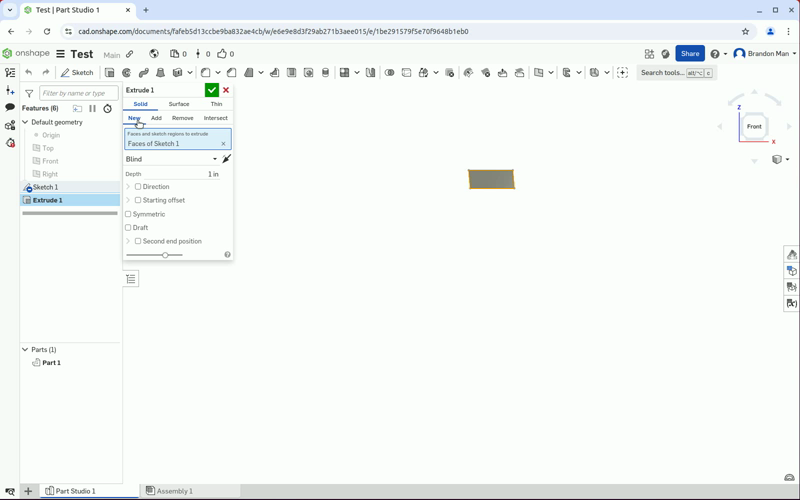
key(tab, 4)
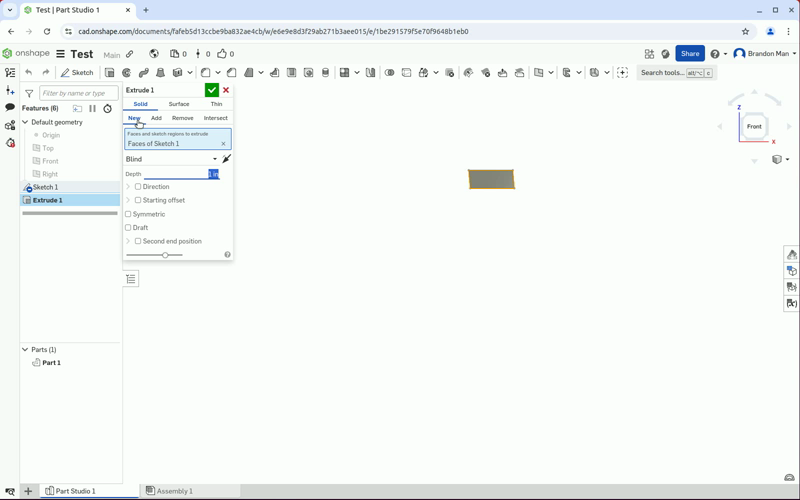
text(0.722)
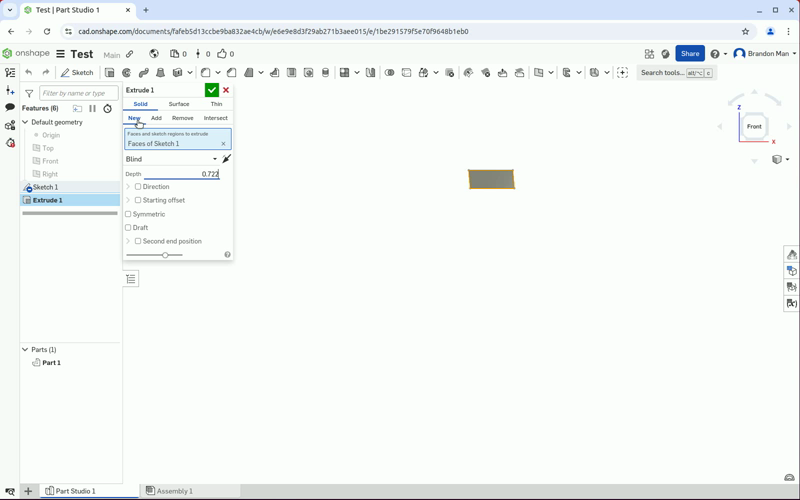
key(enter)
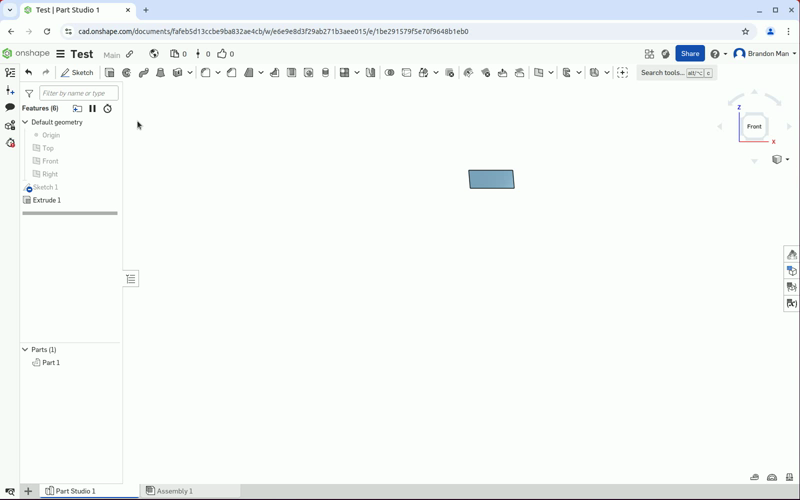
key(shift+h)
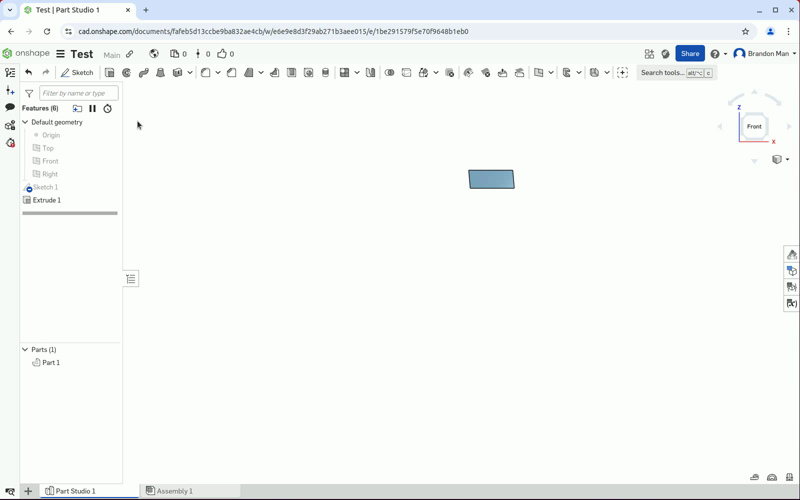
key(shift+h)
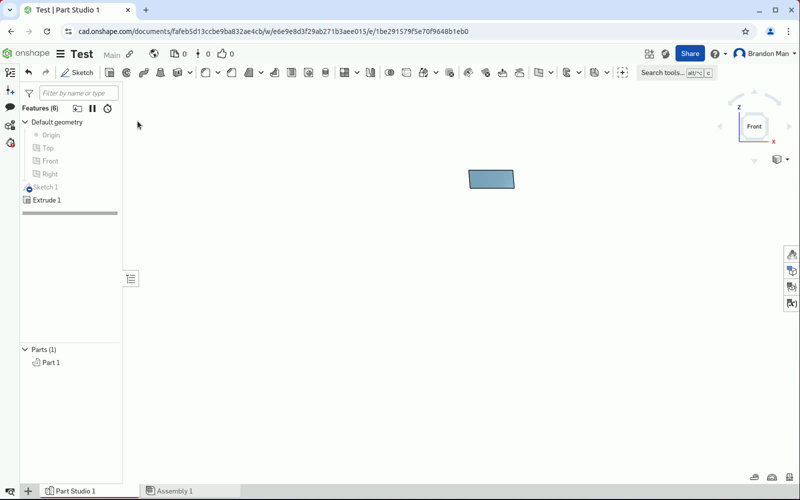
mouse_move(73, 189)
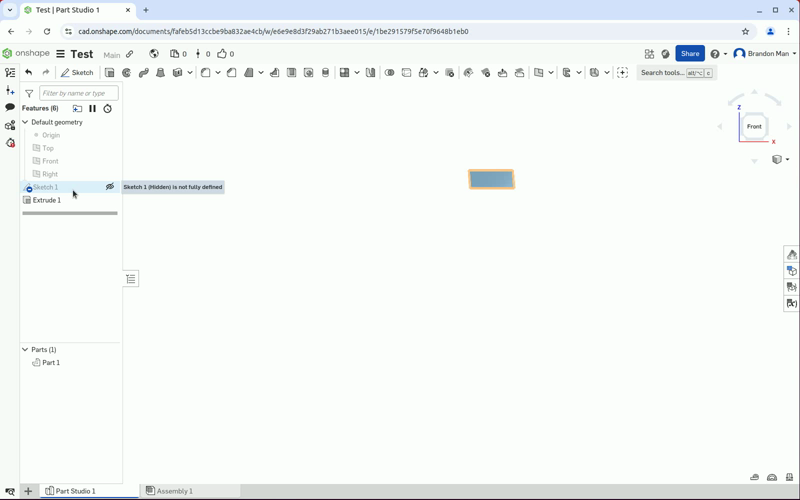
click(73, 189)
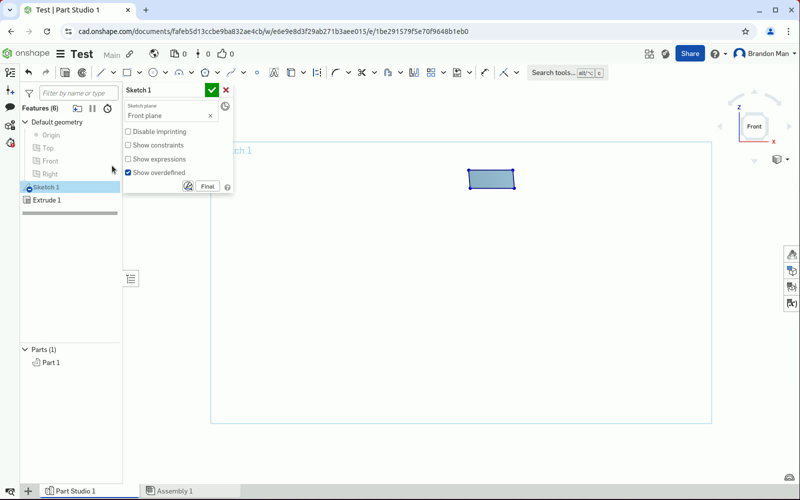
mouse_move(229, 92)
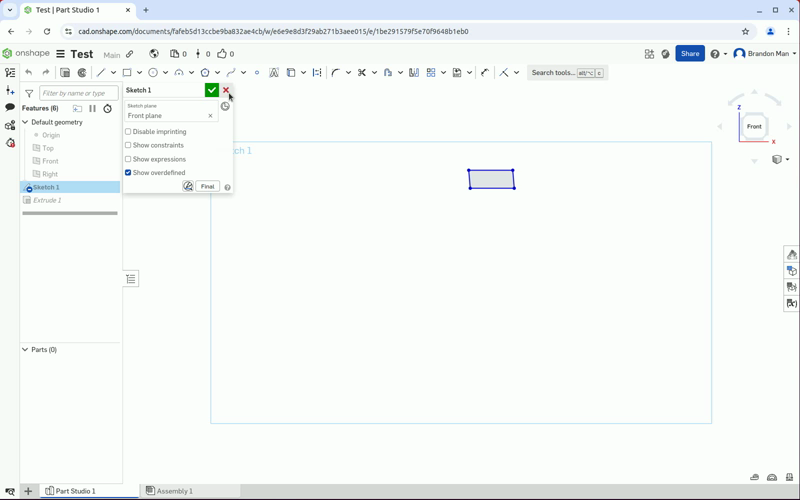
click(229, 92)
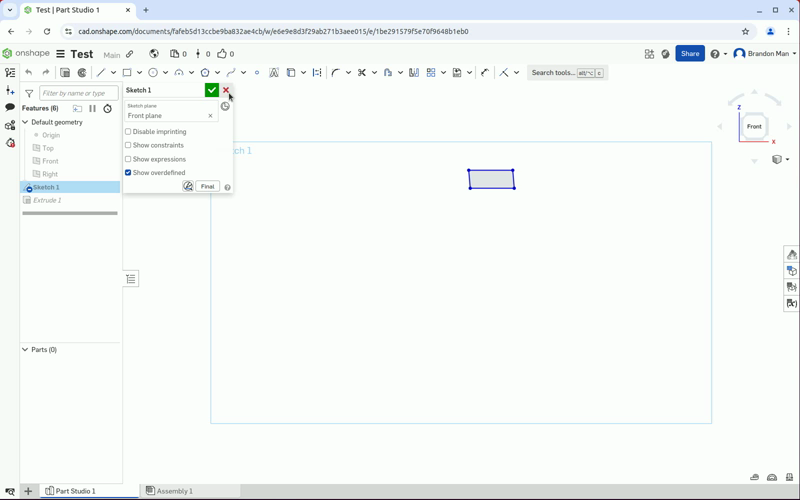
key(shift+s)
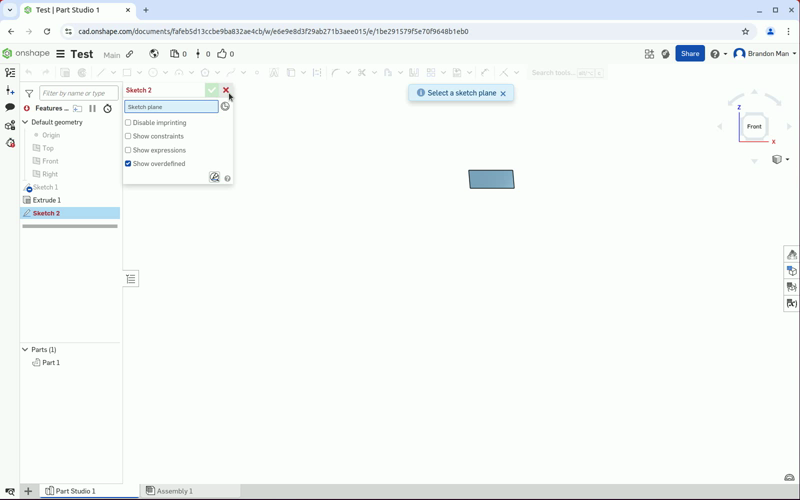
mouse_move(73, 163)
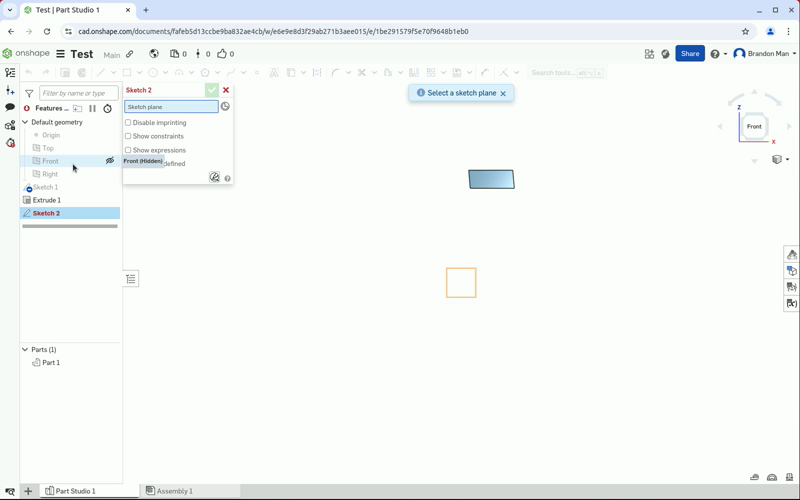
click(73, 163)
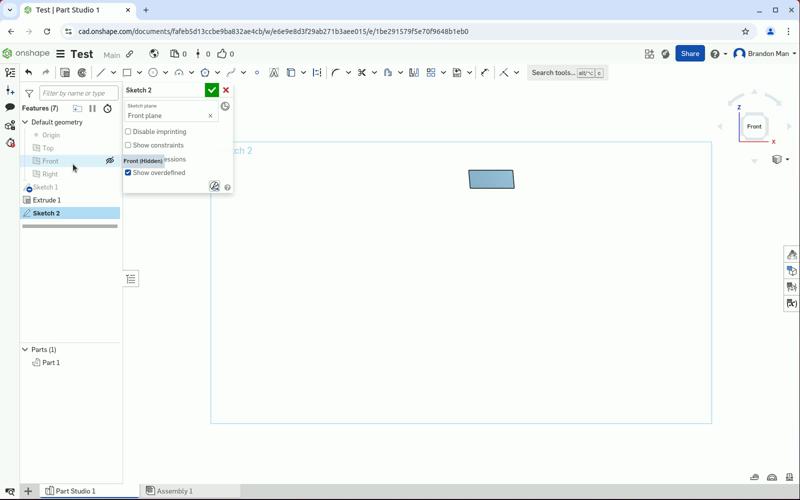
mouse_move(73, 352)
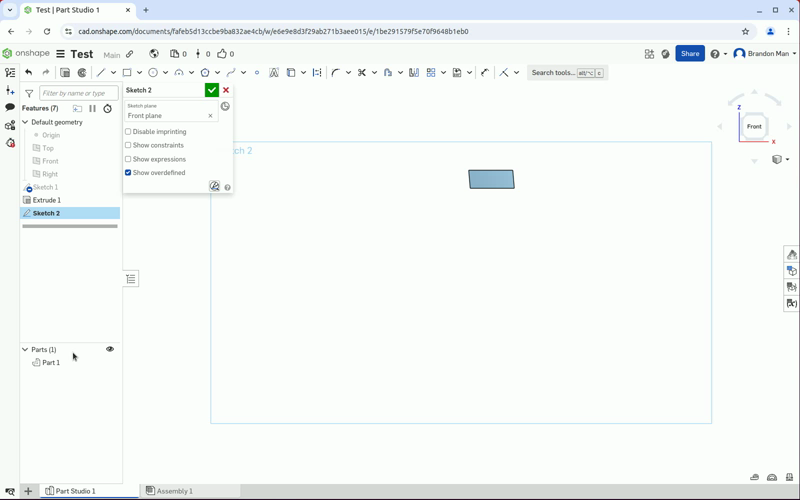
key(y)
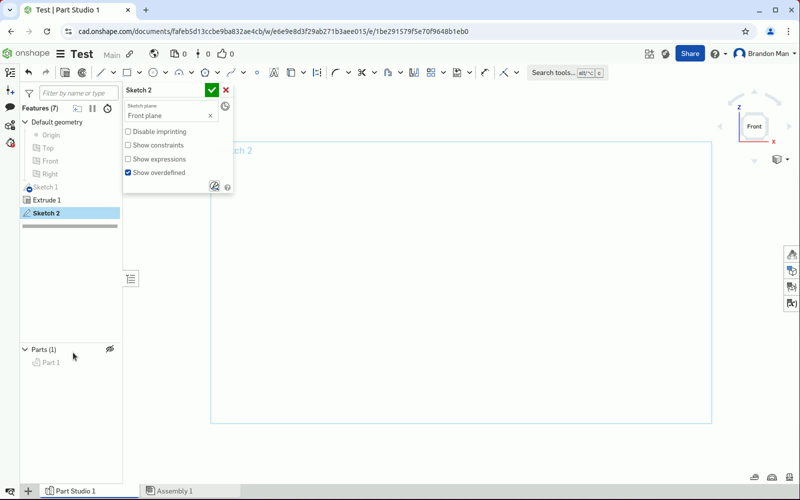
key(l)
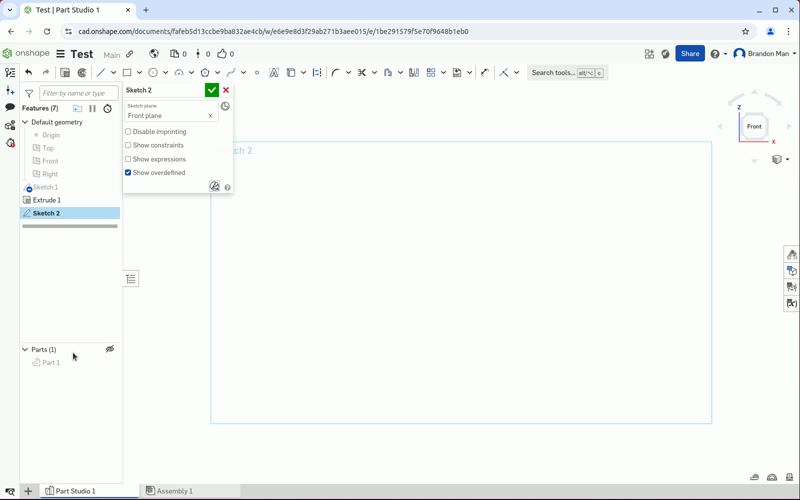
key_down(shift)
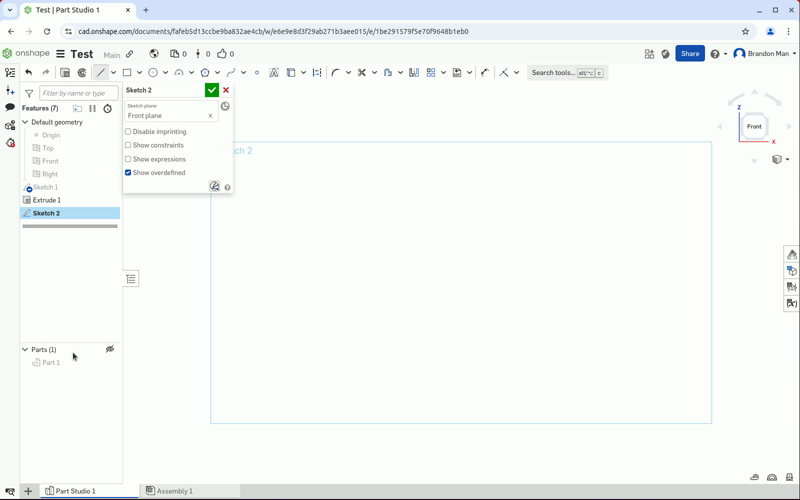
mouse_move(477, 265)
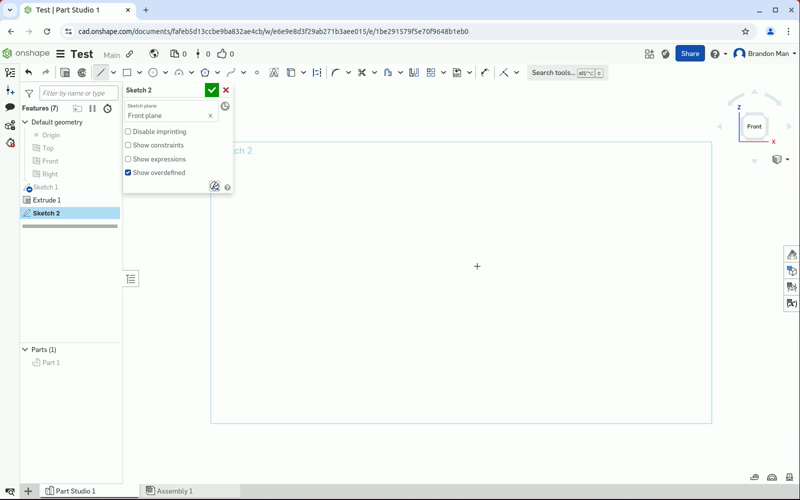
click(477, 265)
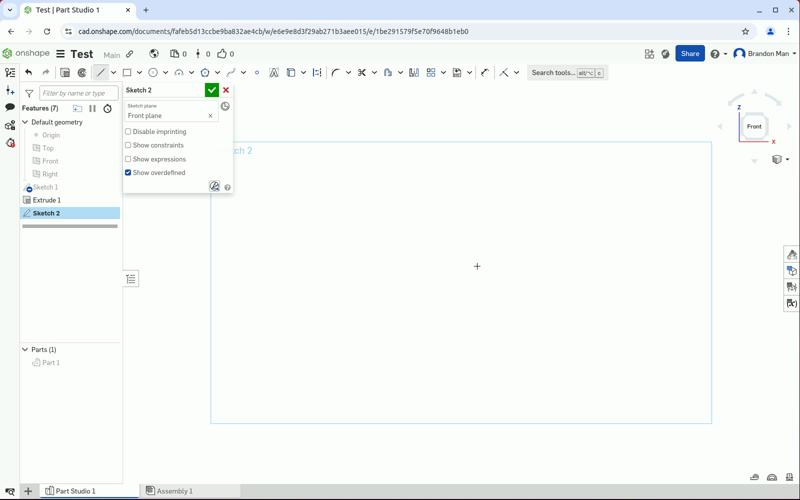
key_up(shift)
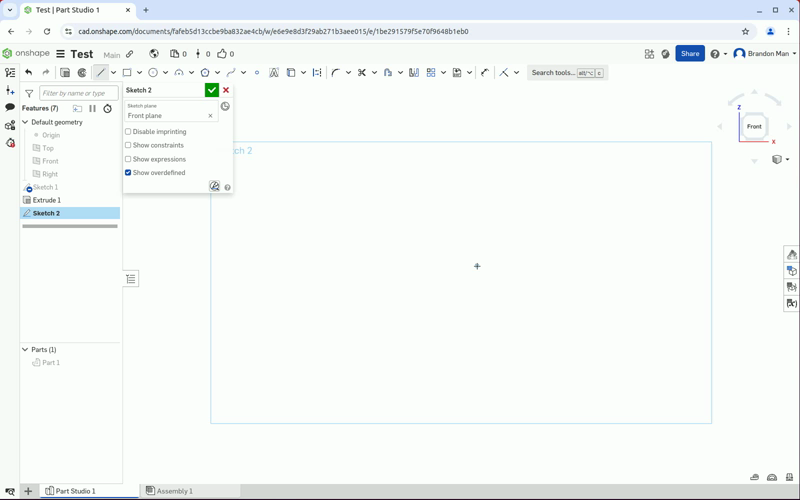
key_down(shift)
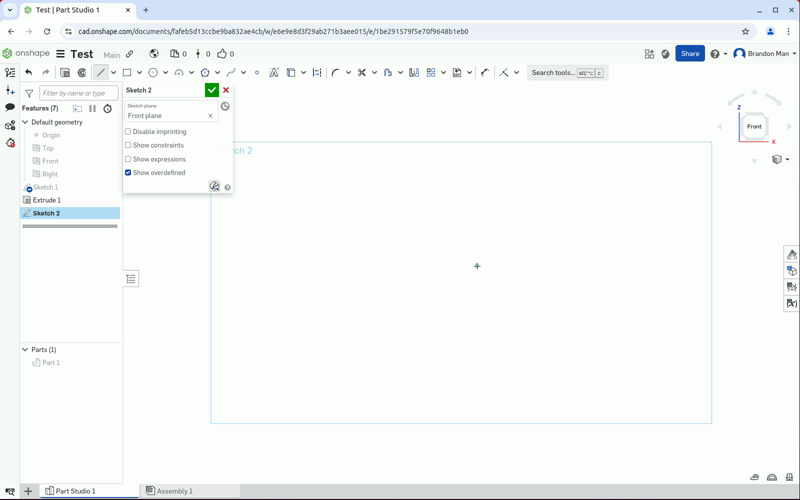
mouse_move(507, 265)
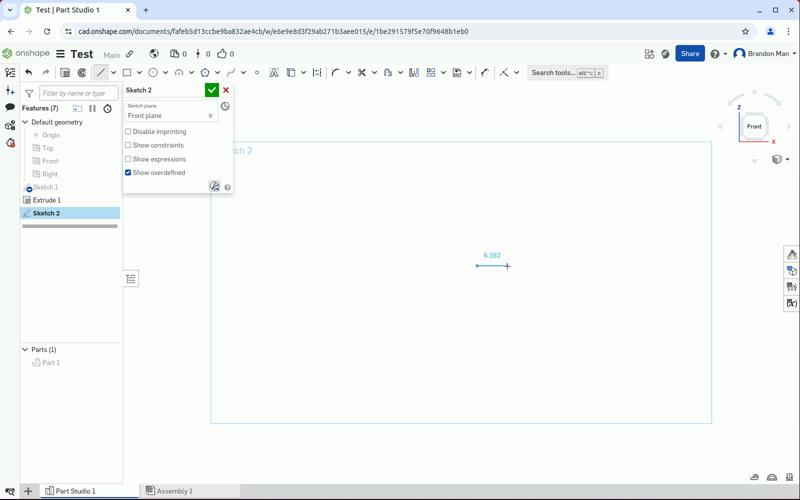
mouse_move(478, 282)
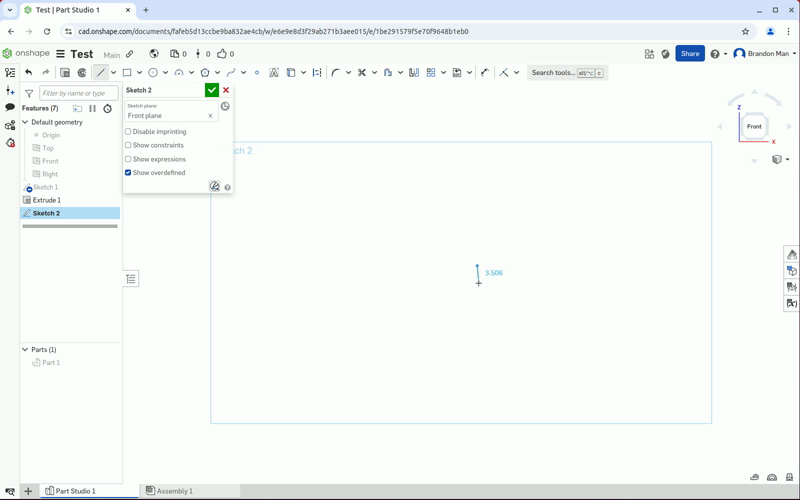
click(478, 282)
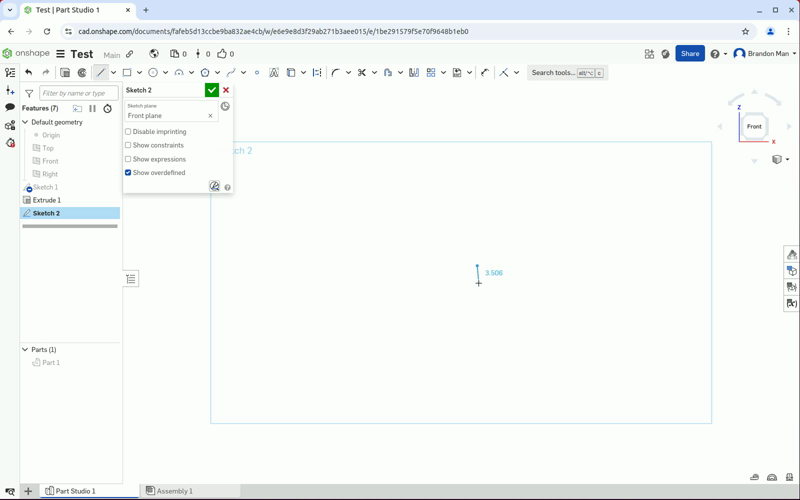
key_up(shift)
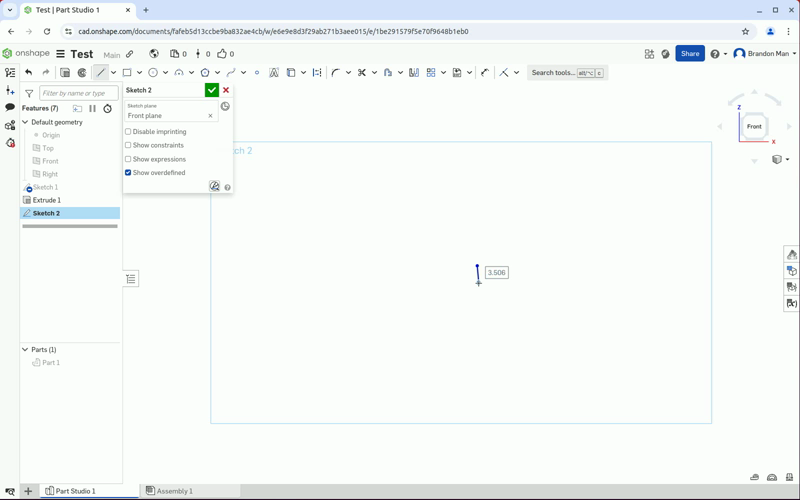
key_down(shift)
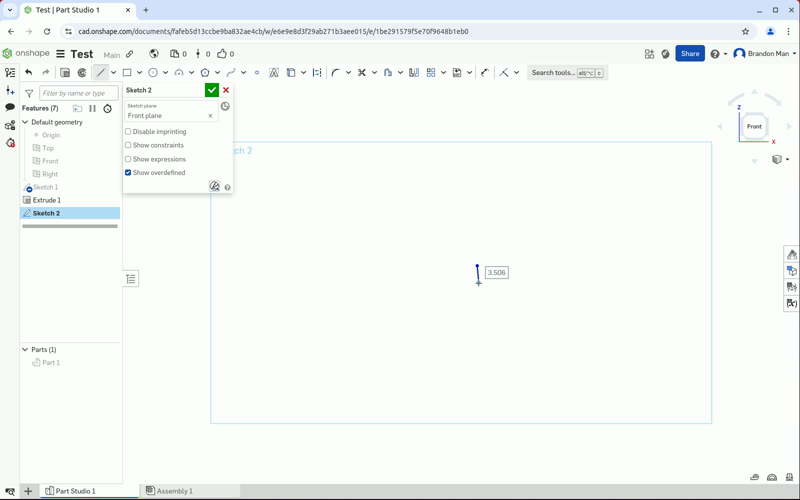
mouse_move(508, 282)
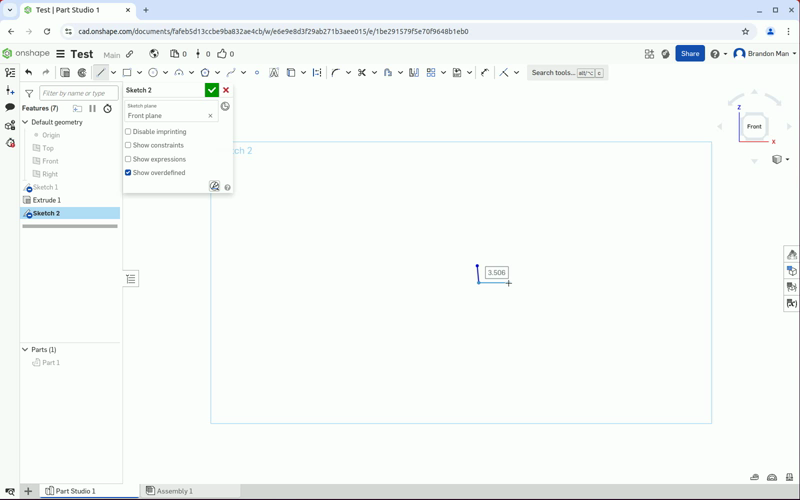
mouse_move(522, 282)
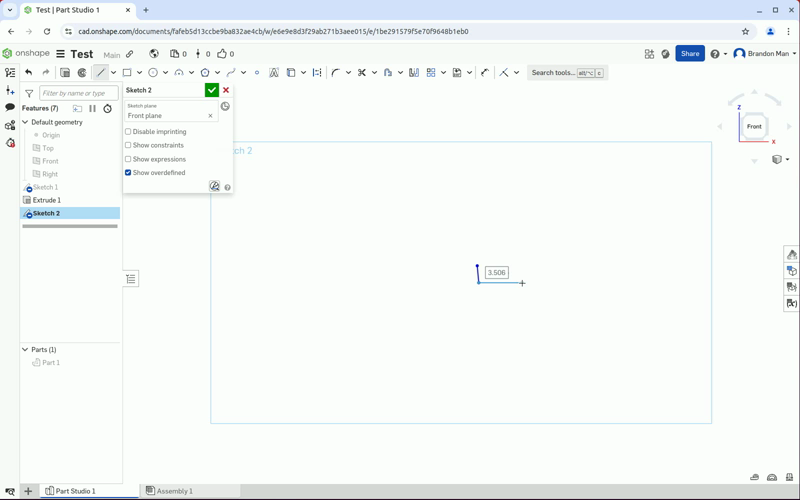
click(522, 282)
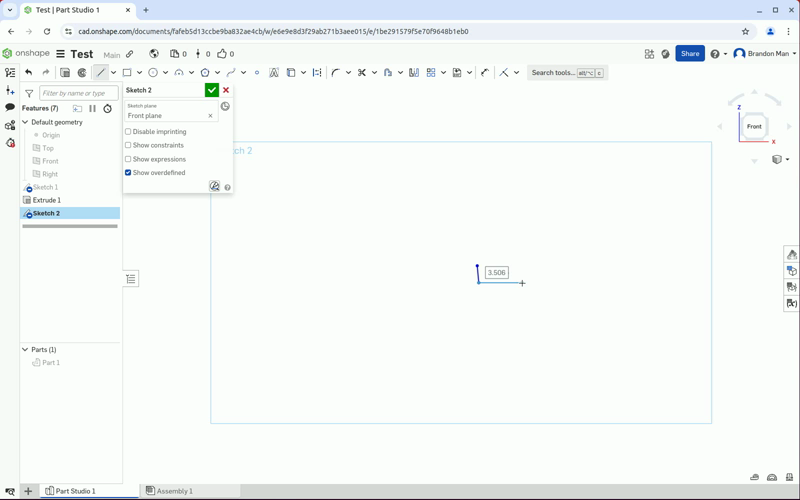
key_up(shift)
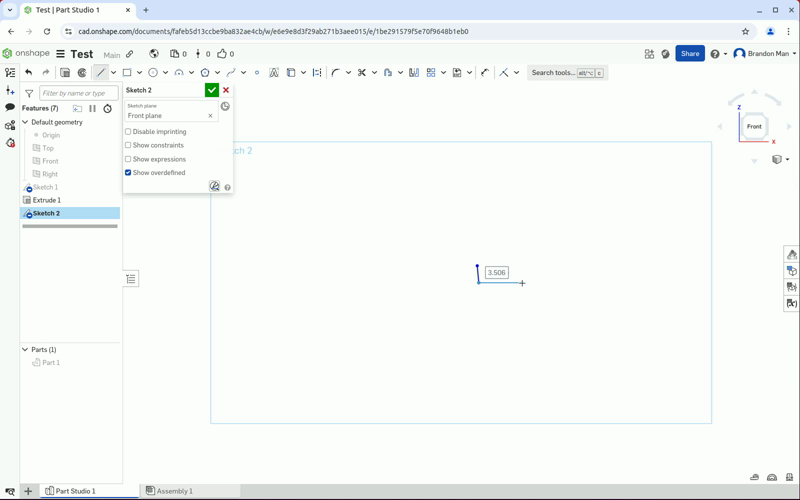
key_down(shift)
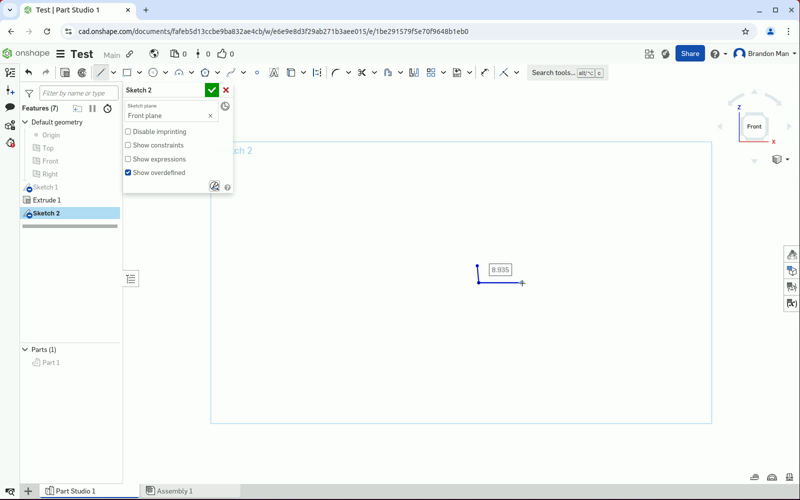
mouse_move(552, 282)
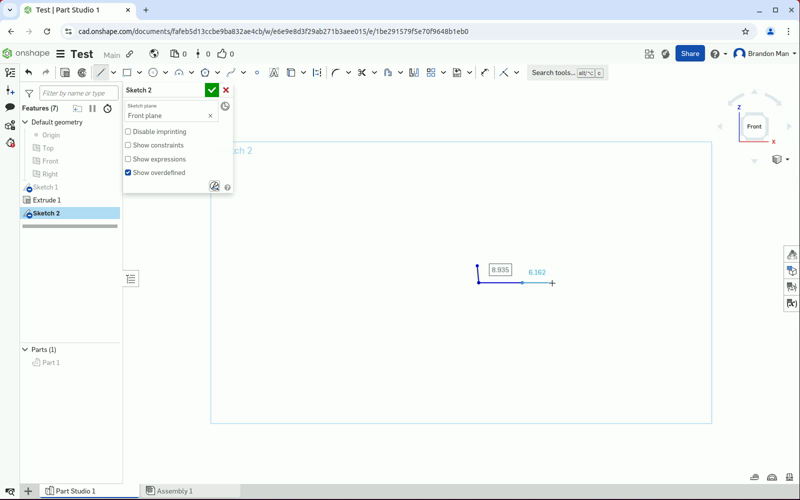
mouse_move(520, 265)
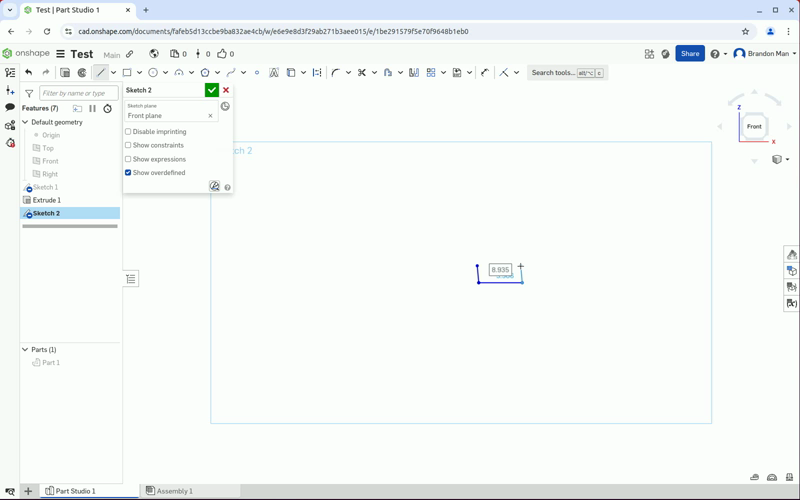
click(520, 265)
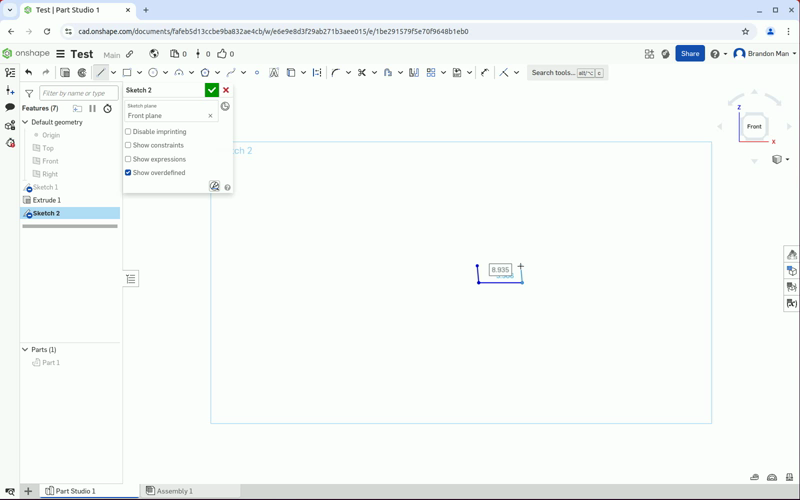
key_up(shift)
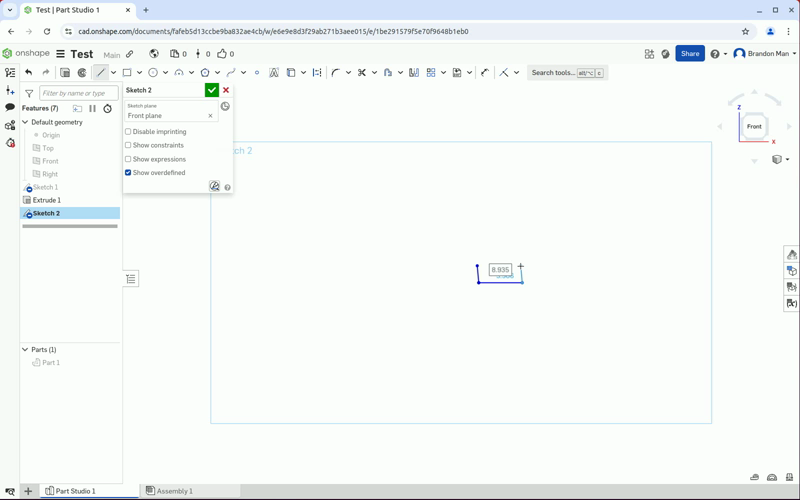
mouse_move(550, 265)
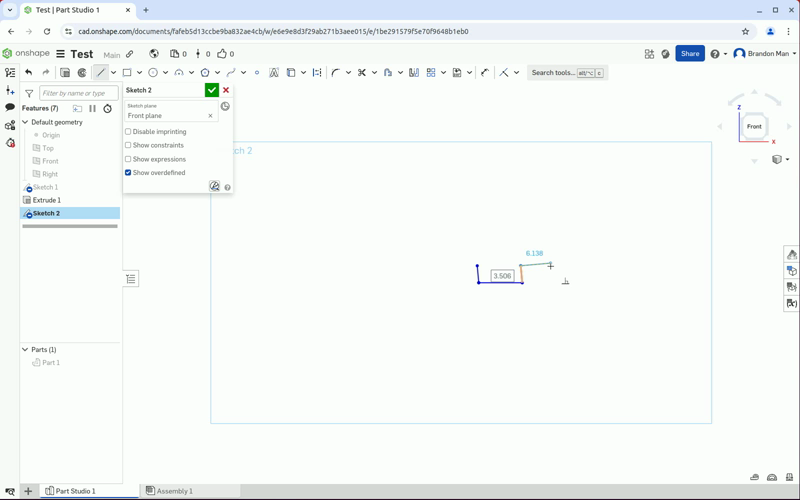
key_down(shift)
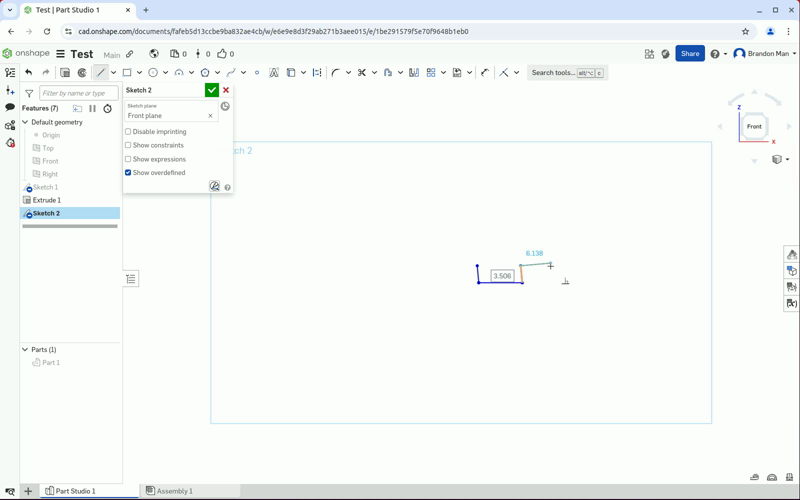
mouse_move(477, 265)
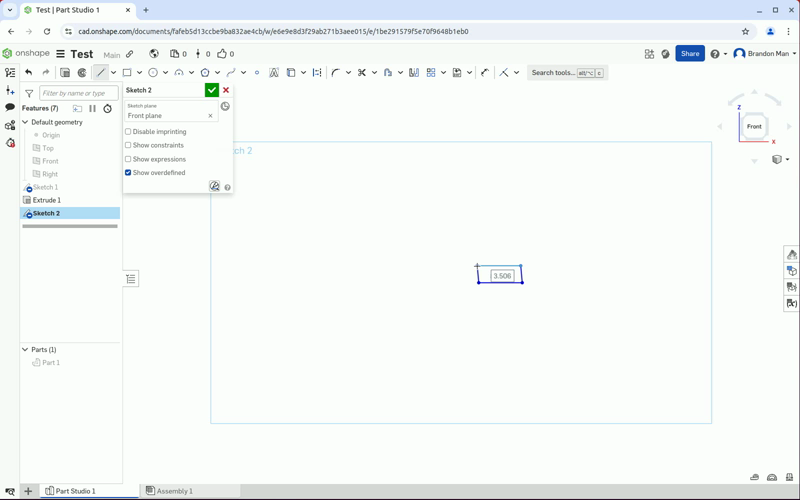
key_up(shift)
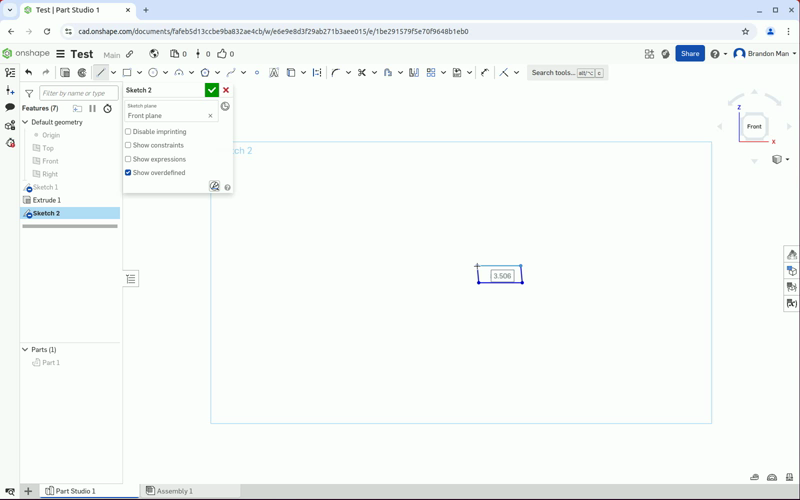
click(477, 265)
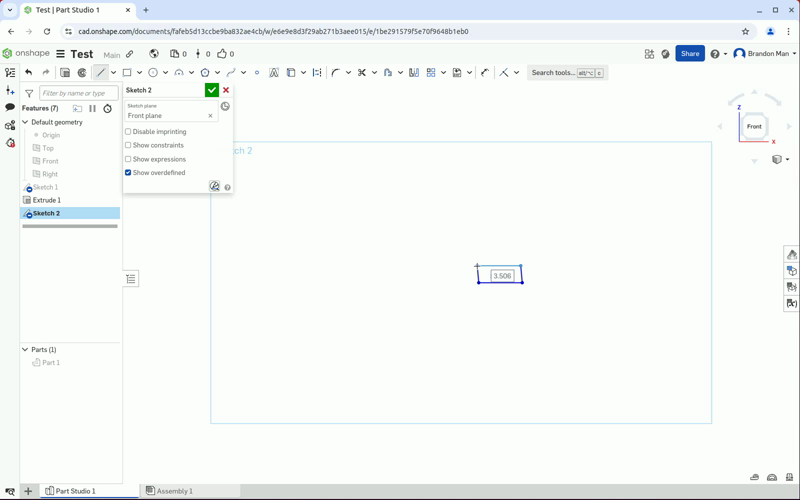
key(esc)
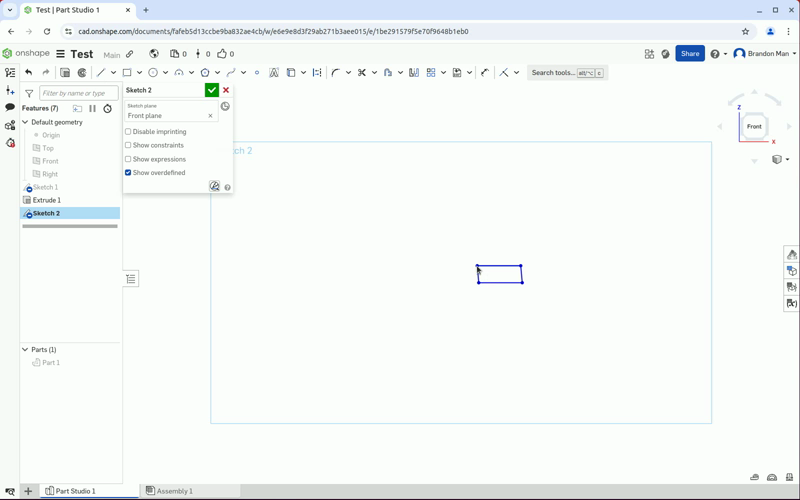
mouse_move(497, 270)
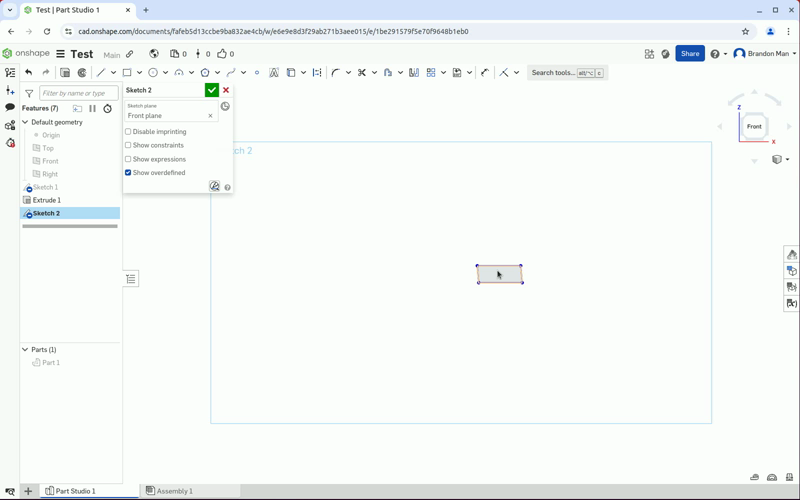
scroll(6)
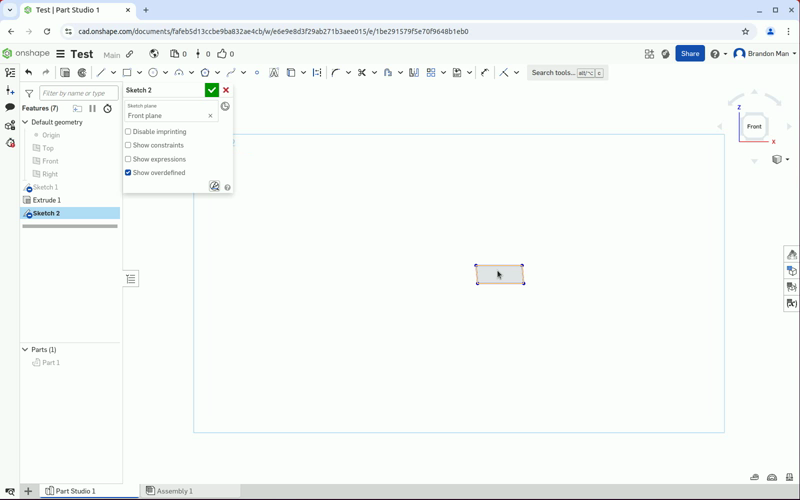
scroll(6)
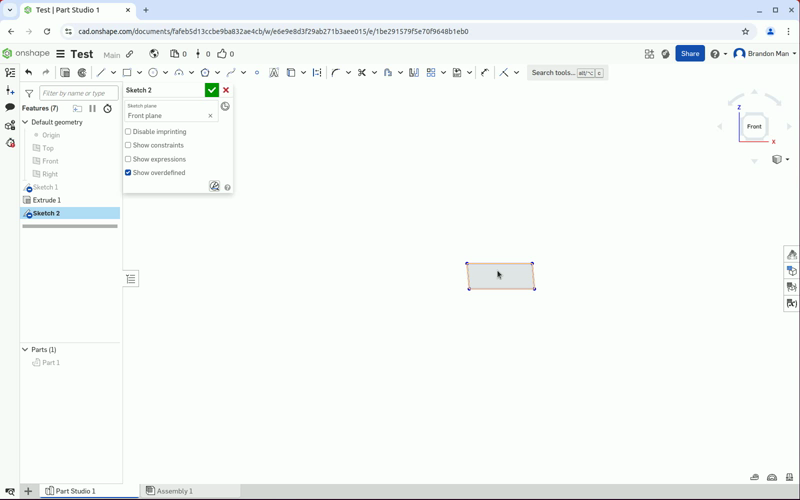
scroll(6)
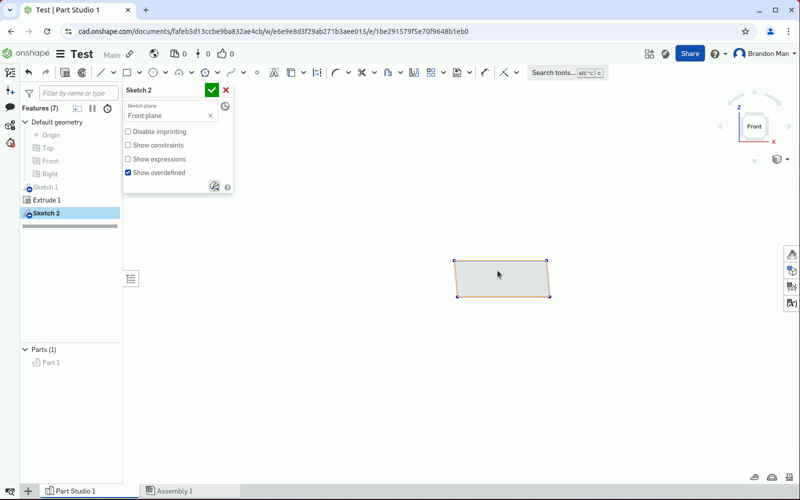
scroll(6)
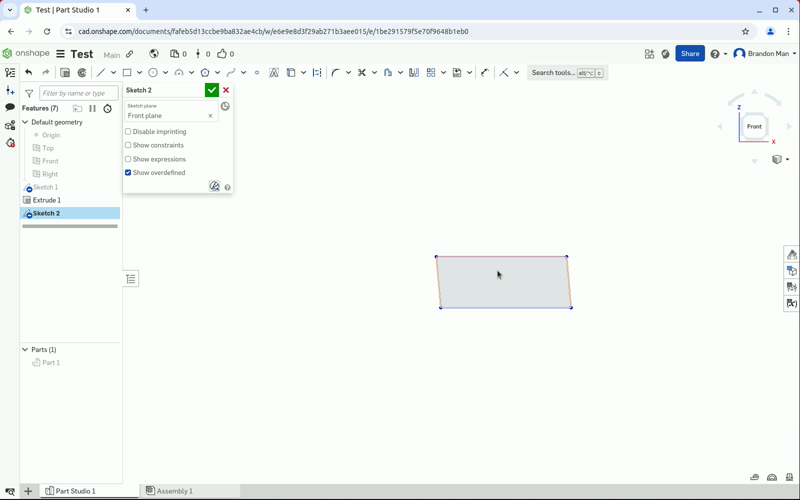
scroll(6)
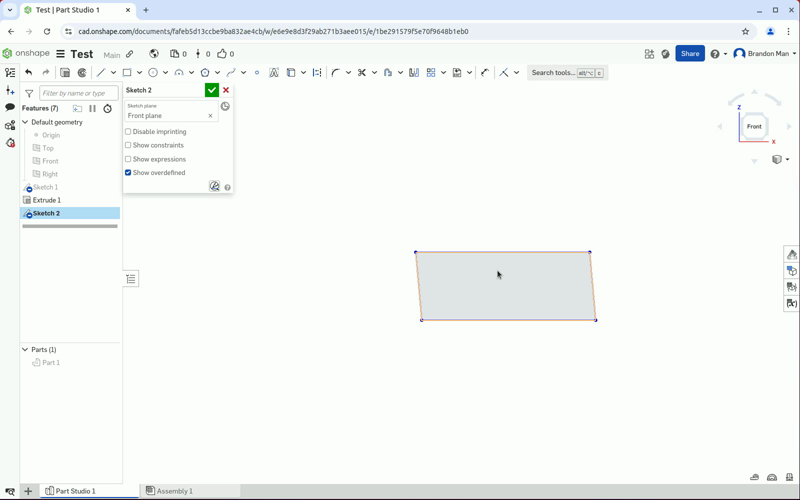
scroll(6)
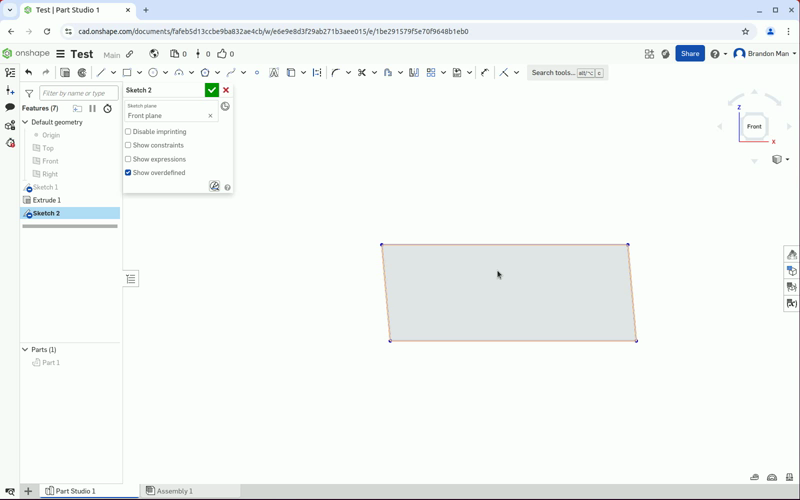
scroll(6)
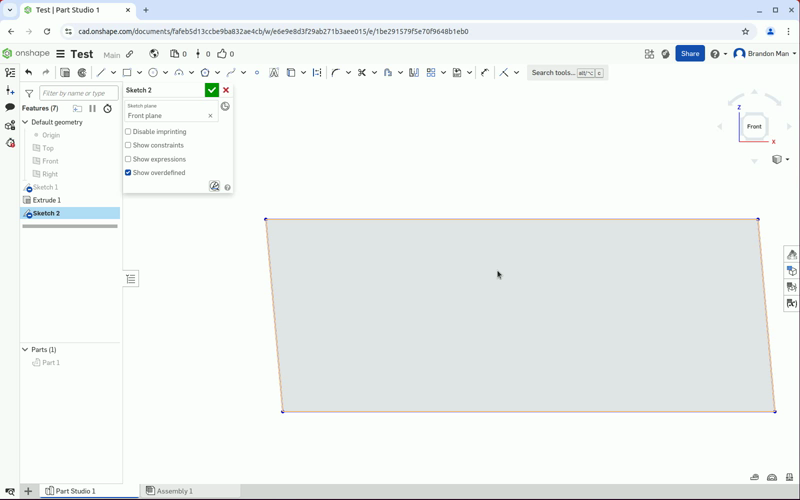
click(497, 270)
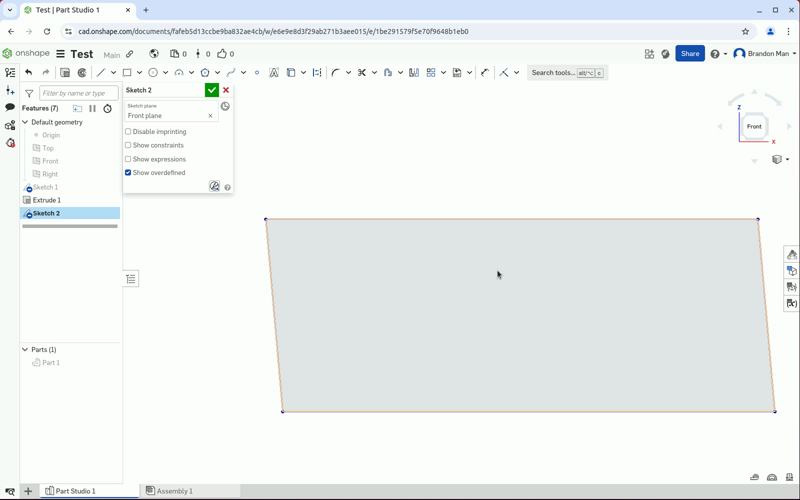
scroll(-6)
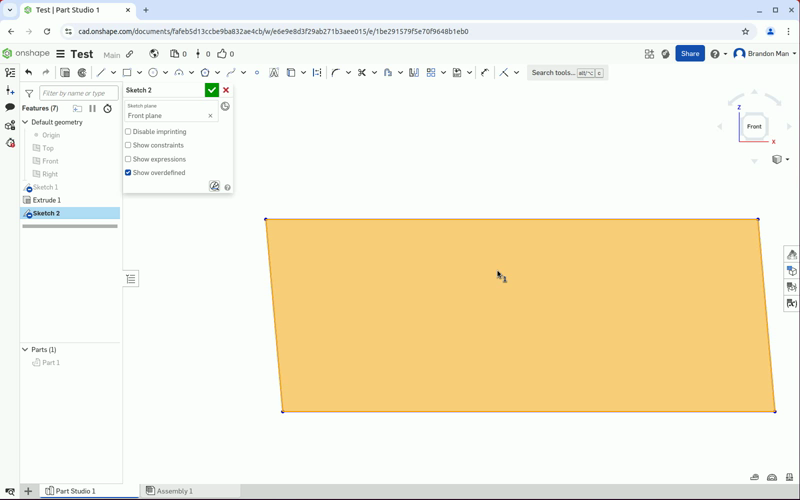
scroll(-6)
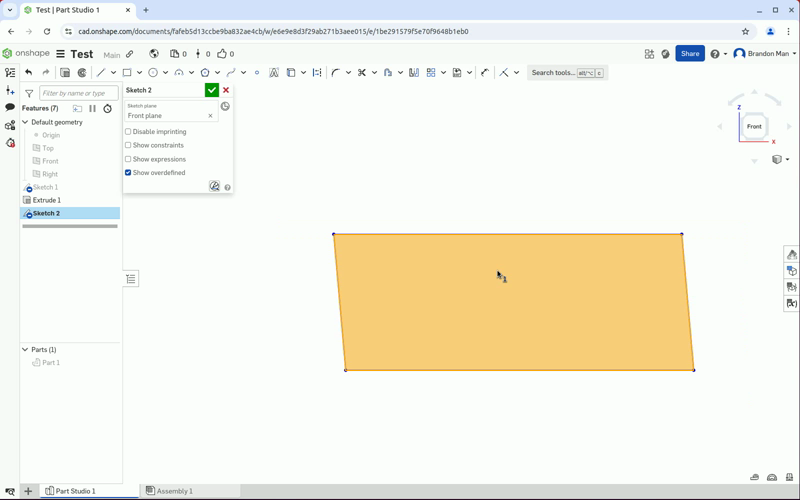
scroll(-6)
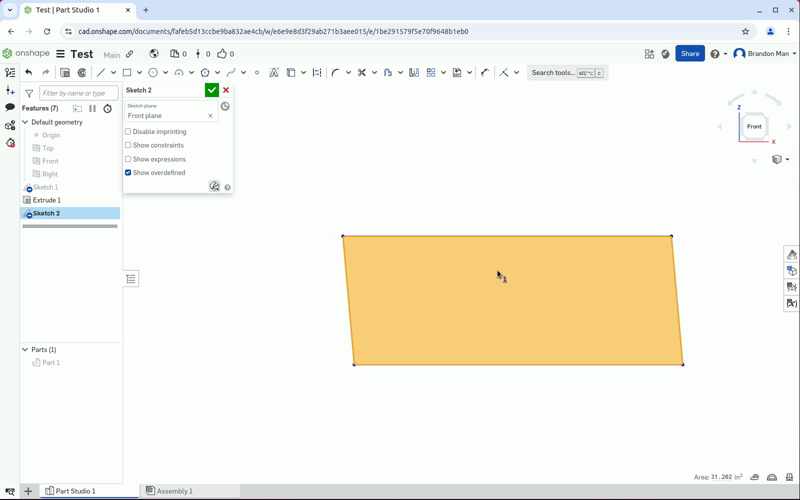
scroll(-6)
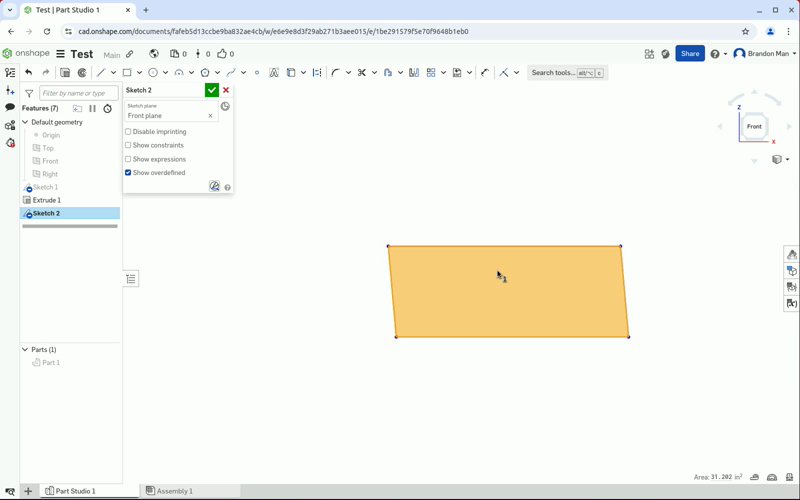
scroll(-6)
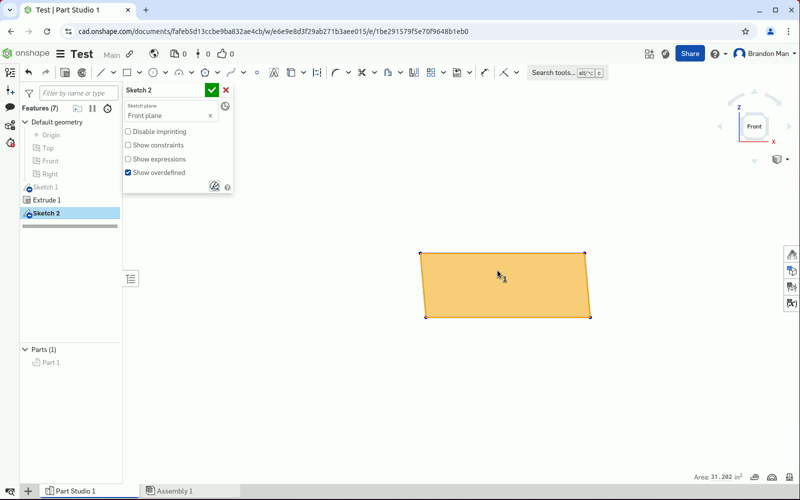
scroll(-6)
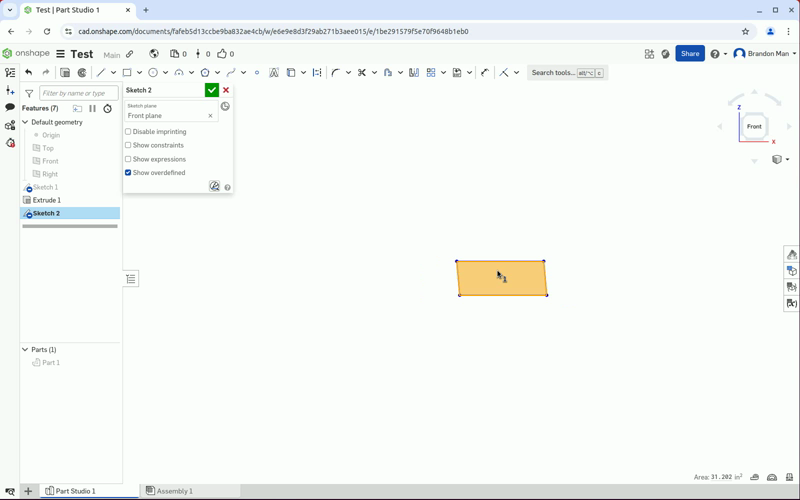
scroll(-6)
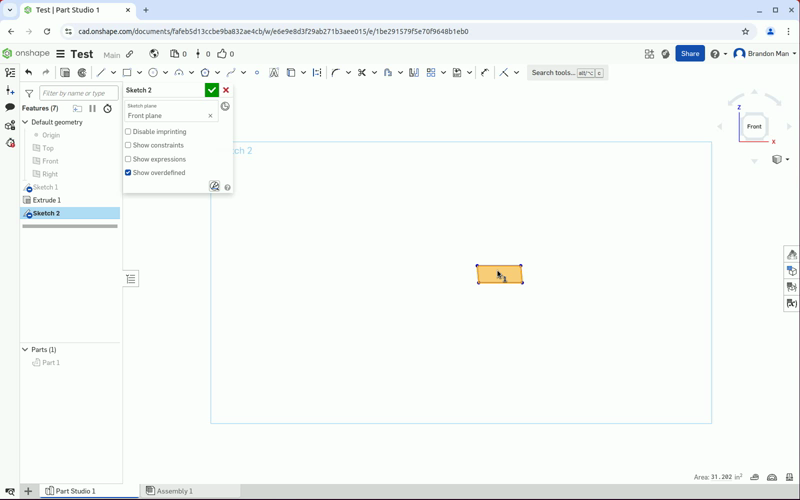
mouse_move(73, 352)
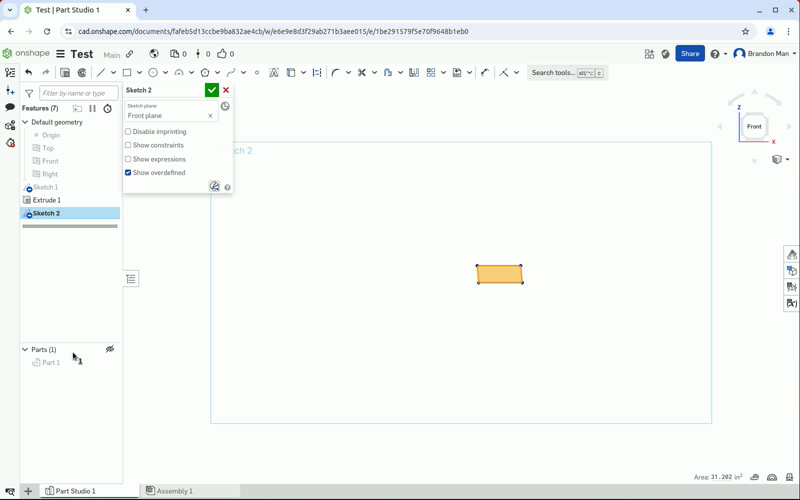
key(shift+y)
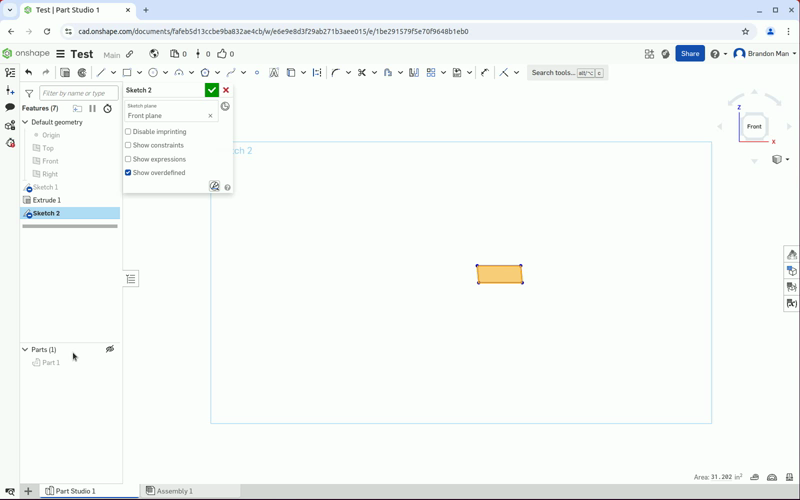
key(shift+e)
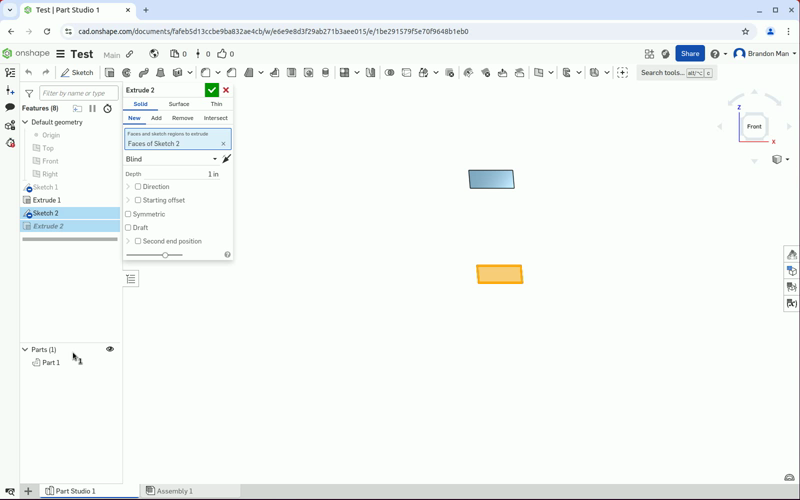
mouse_move(143, 106)
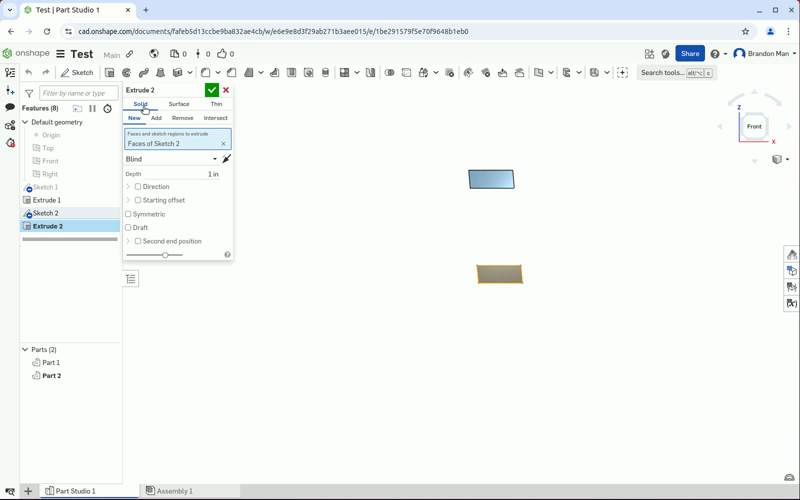
click(143, 106)
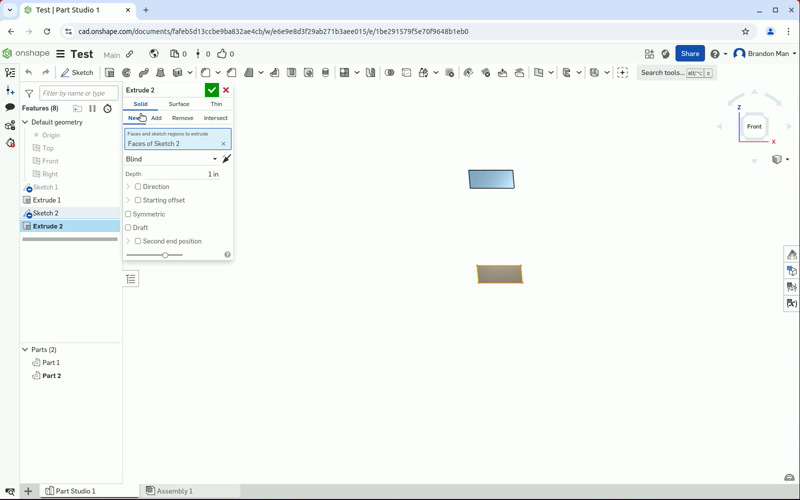
mouse_move(137, 120)
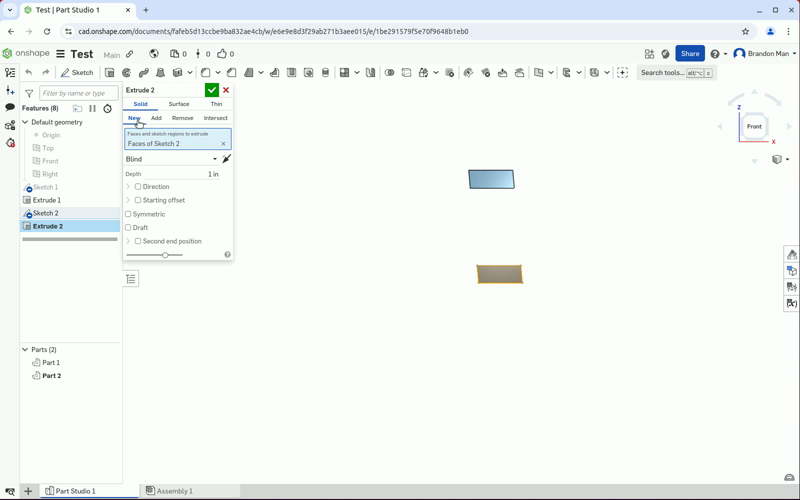
click(137, 120)
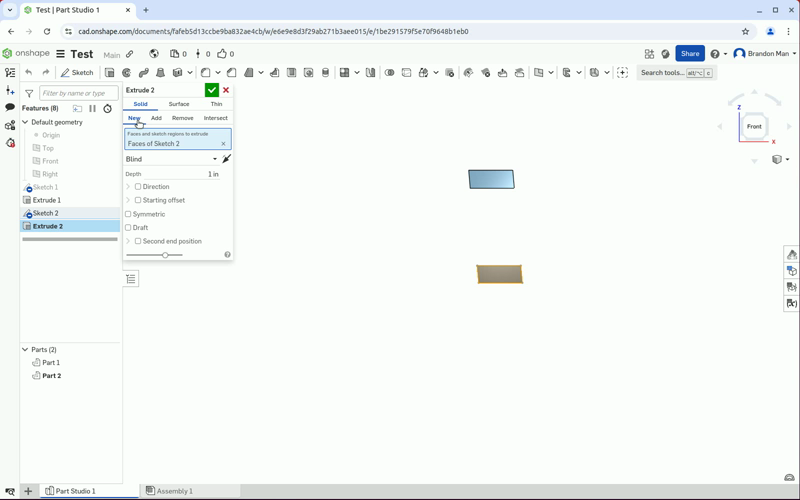
key(tab, 4)
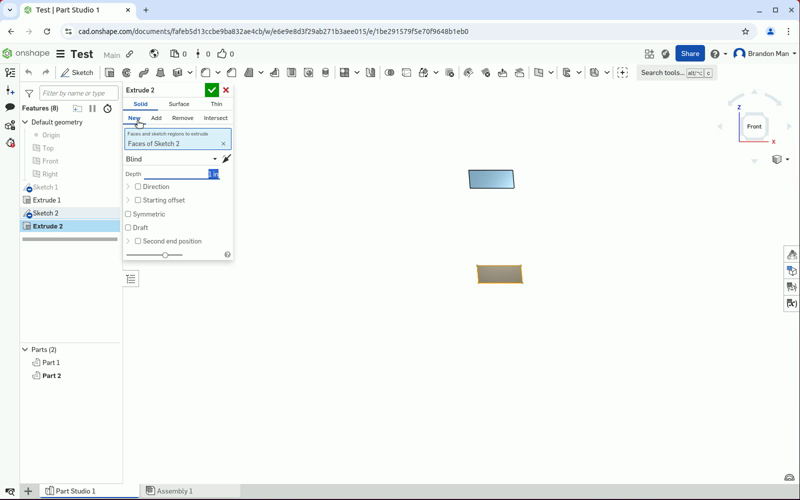
text(0.722)
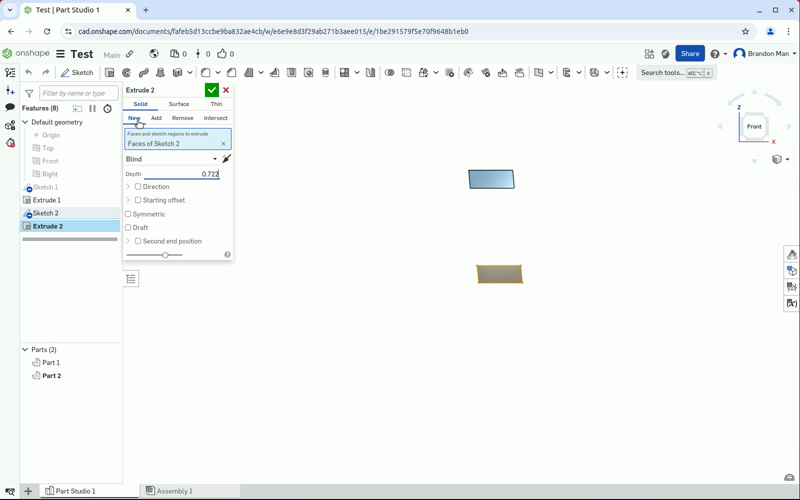
key(enter)
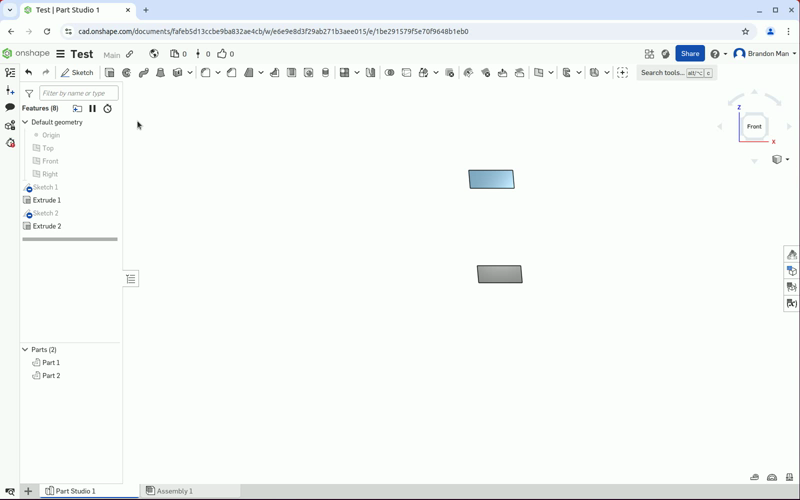
key(shift+h)
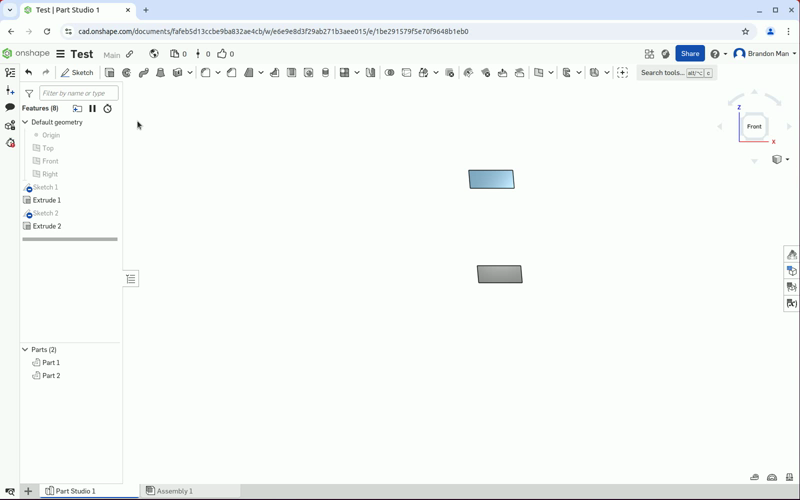
key(shift+h)
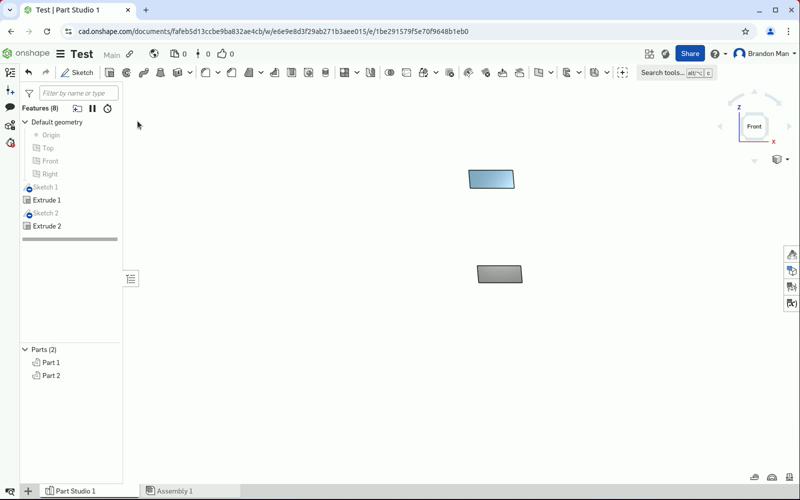
mouse_move(73, 189)
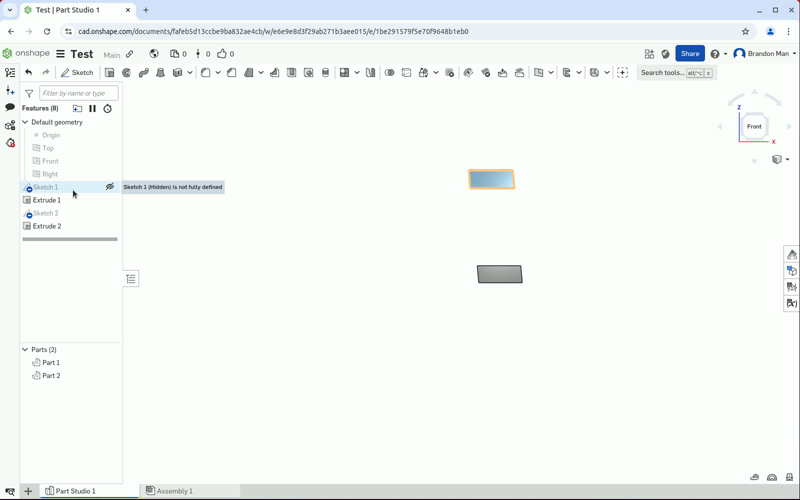
click(73, 189)
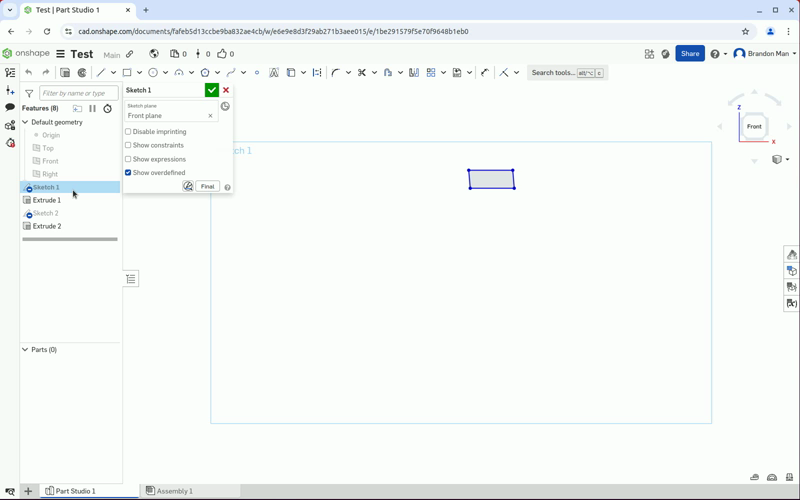
mouse_move(229, 92)
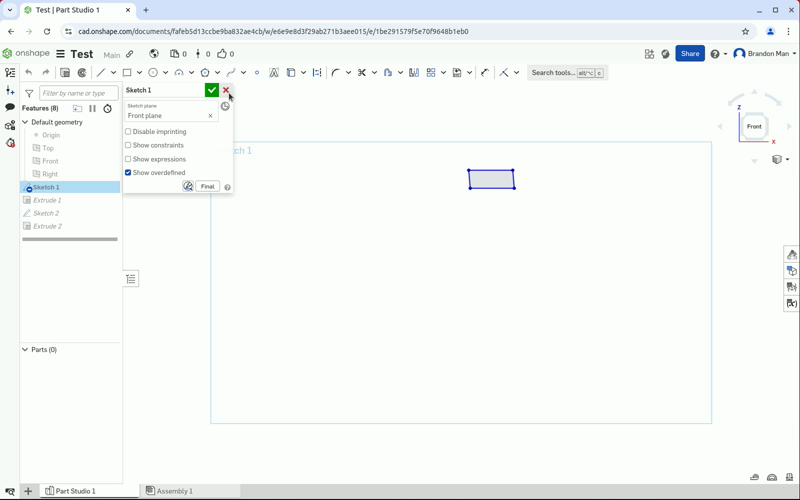
click(229, 92)
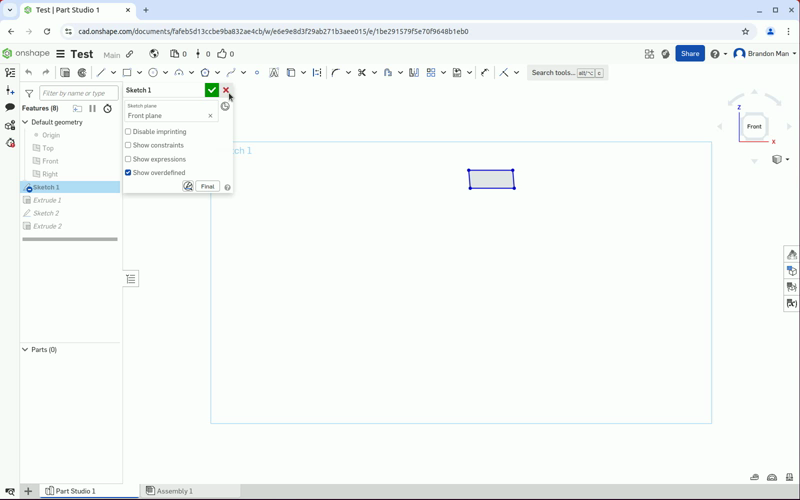
key(shift+s)
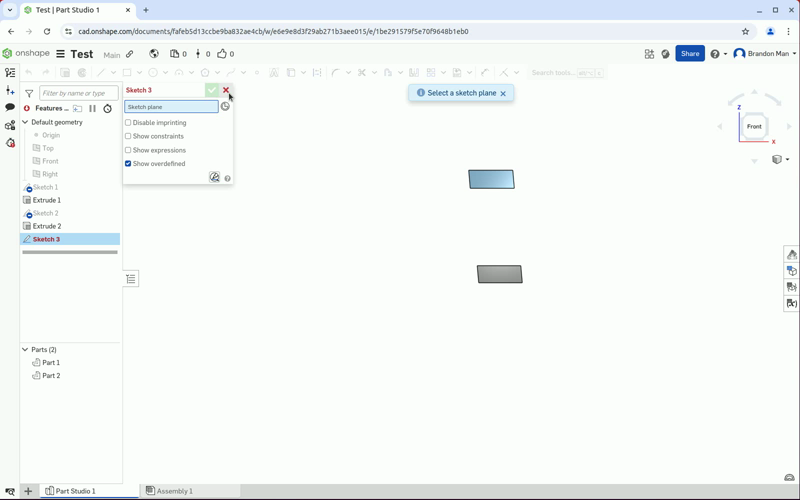
mouse_move(73, 163)
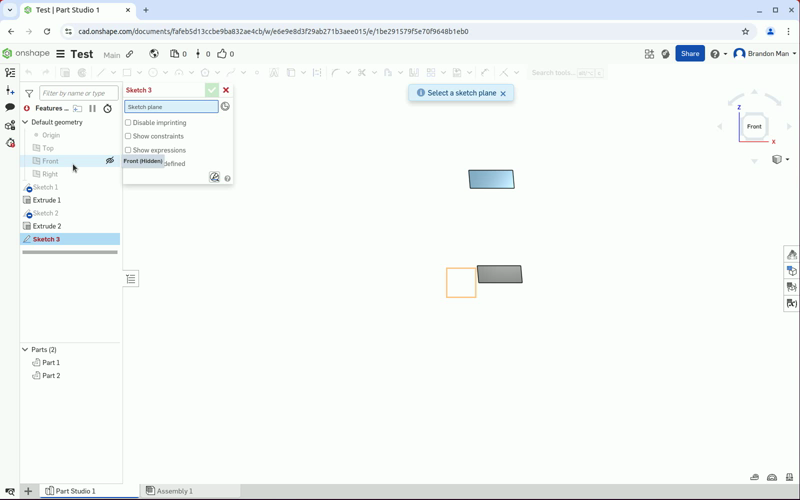
click(73, 163)
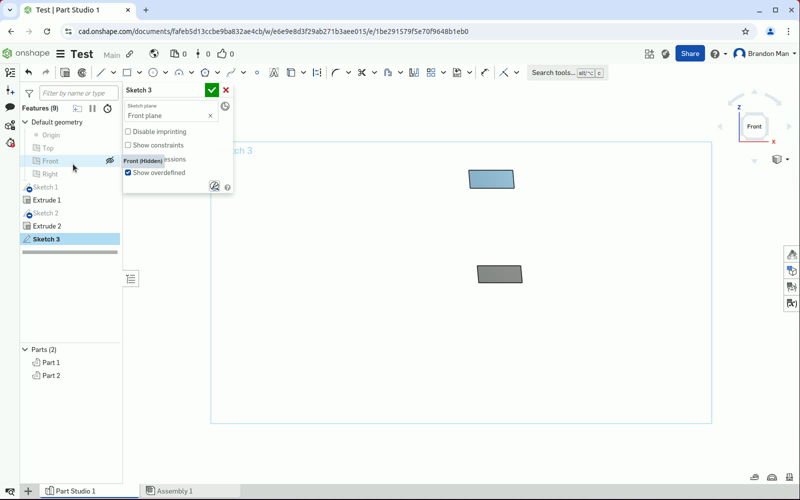
mouse_move(73, 352)
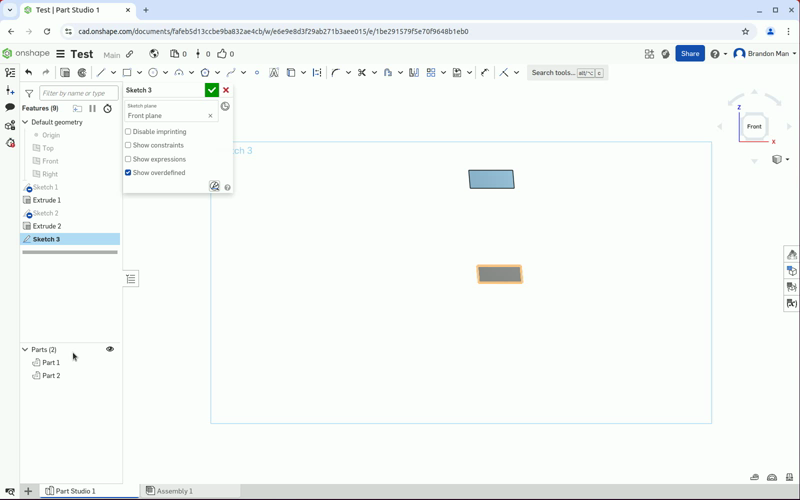
key(y)
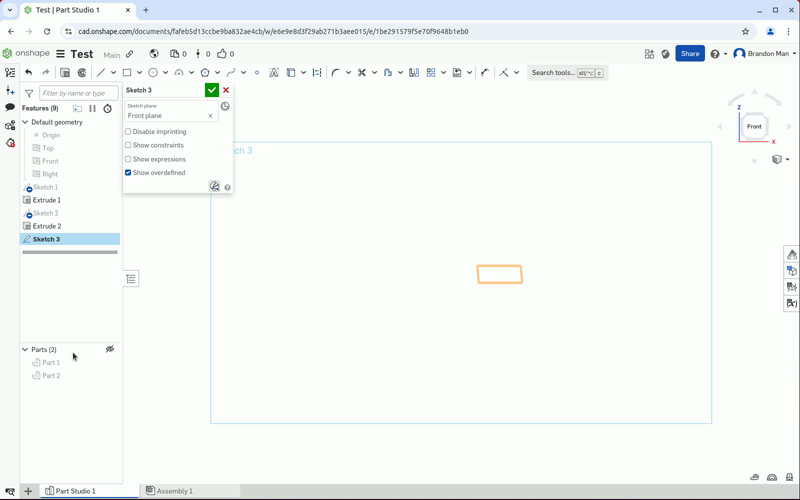
key(l)
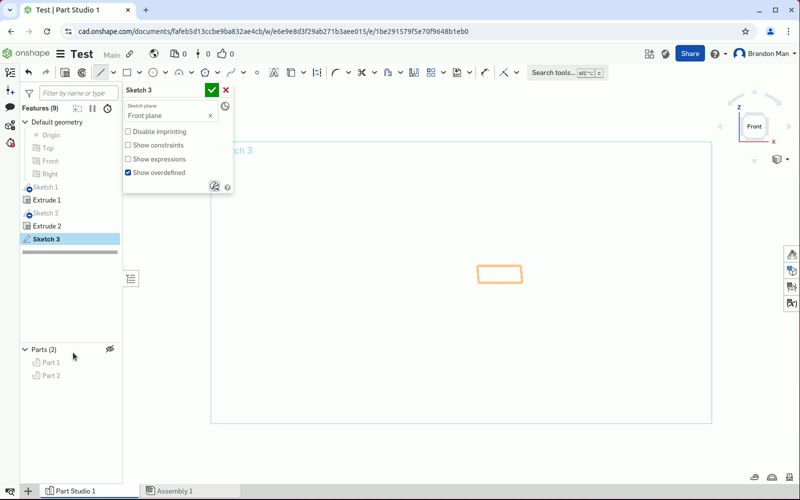
key_down(shift)
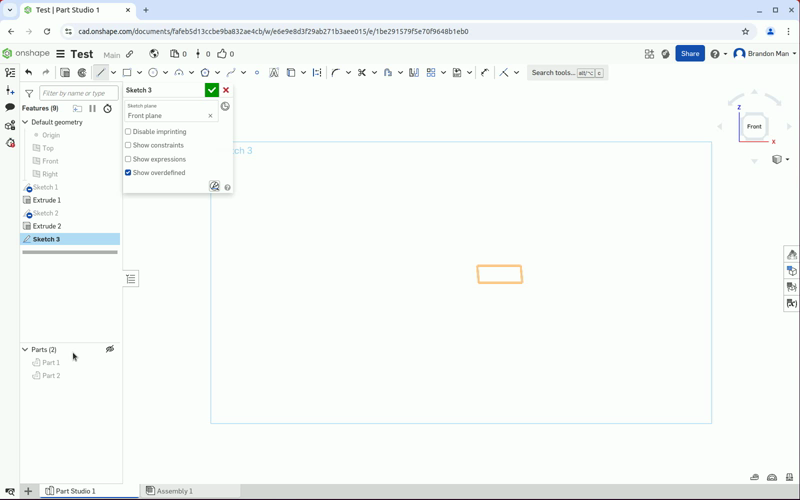
mouse_move(418, 265)
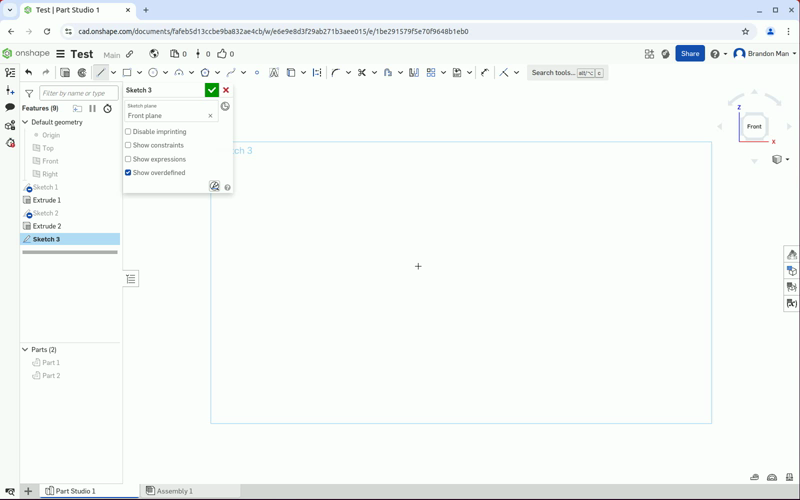
click(418, 265)
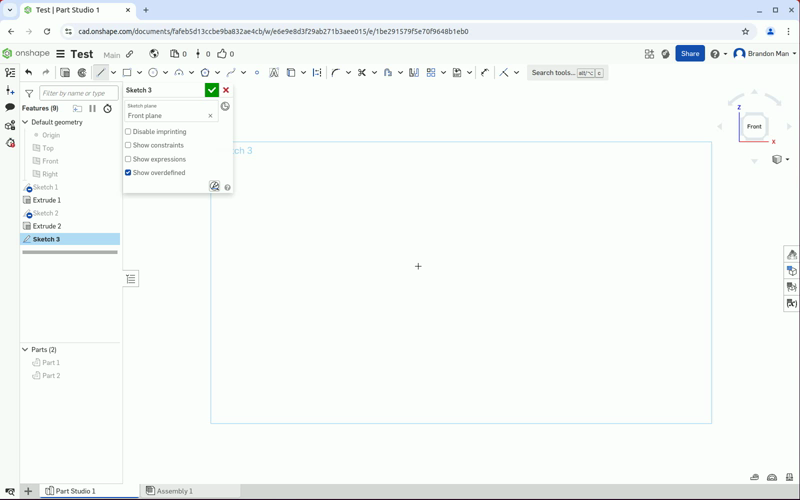
key_up(shift)
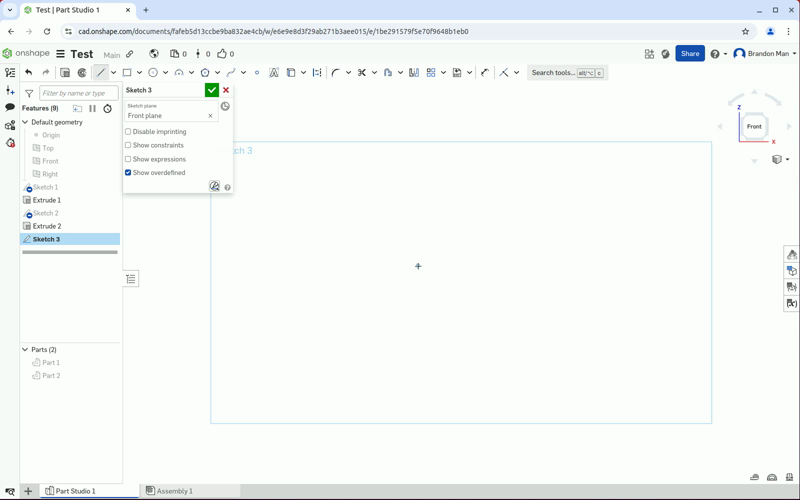
key_down(shift)
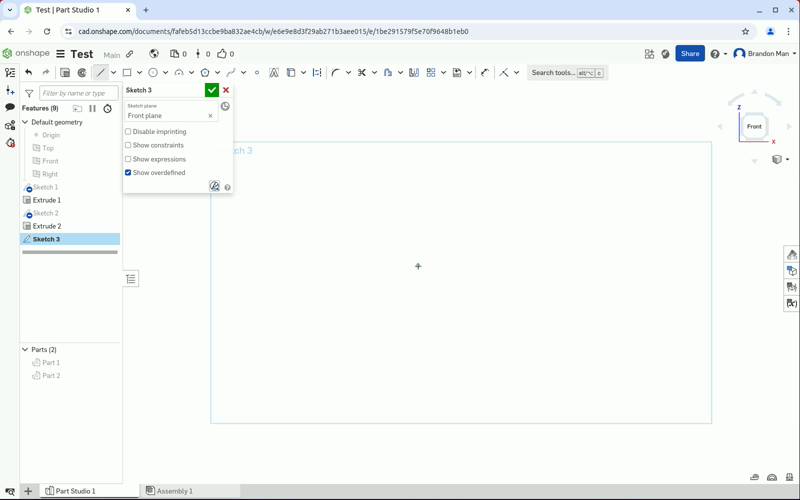
mouse_move(448, 265)
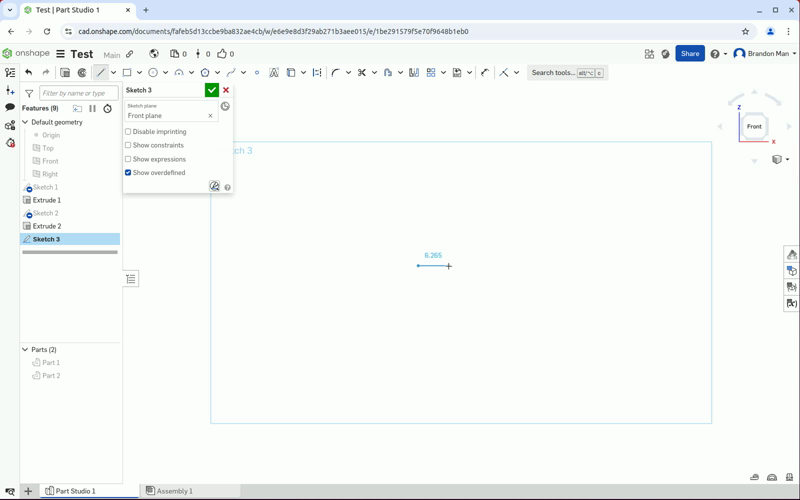
mouse_move(460, 265)
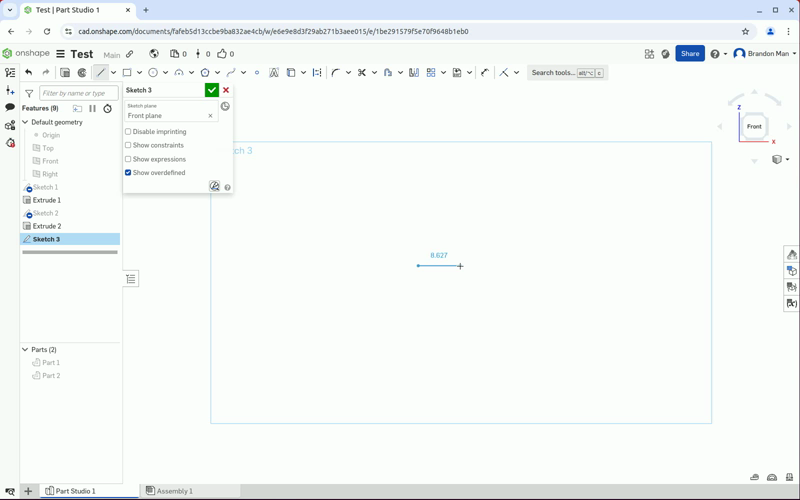
click(460, 265)
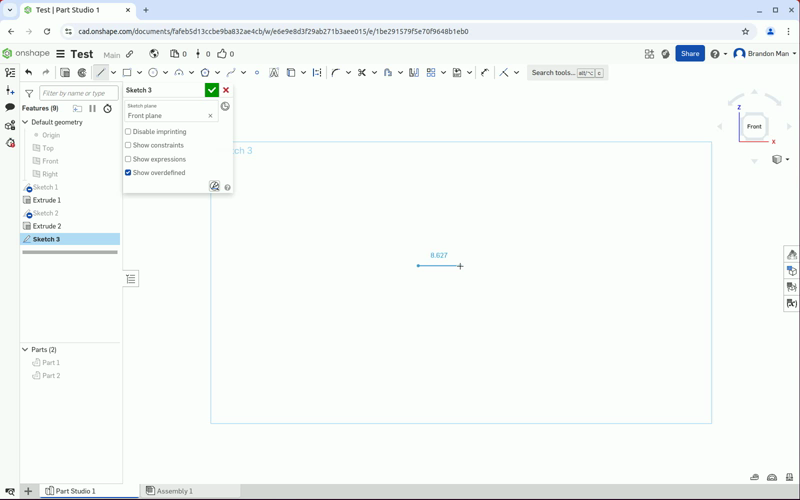
key_up(shift)
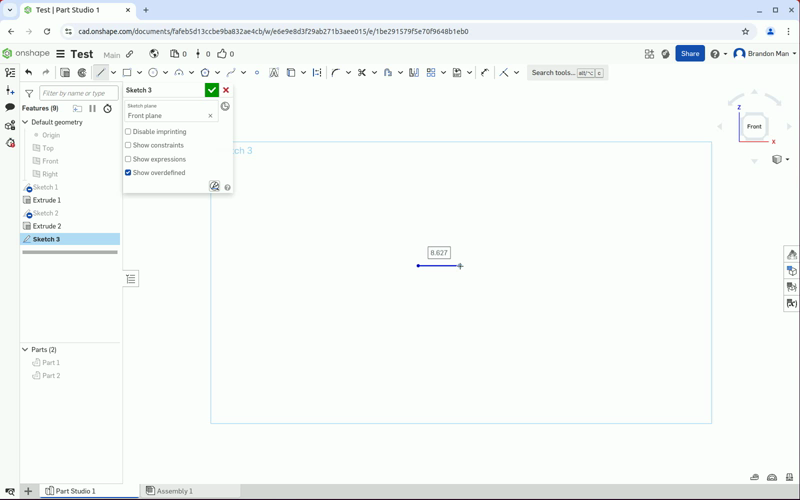
key_down(shift)
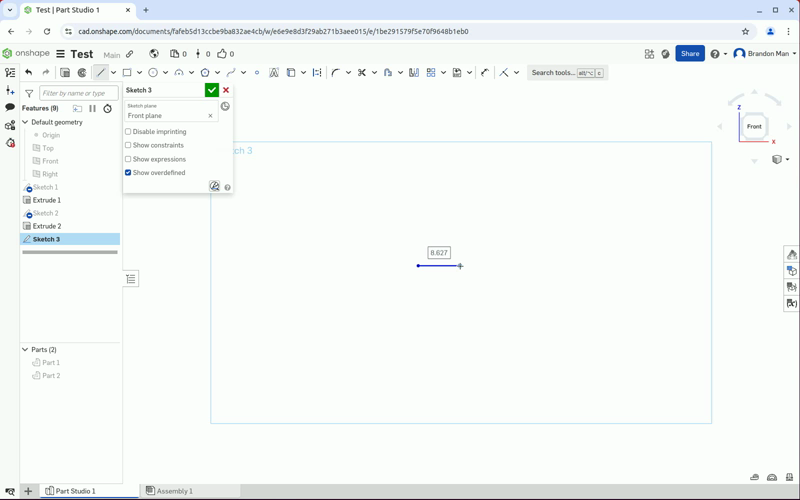
mouse_move(490, 265)
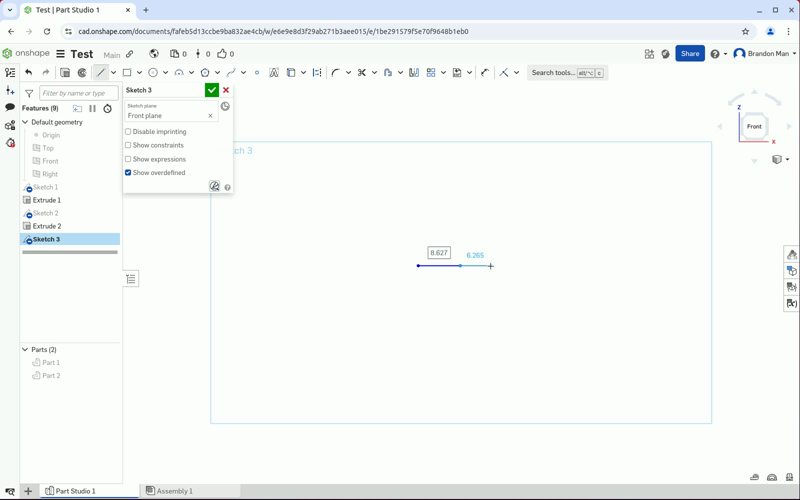
mouse_move(458, 247)
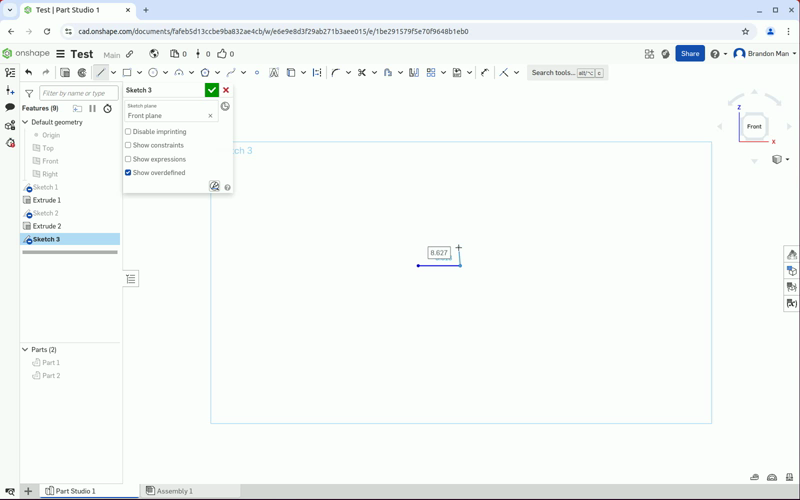
click(458, 247)
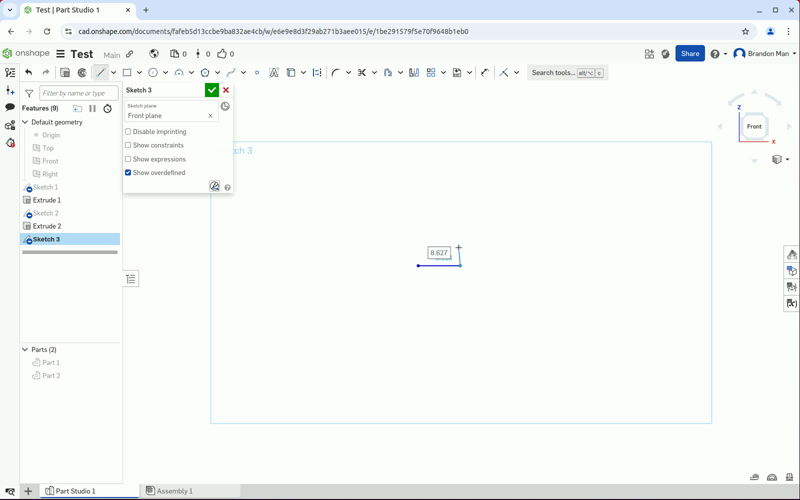
key_up(shift)
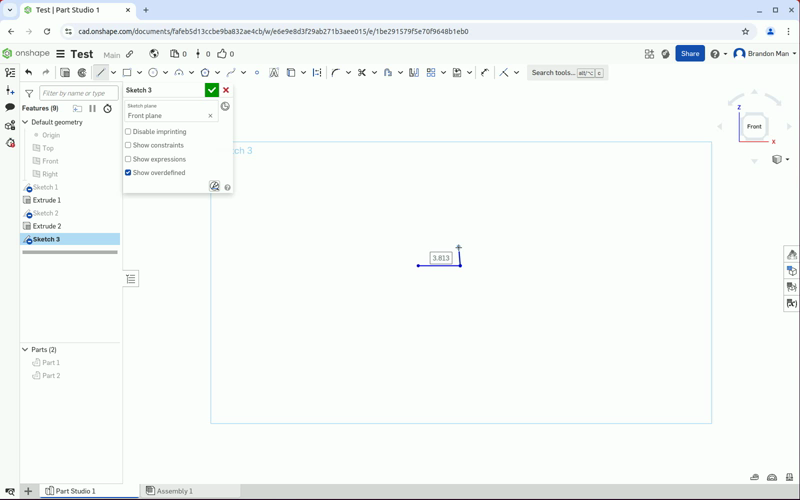
key_down(shift)
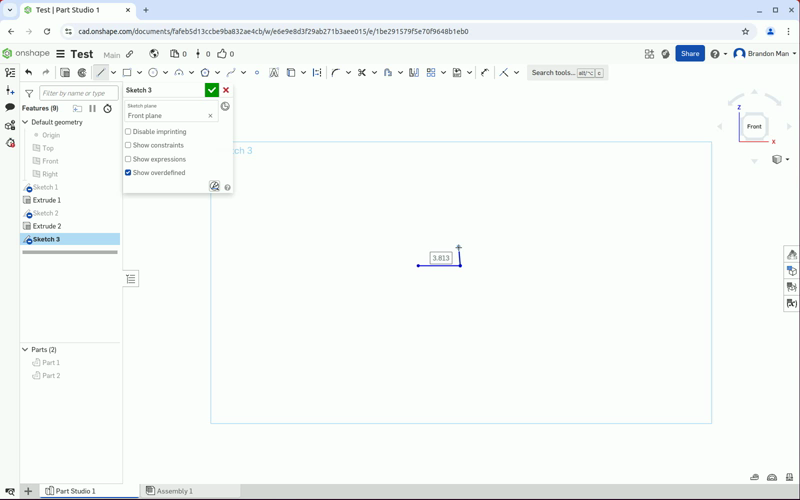
mouse_move(489, 247)
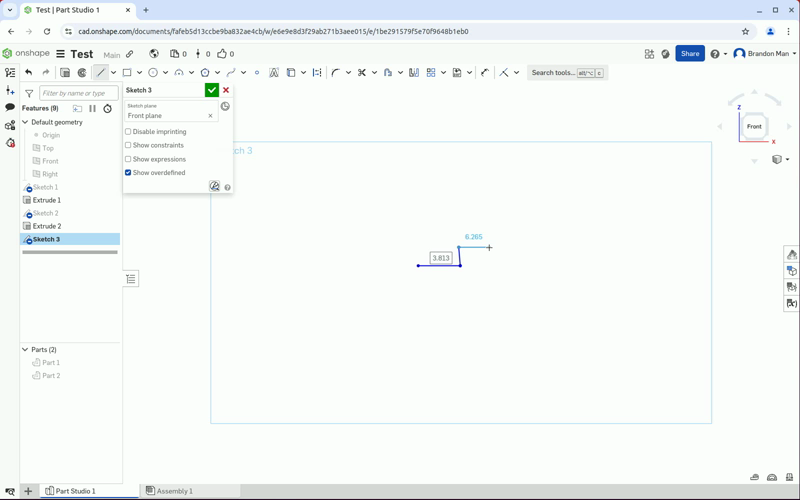
mouse_move(419, 247)
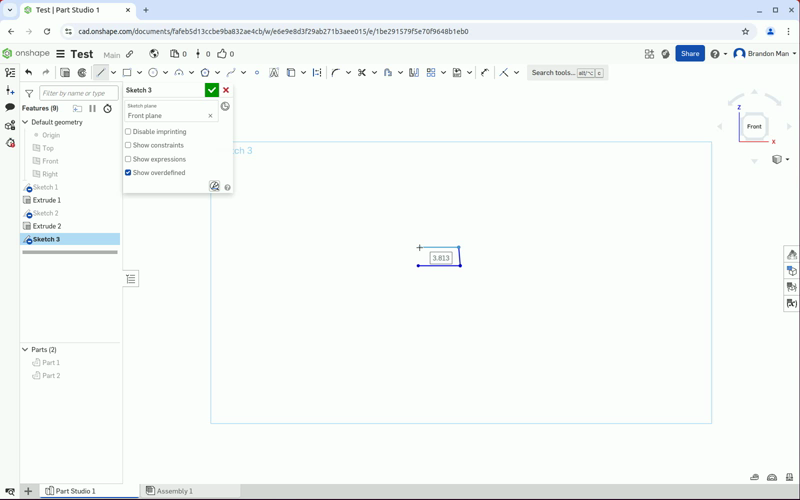
click(419, 247)
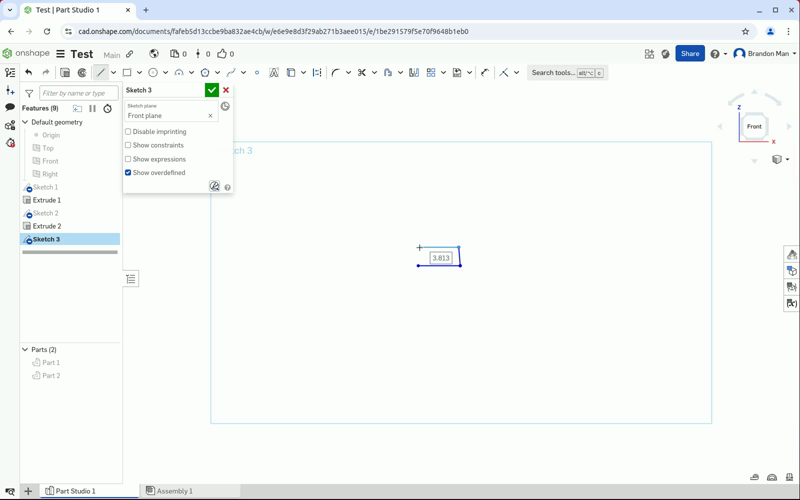
key_up(shift)
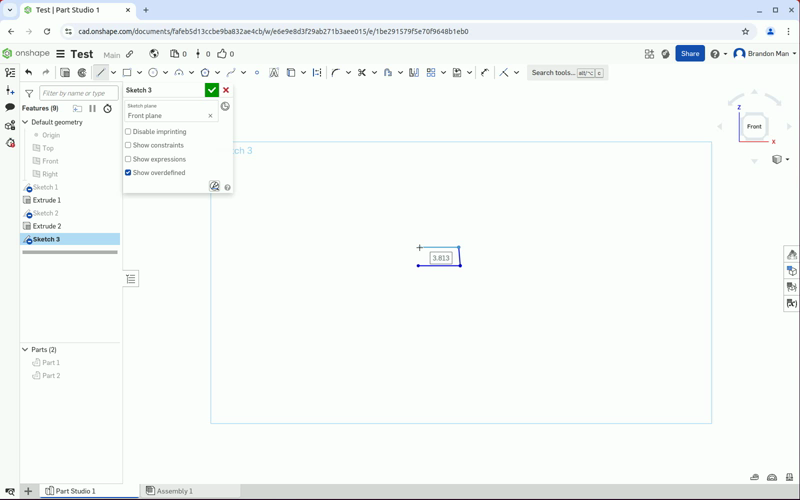
mouse_move(450, 247)
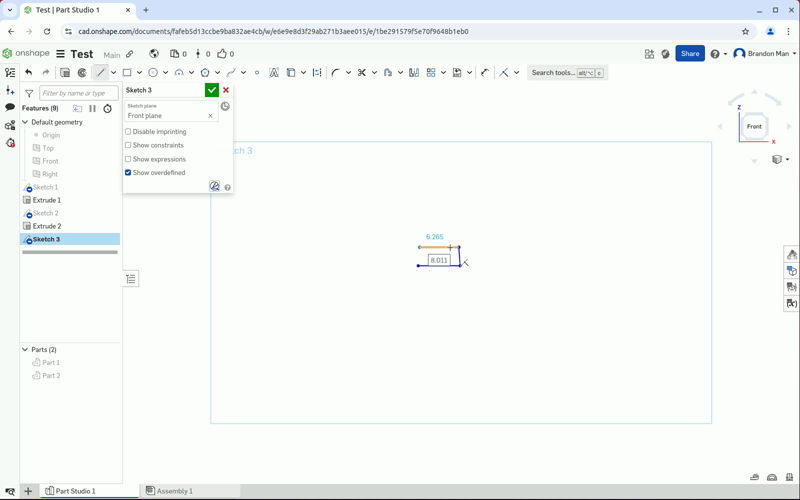
key_down(shift)
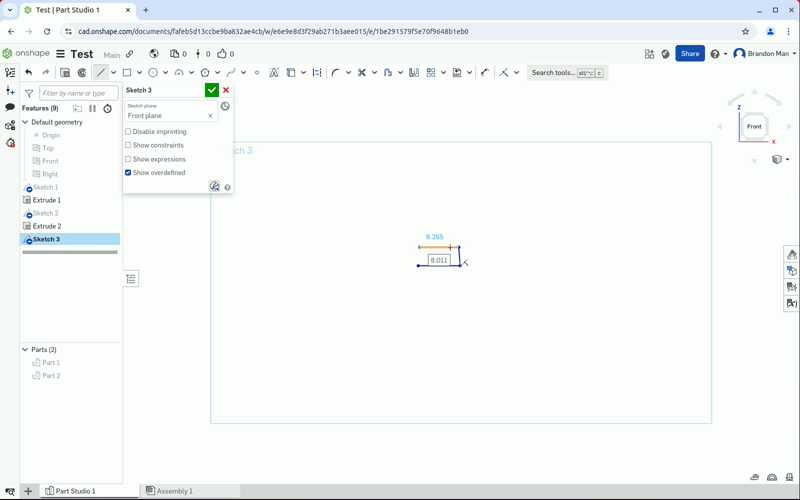
mouse_move(418, 265)
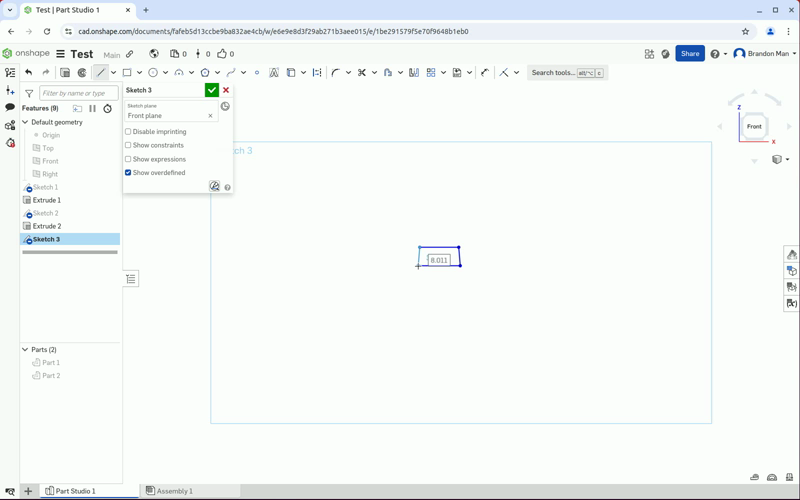
key_up(shift)
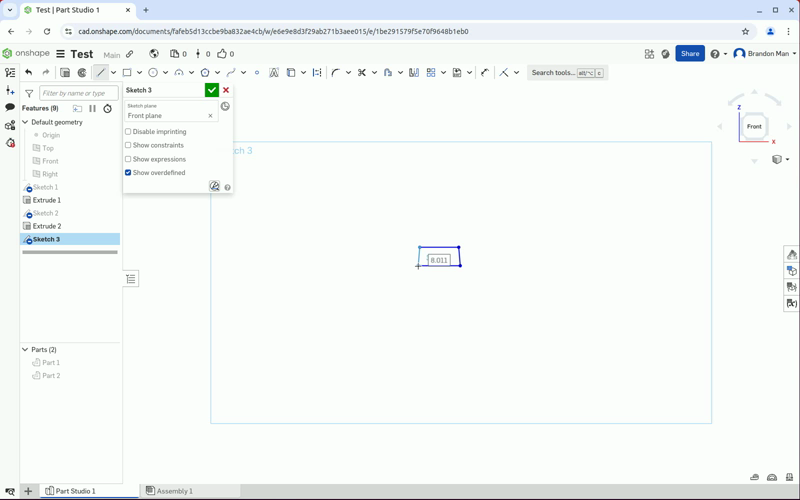
click(418, 265)
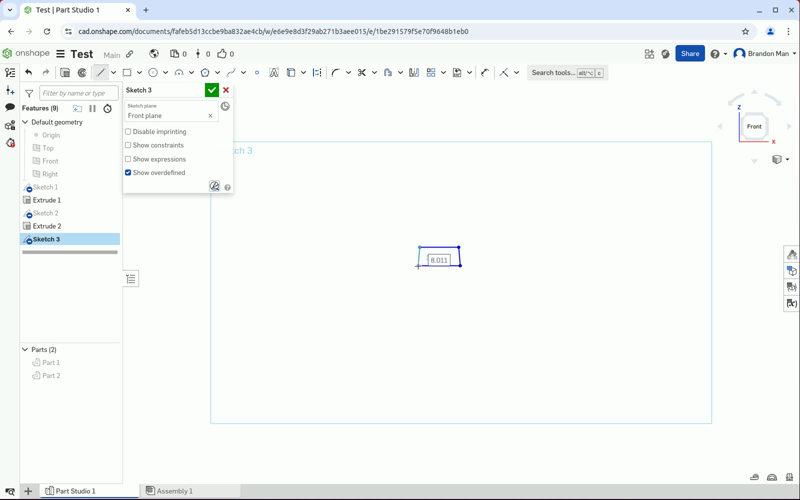
key(esc)
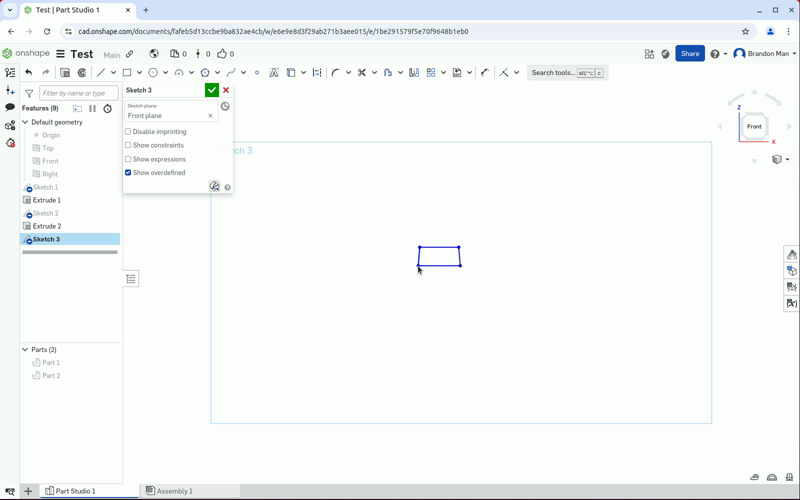
mouse_move(424, 253)
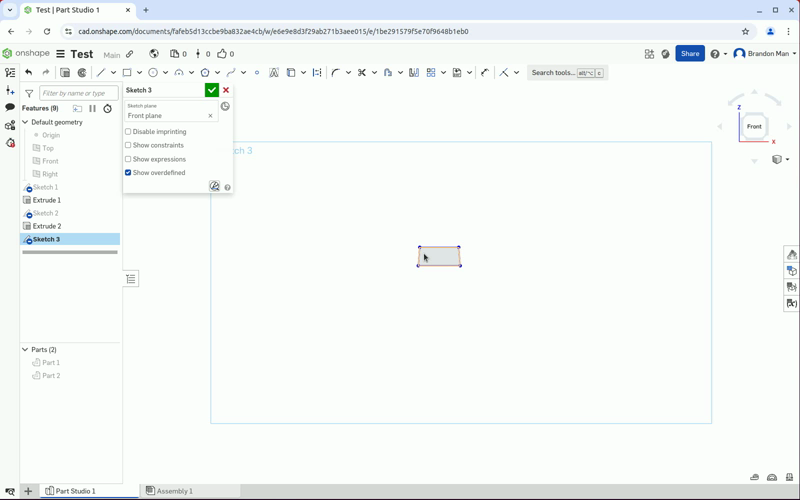
scroll(6)
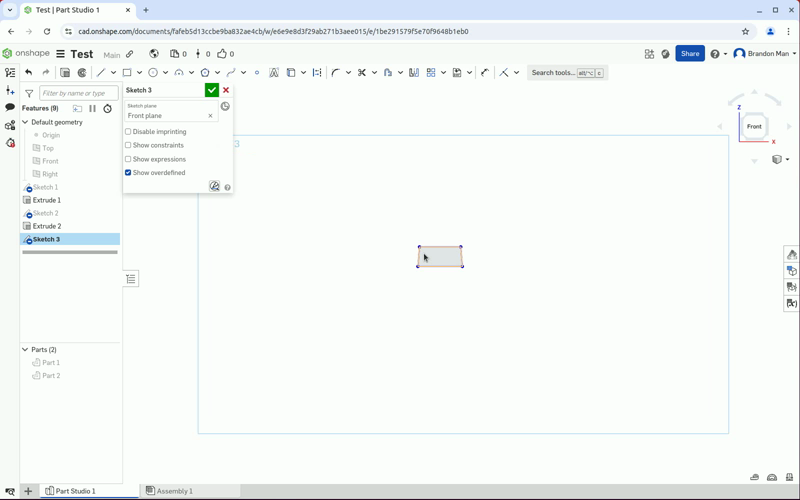
scroll(6)
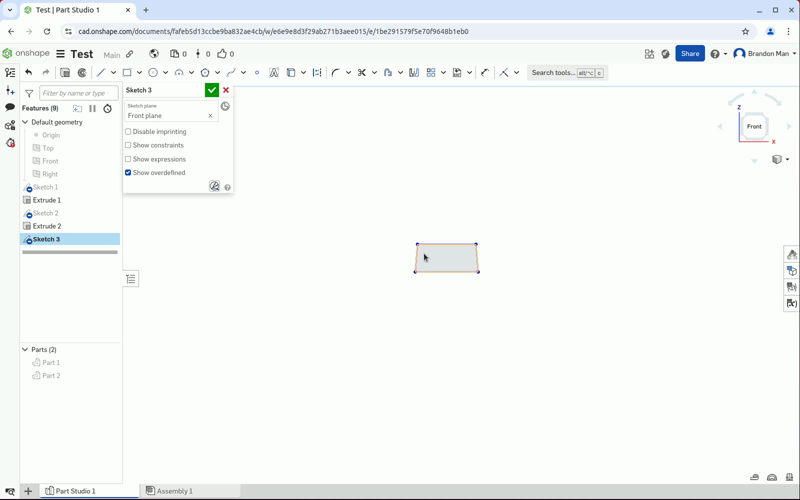
scroll(6)
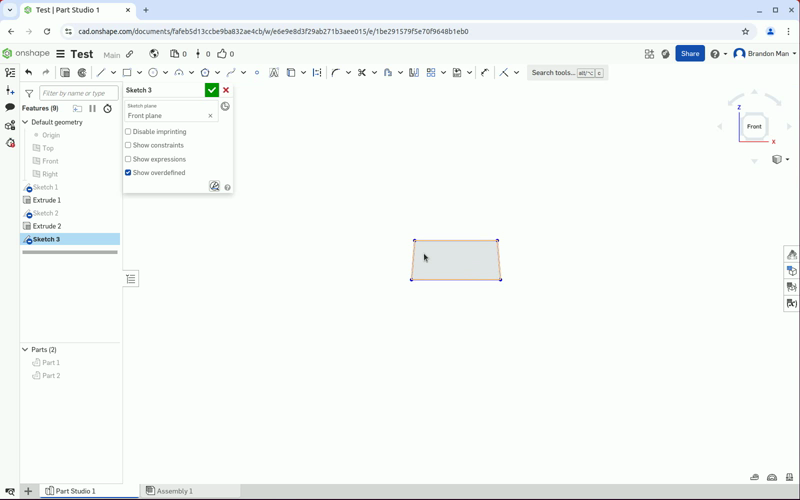
scroll(6)
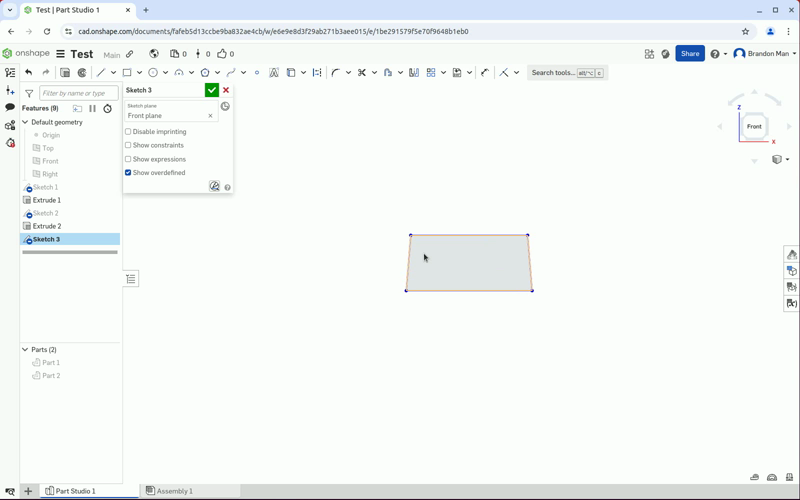
scroll(6)
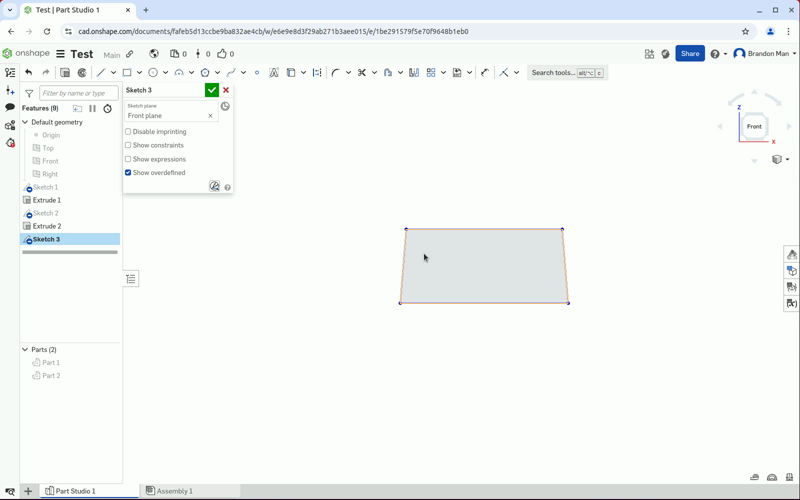
scroll(6)
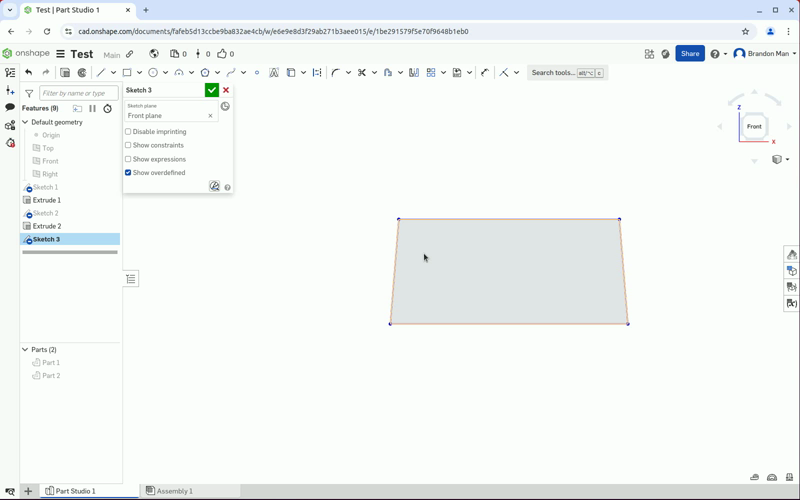
scroll(6)
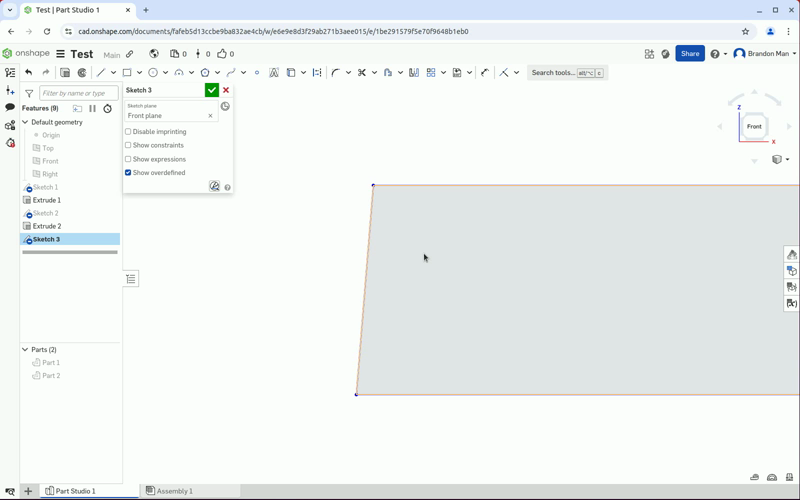
click(424, 253)
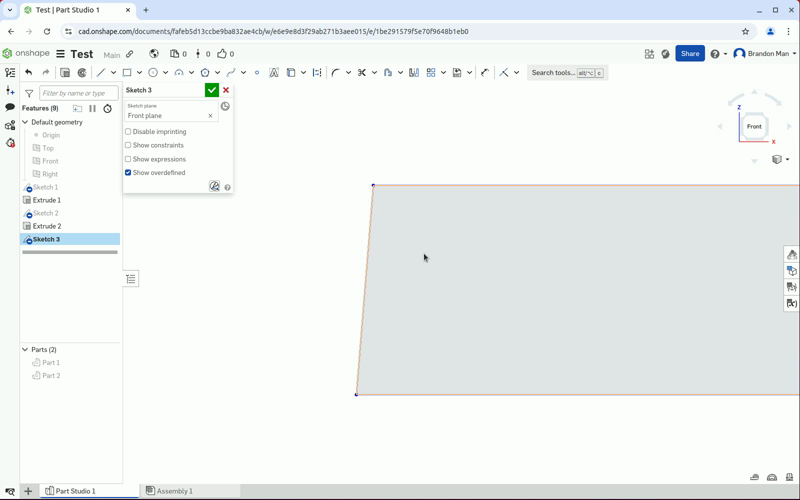
scroll(-6)
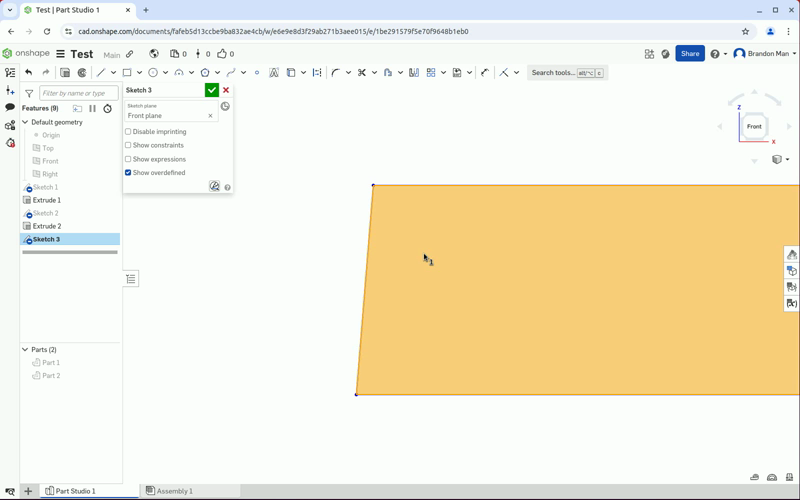
scroll(-6)
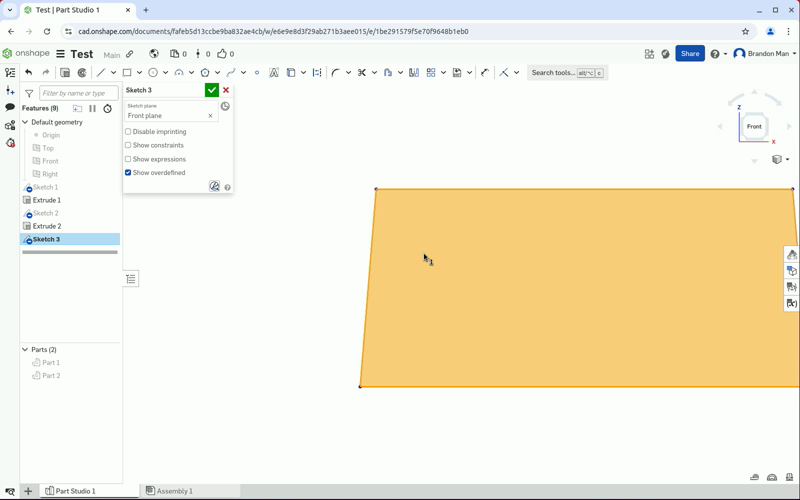
scroll(-6)
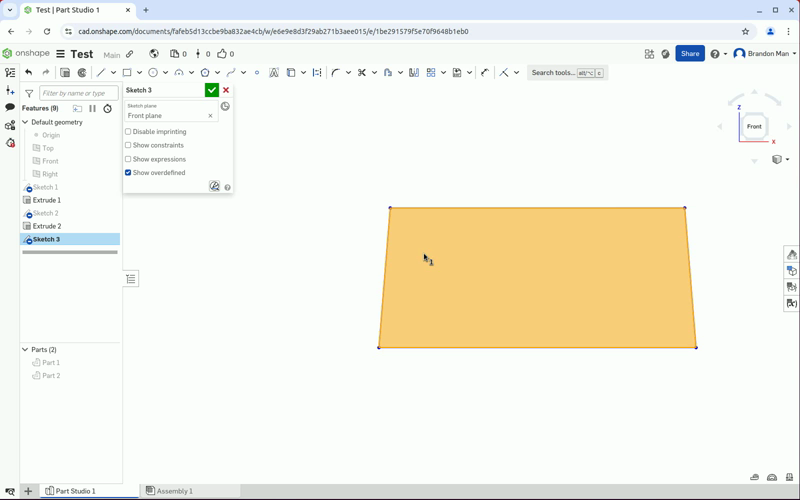
scroll(-6)
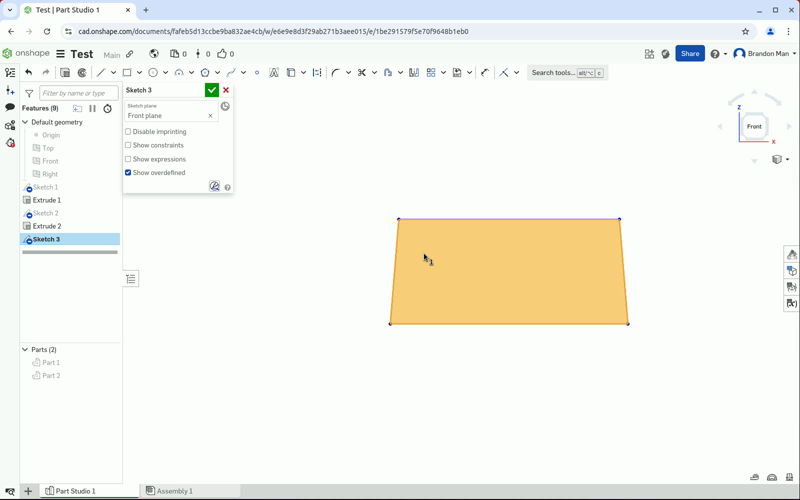
scroll(-6)
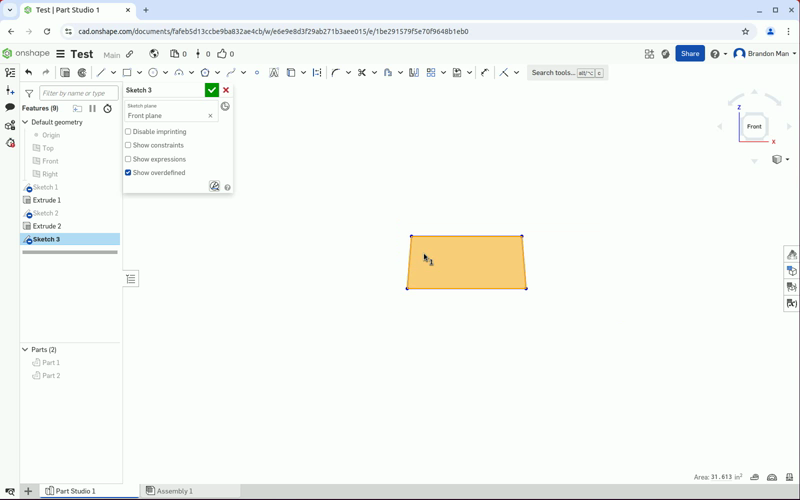
scroll(-6)
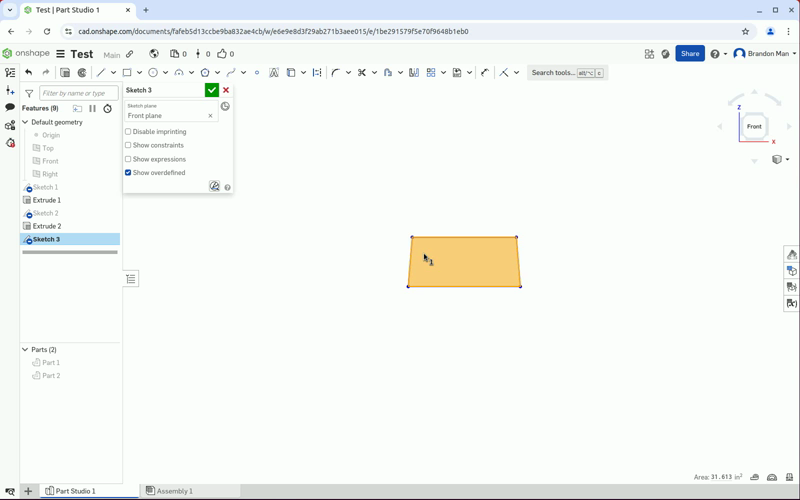
scroll(-6)
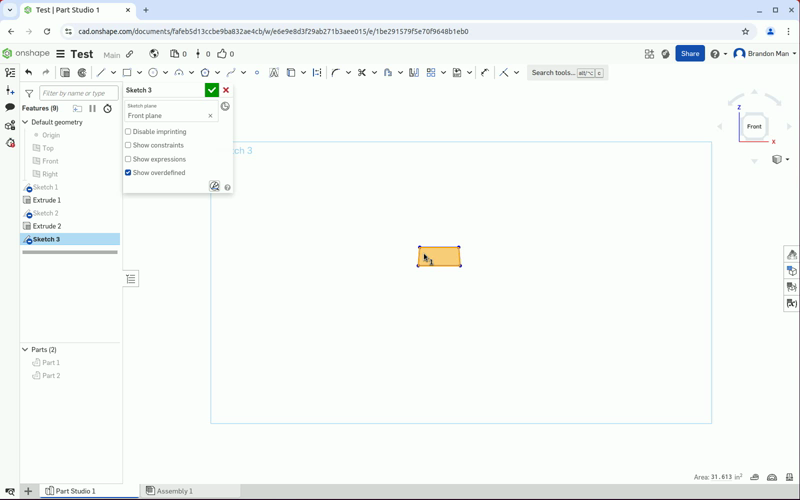
mouse_move(73, 352)
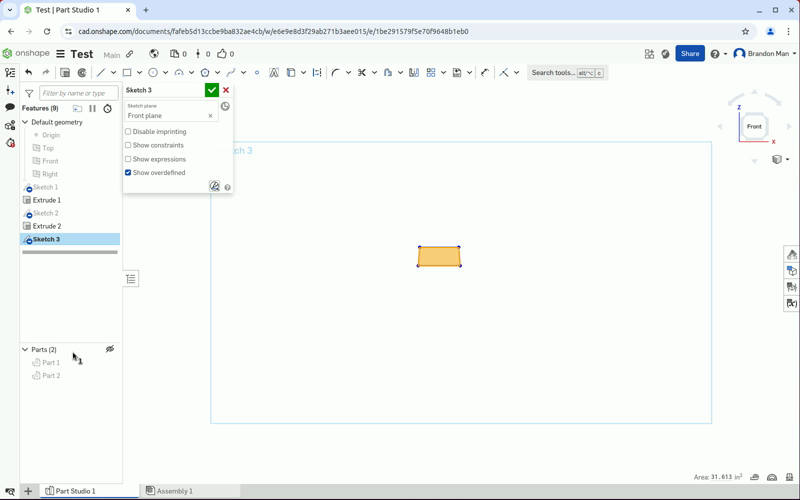
key(shift+y)
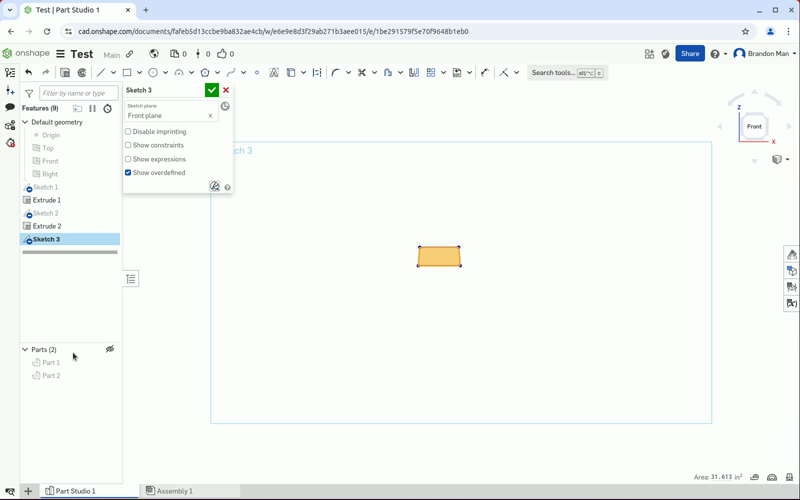
key(shift+e)
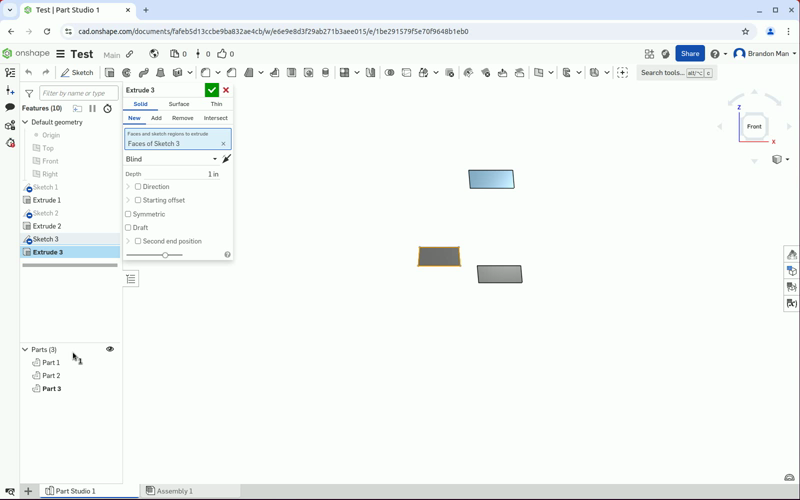
mouse_move(143, 106)
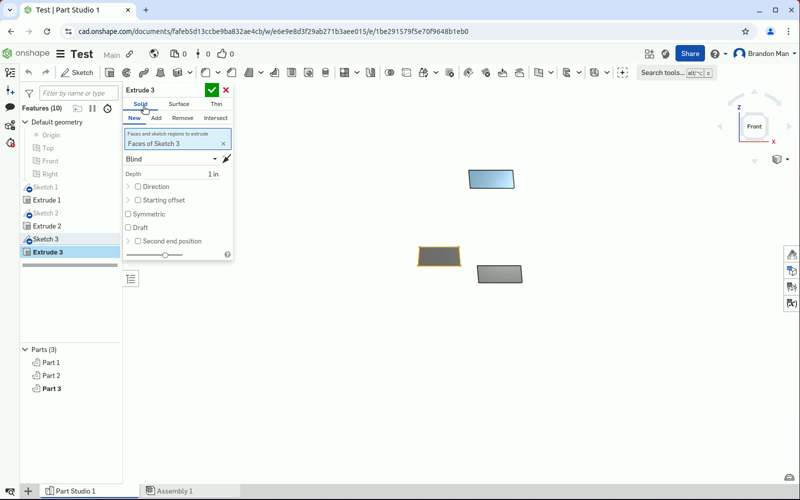
click(143, 106)
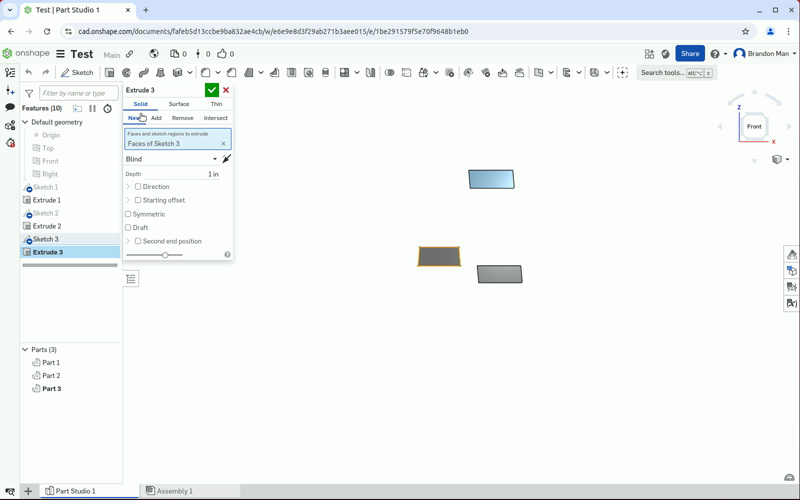
mouse_move(137, 120)
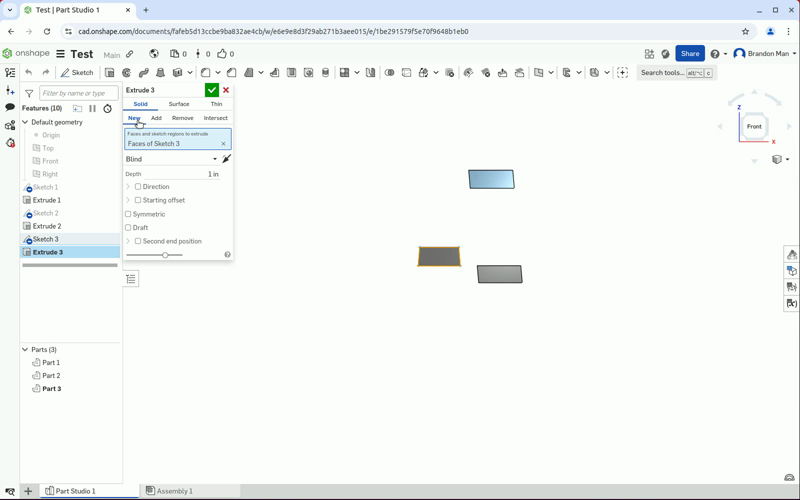
click(137, 120)
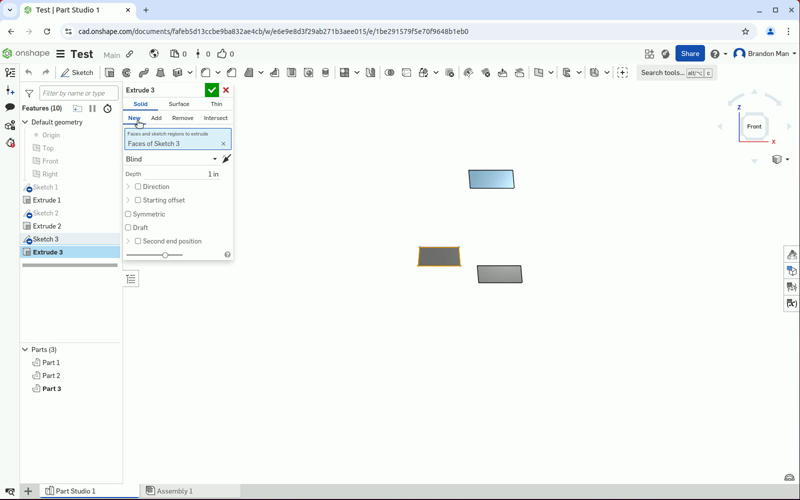
key(tab, 4)
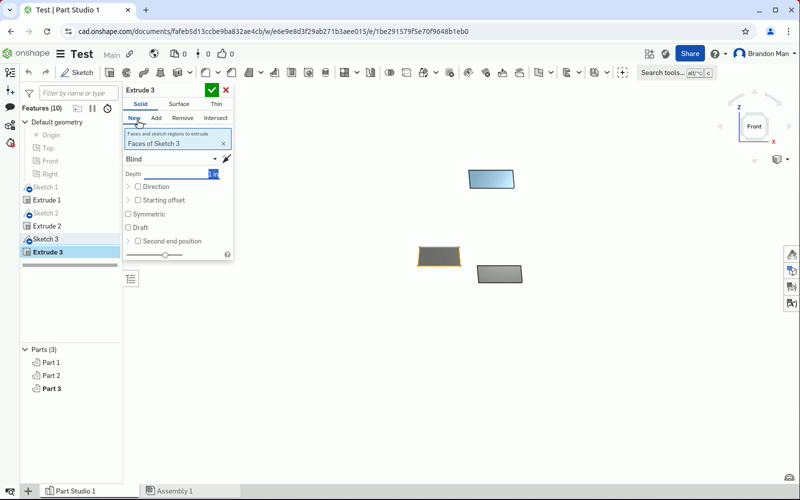
text(0.722)
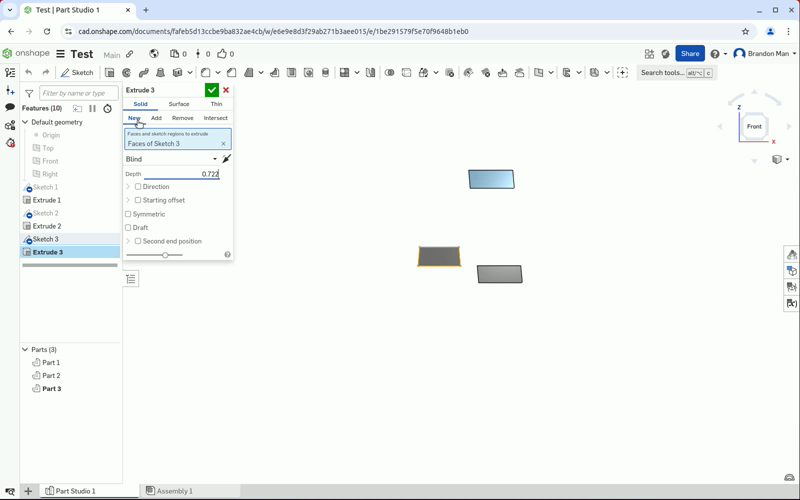
key(enter)
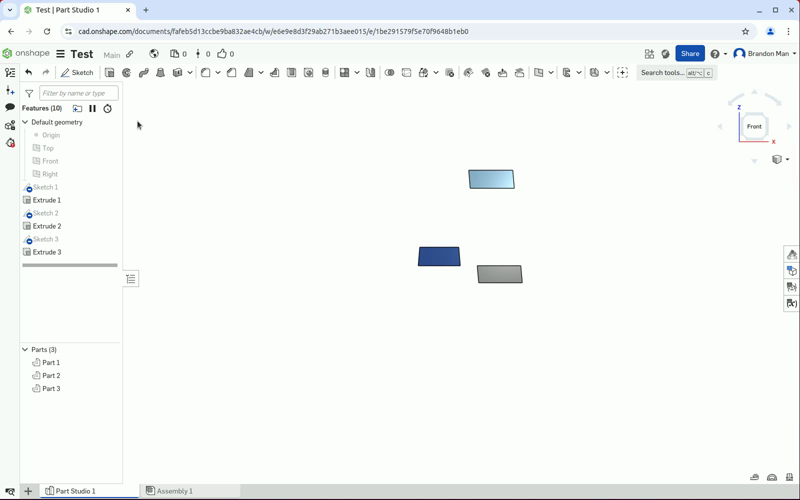
key(shift+h)
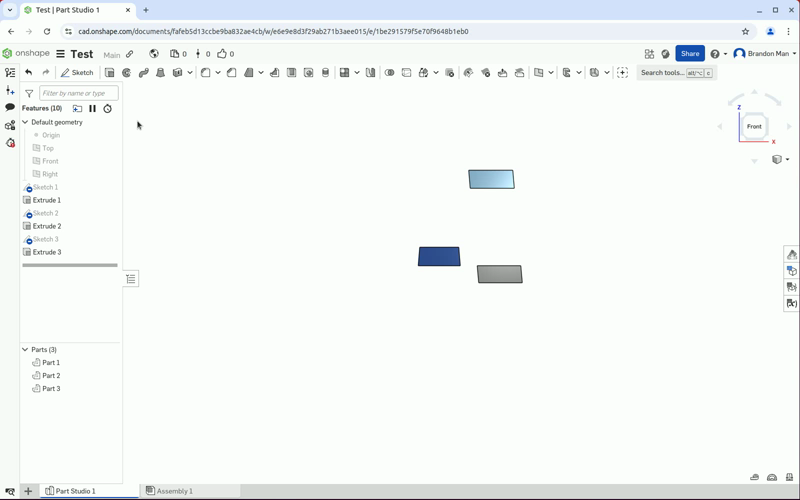
key(shift+h)
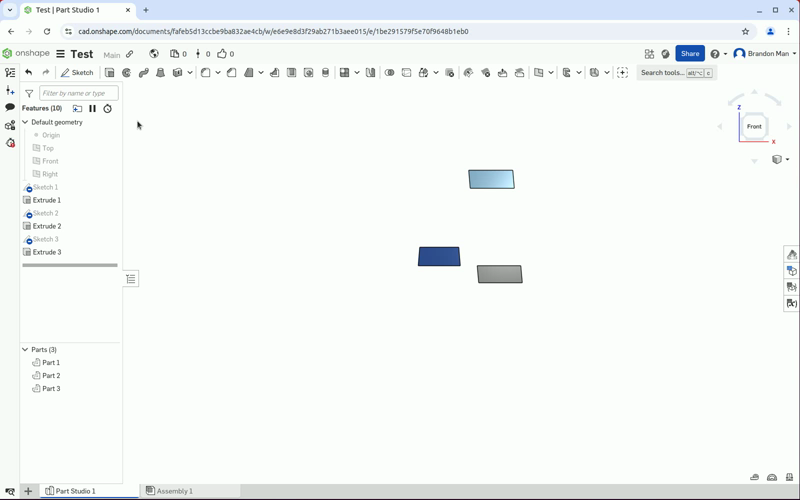
mouse_move(73, 189)
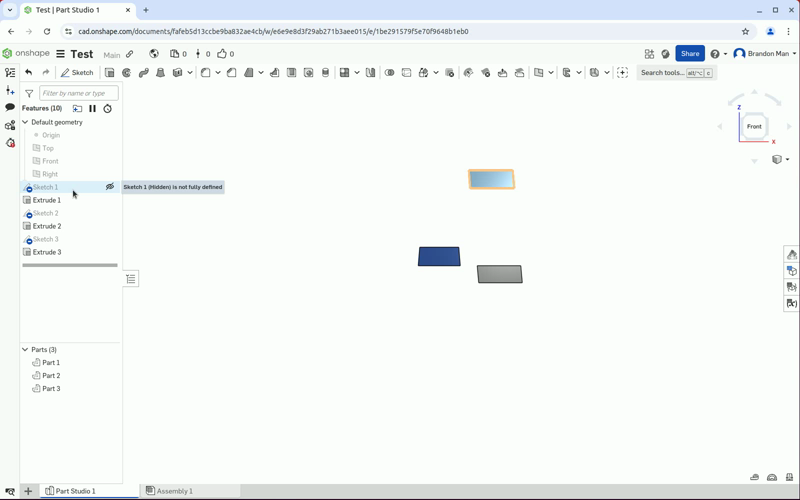
click(73, 189)
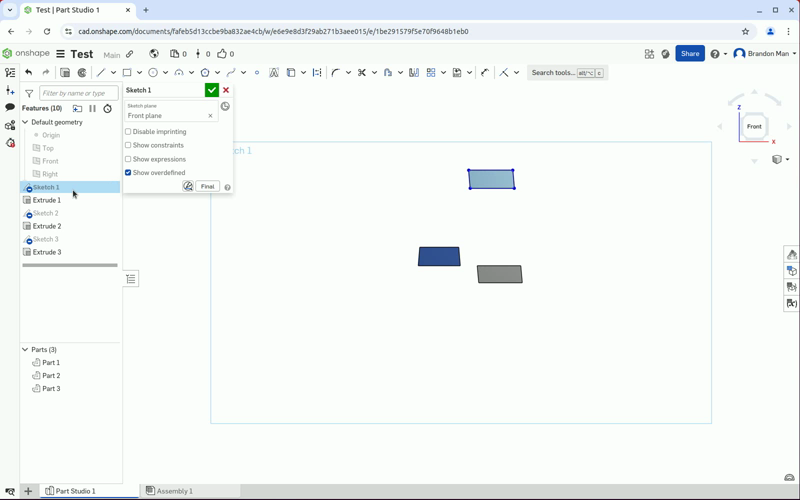
mouse_move(229, 92)
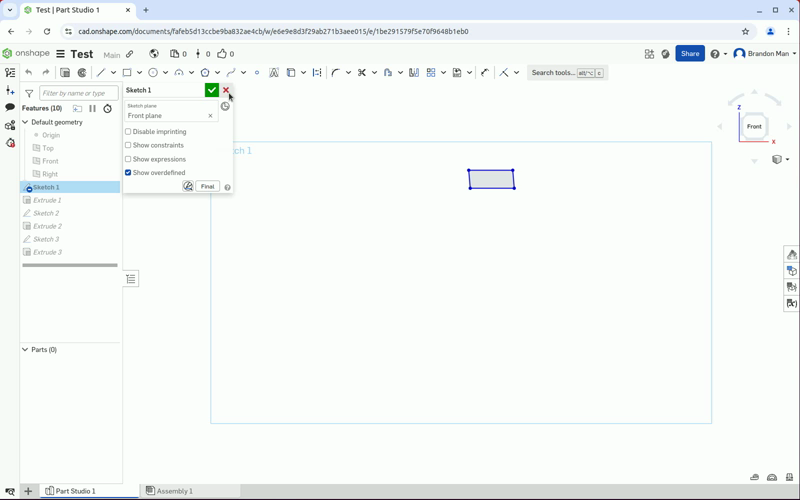
click(229, 92)
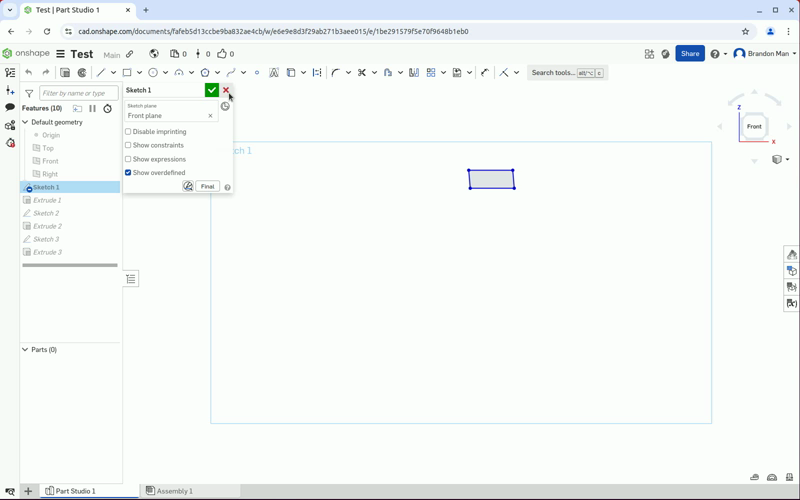
key(shift+s)
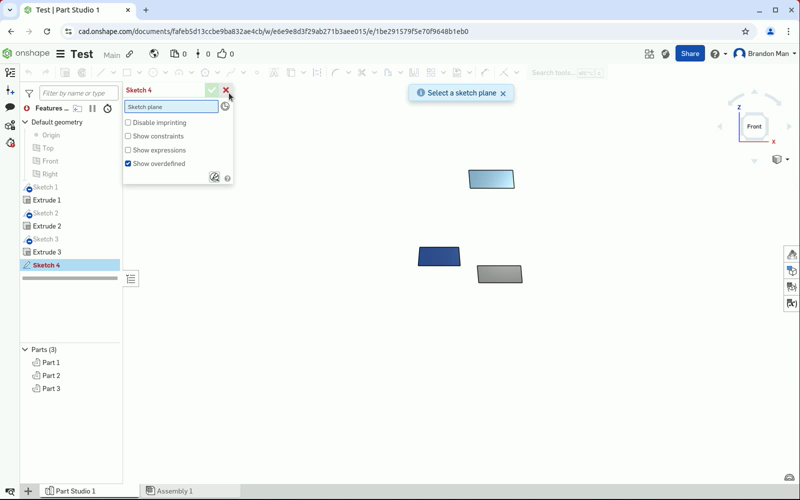
mouse_move(73, 163)
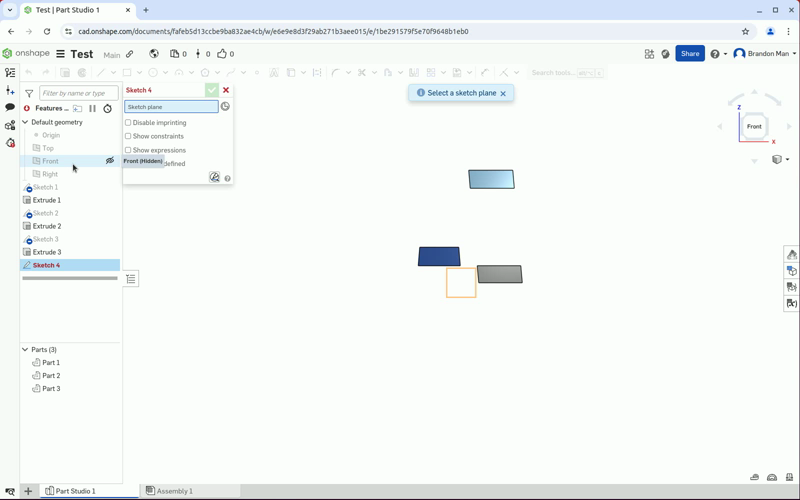
click(73, 163)
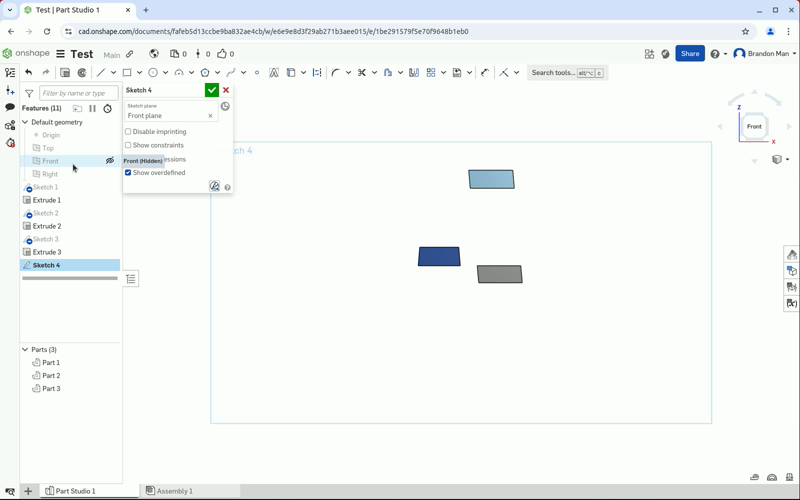
mouse_move(73, 352)
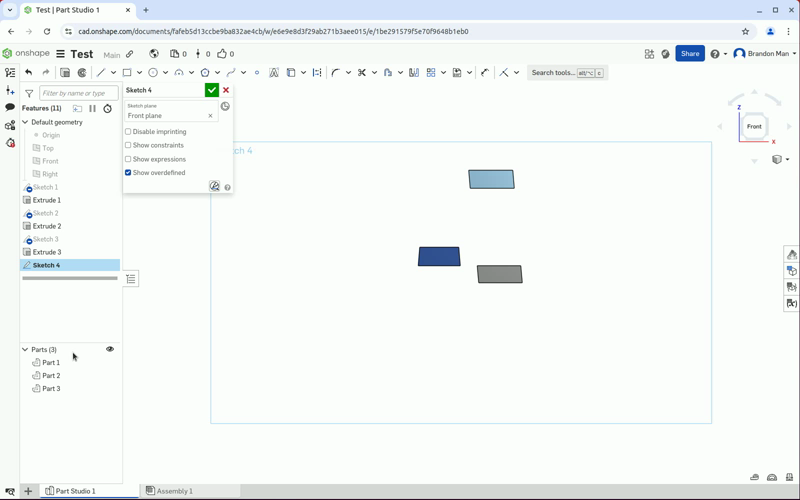
key(y)
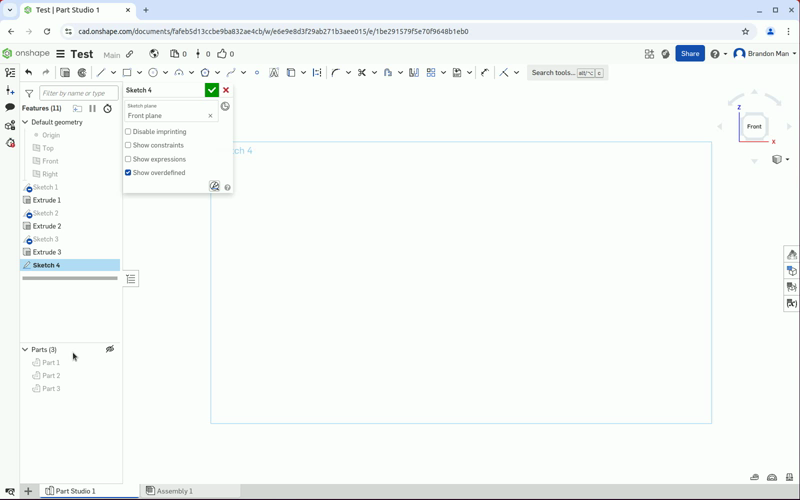
key(l)
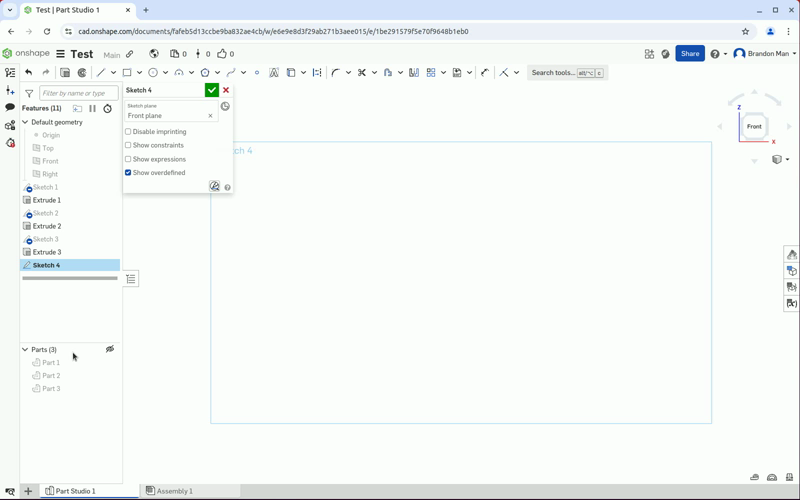
key_down(shift)
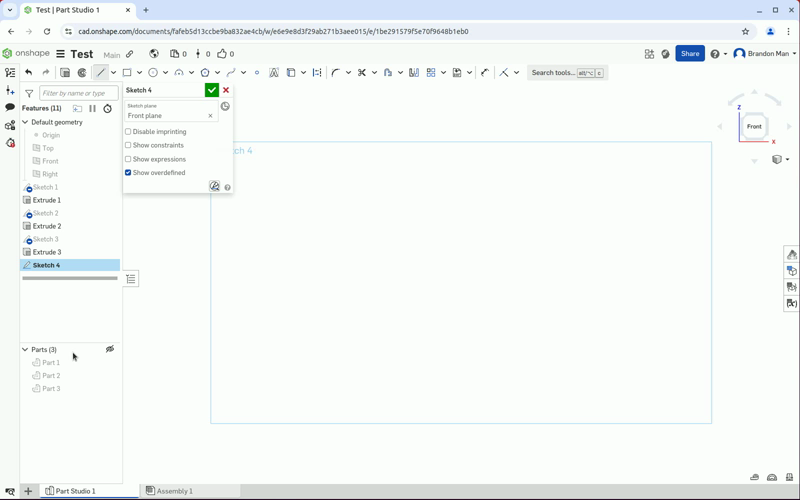
mouse_move(473, 218)
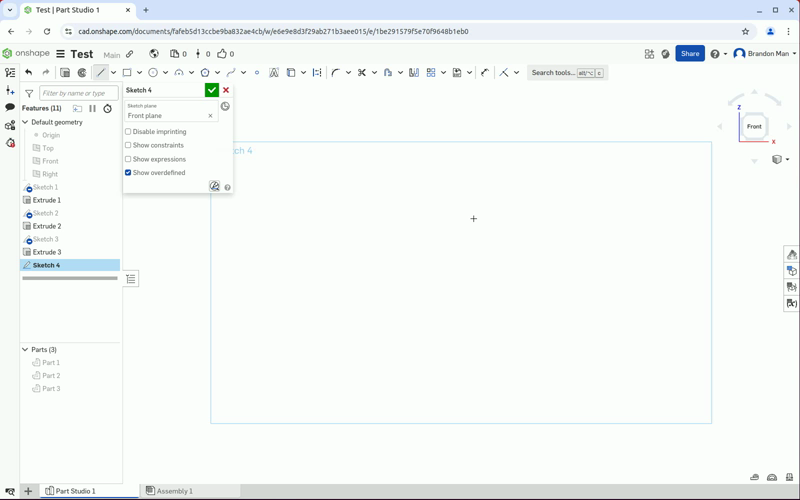
click(473, 218)
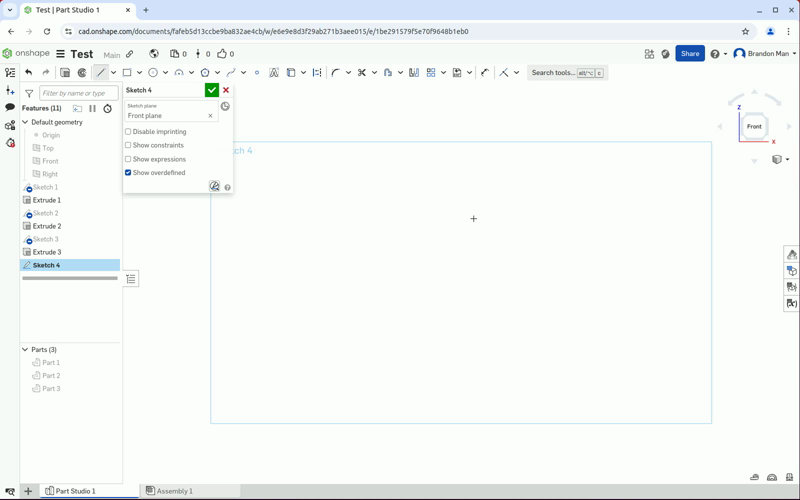
key_up(shift)
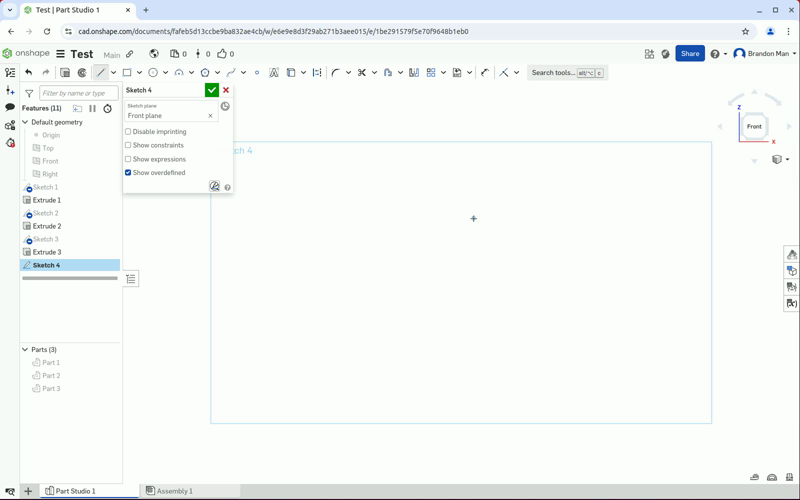
key_down(shift)
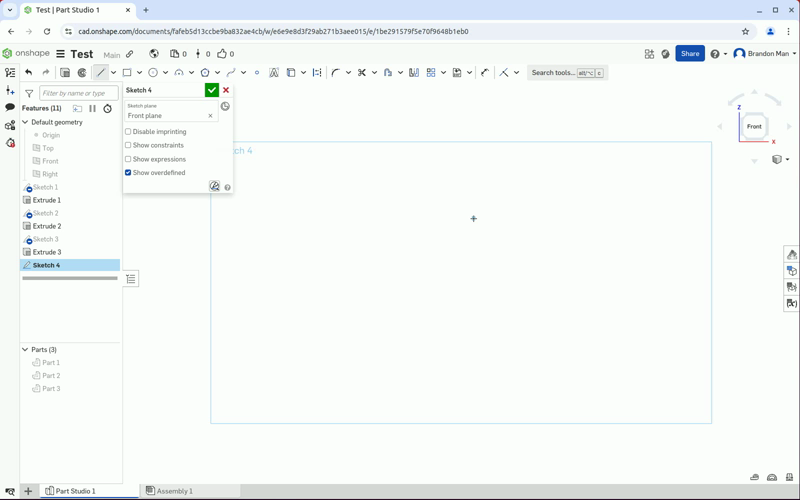
mouse_move(503, 218)
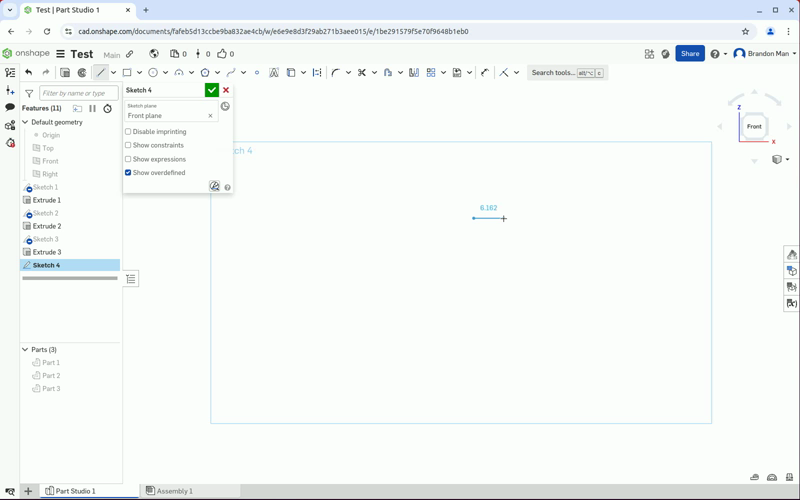
mouse_move(475, 236)
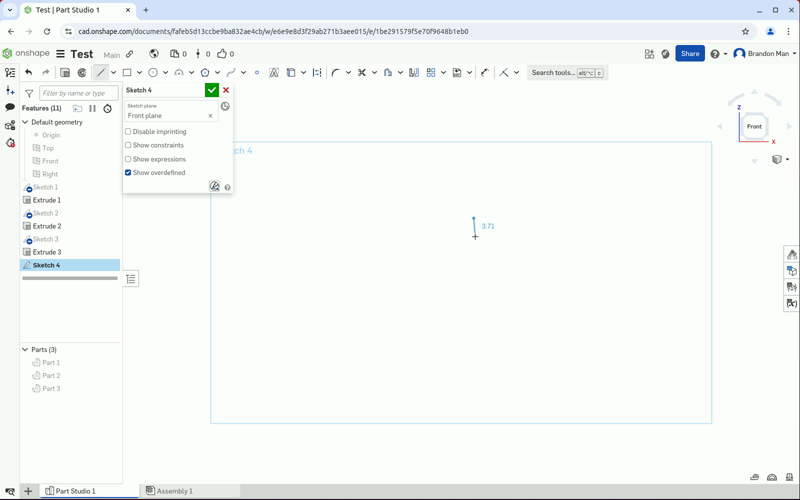
click(475, 236)
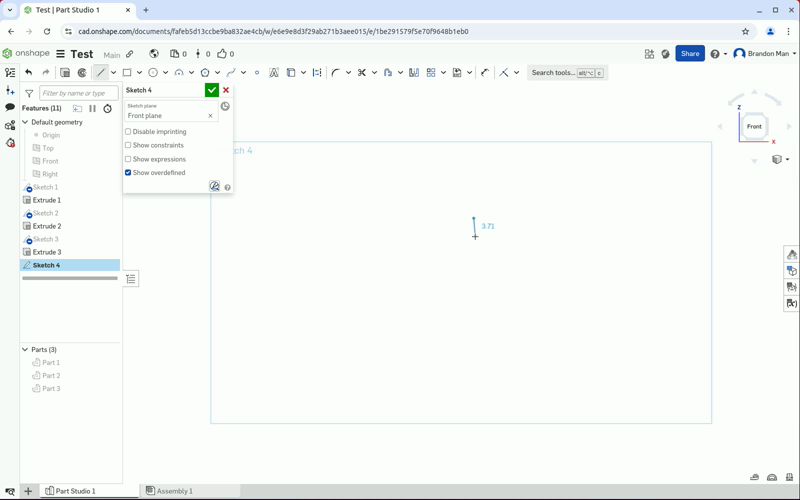
key_up(shift)
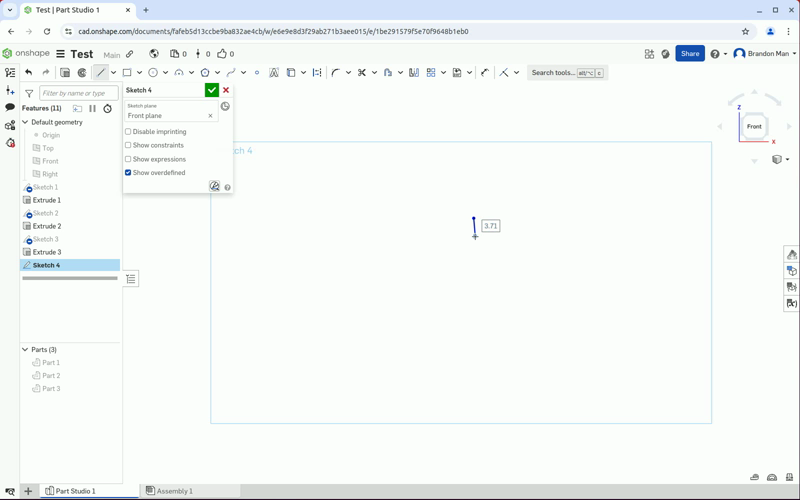
key_down(shift)
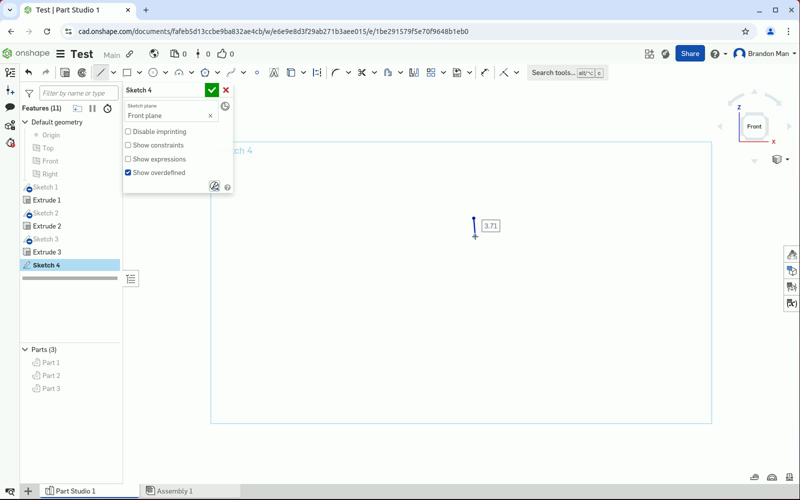
mouse_move(505, 236)
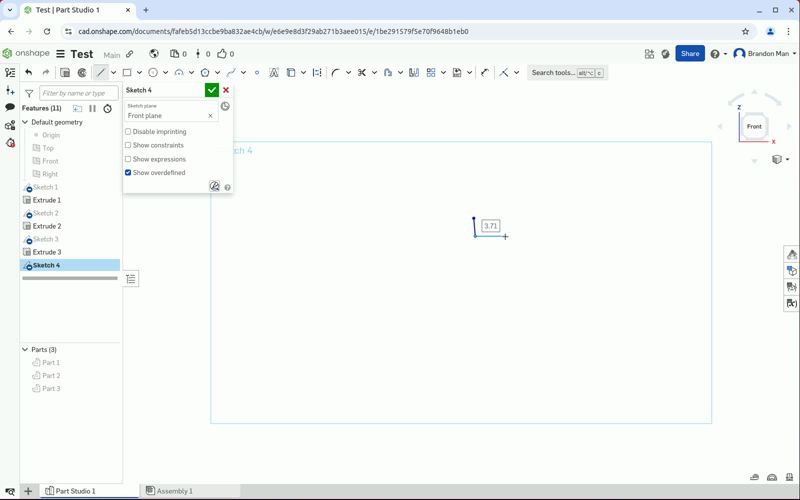
mouse_move(519, 236)
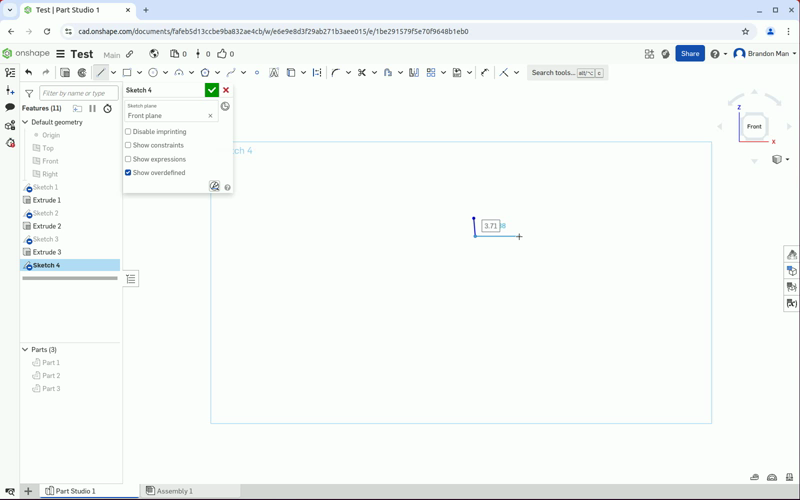
click(519, 236)
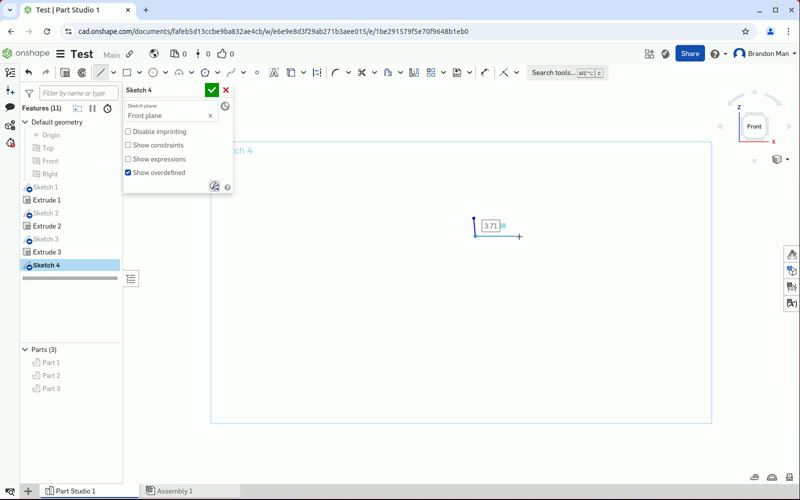
key_up(shift)
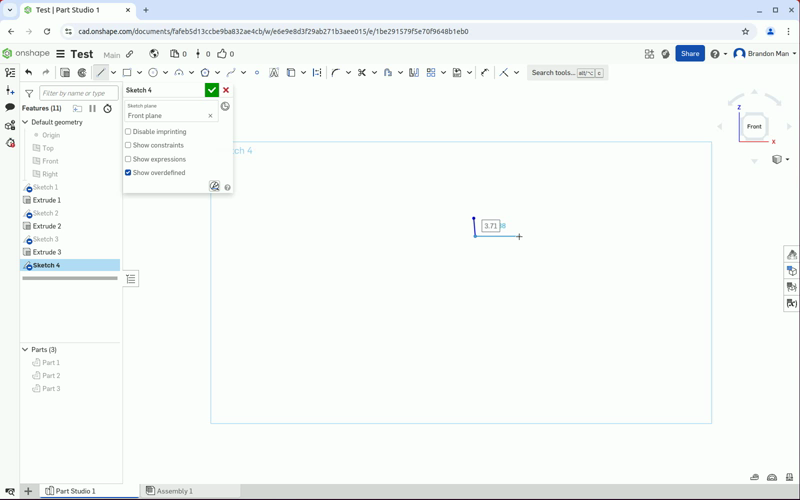
key_down(shift)
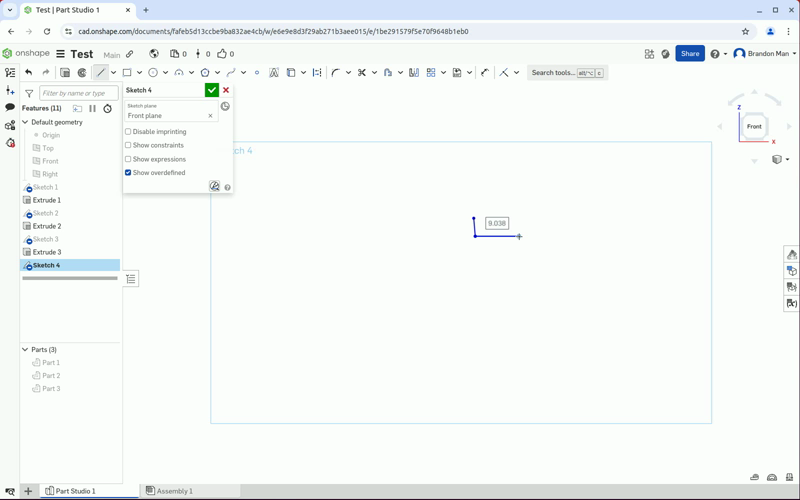
mouse_move(549, 236)
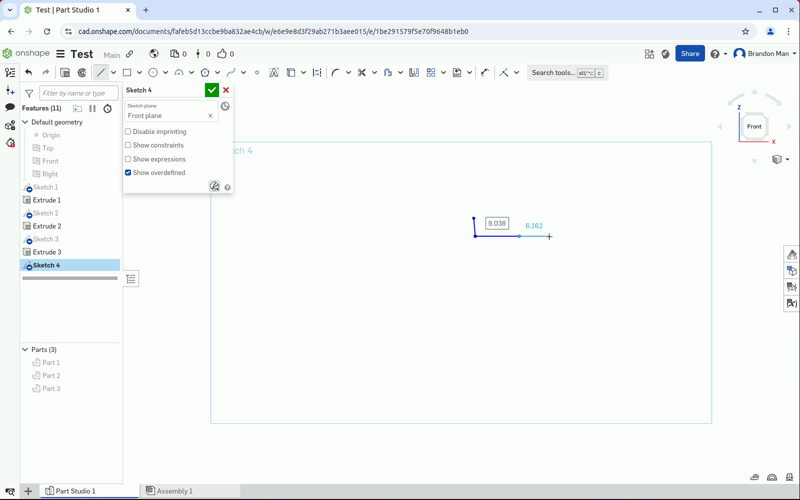
mouse_move(517, 218)
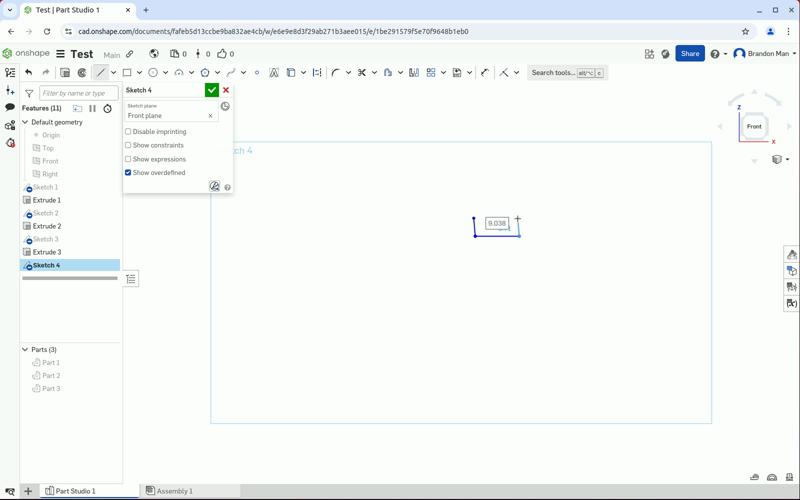
click(517, 218)
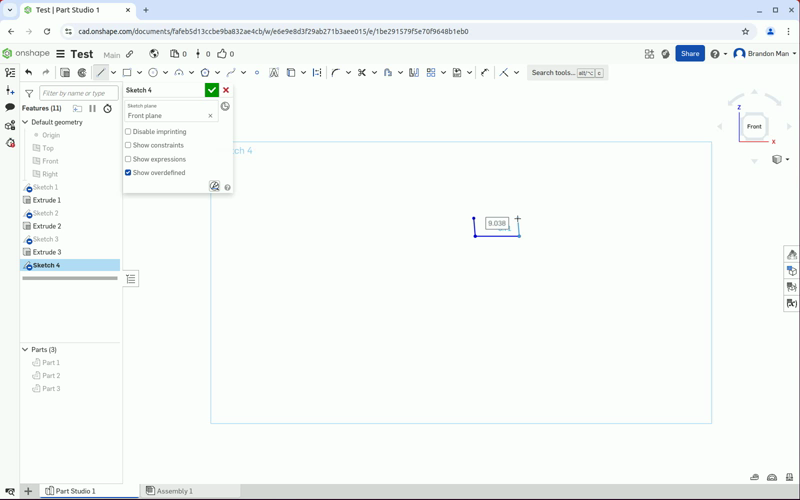
key_up(shift)
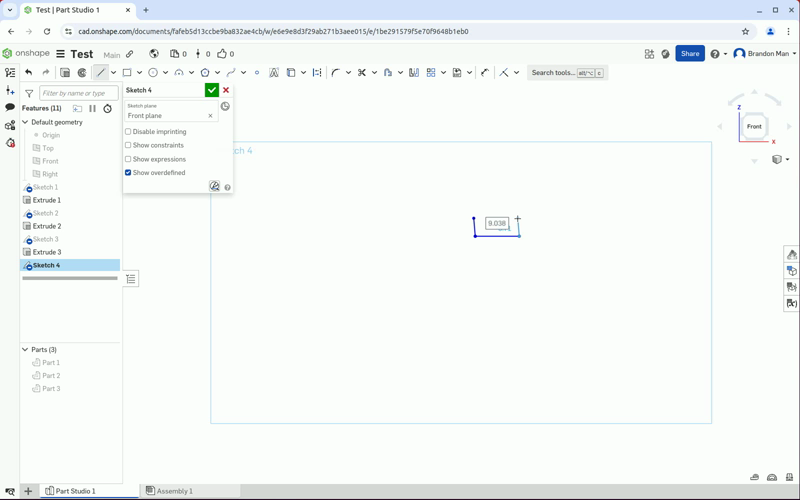
mouse_move(547, 218)
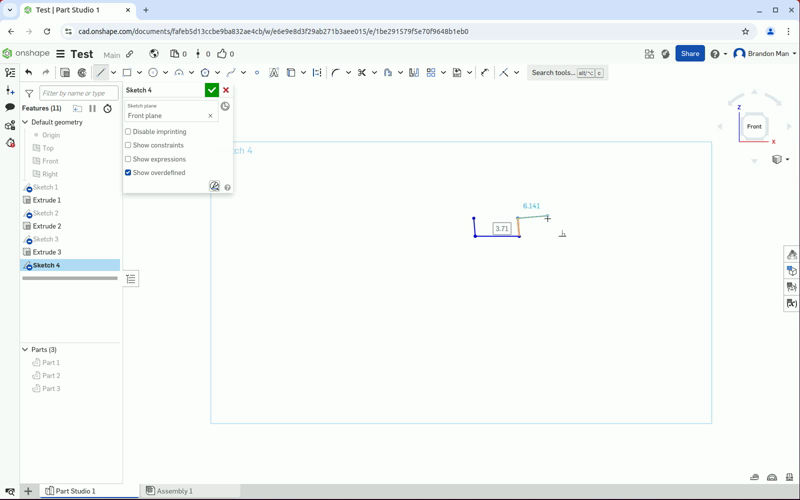
key_down(shift)
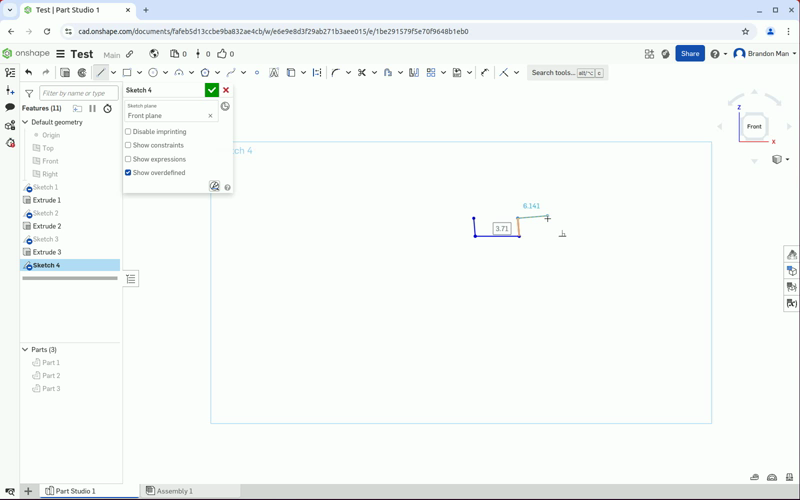
mouse_move(473, 218)
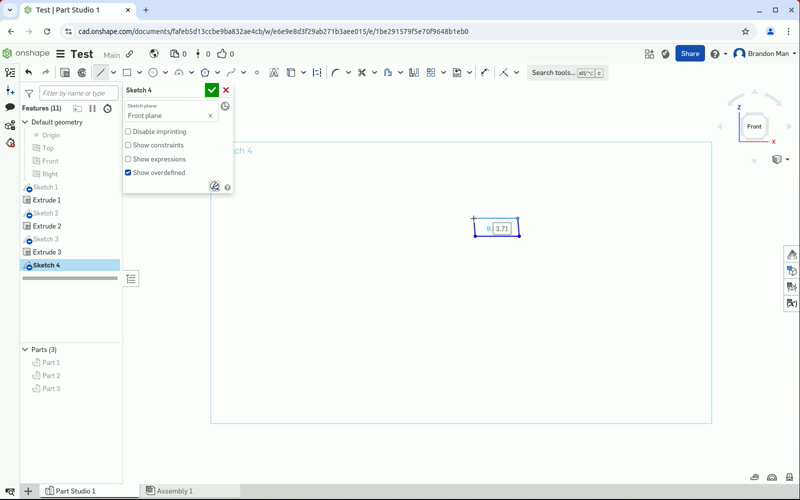
key_up(shift)
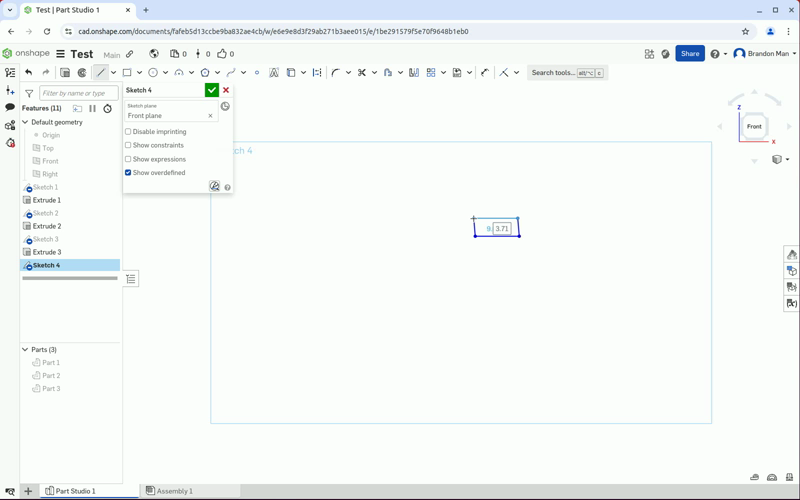
click(473, 218)
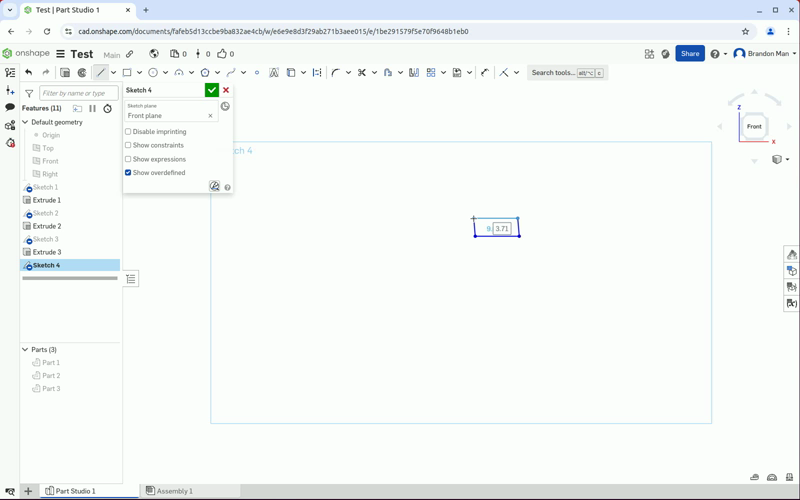
key(esc)
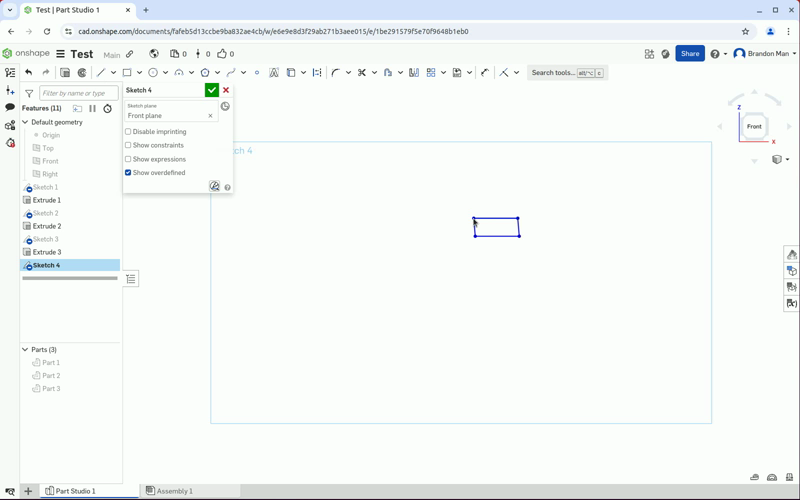
mouse_move(482, 226)
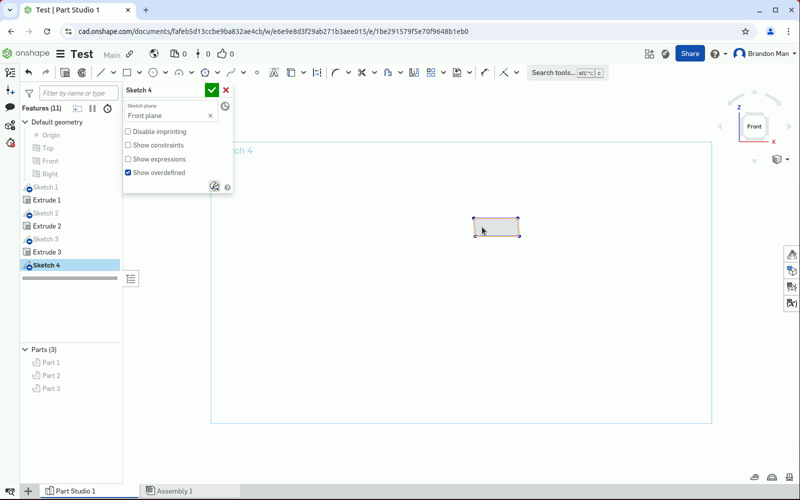
scroll(6)
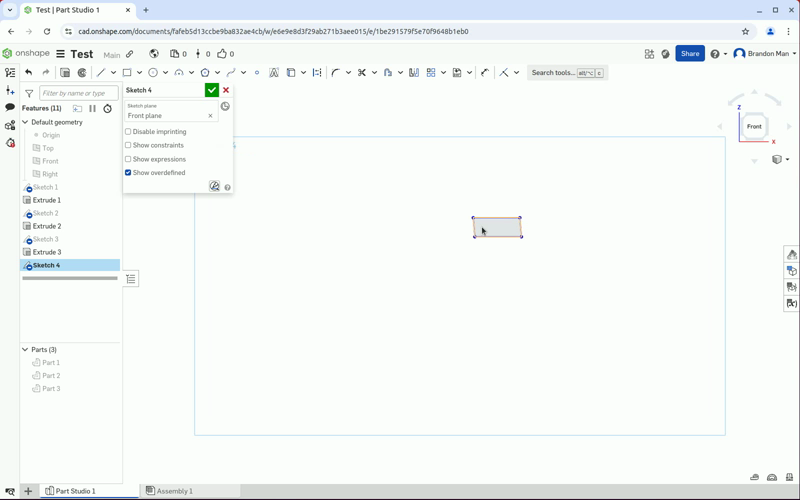
scroll(6)
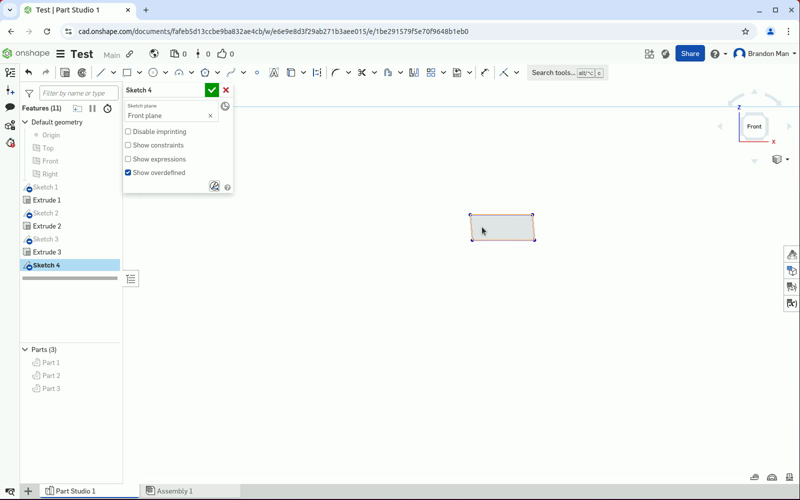
scroll(6)
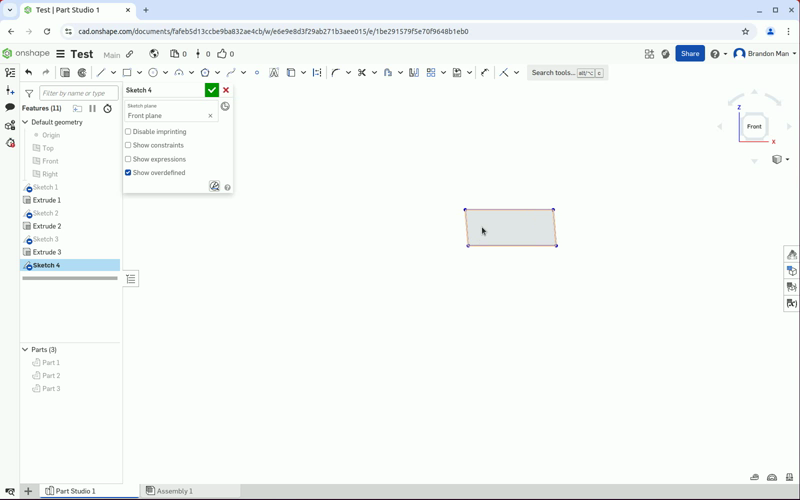
scroll(6)
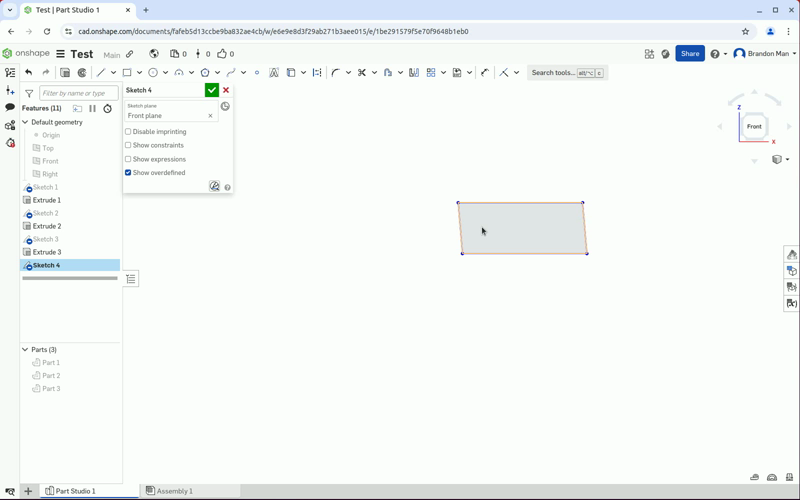
scroll(6)
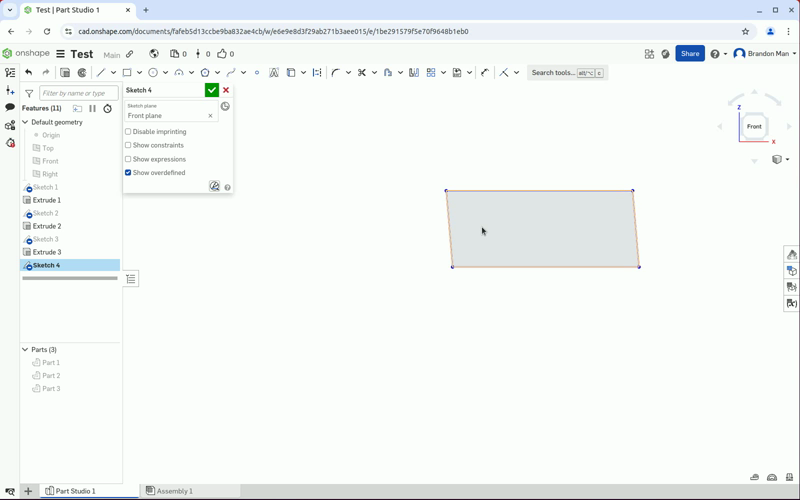
scroll(6)
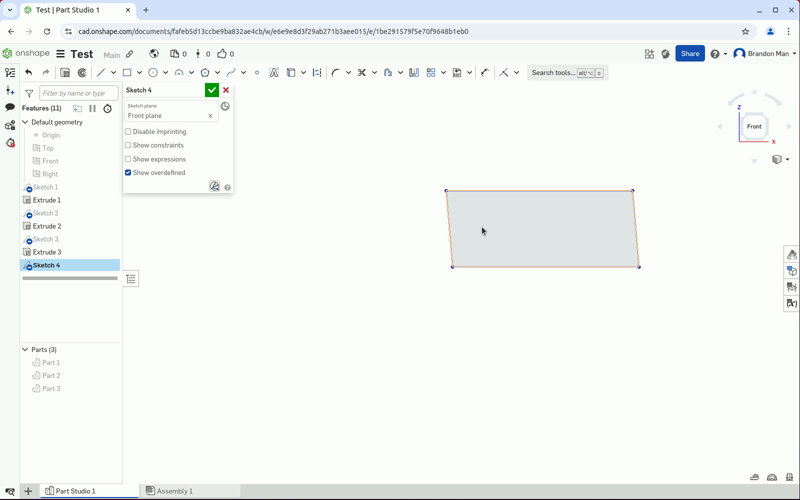
scroll(6)
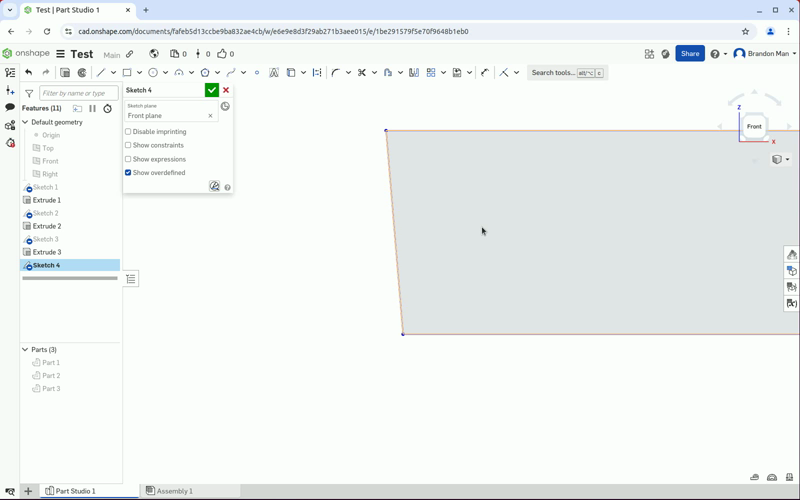
click(482, 226)
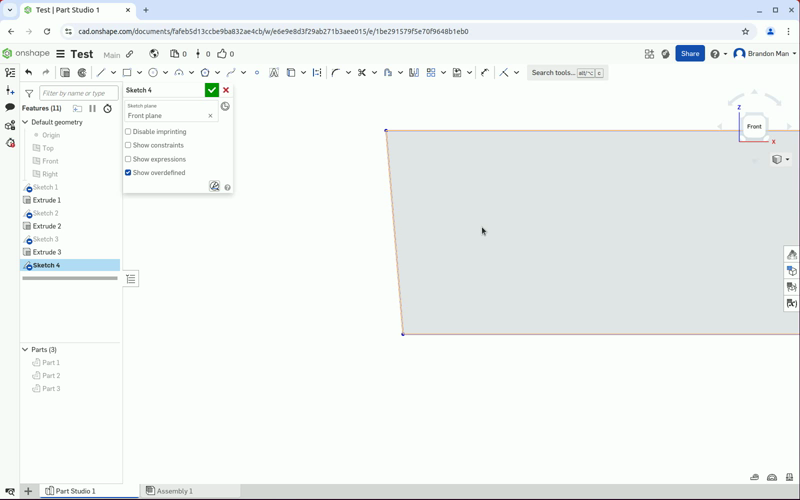
scroll(-6)
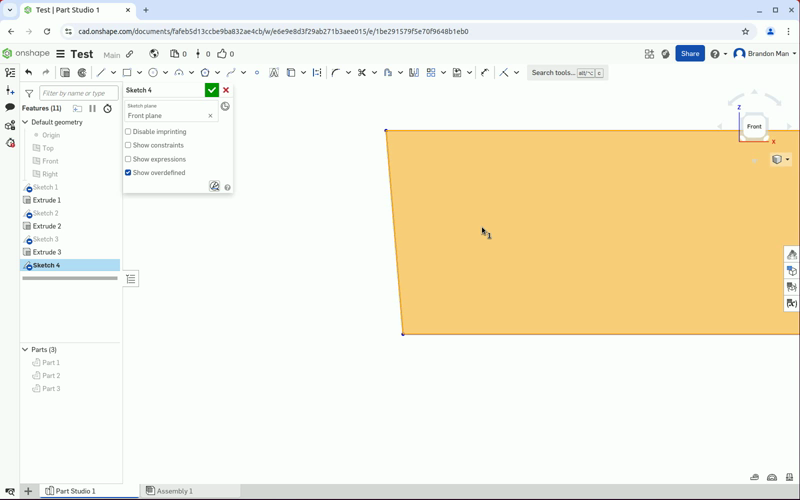
scroll(-6)
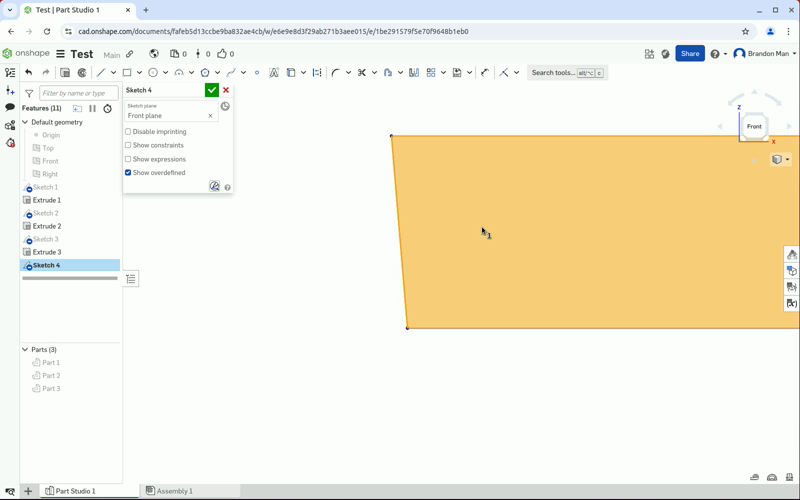
scroll(-6)
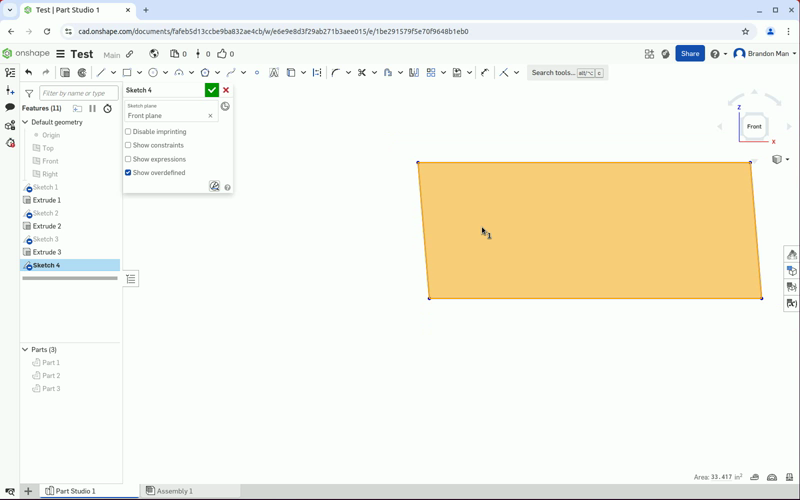
scroll(-6)
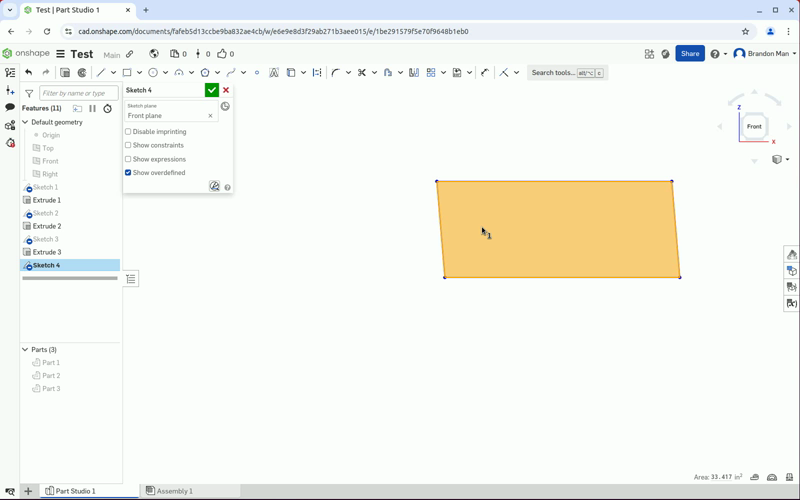
scroll(-6)
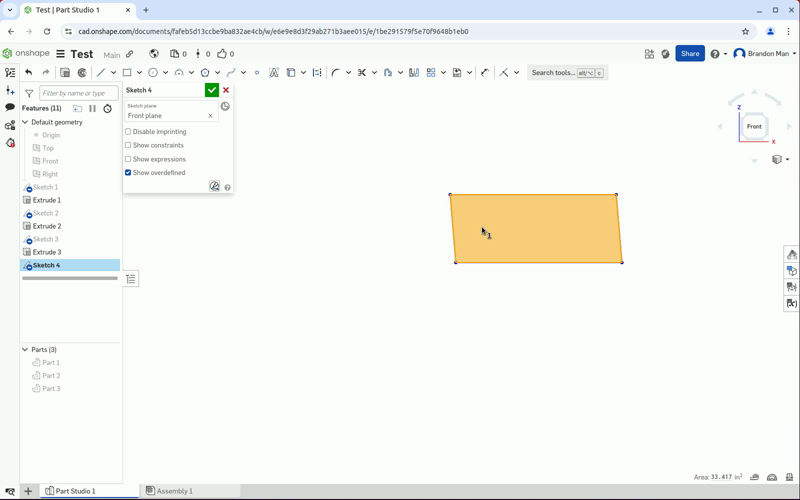
scroll(-6)
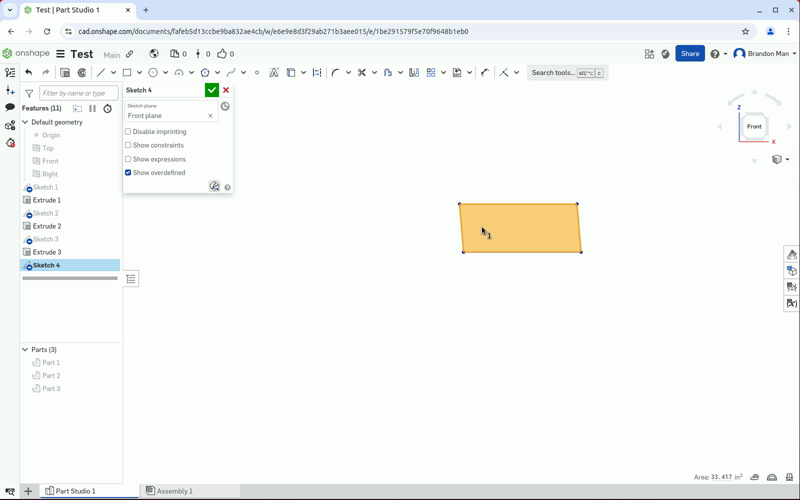
scroll(-6)
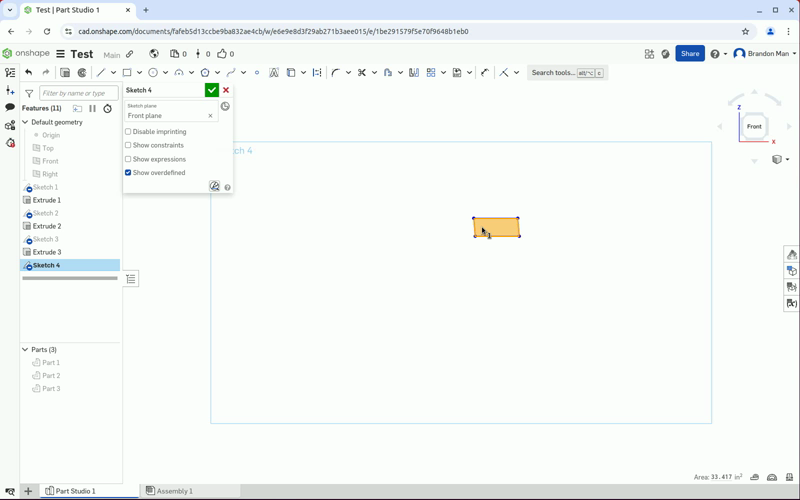
mouse_move(73, 352)
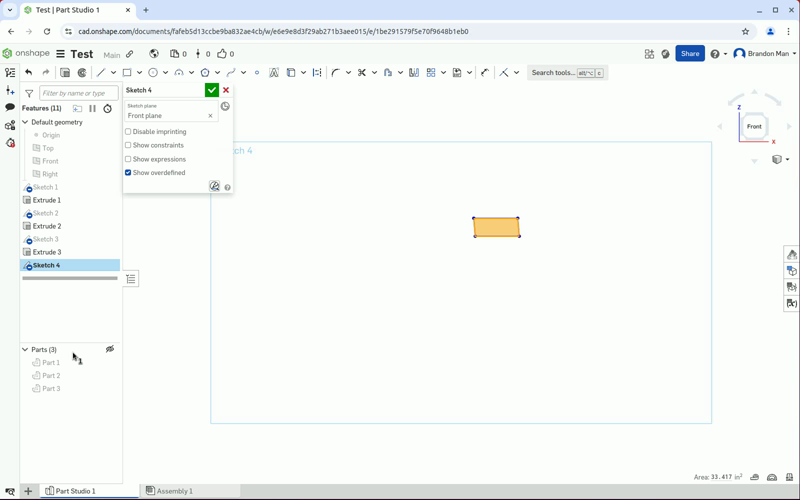
key(shift+y)
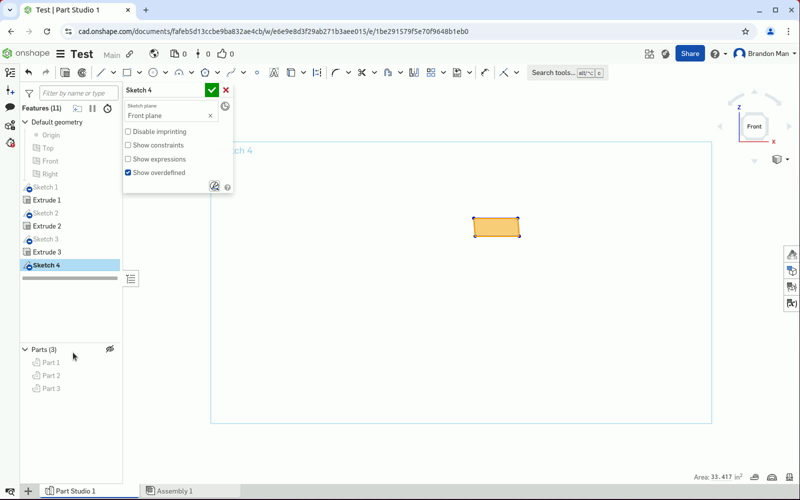
key(shift+e)
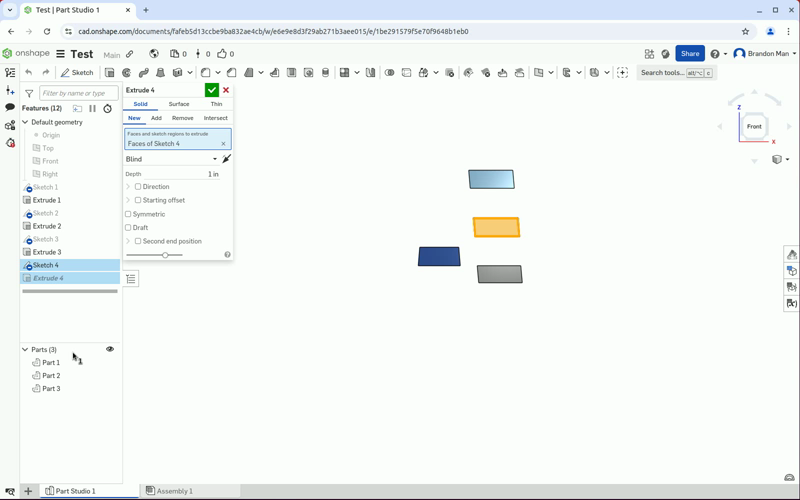
mouse_move(143, 106)
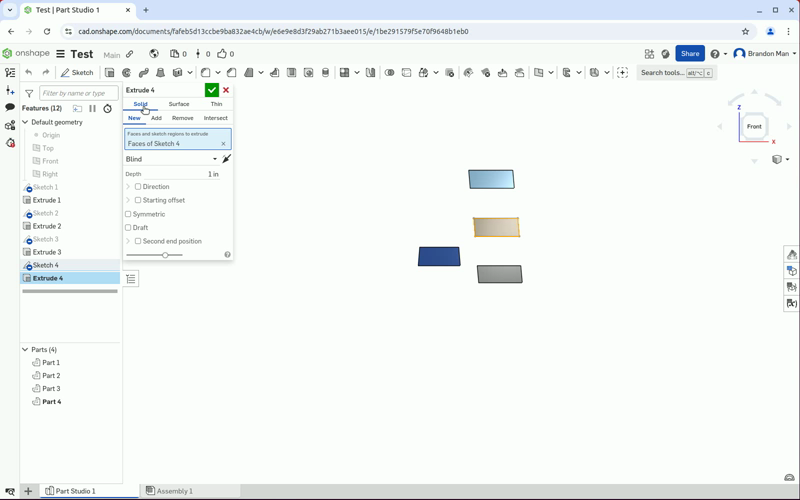
click(143, 106)
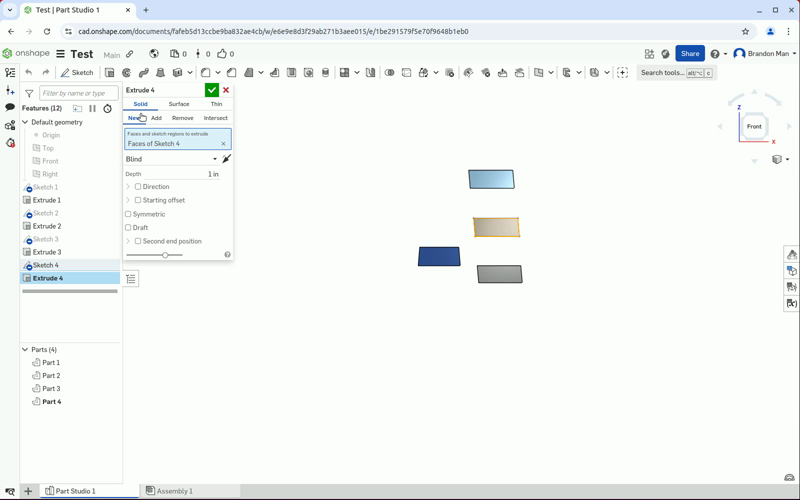
mouse_move(137, 120)
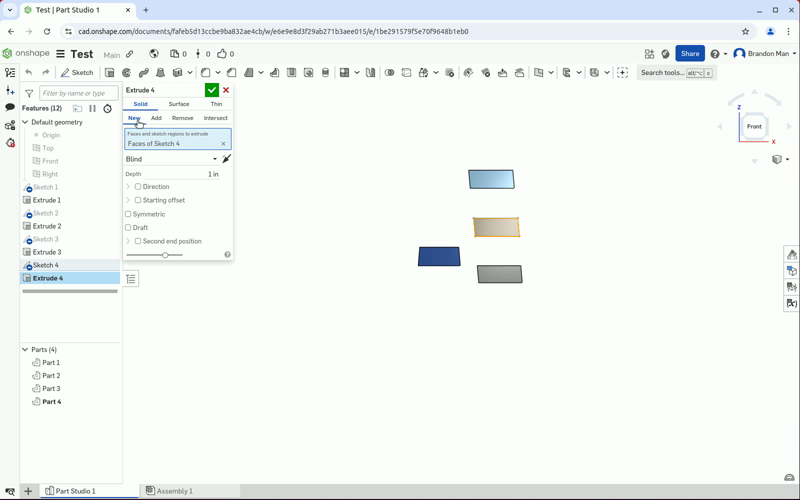
click(137, 120)
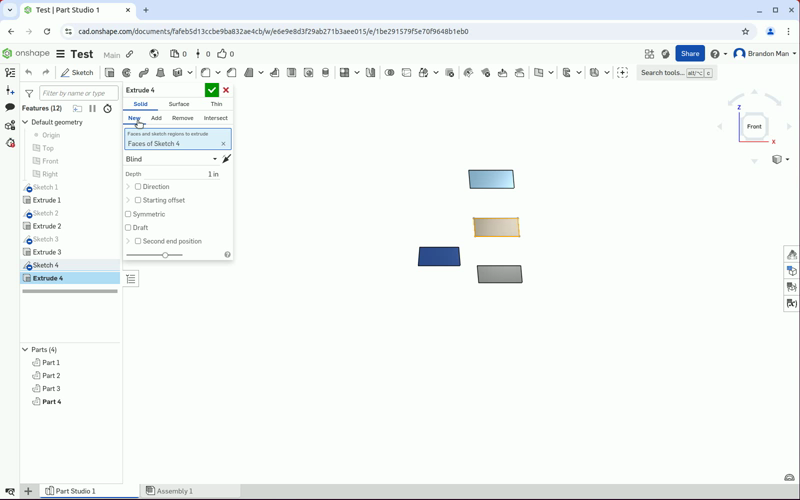
key(tab, 4)
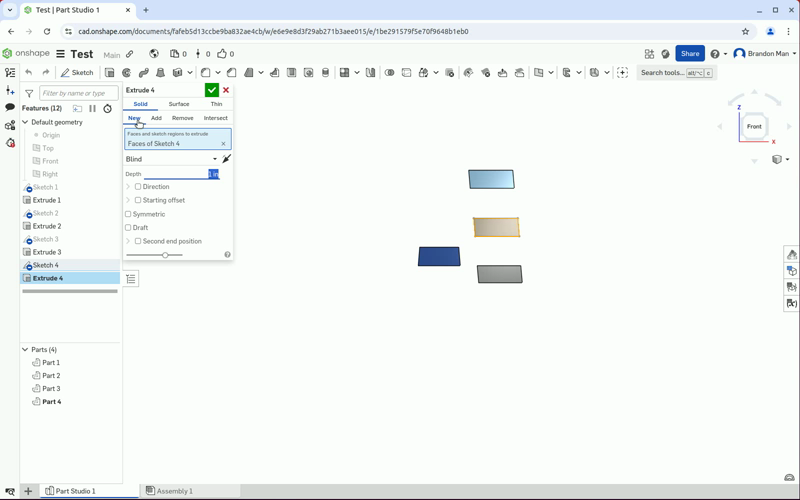
text(0.722)
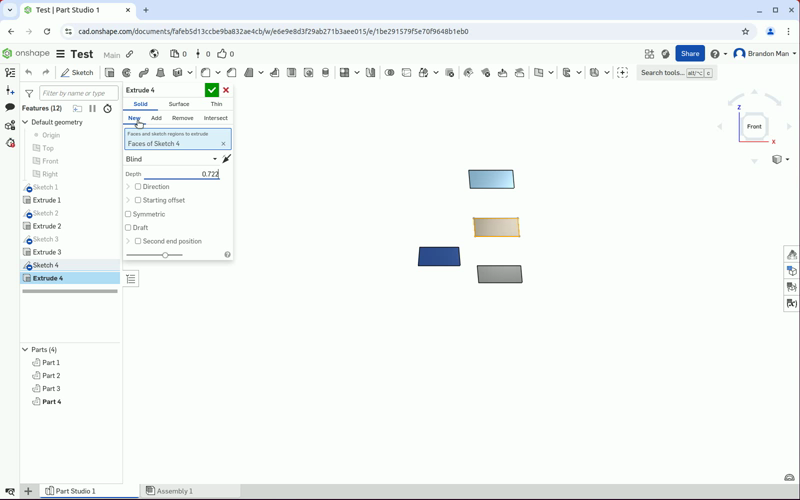
key(enter)
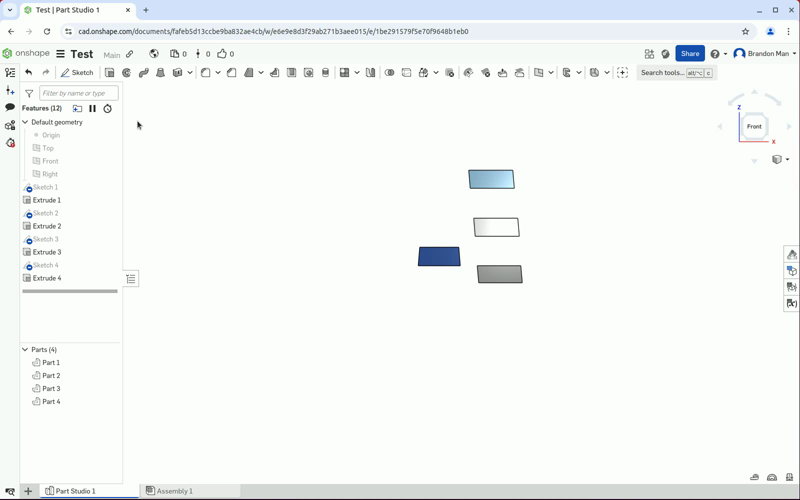
key(shift+h)
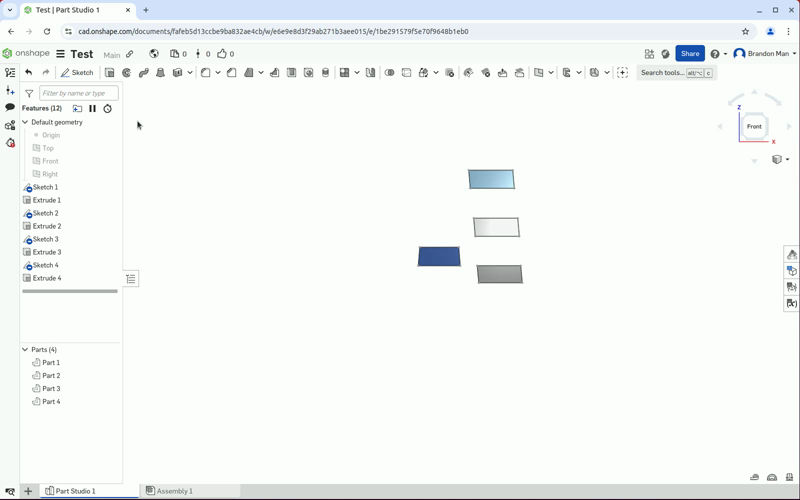
key(shift+h)
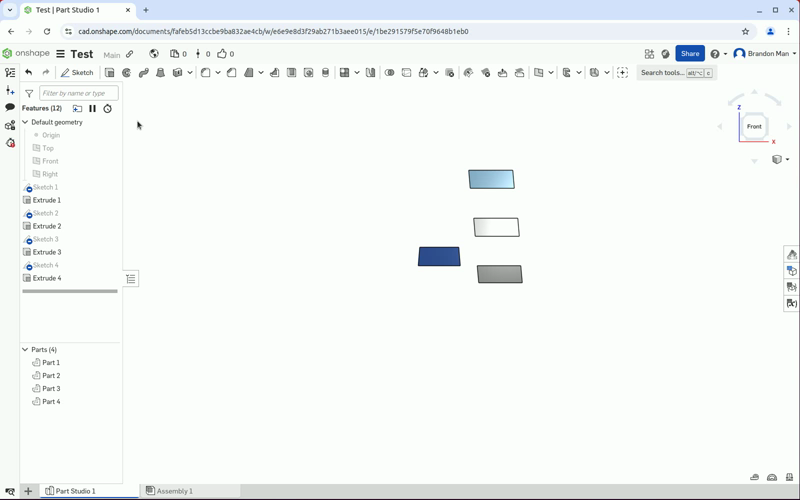
mouse_move(73, 189)
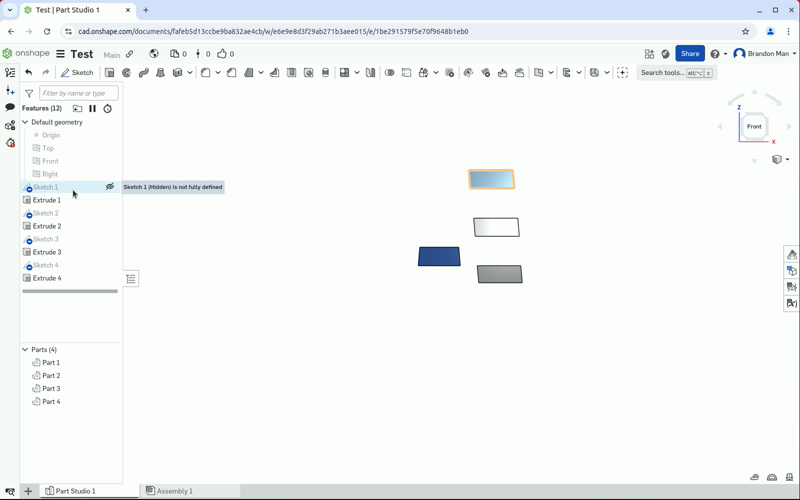
click(73, 189)
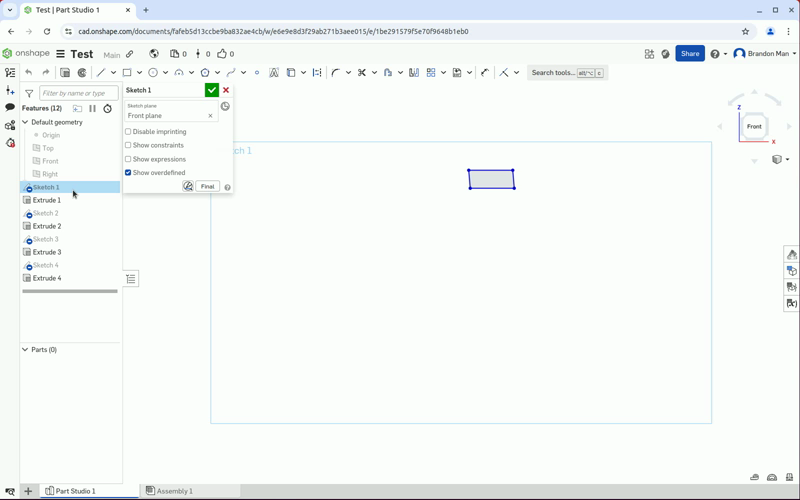
mouse_move(229, 92)
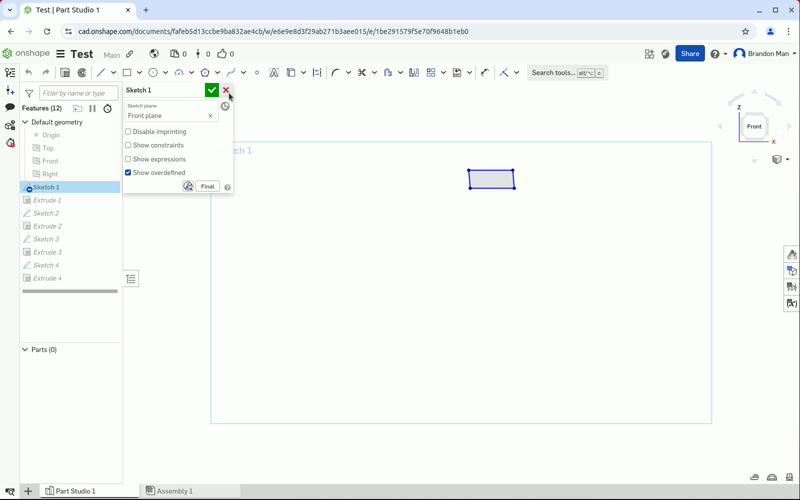
click(229, 92)
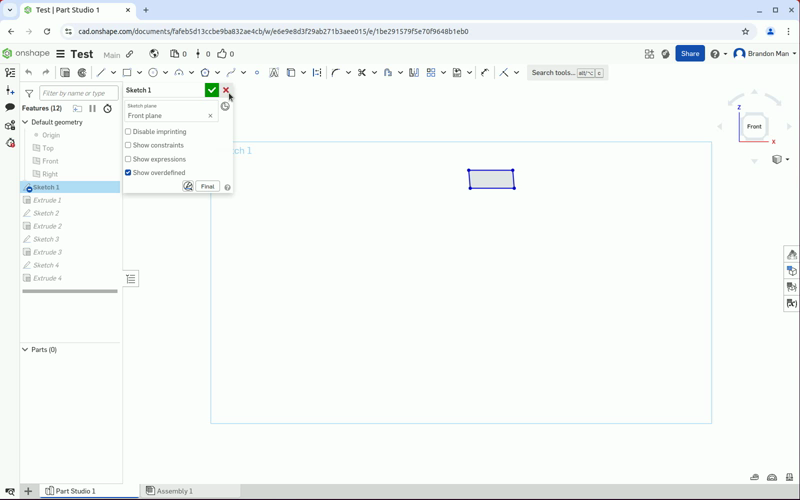
key(shift+s)
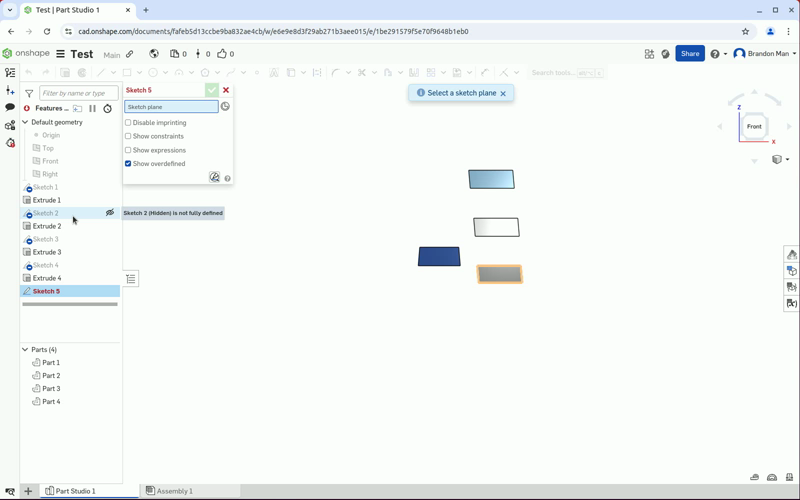
scroll(3)
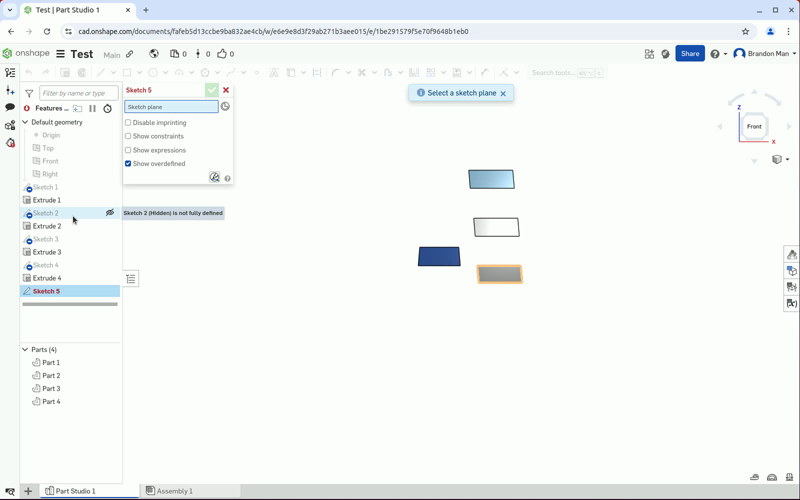
mouse_move(73, 163)
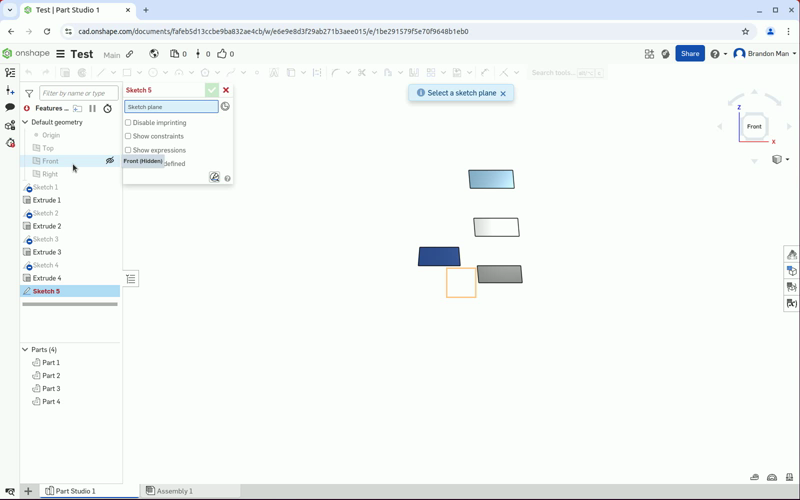
click(73, 163)
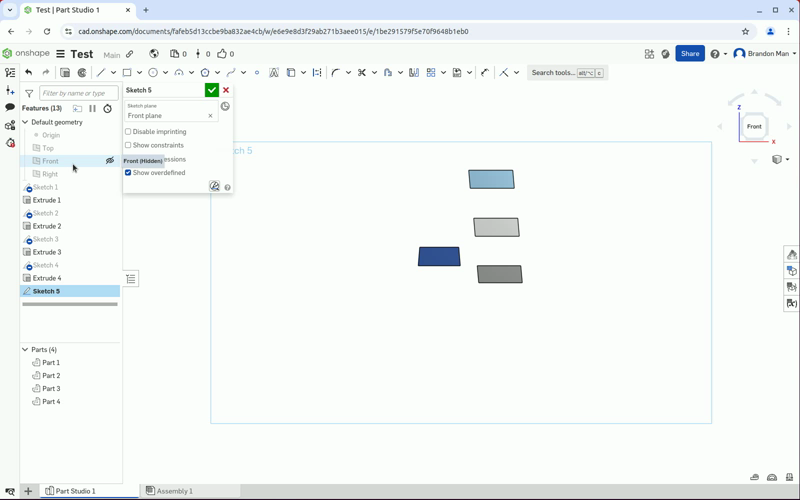
mouse_move(73, 352)
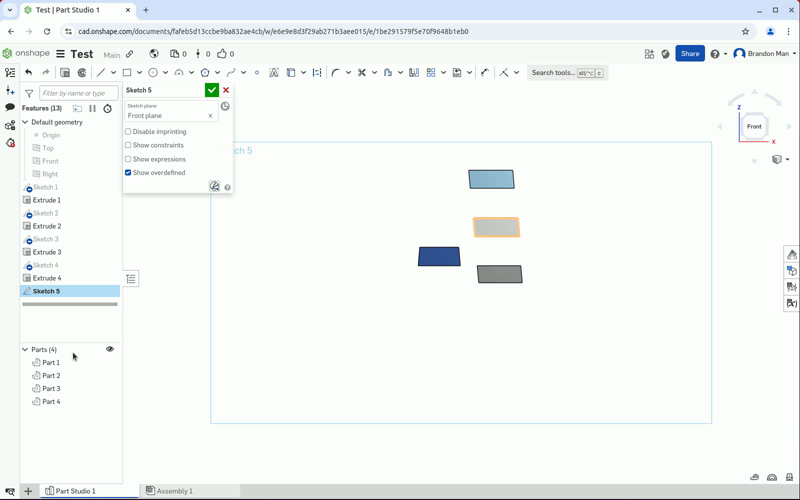
key(y)
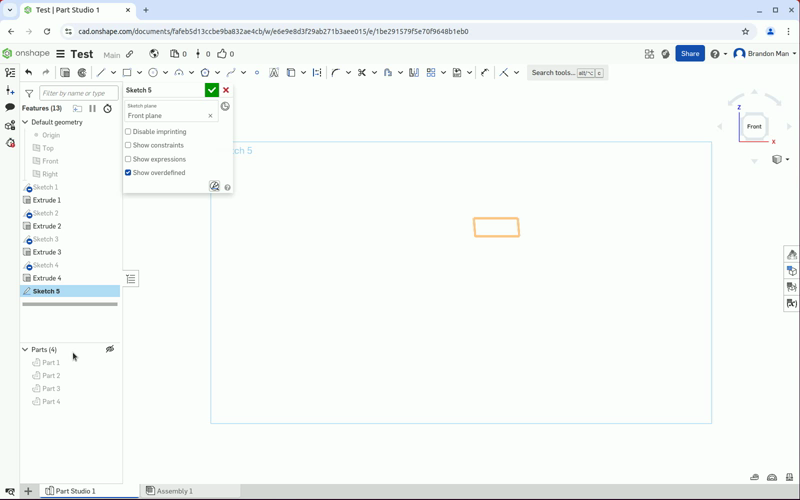
key(l)
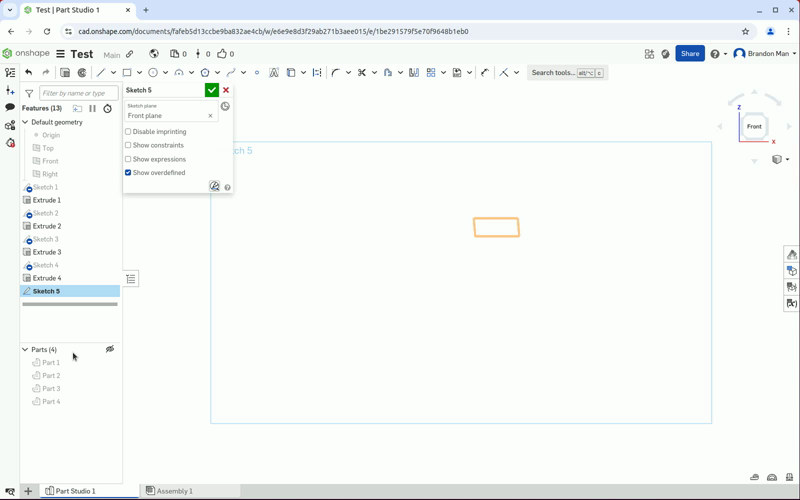
key_down(shift)
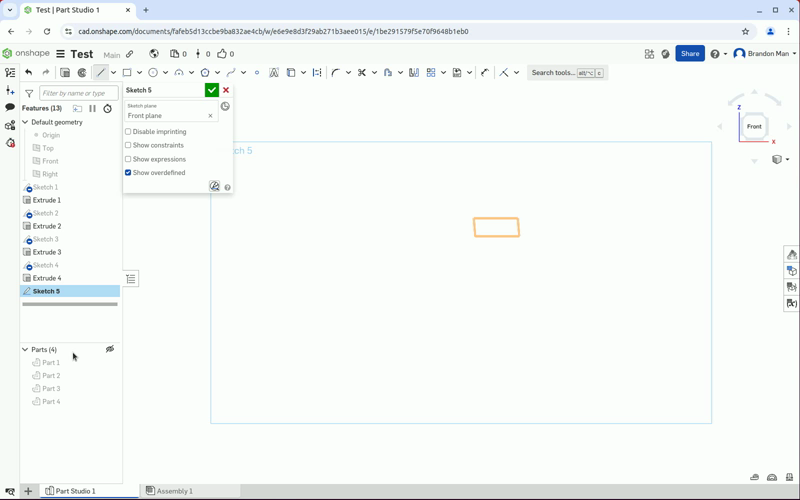
mouse_move(399, 282)
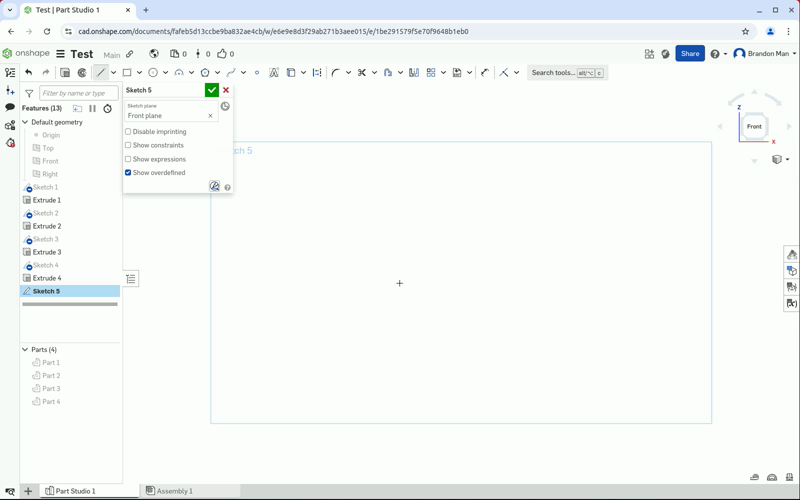
click(399, 282)
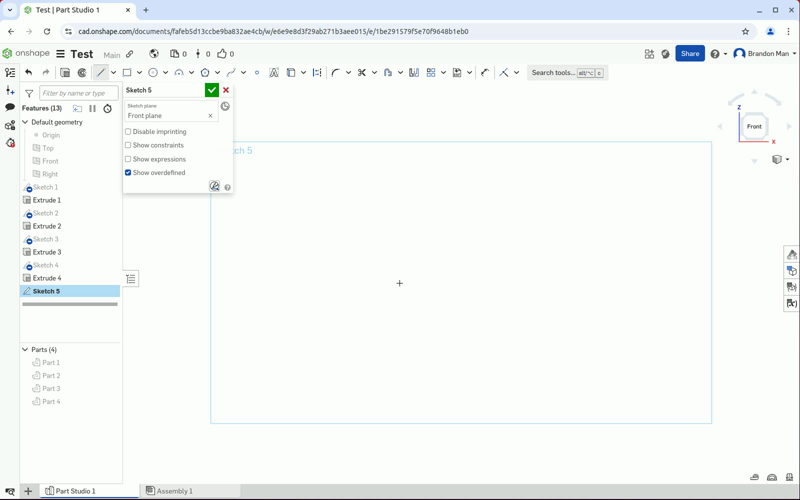
key_up(shift)
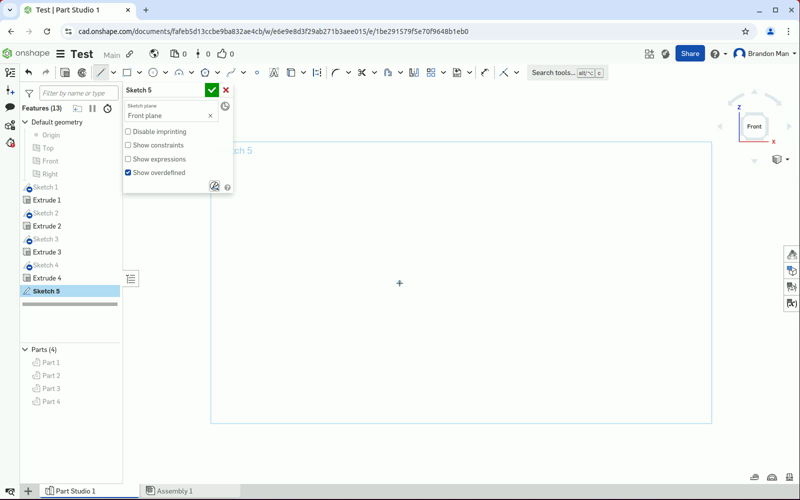
key_down(shift)
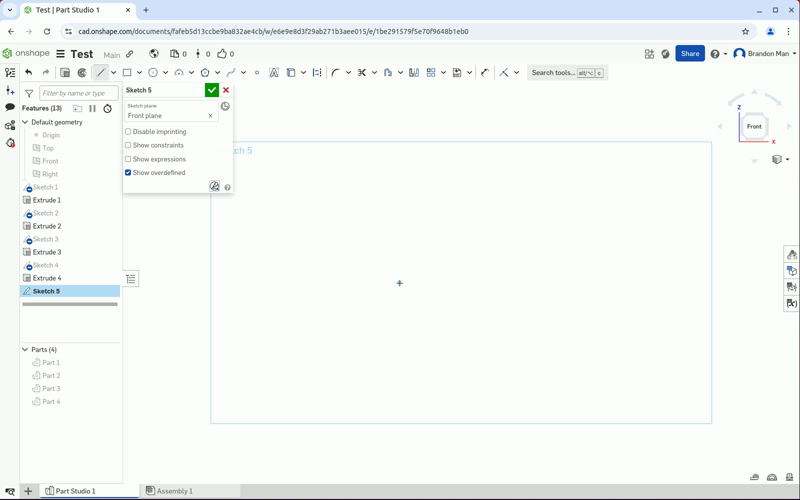
mouse_move(429, 282)
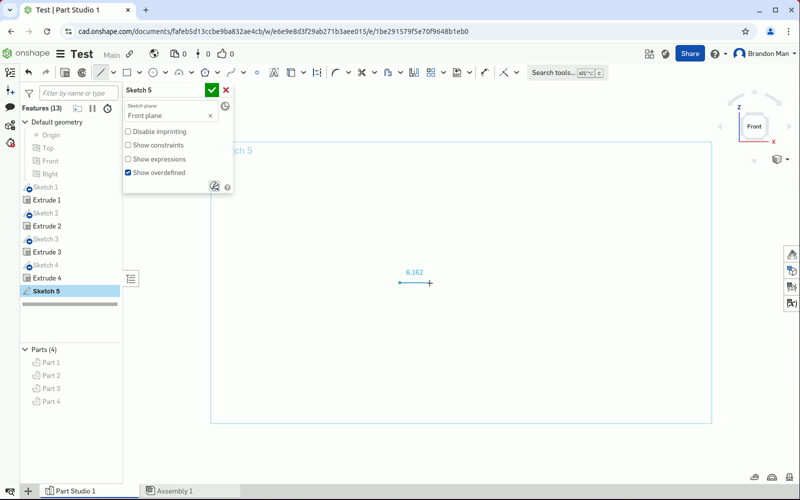
mouse_move(417, 282)
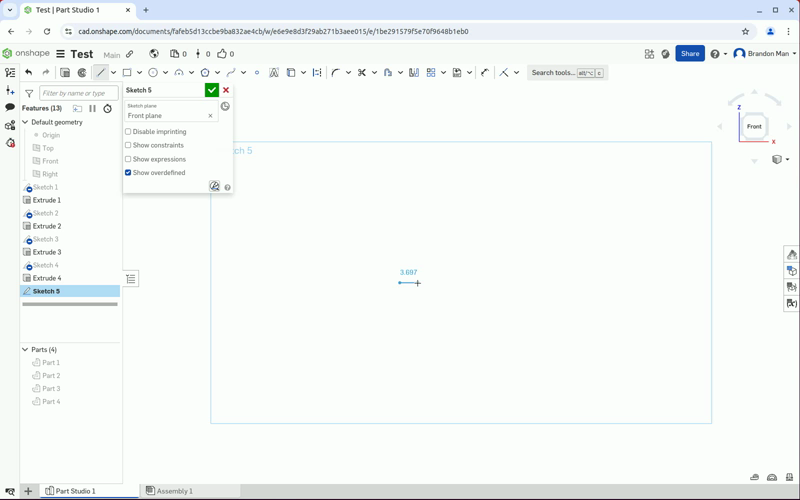
click(417, 282)
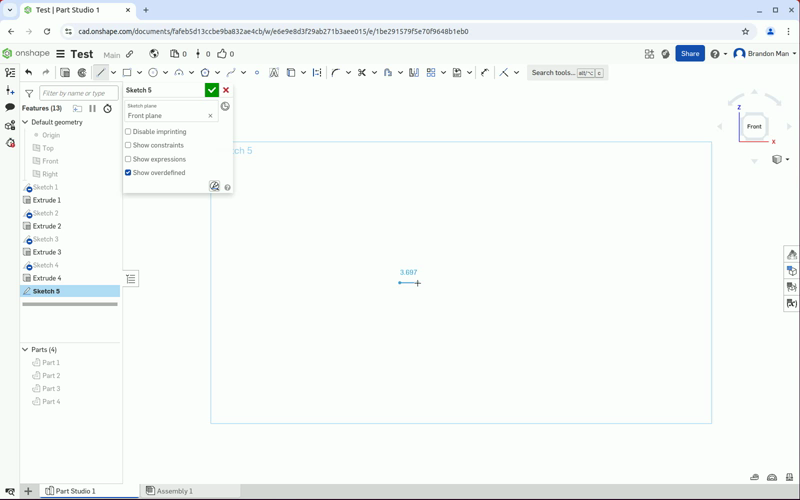
key_up(shift)
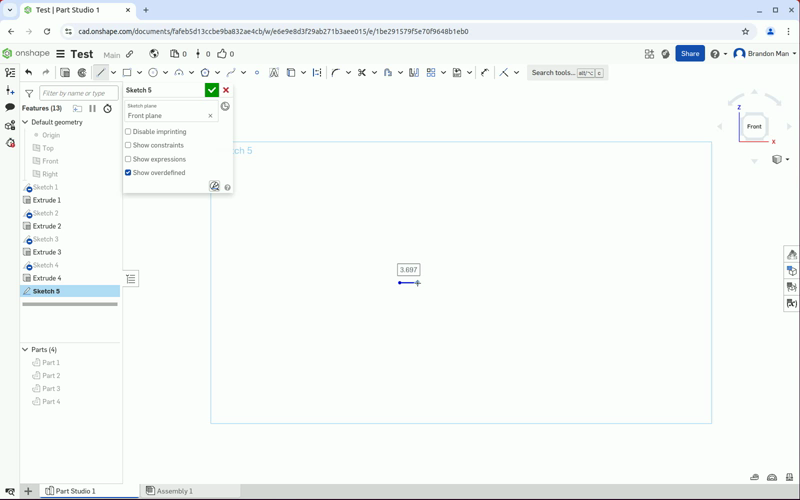
key_down(shift)
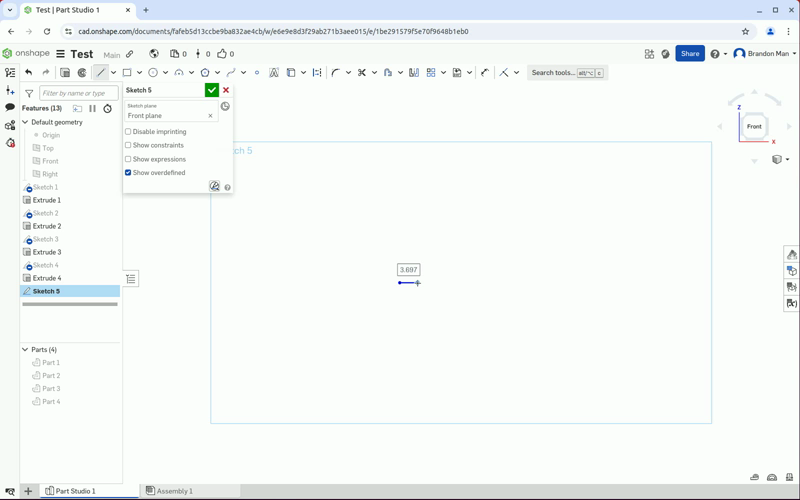
mouse_move(447, 282)
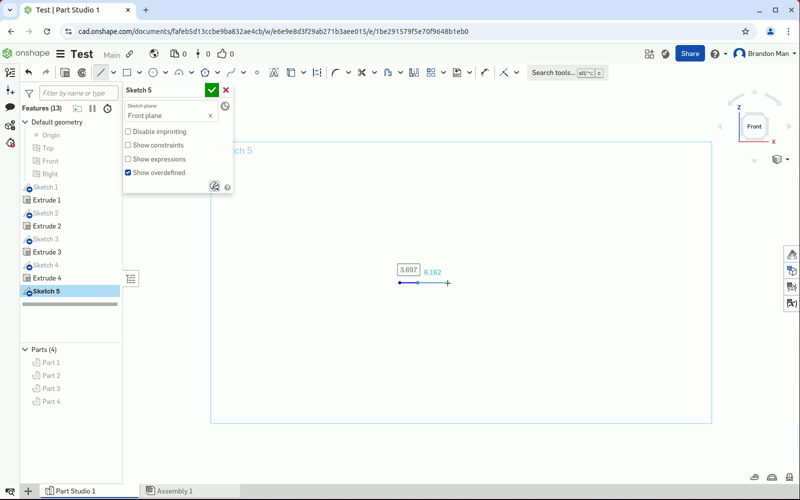
mouse_move(418, 265)
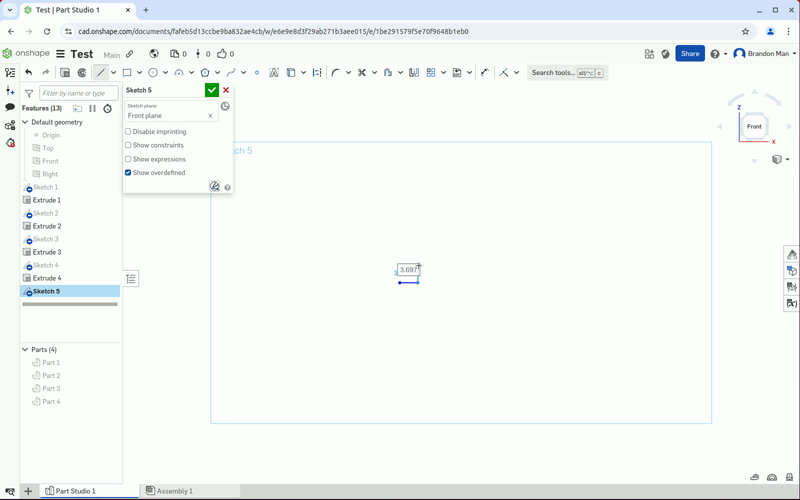
click(418, 265)
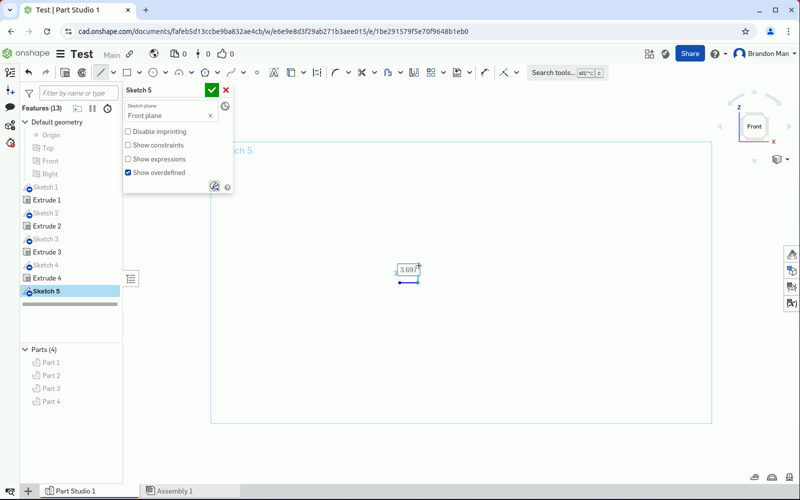
key_up(shift)
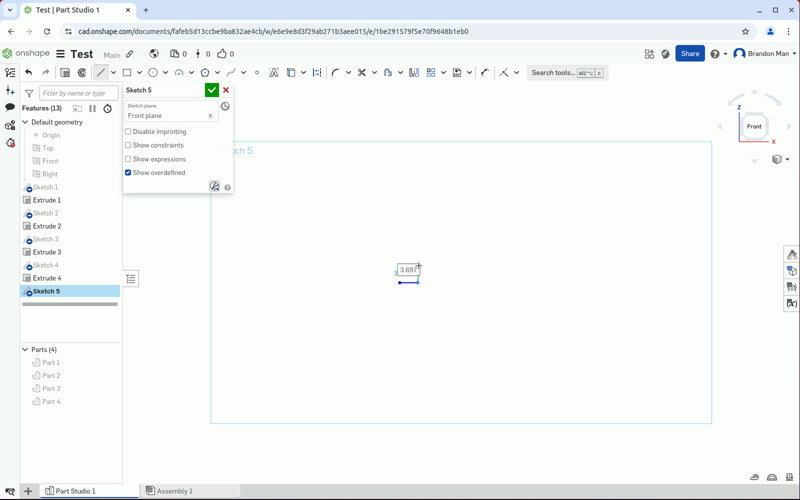
key_down(shift)
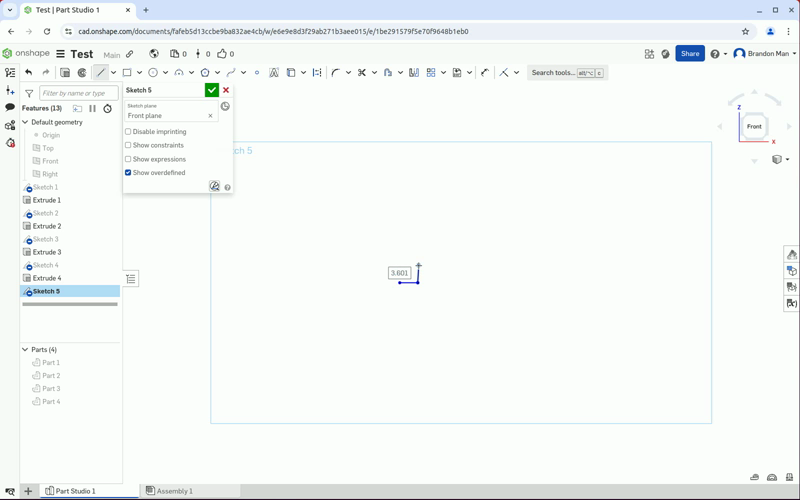
mouse_move(448, 265)
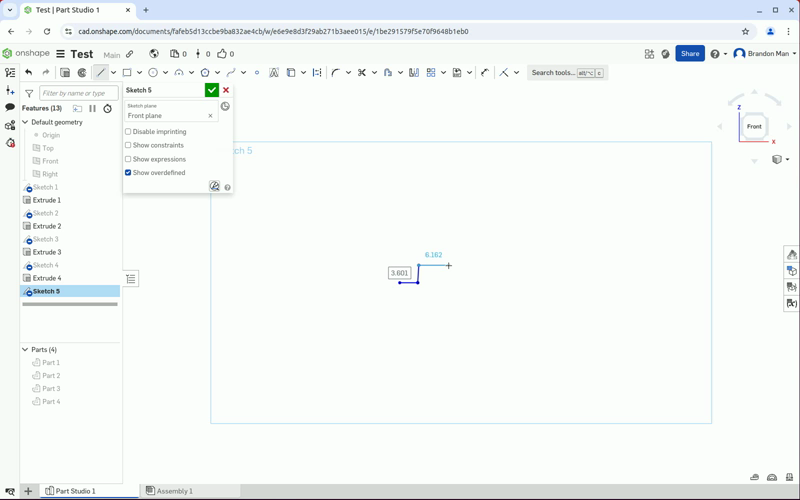
mouse_move(419, 248)
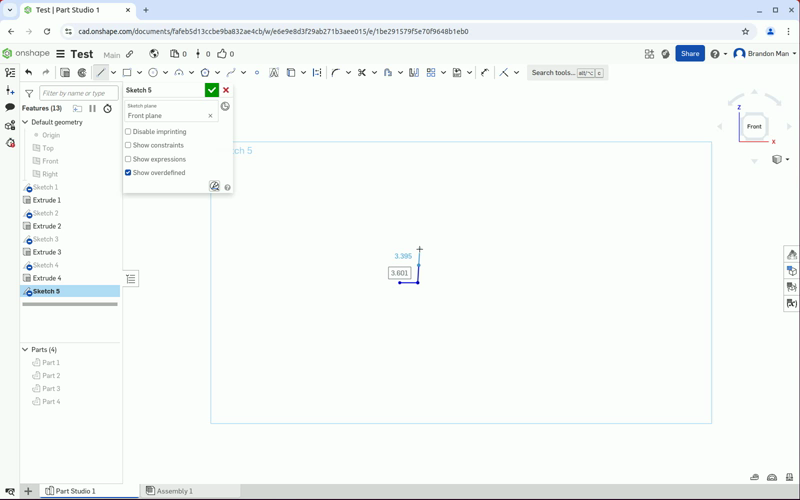
click(419, 248)
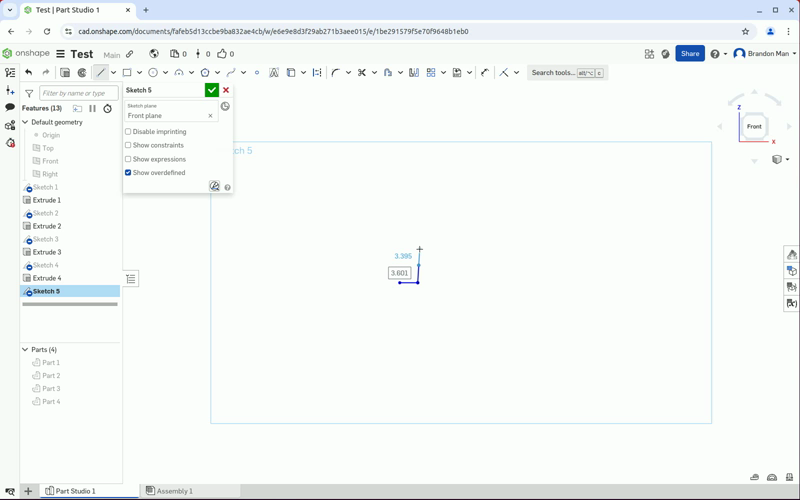
key_up(shift)
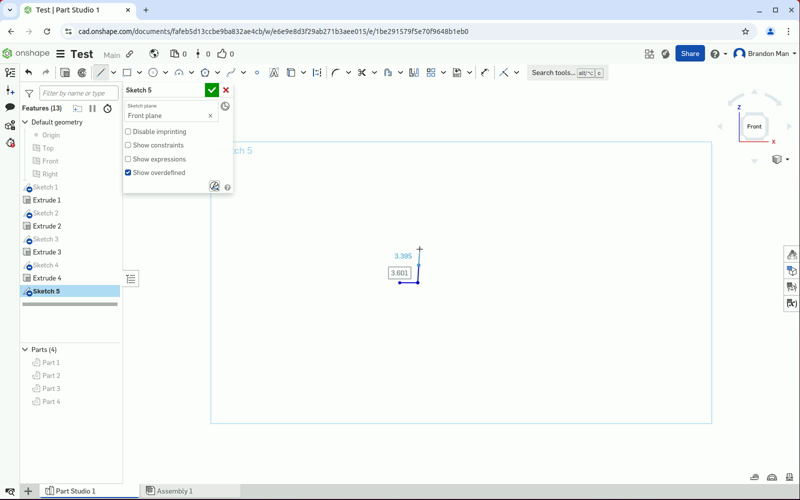
key_down(shift)
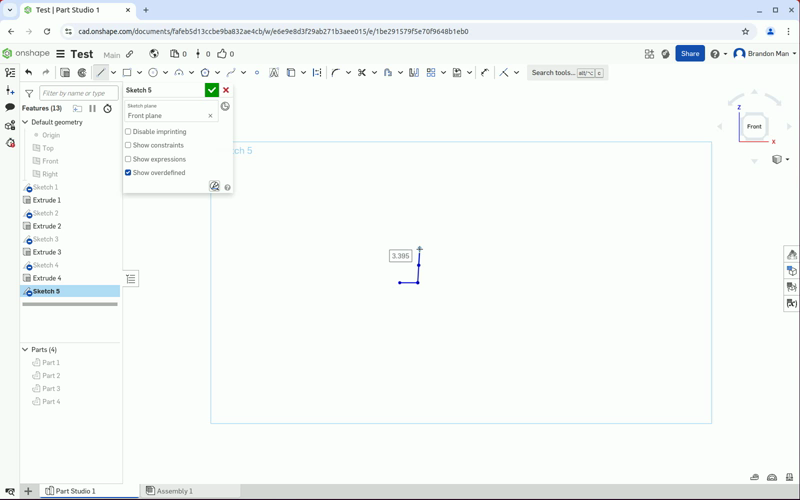
mouse_move(424, 188)
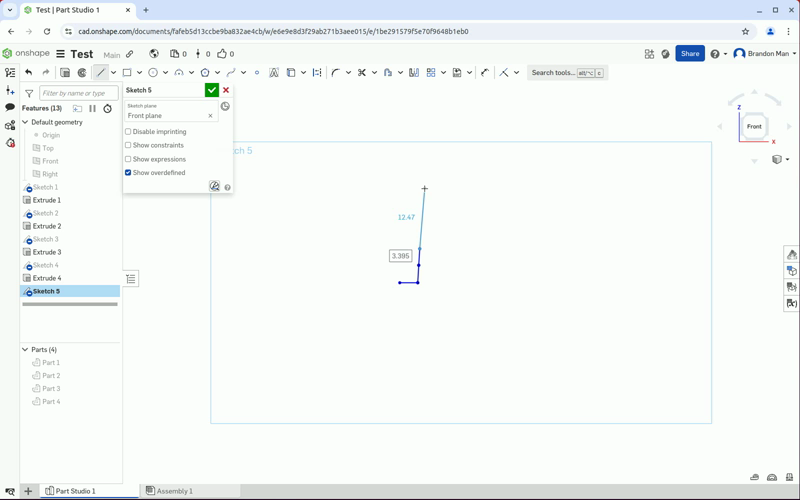
click(424, 188)
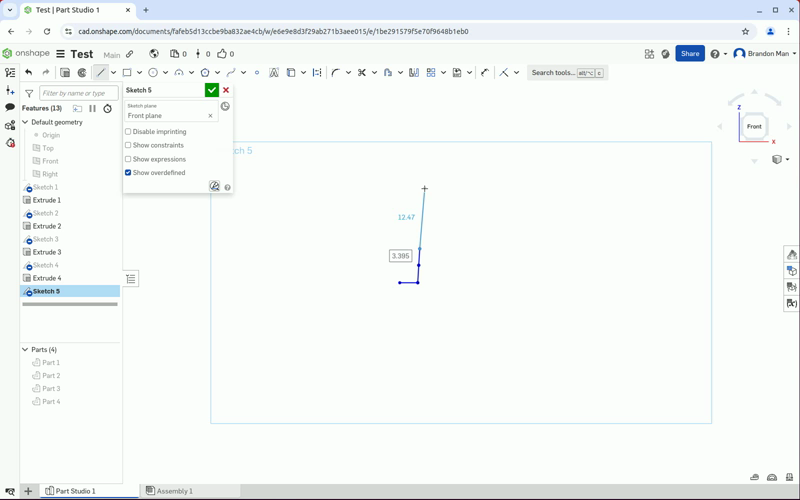
key_up(shift)
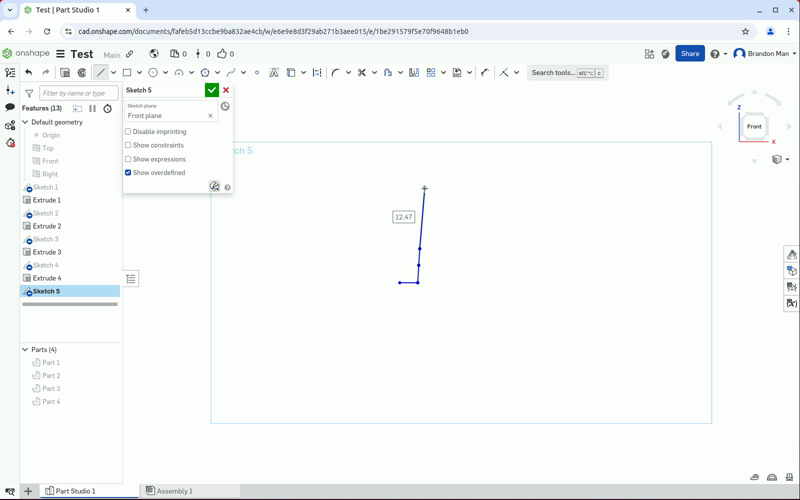
key_down(shift)
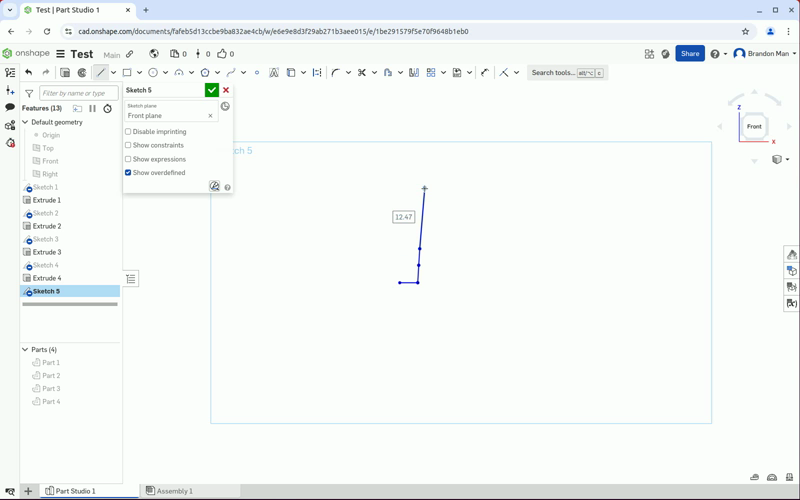
mouse_move(454, 188)
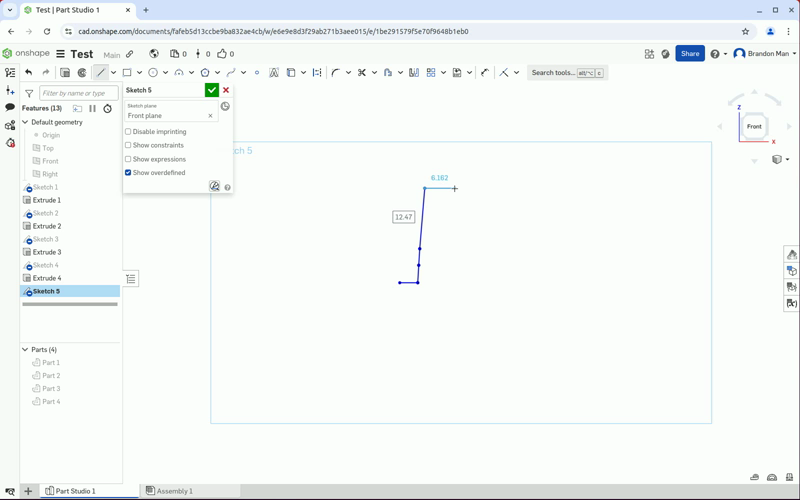
mouse_move(426, 170)
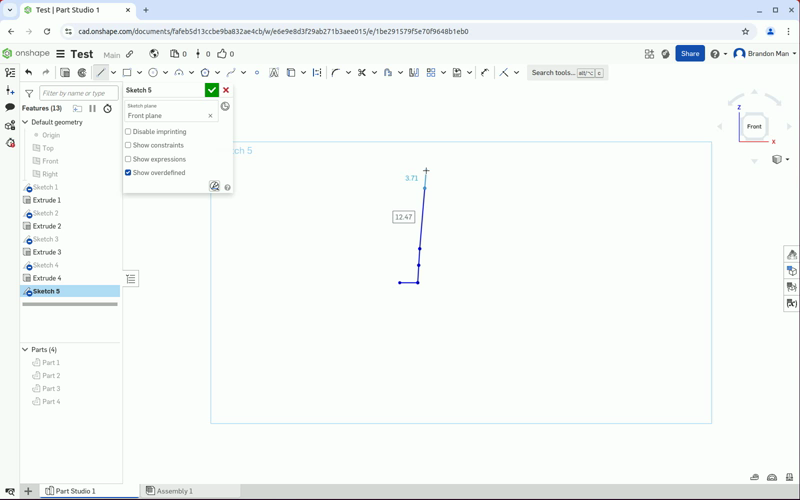
click(426, 170)
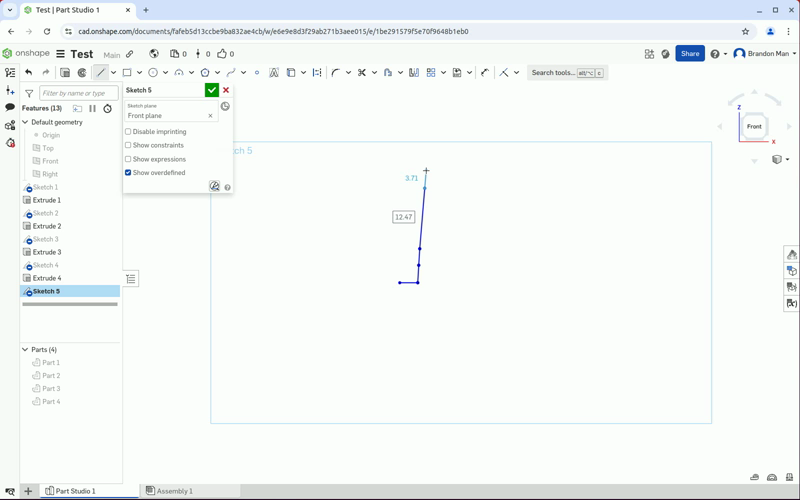
key_up(shift)
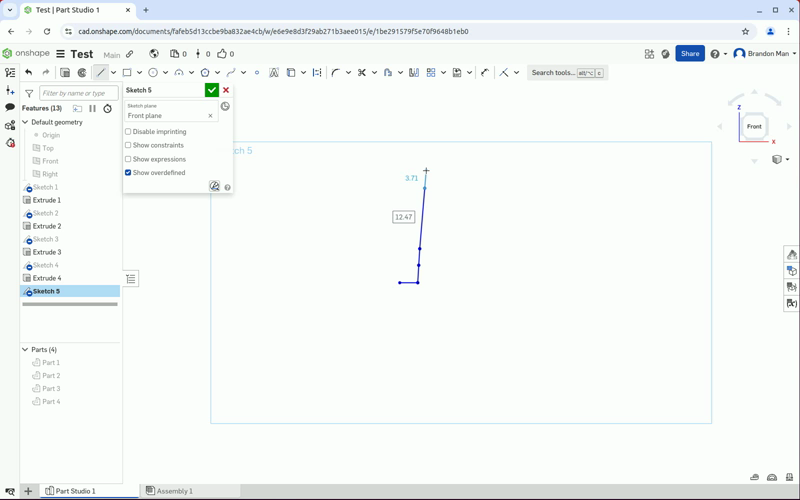
key_down(shift)
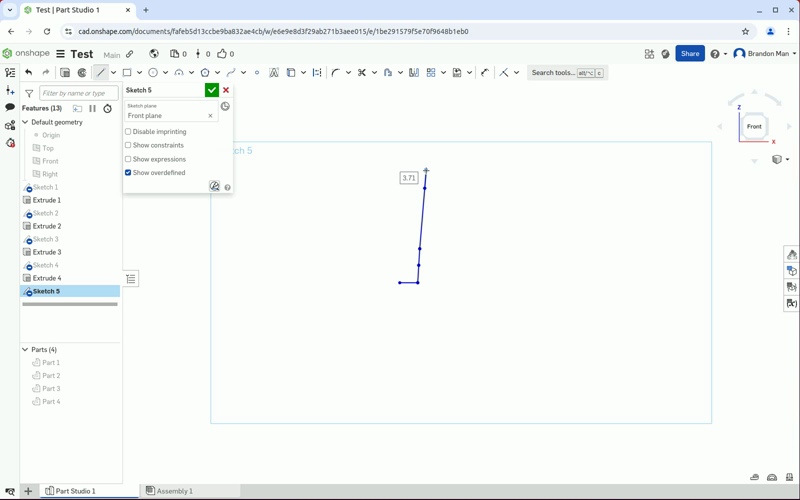
mouse_move(456, 170)
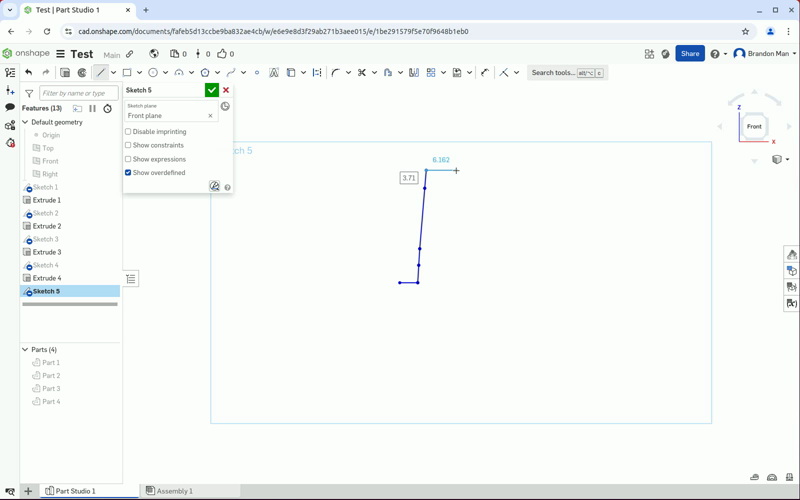
mouse_move(408, 170)
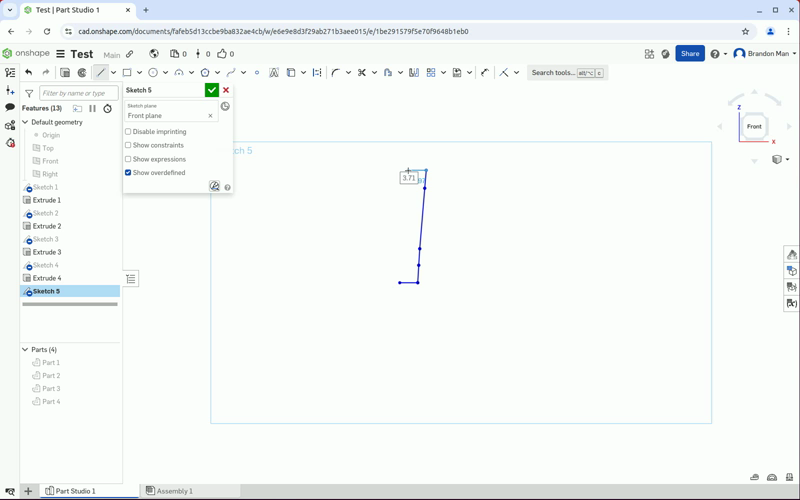
click(408, 170)
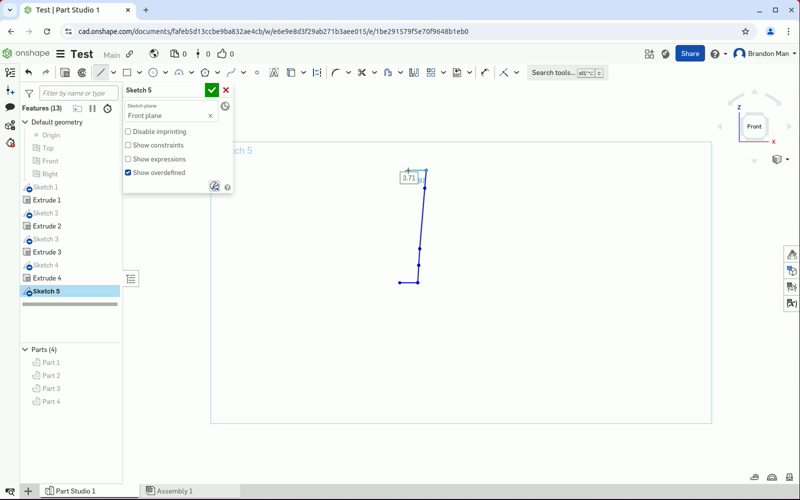
key_up(shift)
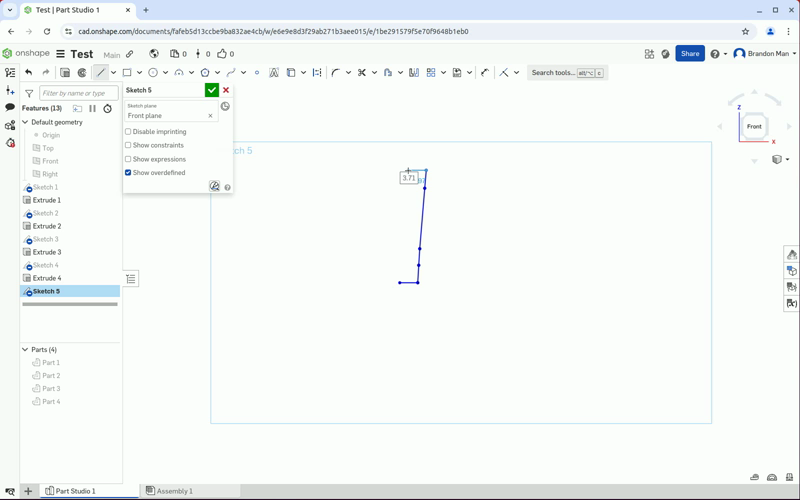
key_down(shift)
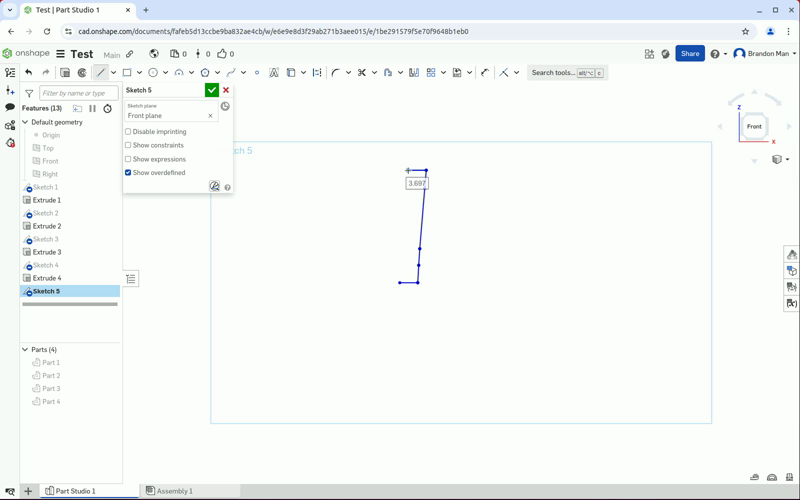
mouse_move(399, 282)
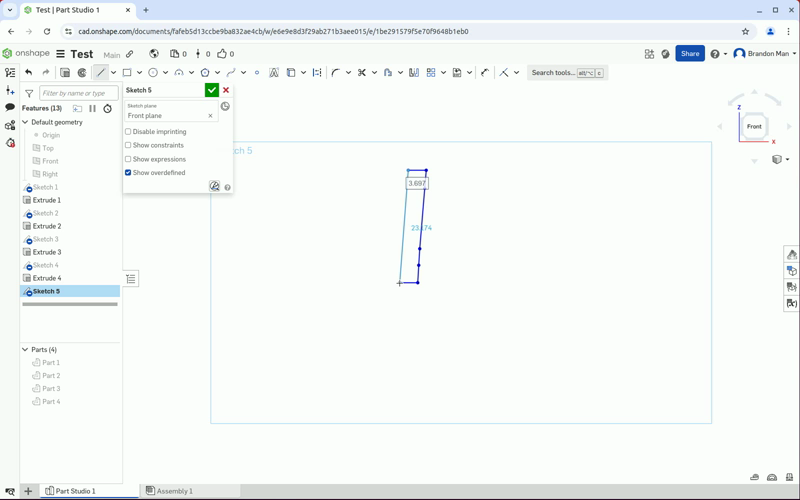
key_up(shift)
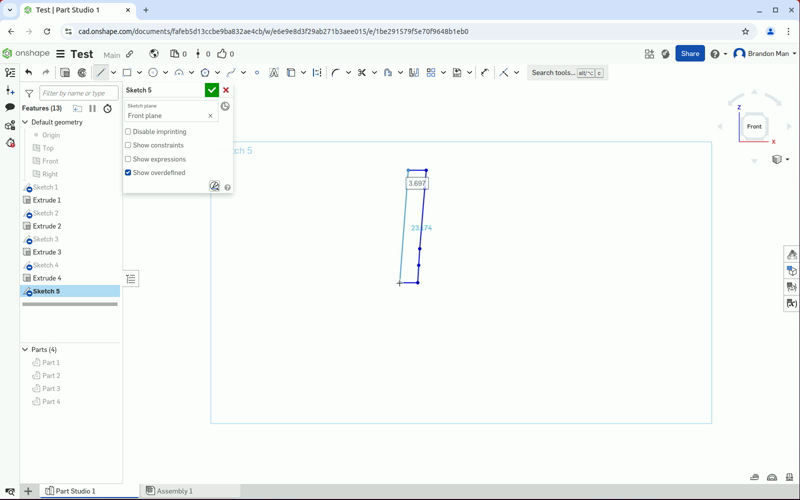
click(399, 282)
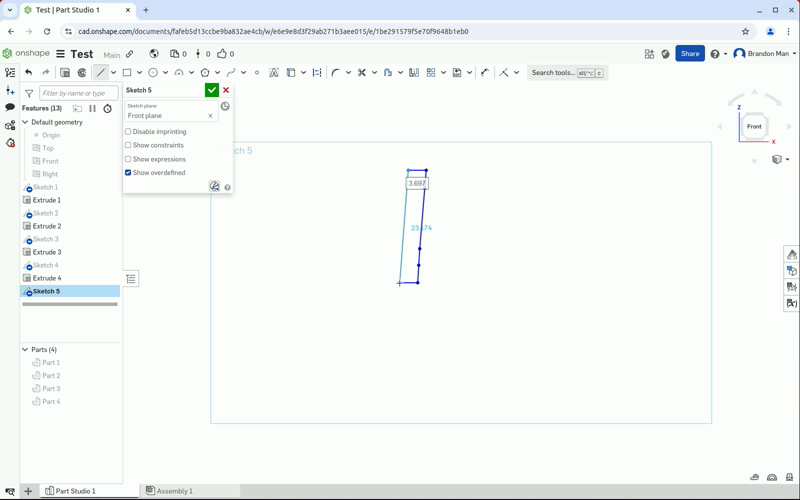
key(esc)
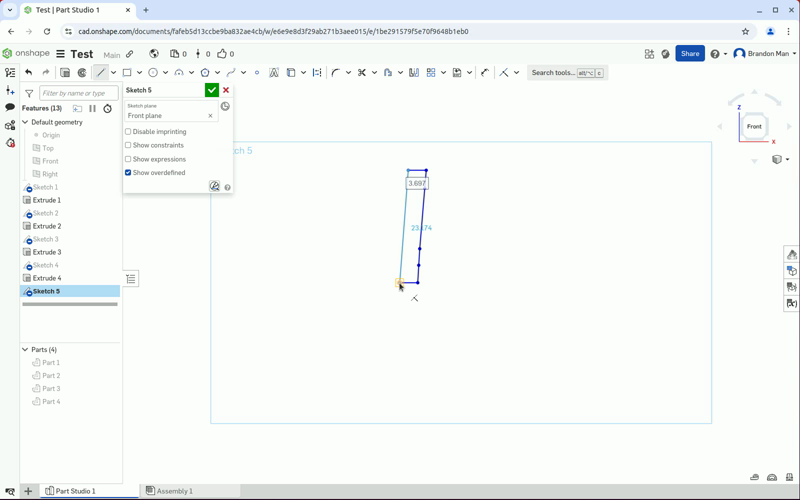
mouse_move(417, 173)
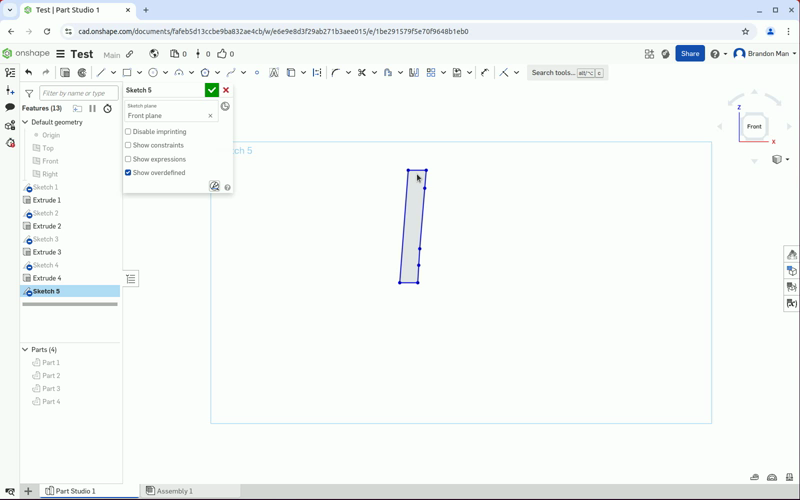
click(417, 173)
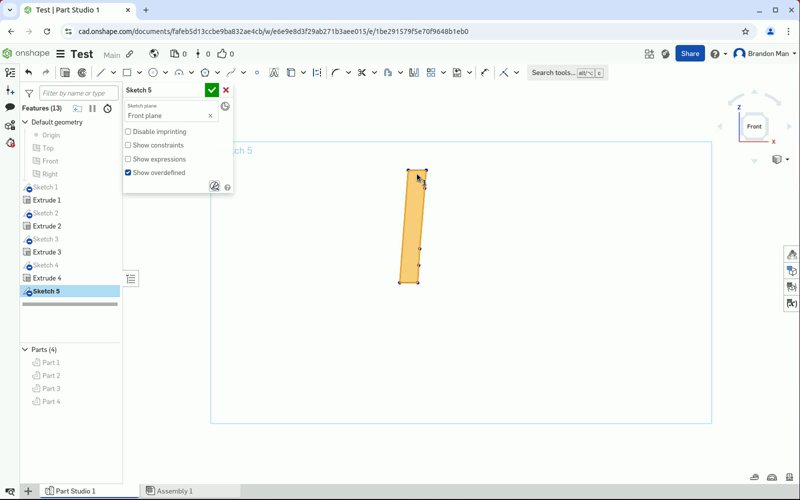
mouse_move(73, 352)
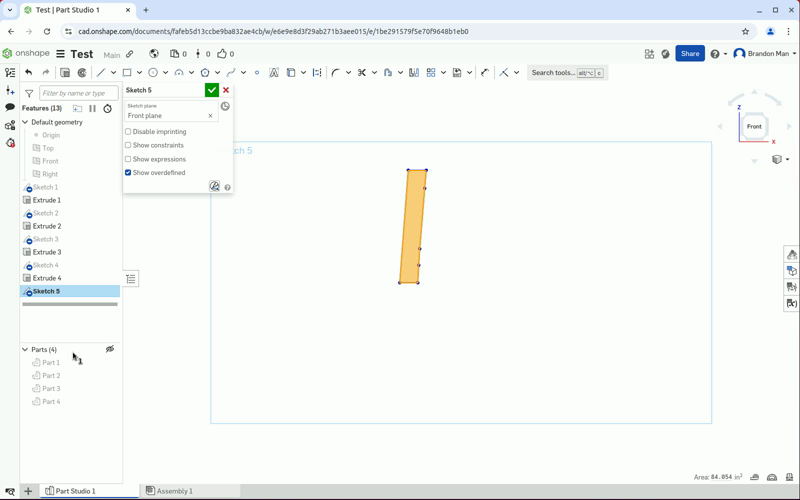
key(shift+y)
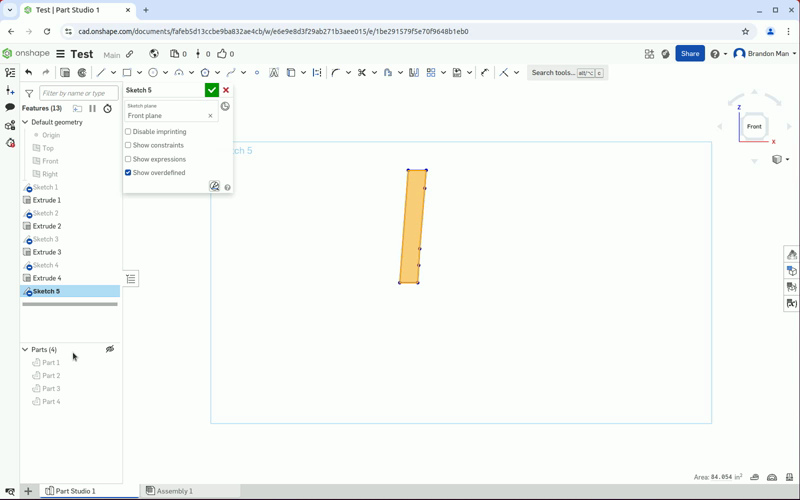
key(shift+e)
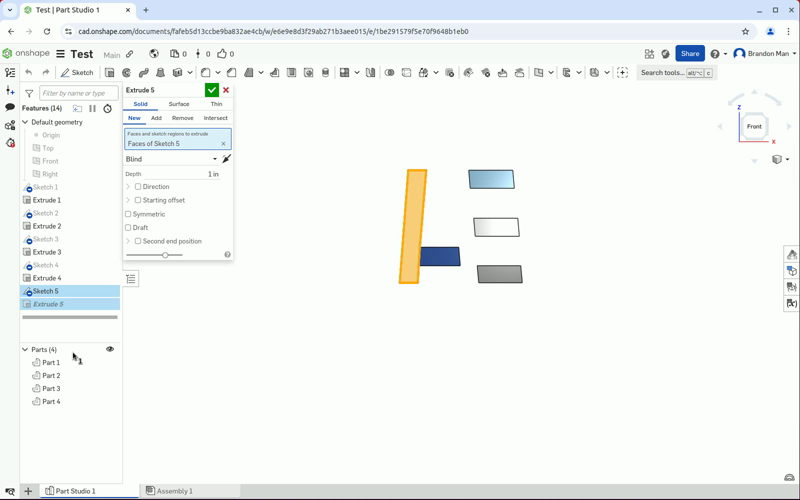
mouse_move(143, 106)
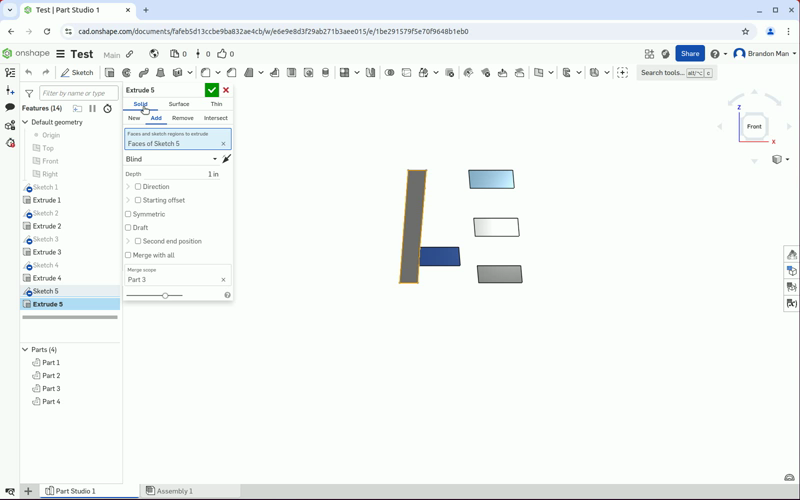
click(143, 106)
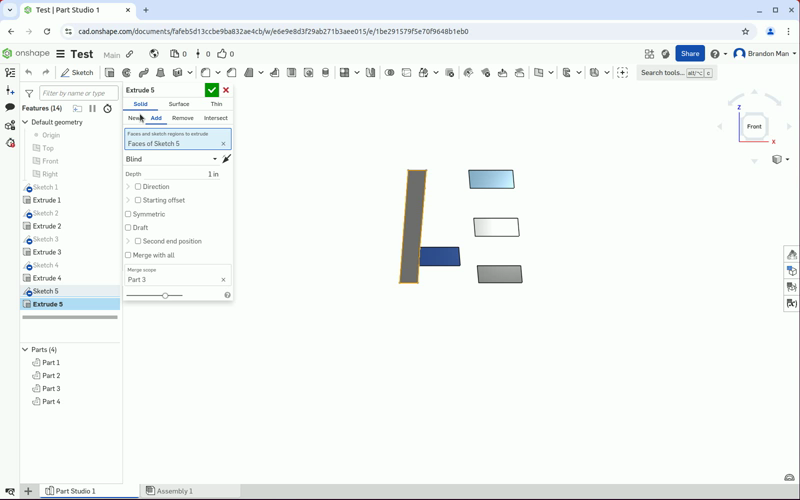
mouse_move(137, 120)
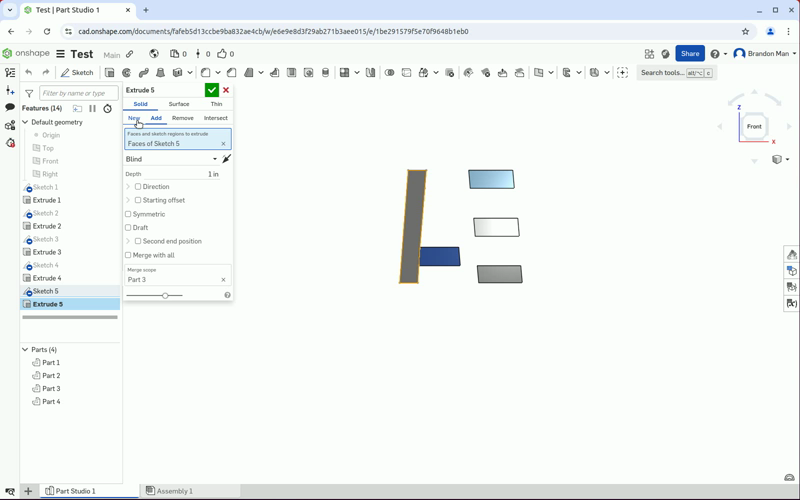
click(137, 120)
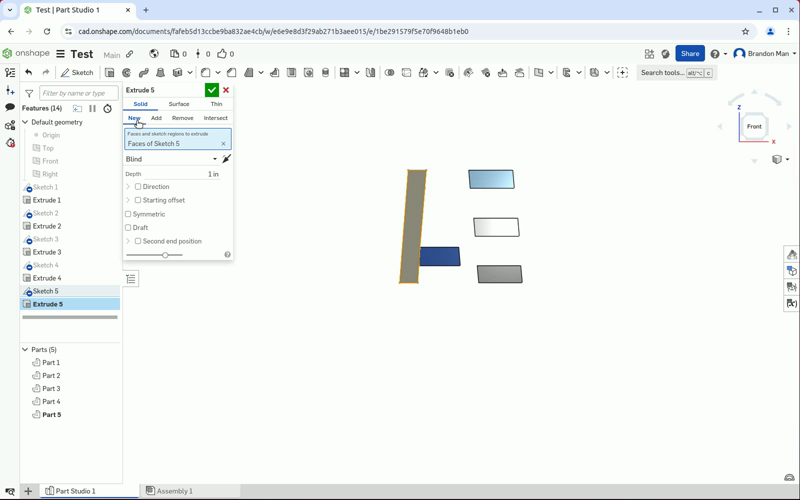
key(tab, 4)
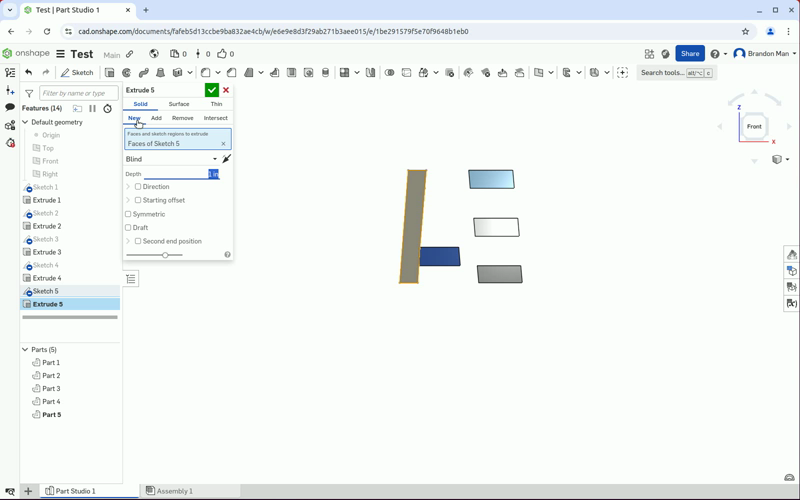
text(0.722)
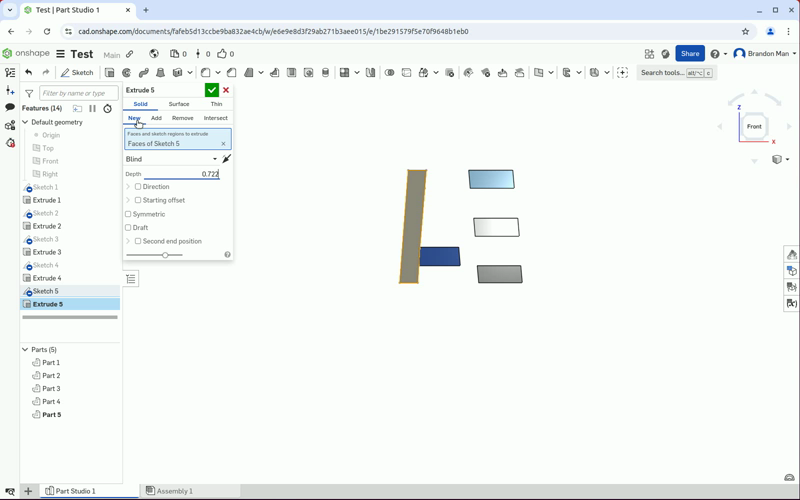
key(enter)
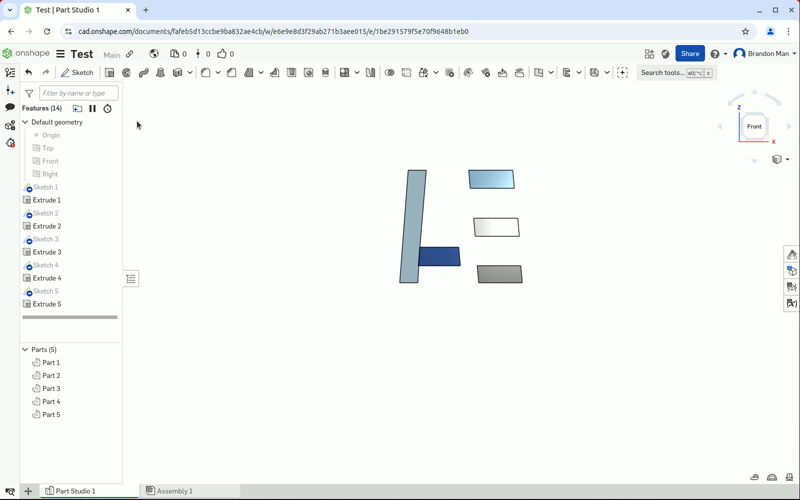
key(shift+h)
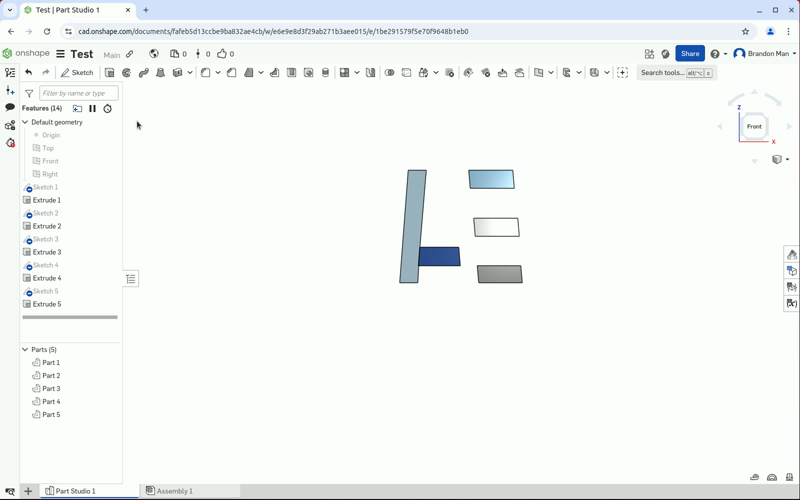
key(shift+h)
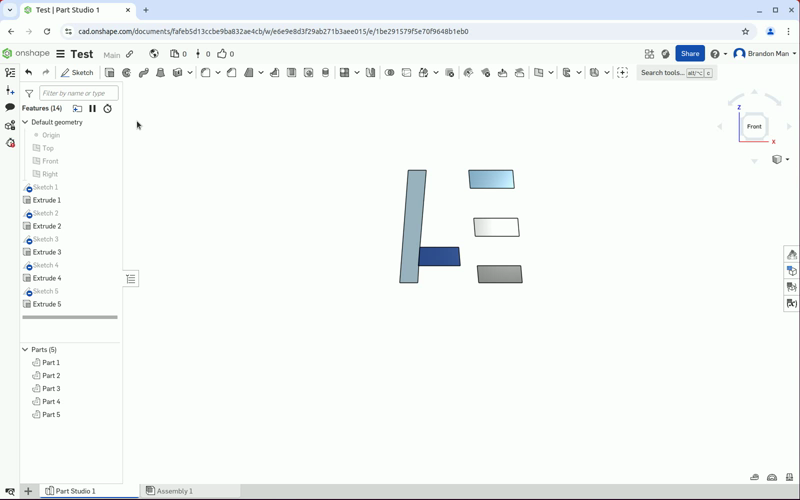
mouse_move(73, 189)
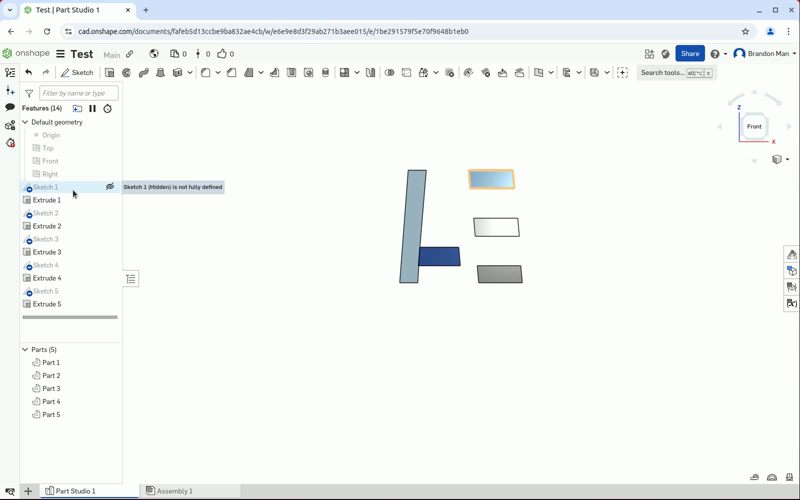
click(73, 189)
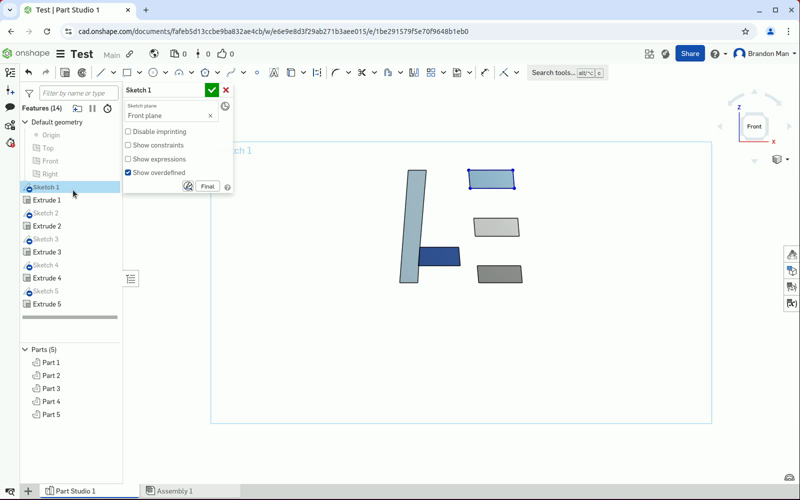
mouse_move(229, 92)
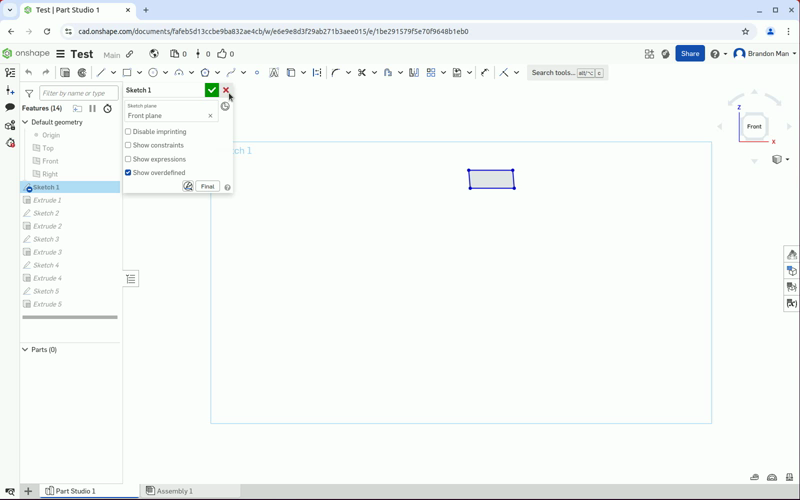
click(229, 92)
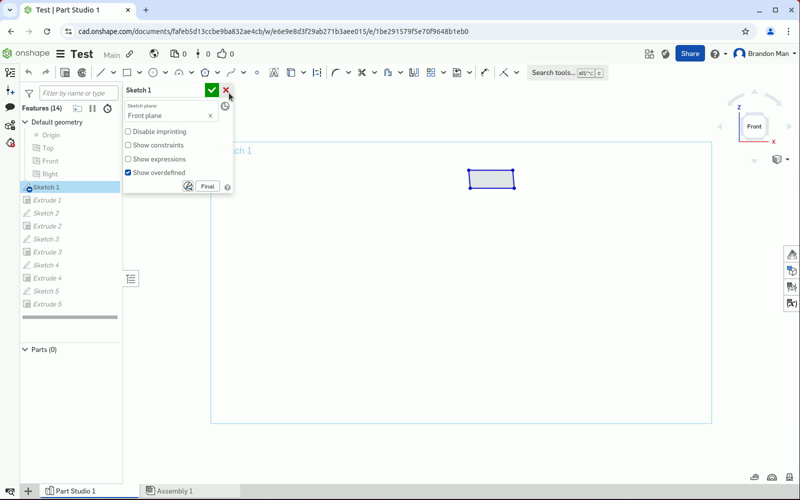
key(shift+s)
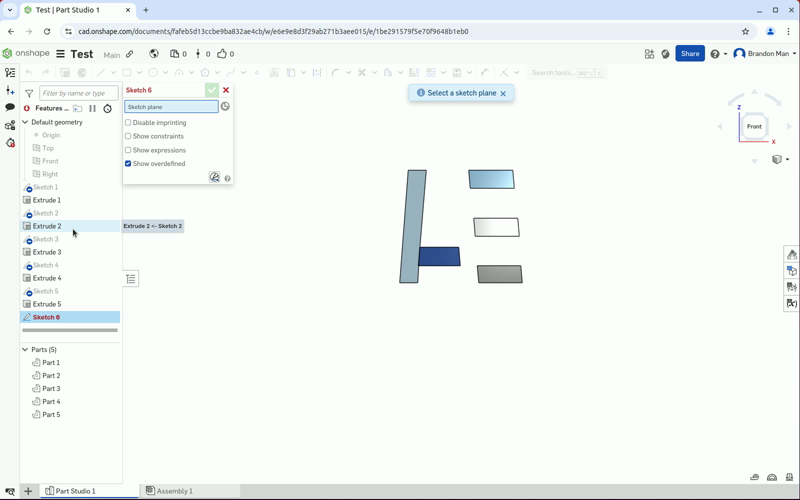
scroll(3)
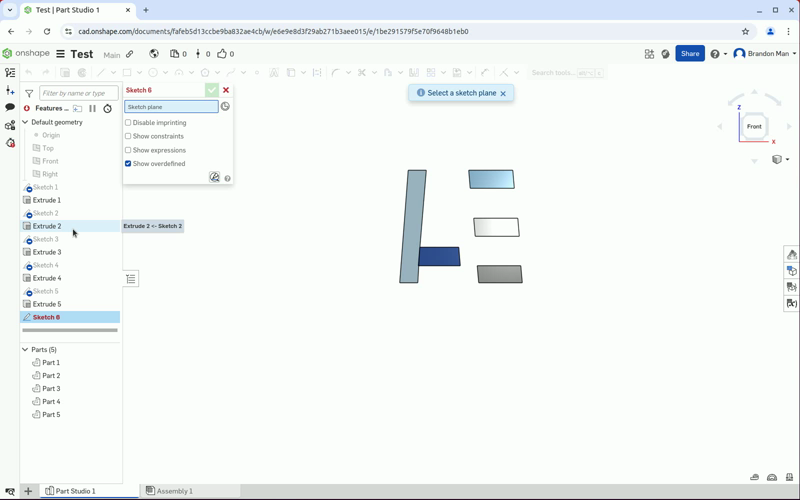
mouse_move(73, 163)
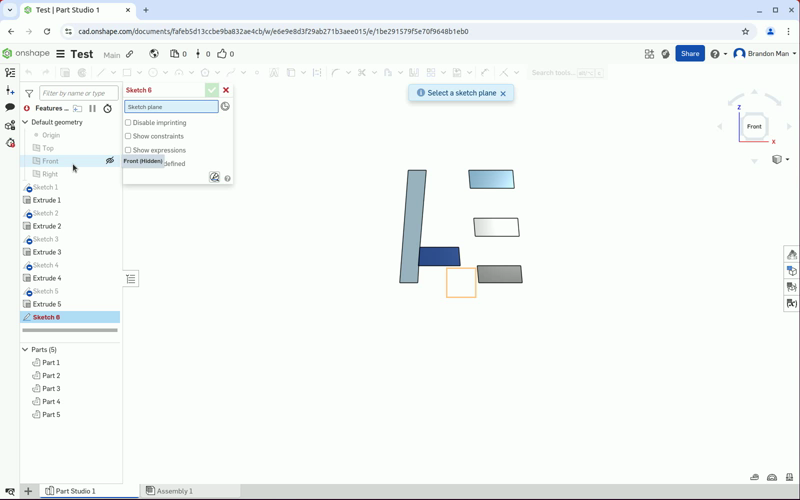
click(73, 163)
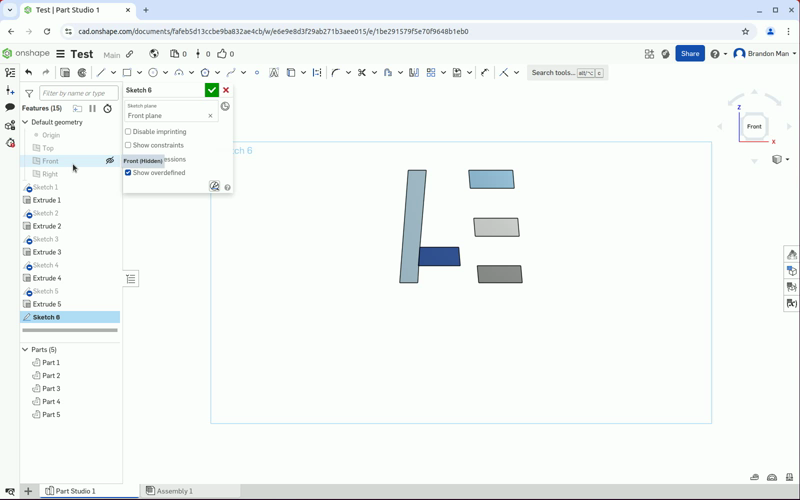
mouse_move(73, 352)
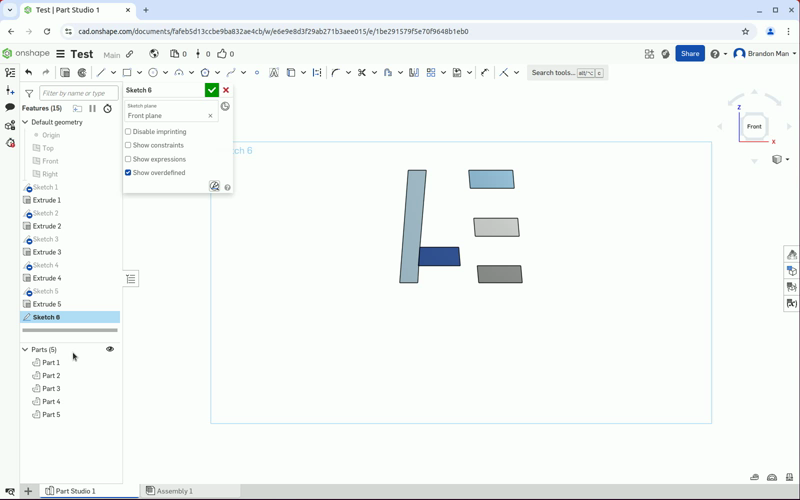
key(y)
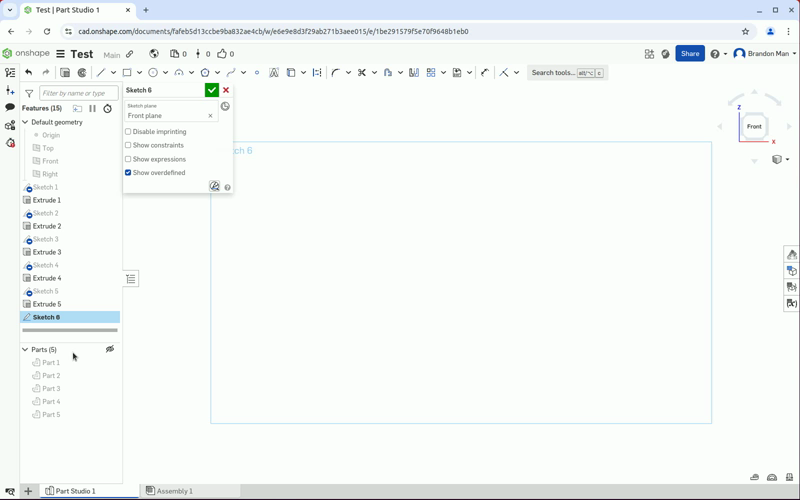
key(l)
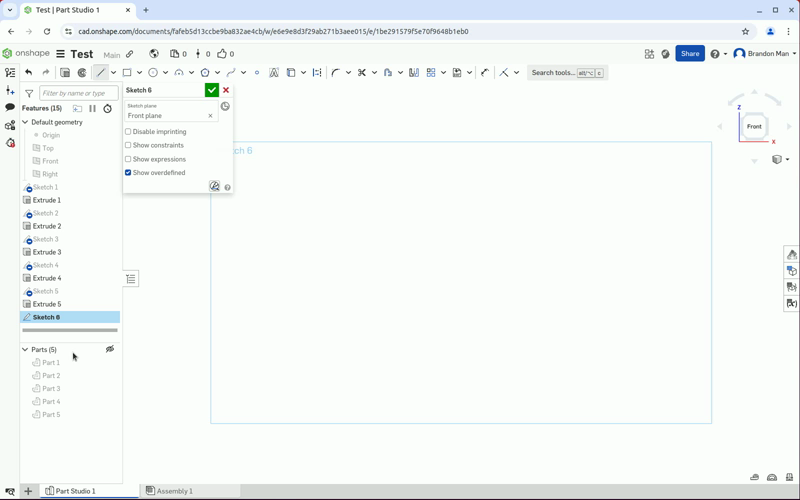
key_down(shift)
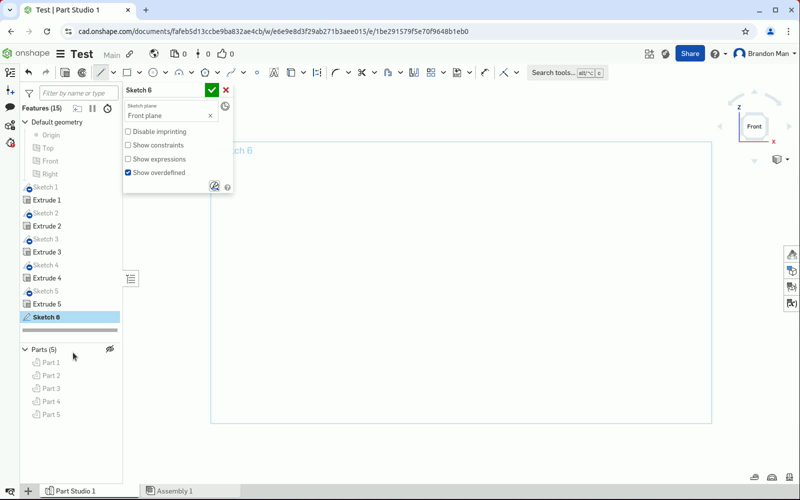
mouse_move(452, 170)
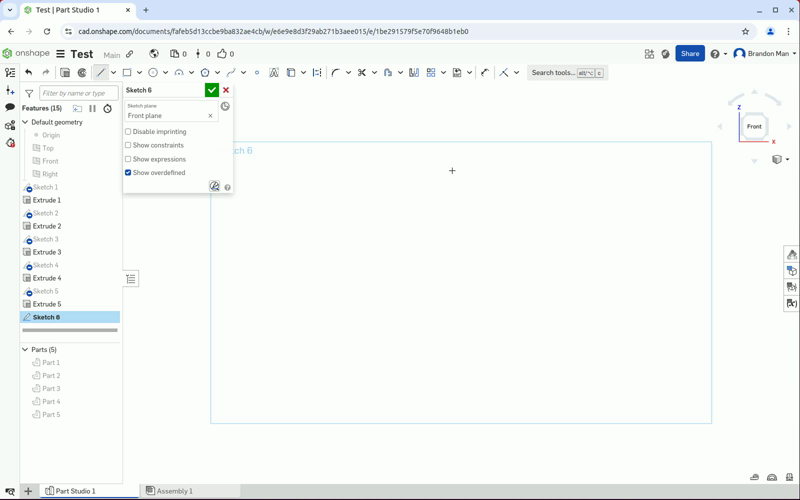
click(452, 170)
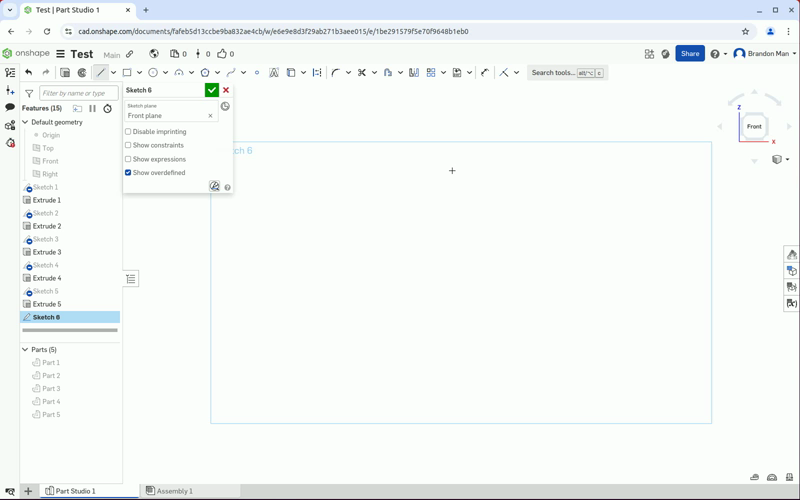
key_up(shift)
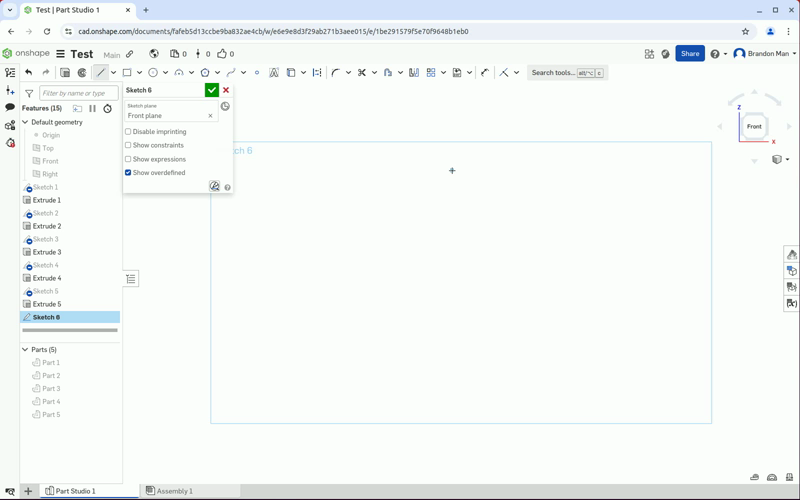
key_down(shift)
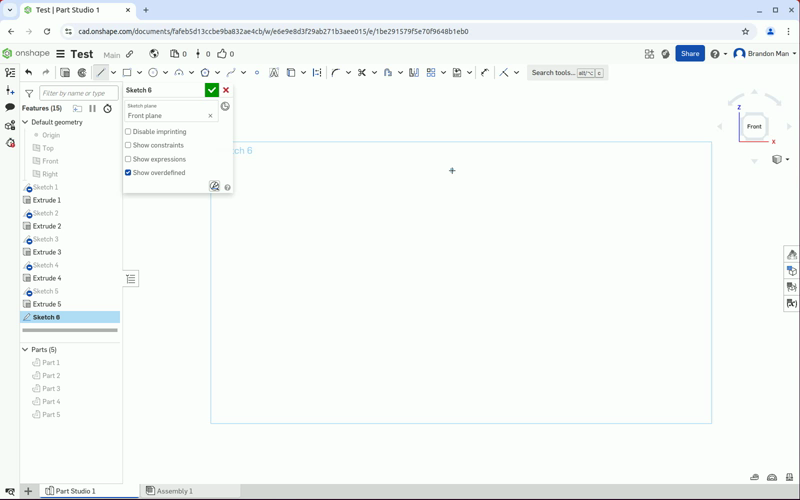
mouse_move(482, 170)
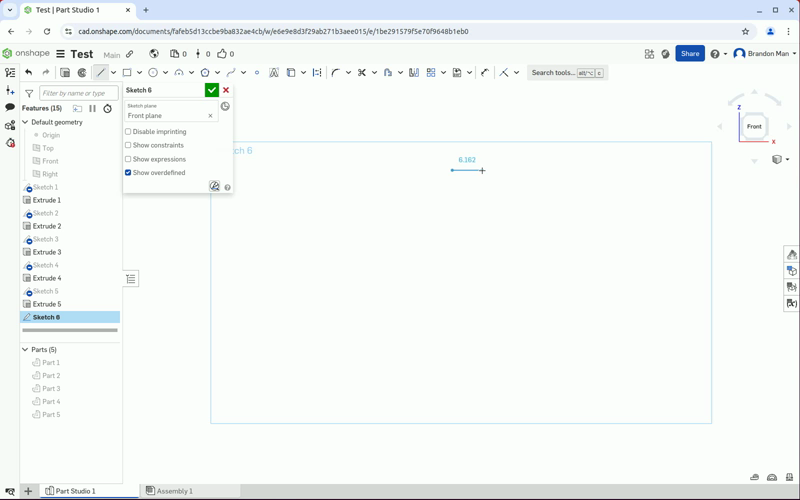
mouse_move(453, 188)
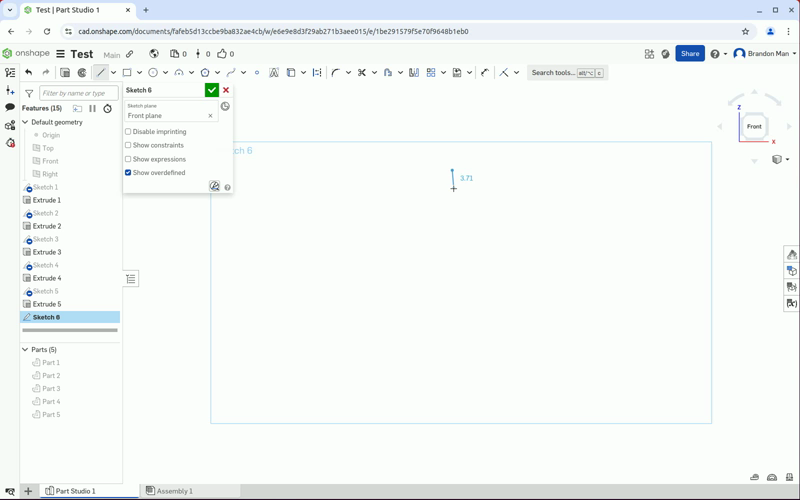
click(453, 188)
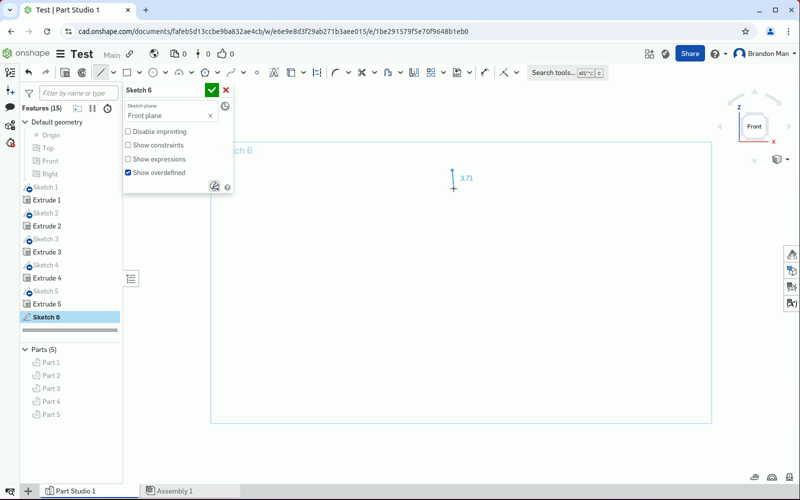
key_up(shift)
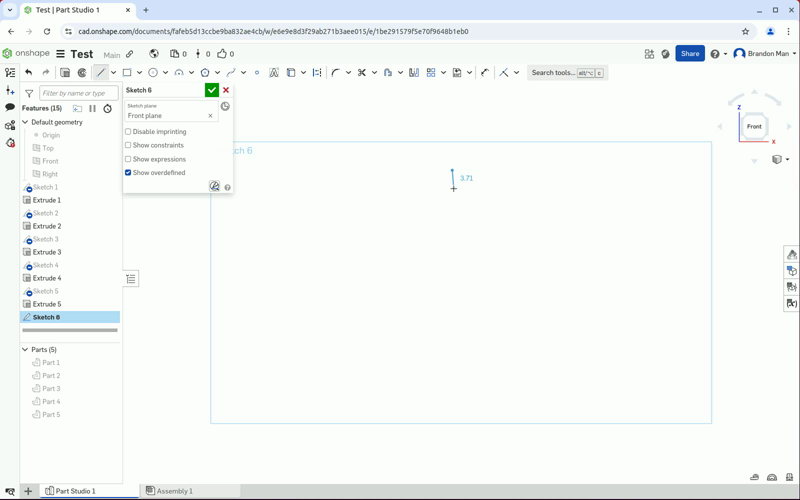
key_down(shift)
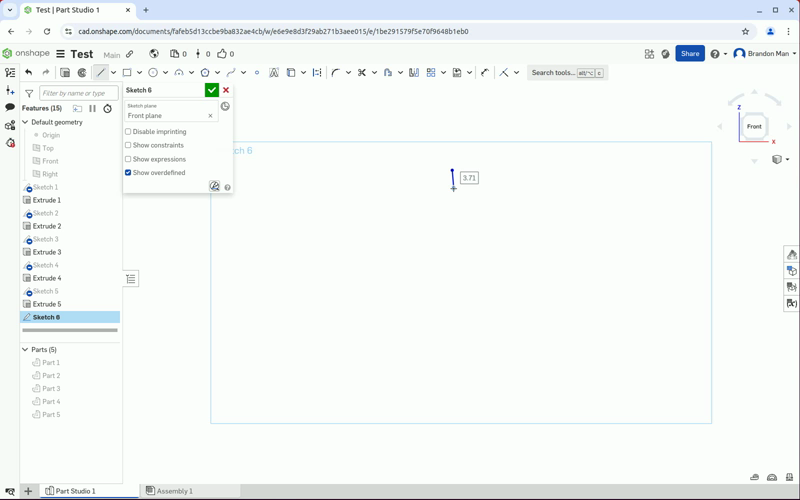
mouse_move(458, 248)
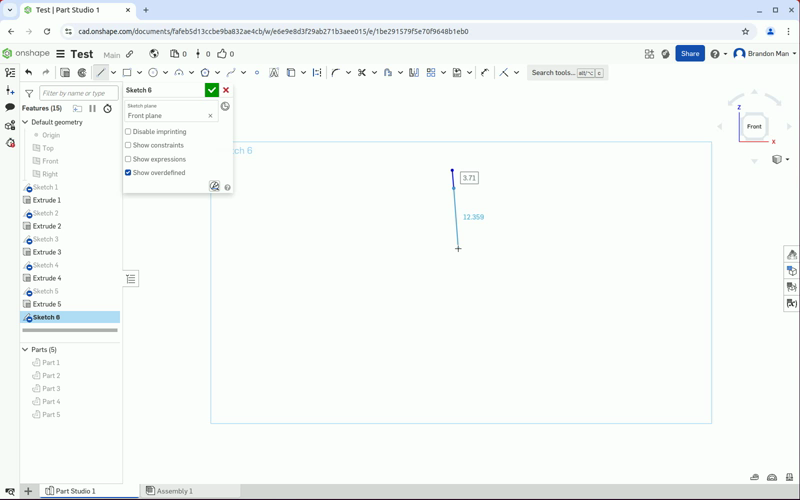
click(458, 248)
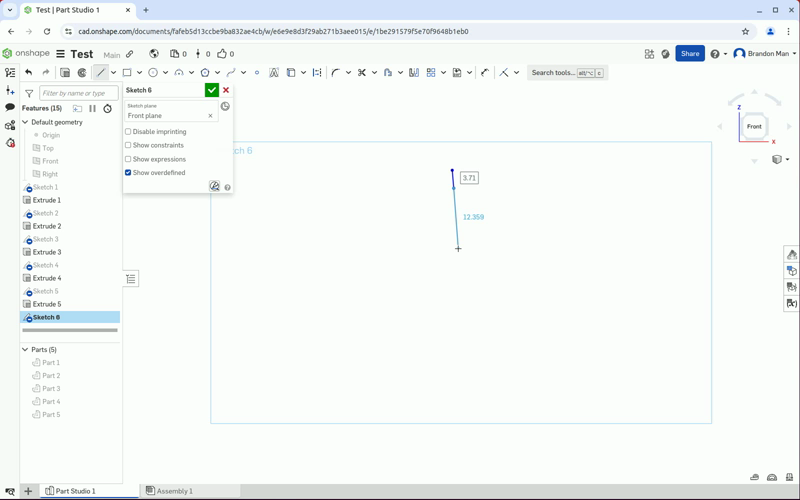
key_up(shift)
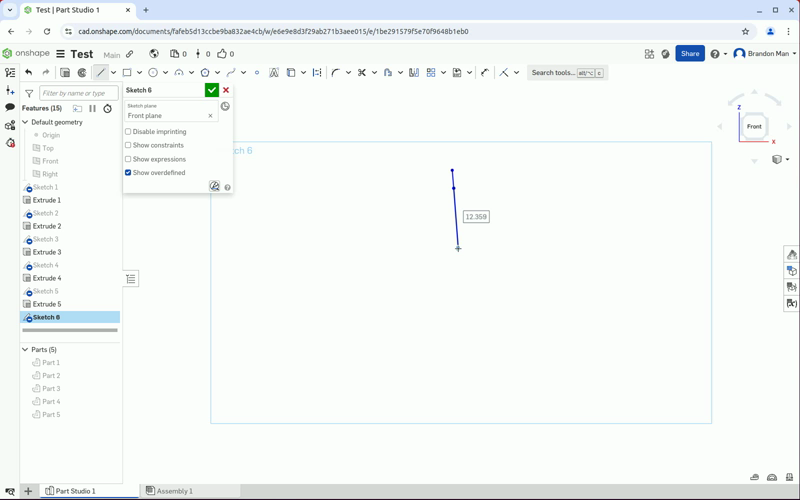
key_down(shift)
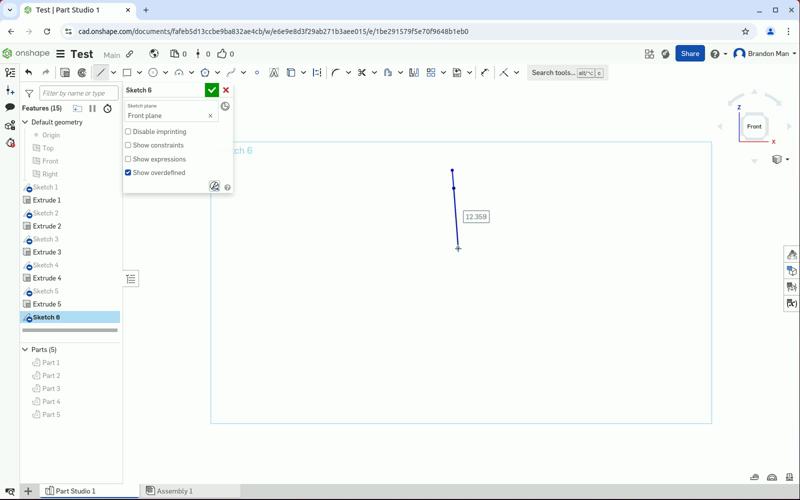
mouse_move(488, 248)
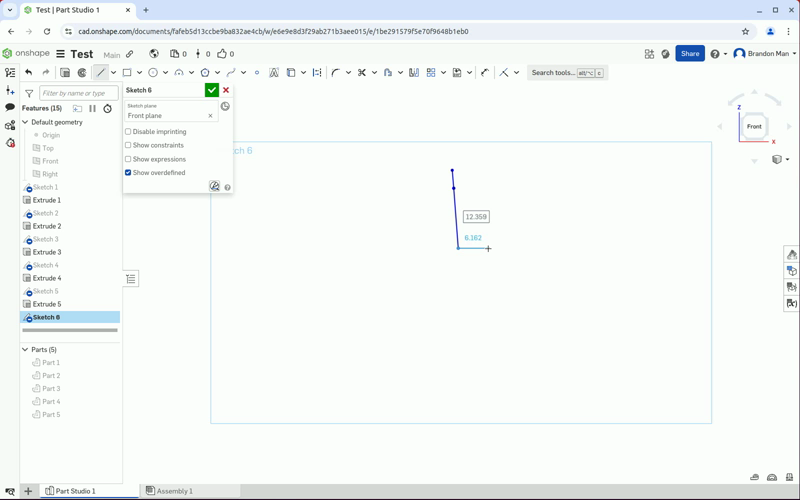
mouse_move(459, 265)
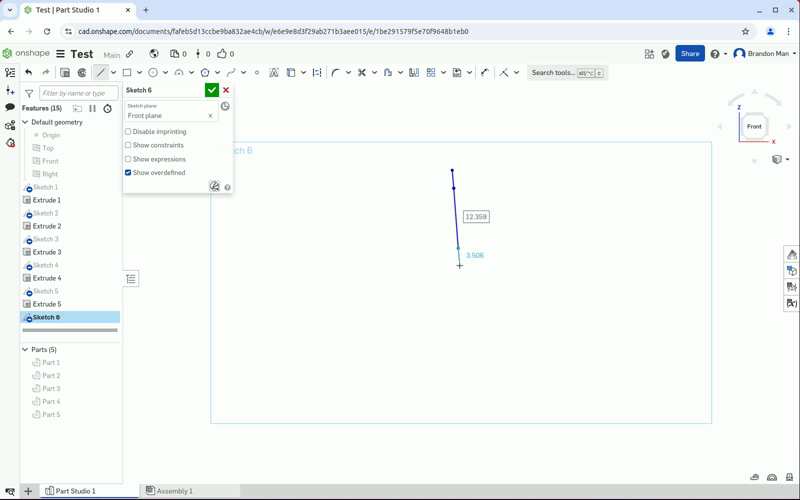
click(459, 265)
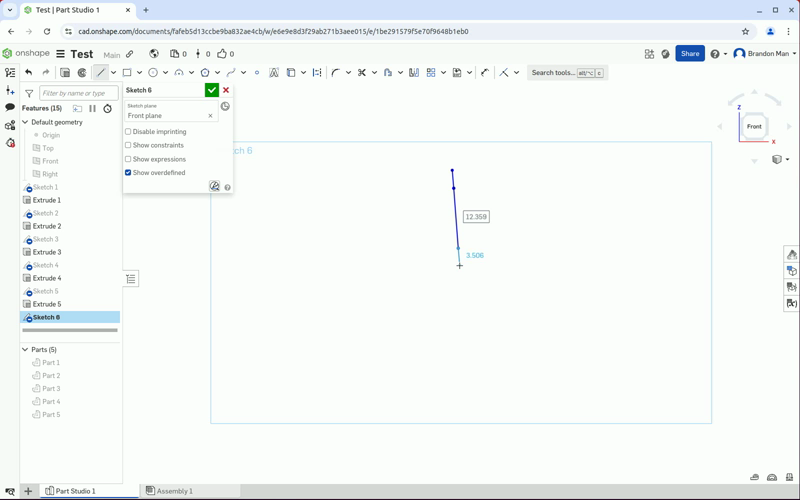
key_up(shift)
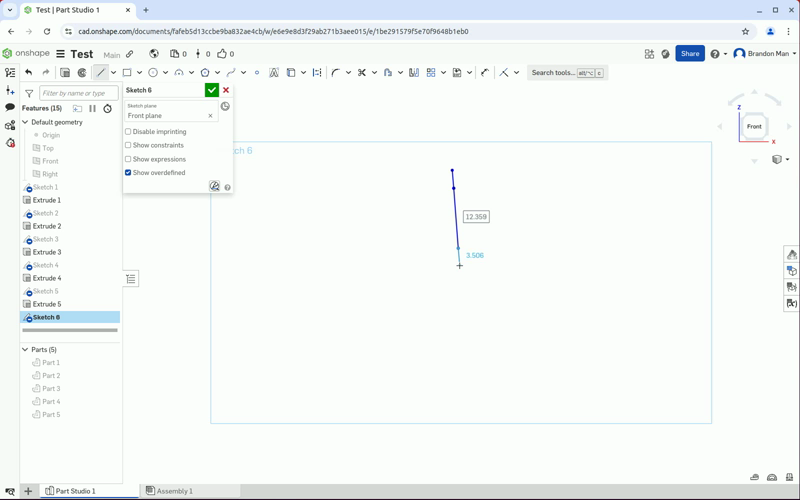
key_down(shift)
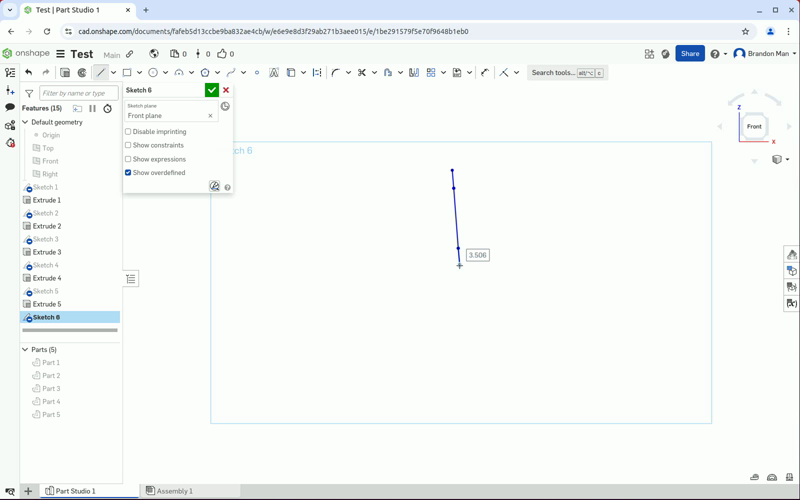
mouse_move(489, 265)
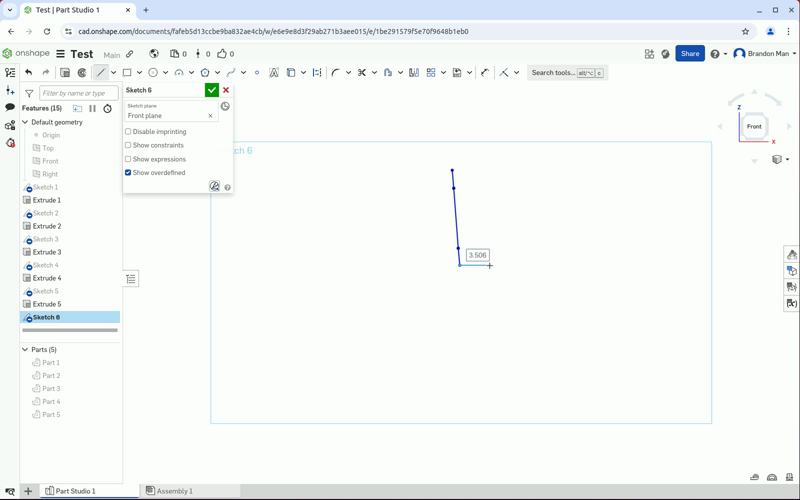
mouse_move(460, 282)
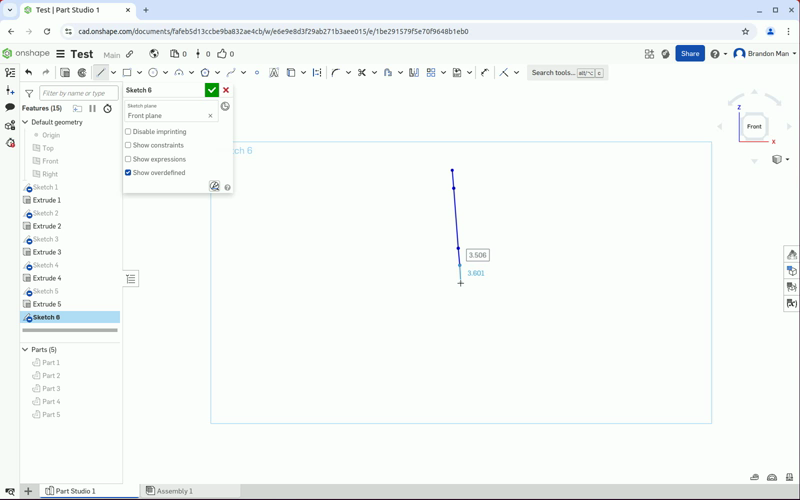
click(460, 282)
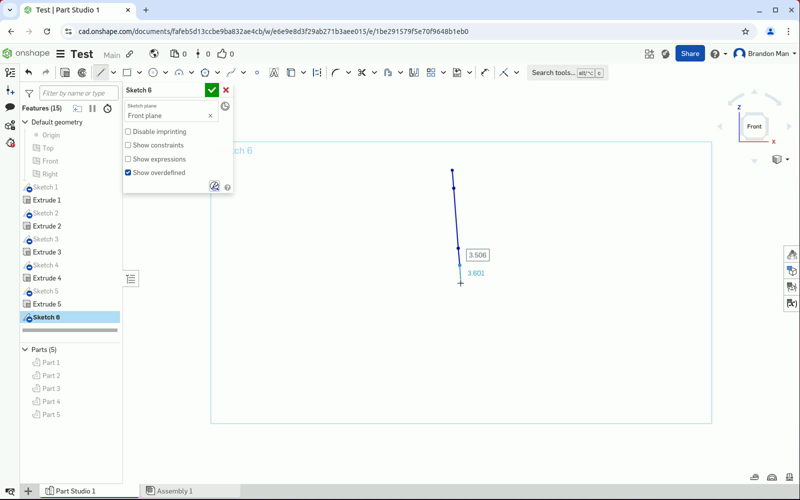
key_up(shift)
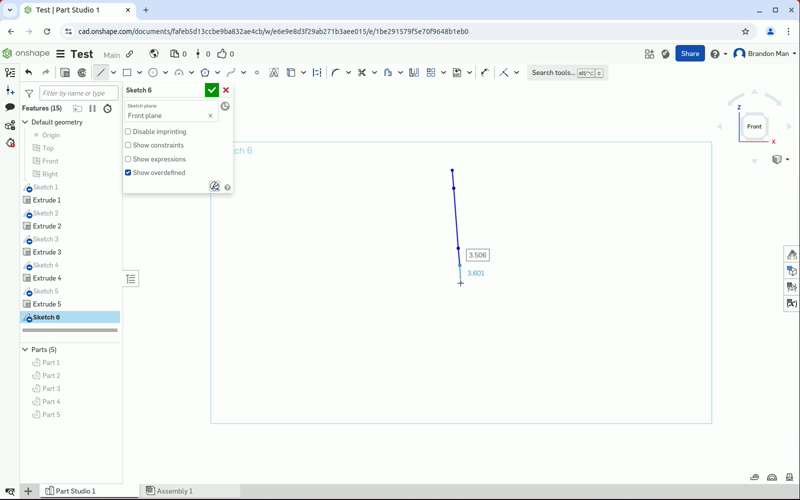
key_down(shift)
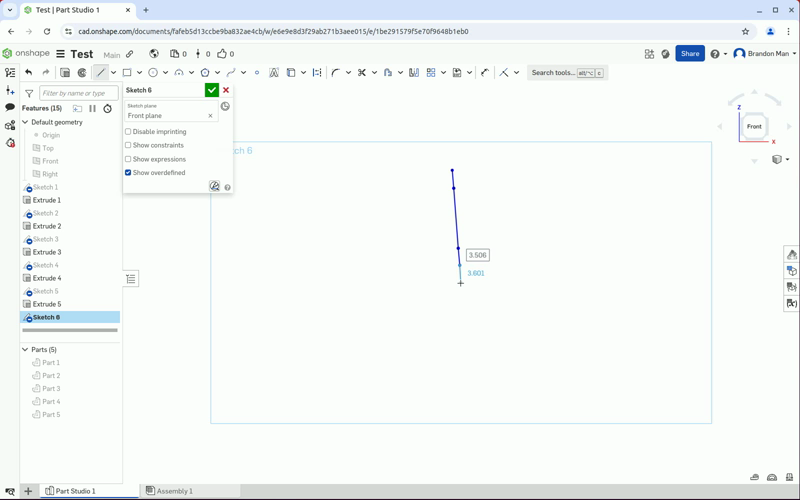
mouse_move(490, 282)
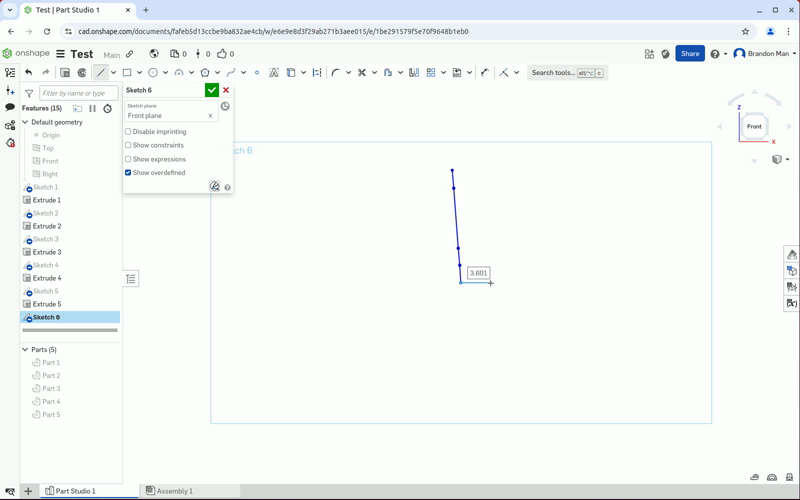
mouse_move(478, 282)
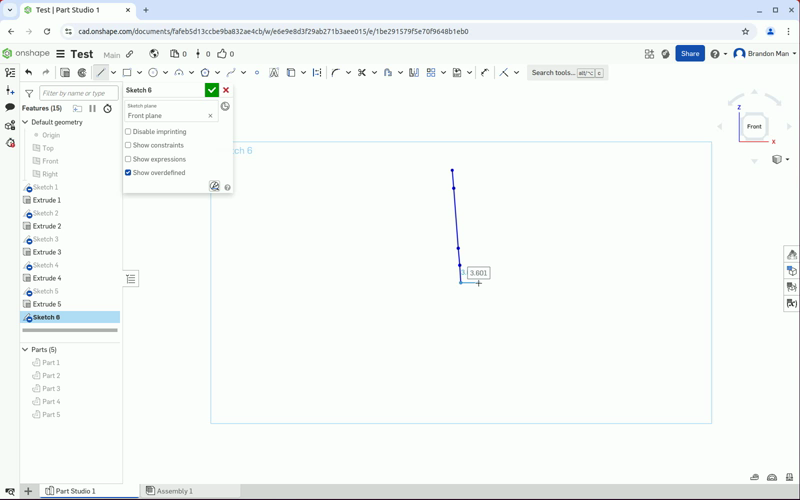
click(478, 282)
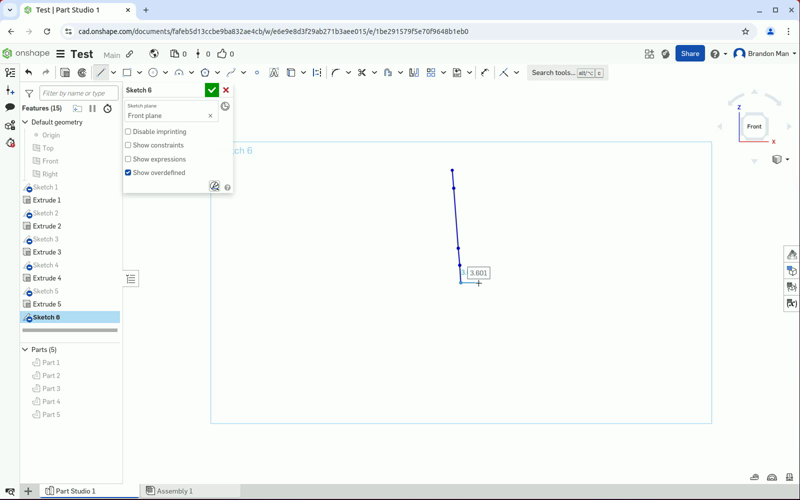
key_up(shift)
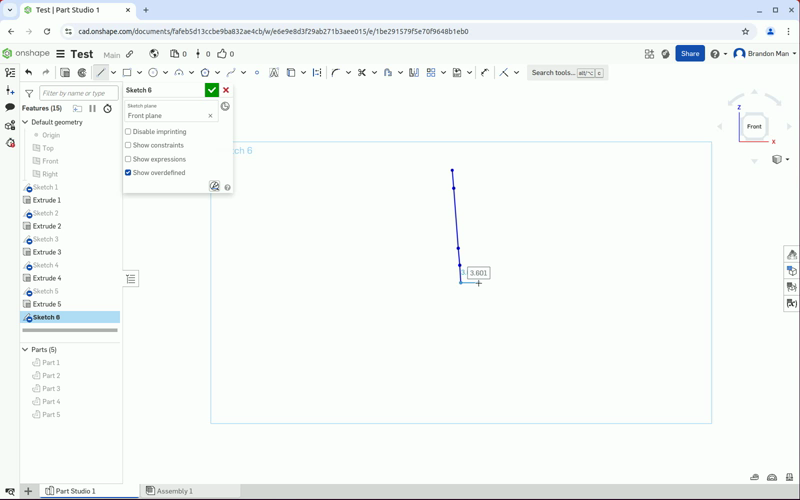
key_down(shift)
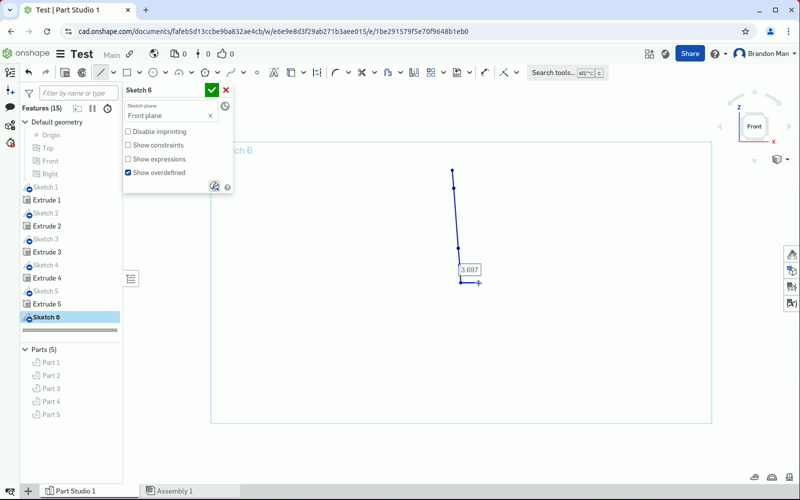
mouse_move(508, 282)
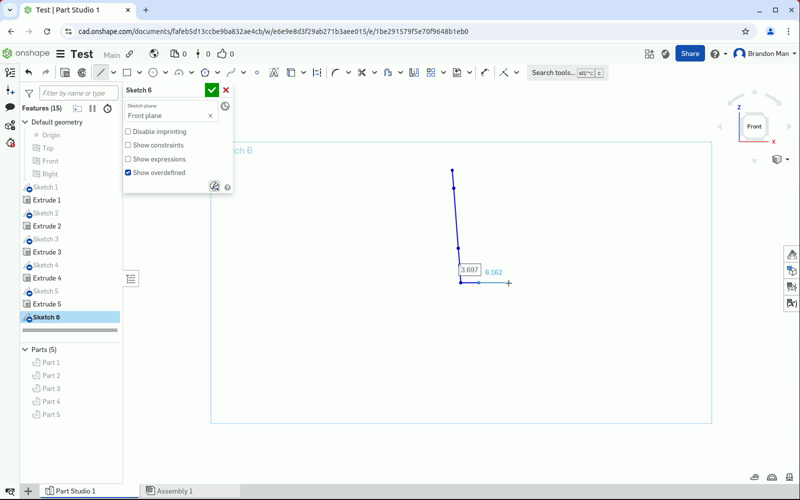
mouse_move(477, 265)
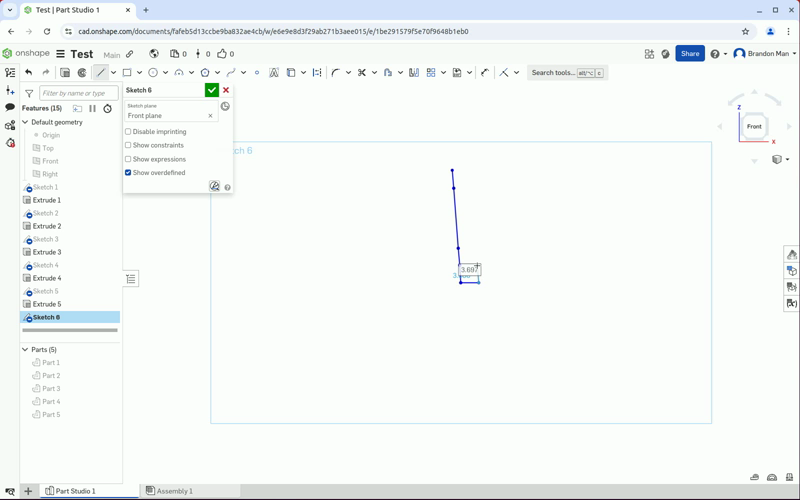
click(477, 265)
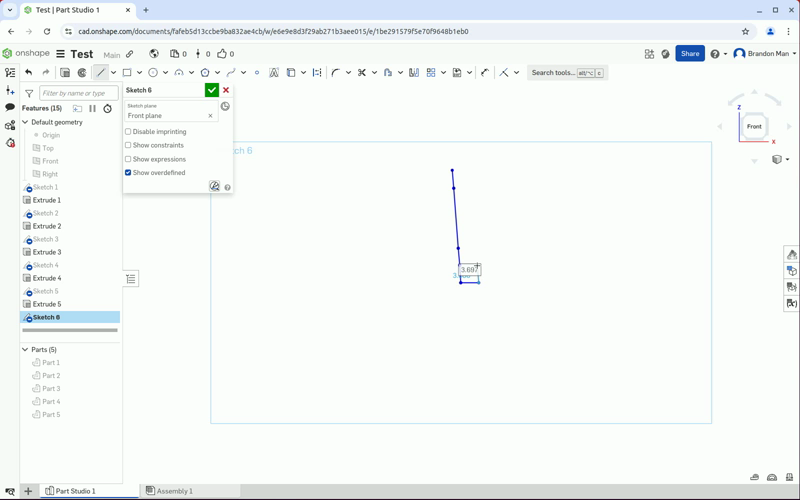
key_up(shift)
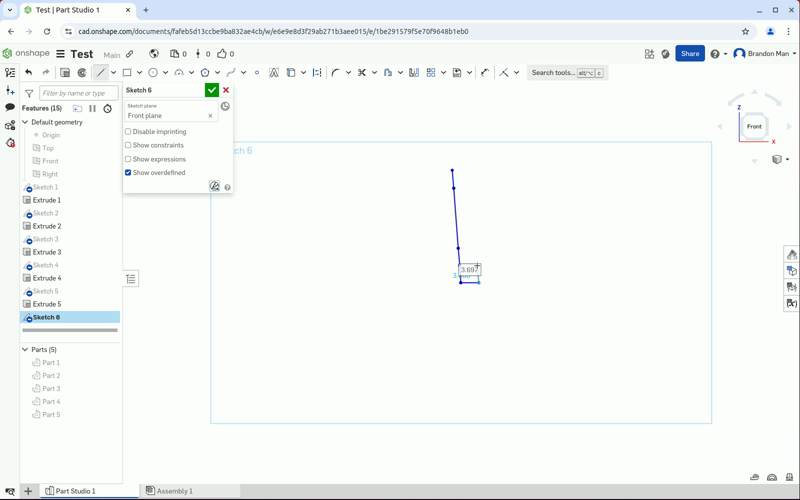
key_down(shift)
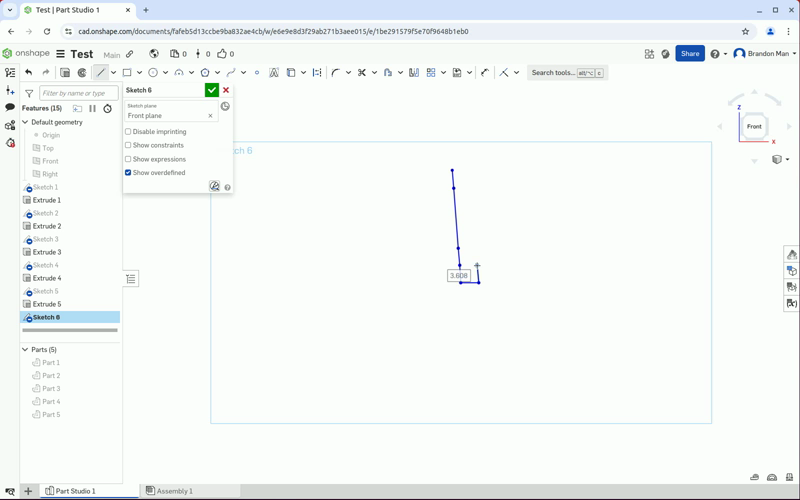
mouse_move(507, 265)
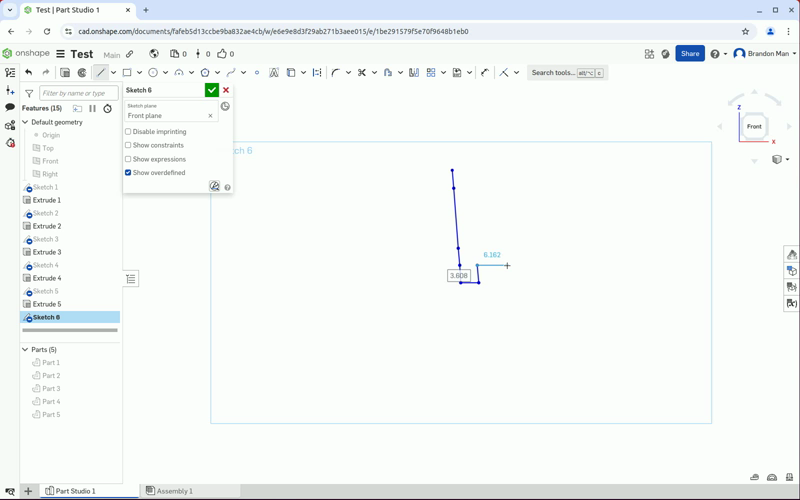
mouse_move(474, 235)
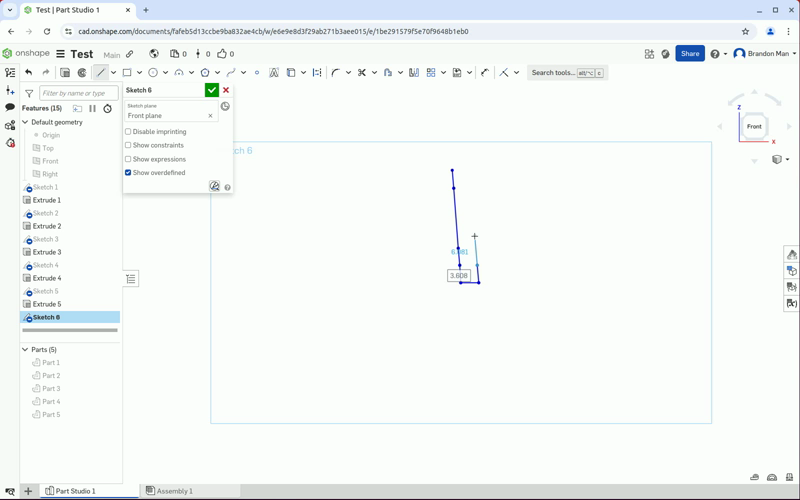
click(474, 235)
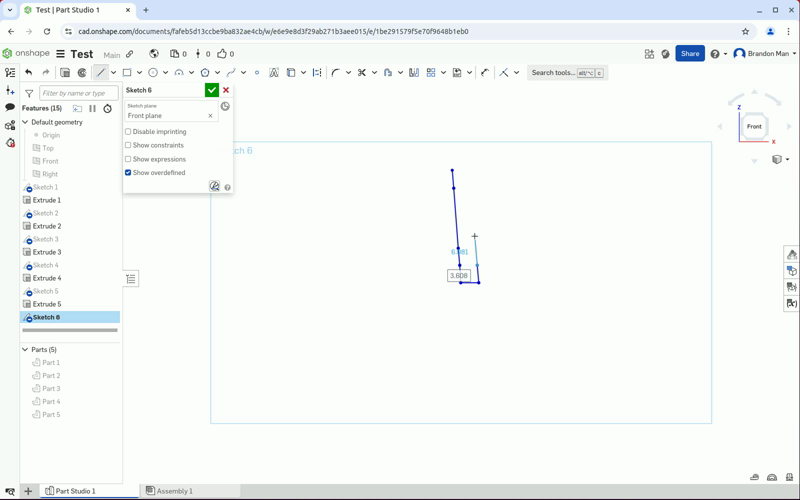
key_up(shift)
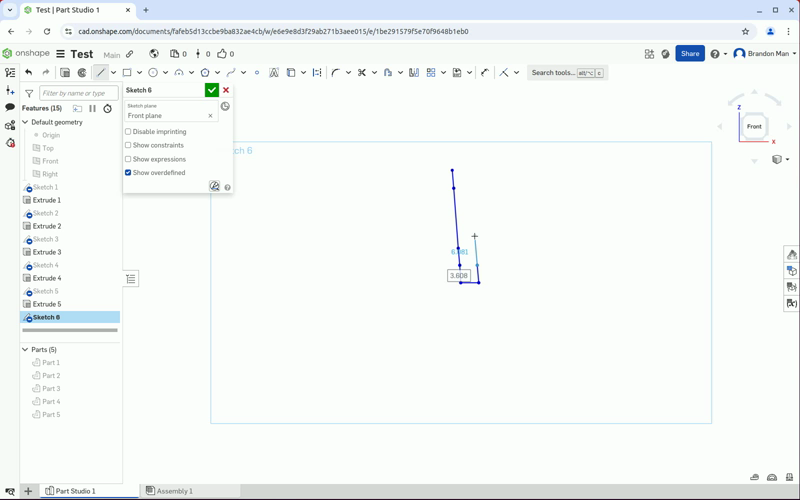
key_down(shift)
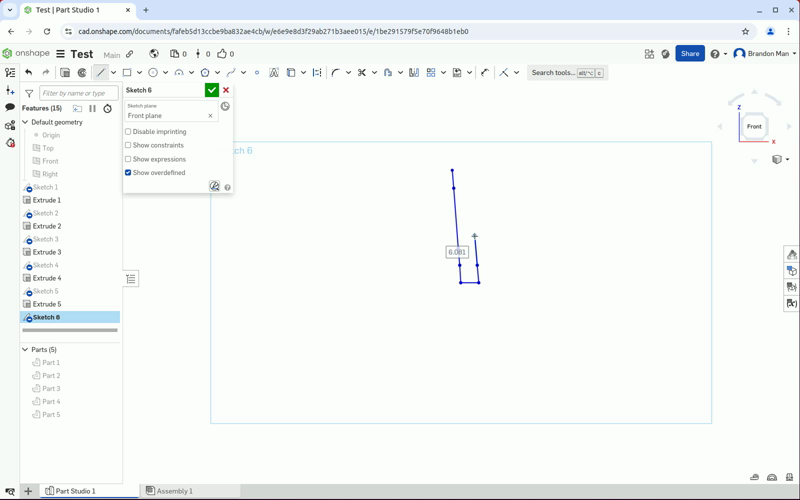
mouse_move(504, 235)
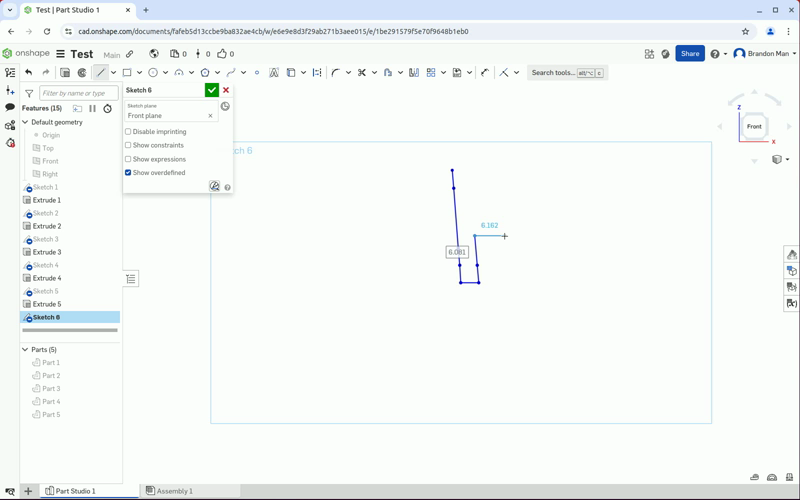
mouse_move(474, 217)
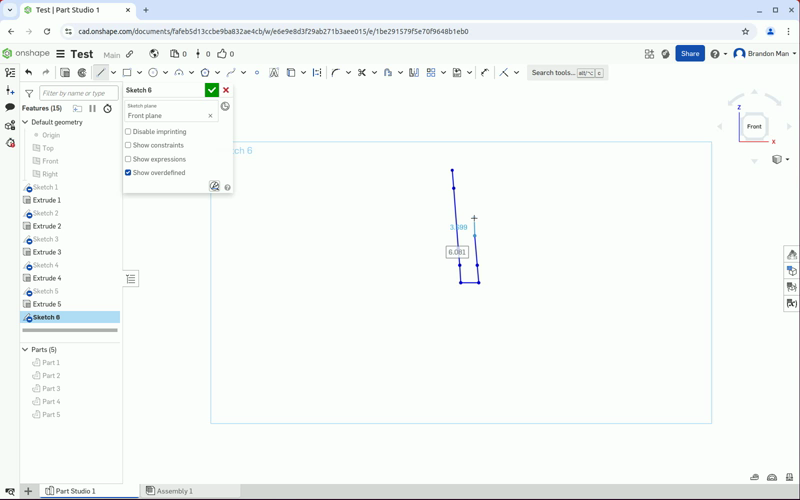
click(474, 217)
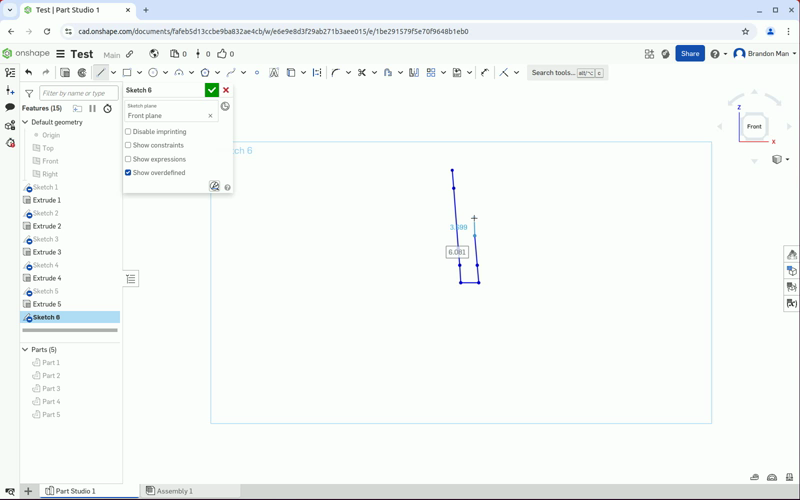
key_up(shift)
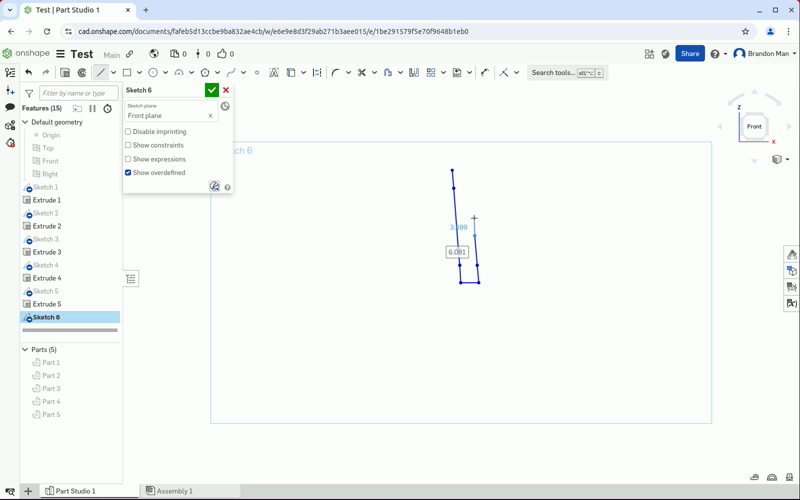
key_down(shift)
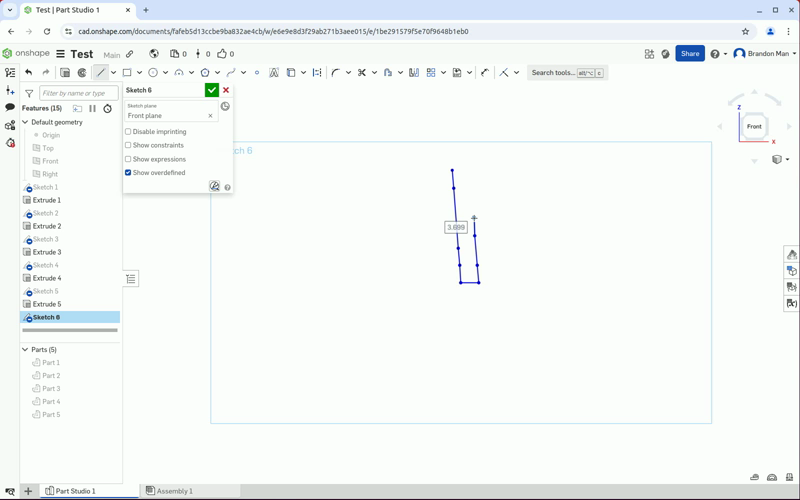
mouse_move(504, 217)
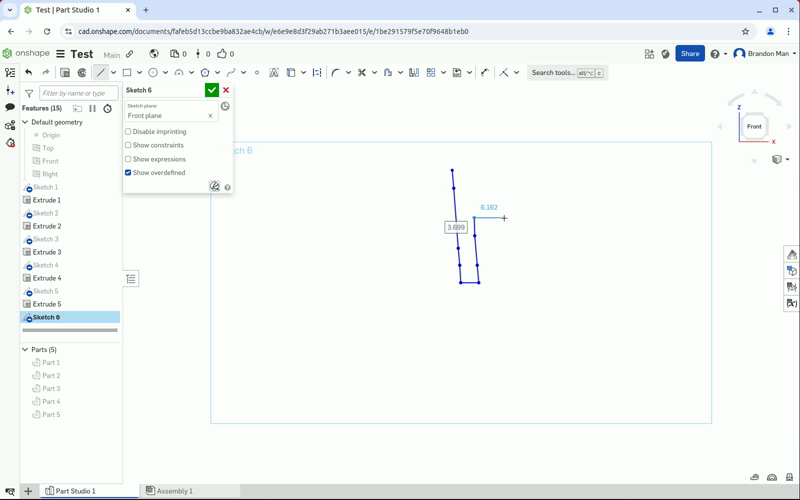
mouse_move(471, 188)
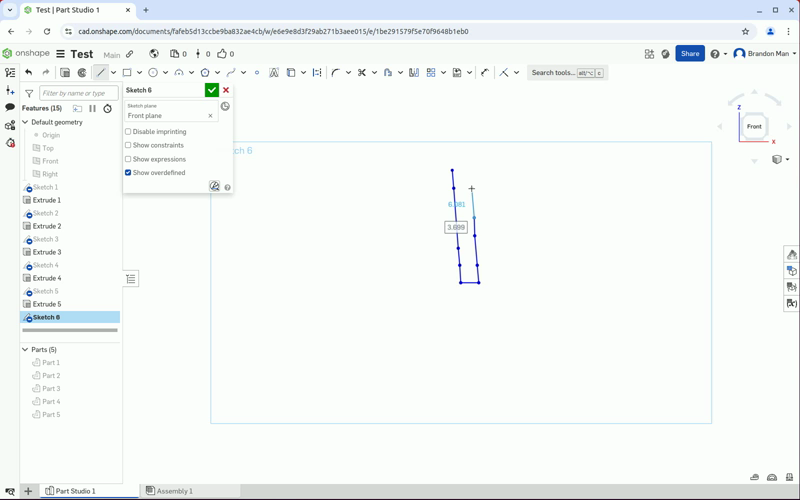
click(471, 188)
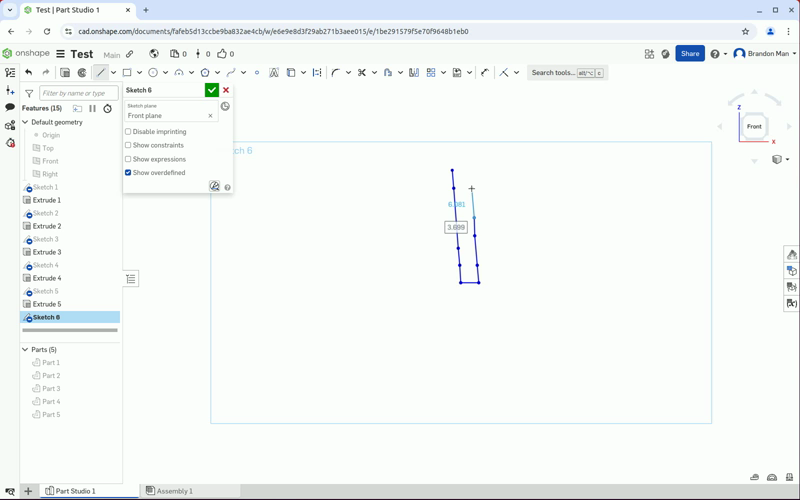
key_up(shift)
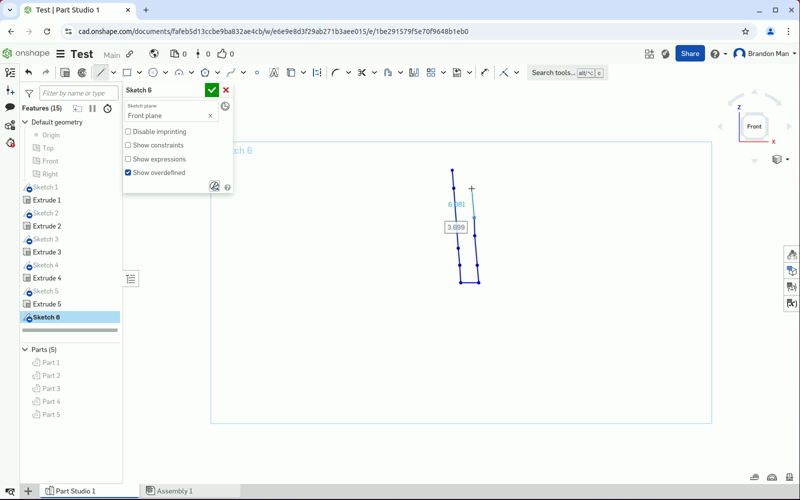
key_down(shift)
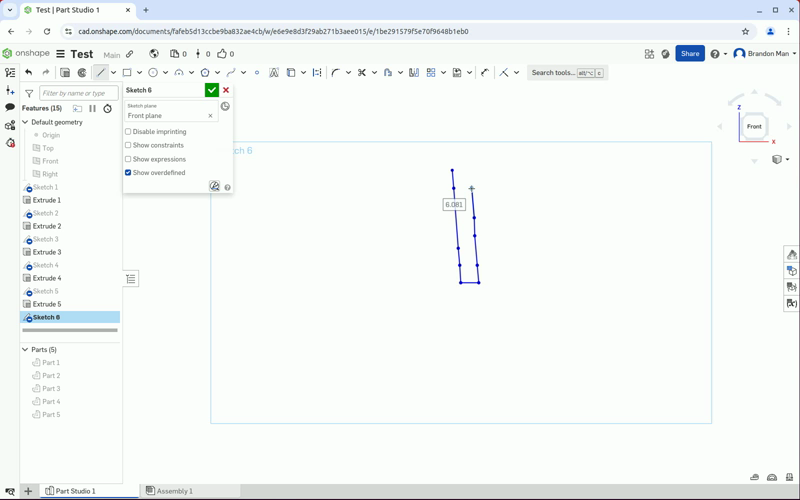
mouse_move(501, 188)
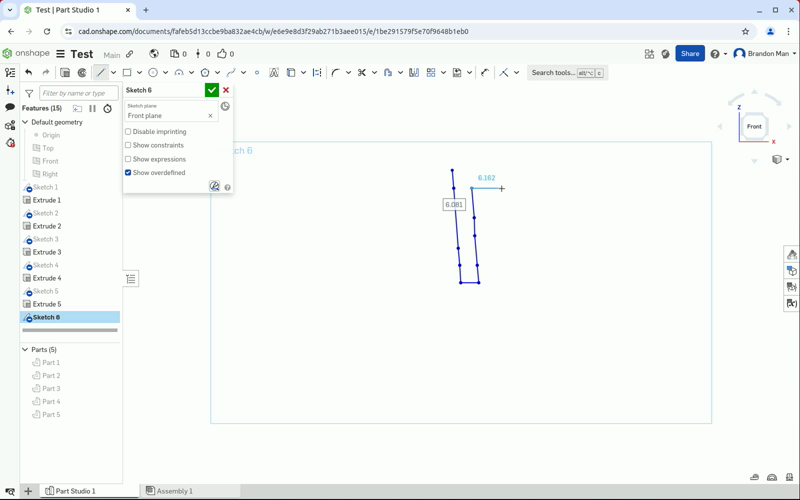
mouse_move(470, 170)
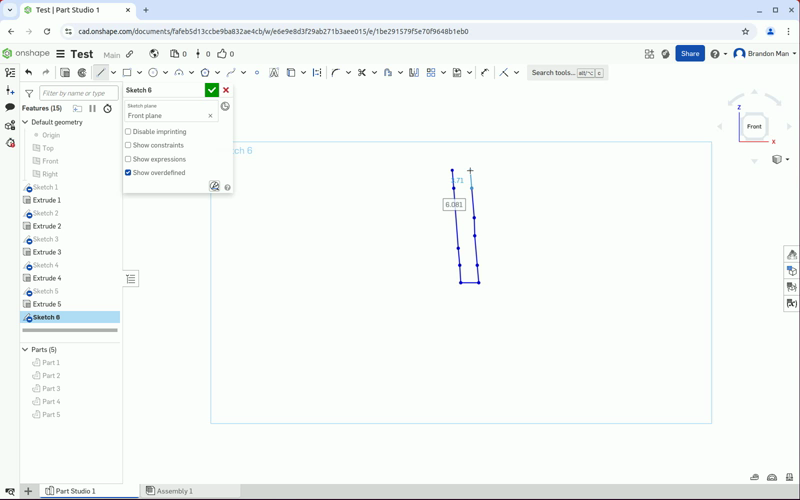
click(470, 170)
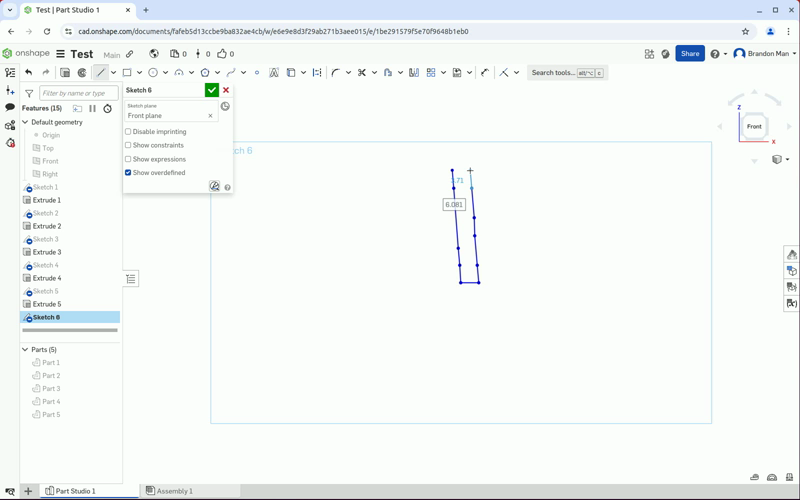
key_up(shift)
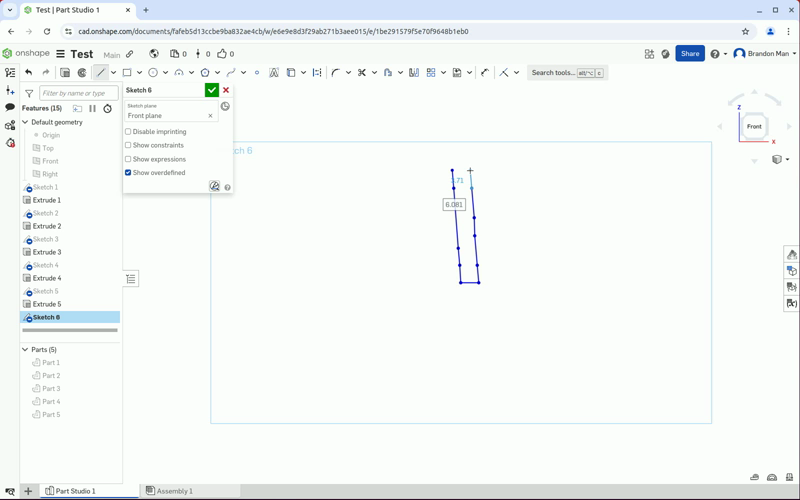
mouse_move(500, 170)
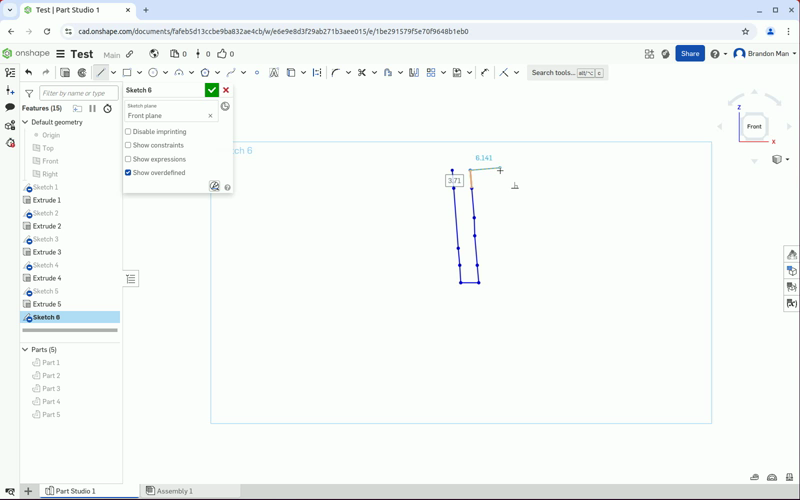
key_down(shift)
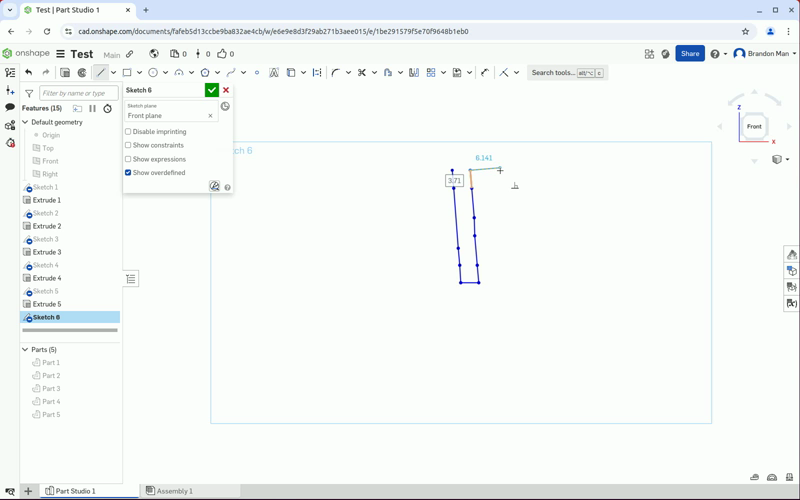
mouse_move(452, 170)
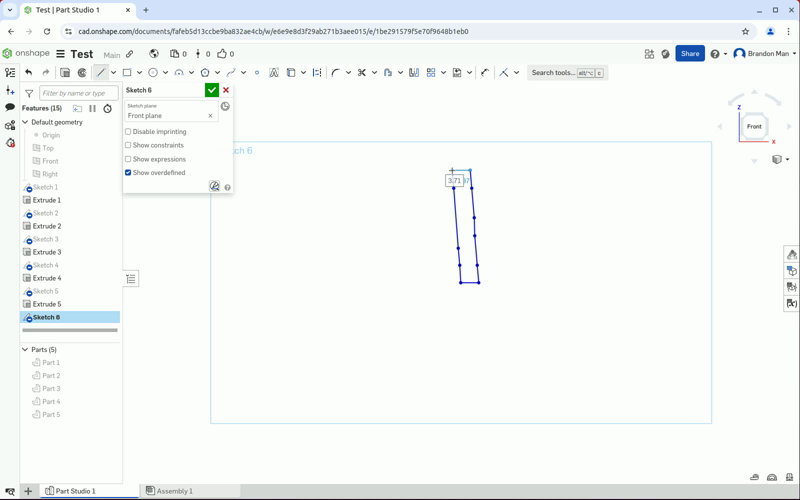
key_up(shift)
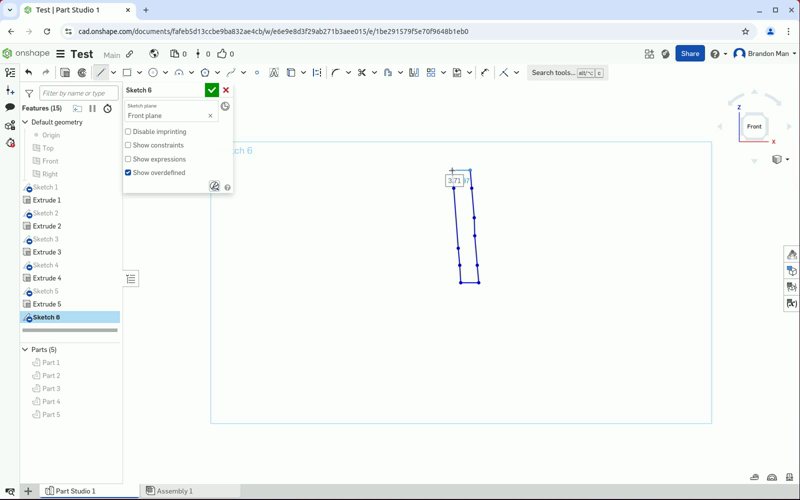
click(452, 170)
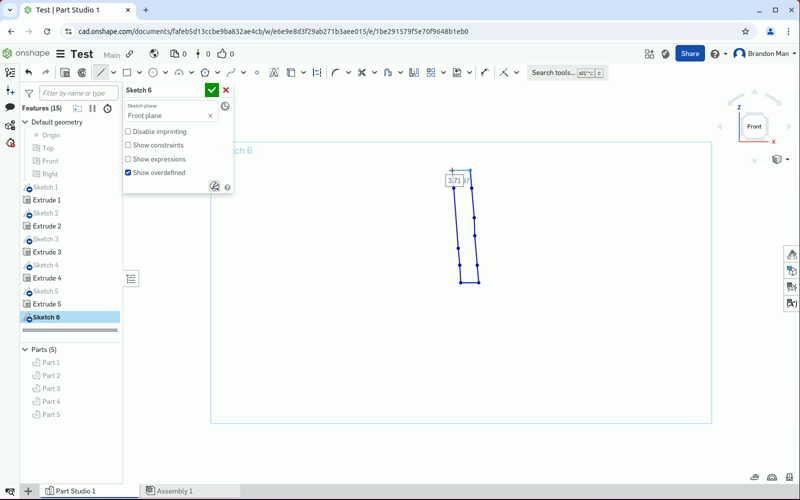
key(esc)
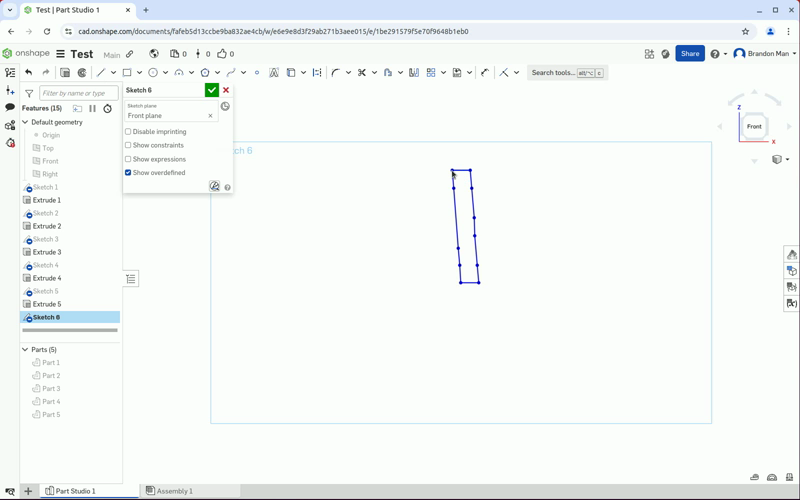
mouse_move(467, 206)
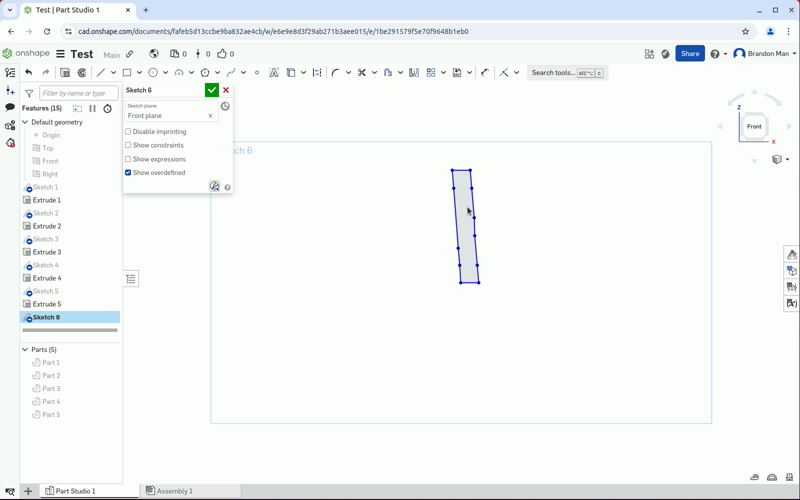
click(467, 206)
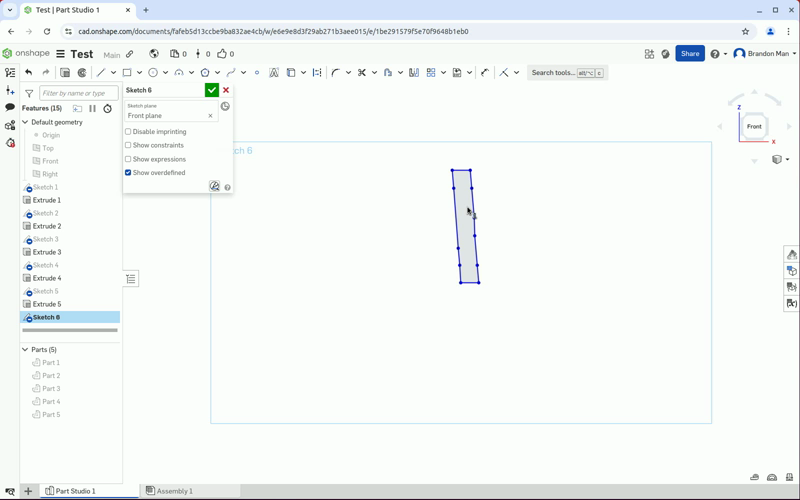
mouse_move(73, 352)
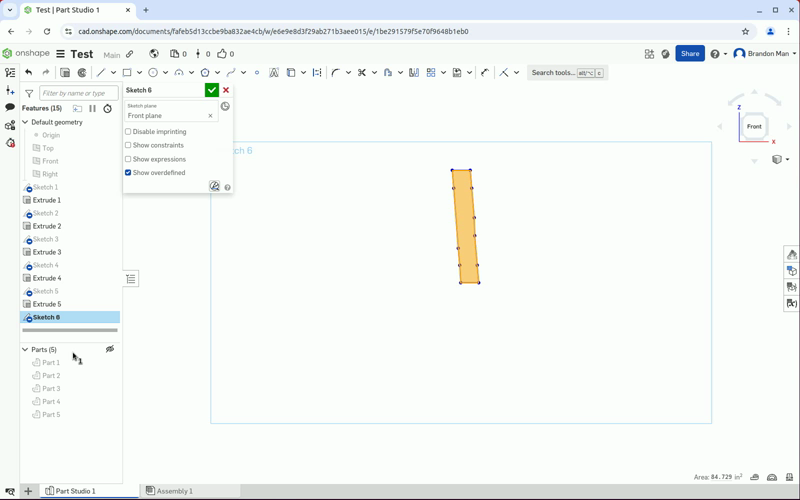
key(shift+y)
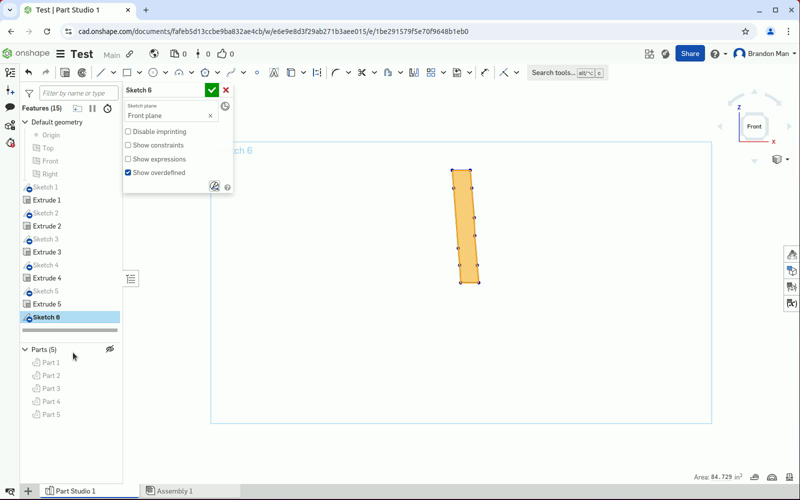
key(shift+e)
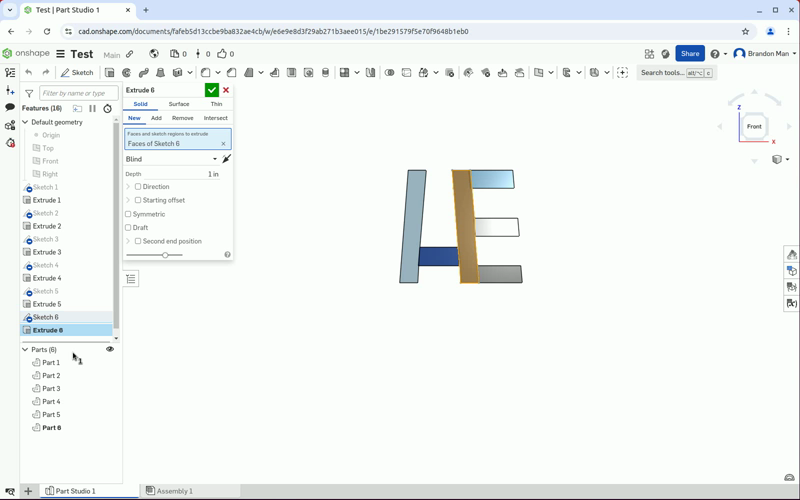
mouse_move(143, 106)
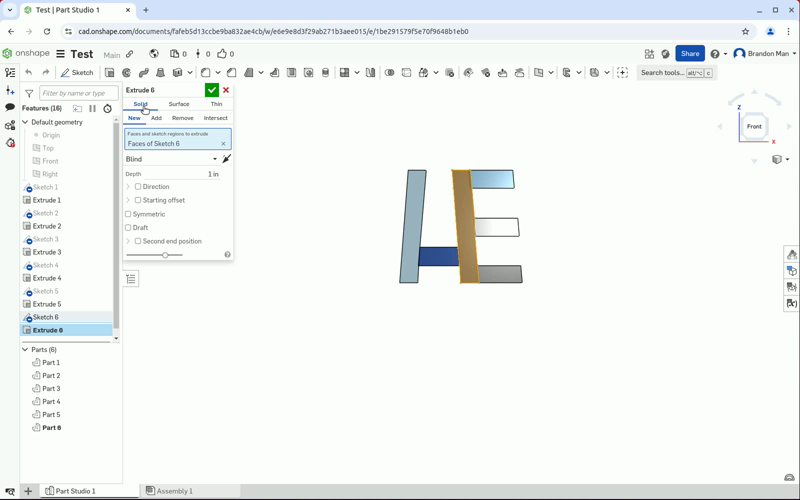
click(143, 106)
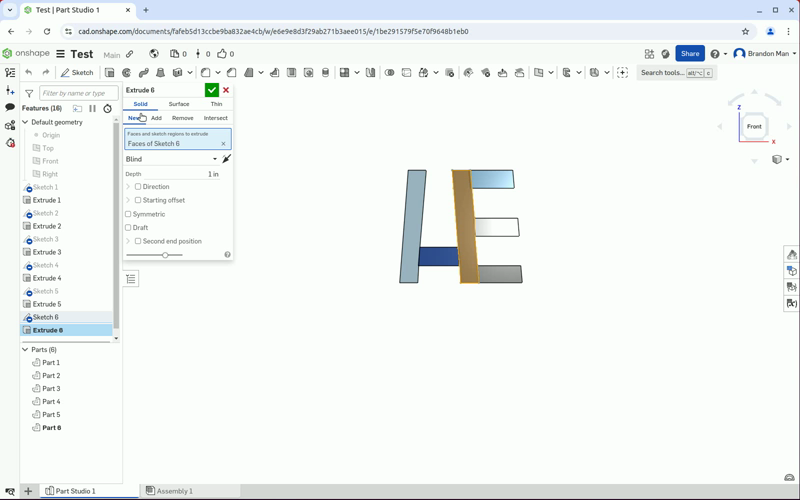
mouse_move(137, 120)
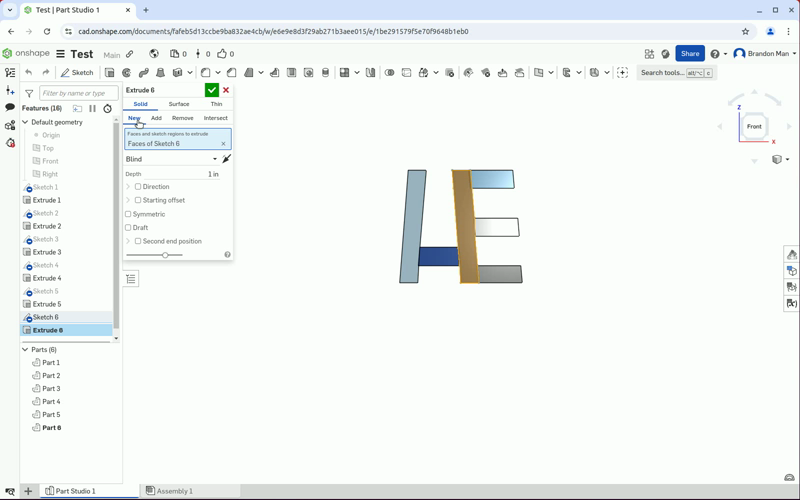
click(137, 120)
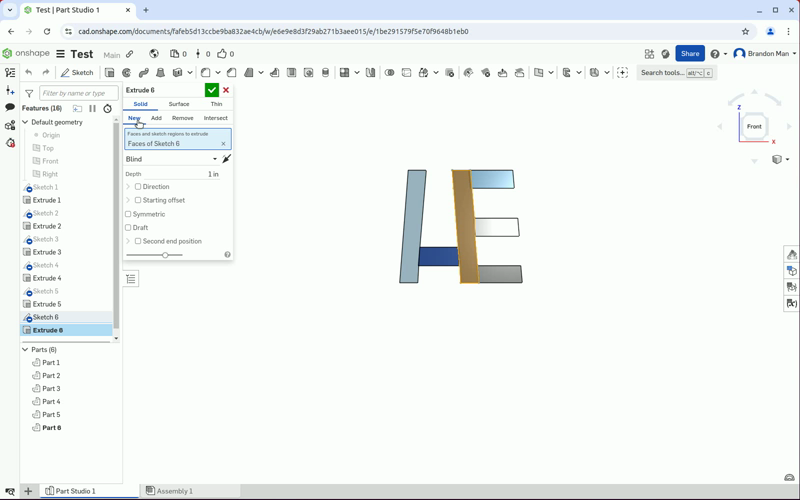
key(tab, 4)
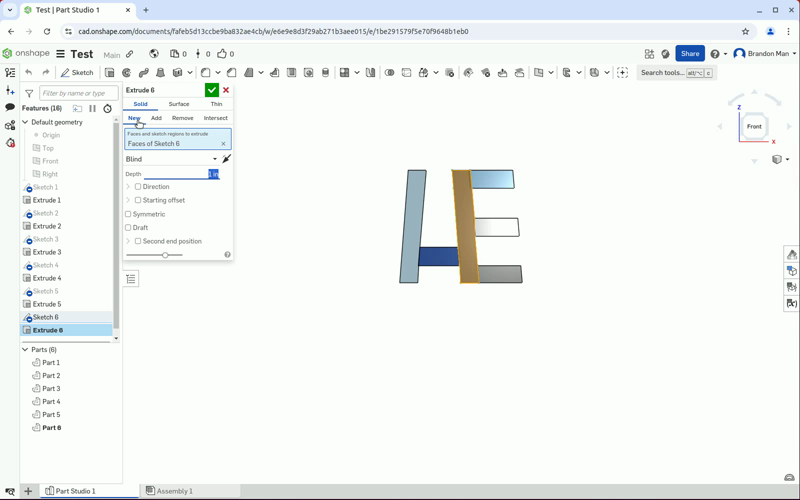
text(0.722)
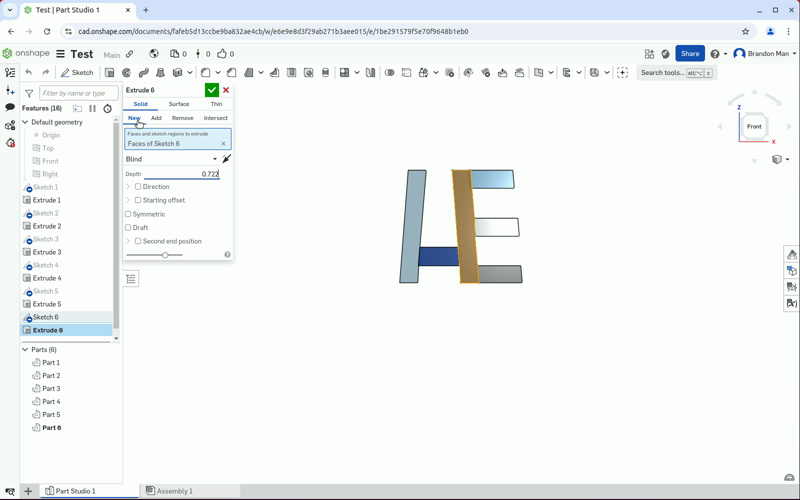
key(enter)
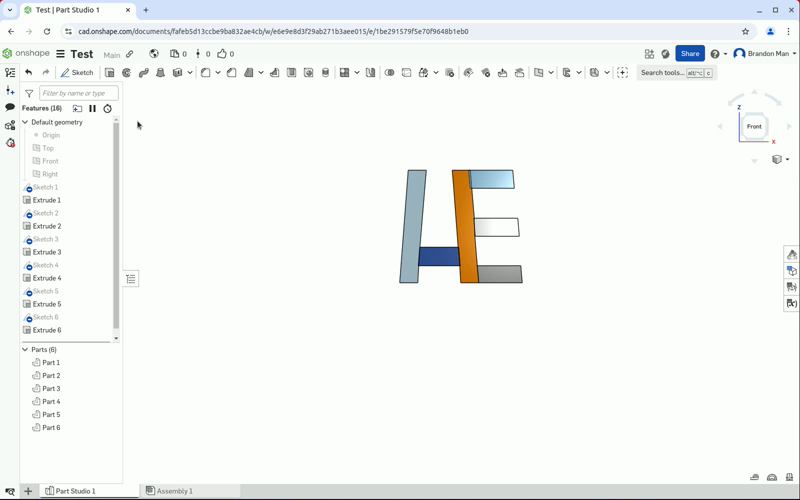
key(shift+h)
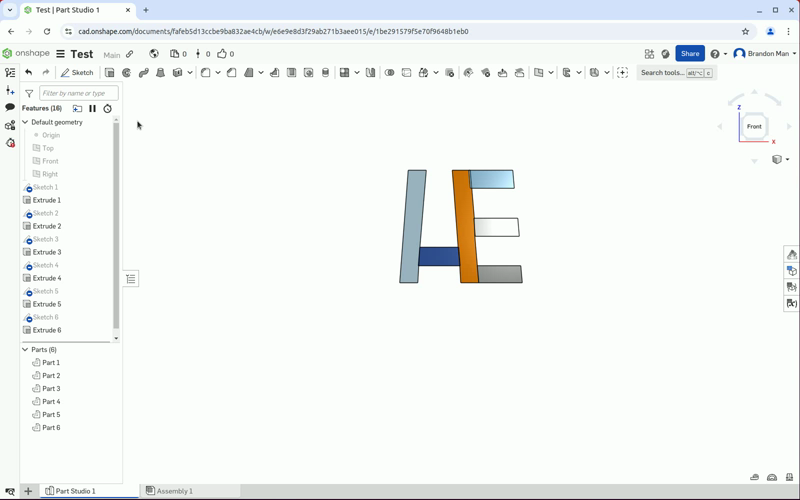
key(shift+h)
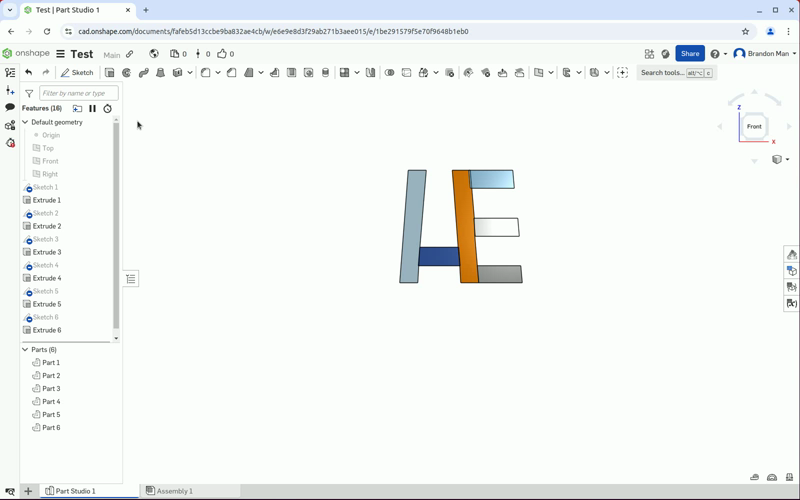
mouse_move(69, 189)
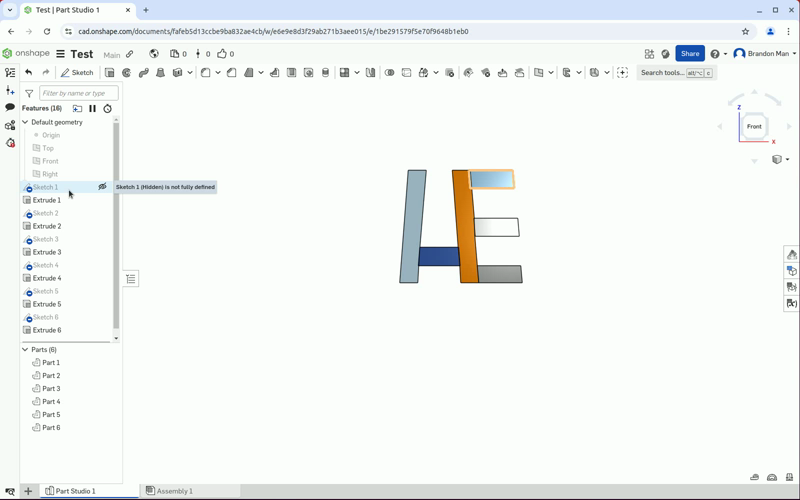
click(69, 189)
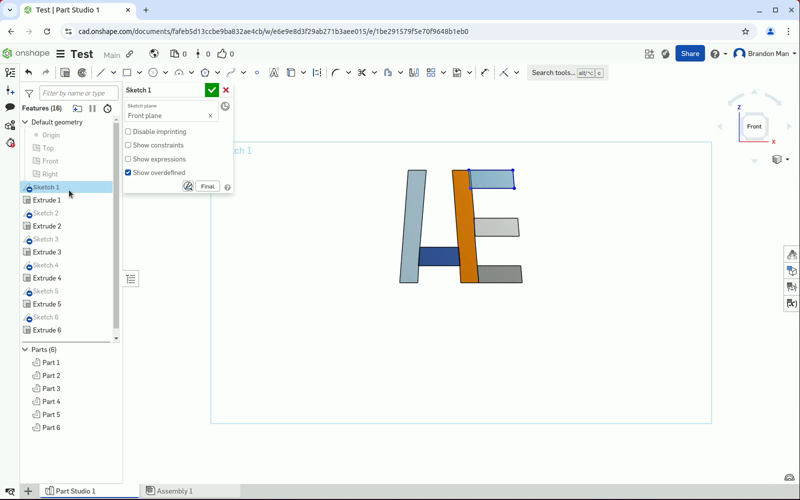
mouse_move(229, 92)
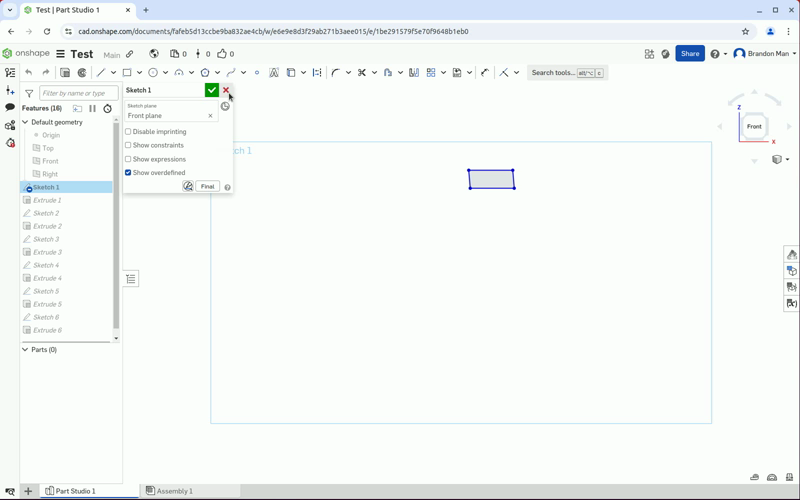
click(229, 92)
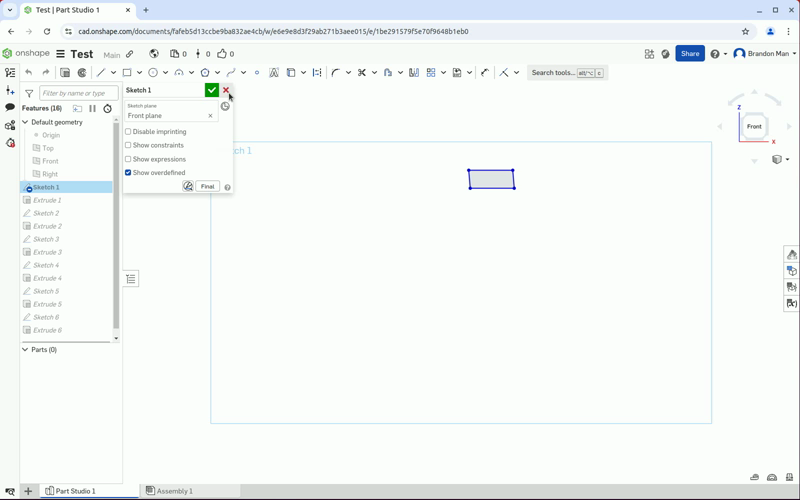
key(shift+s)
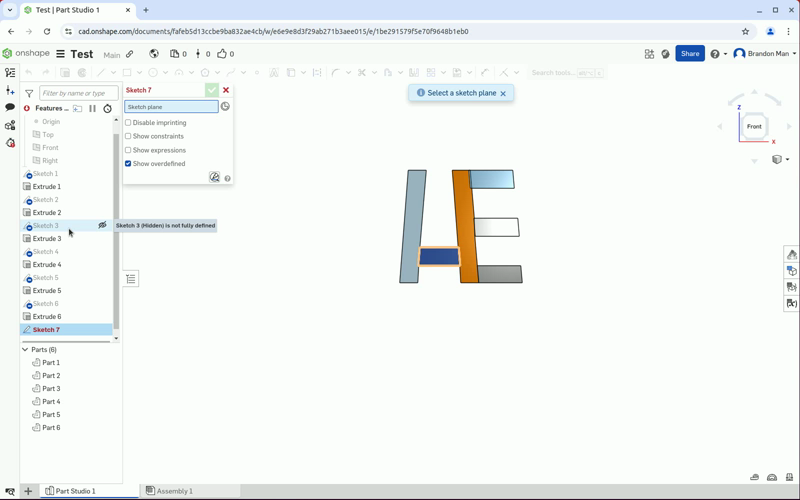
scroll(3)
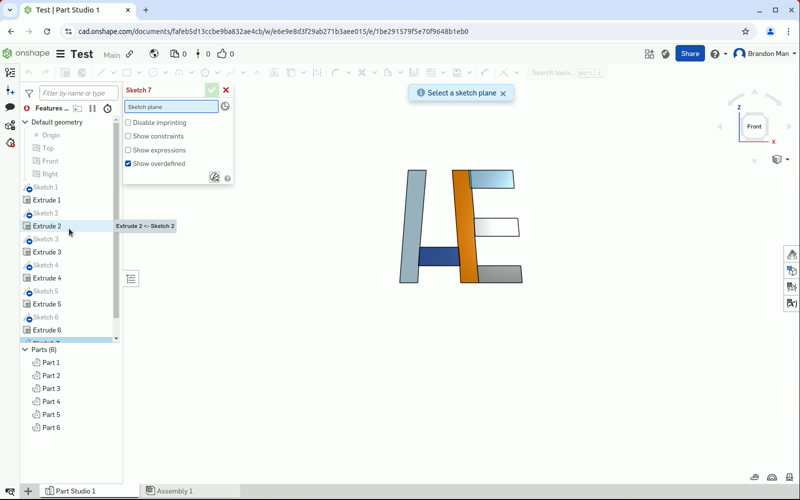
mouse_move(69, 163)
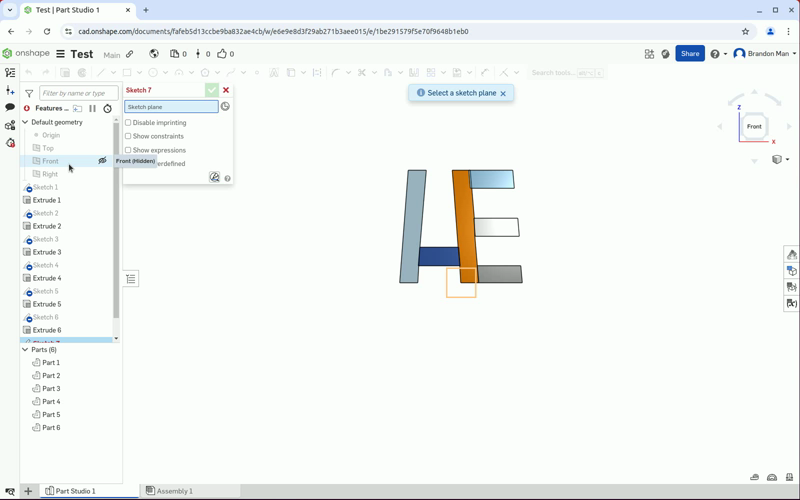
click(69, 163)
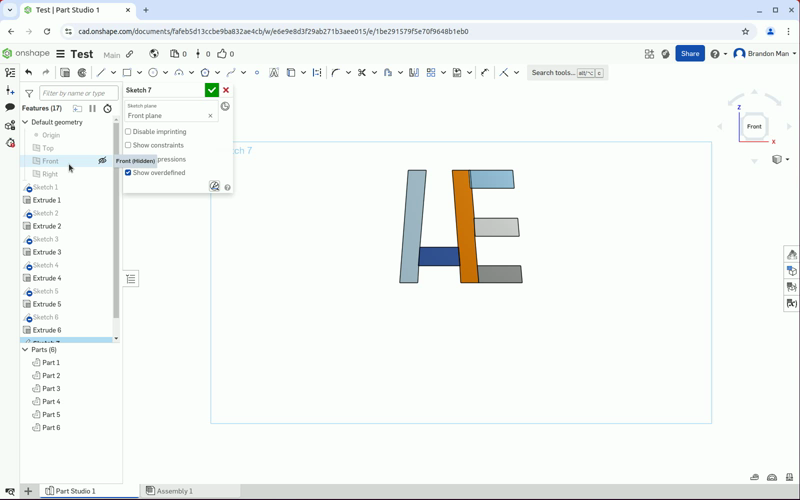
mouse_move(73, 352)
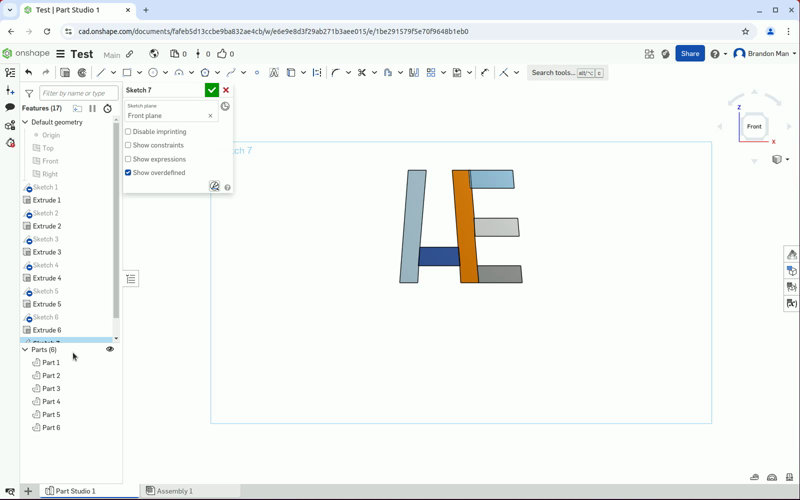
key(y)
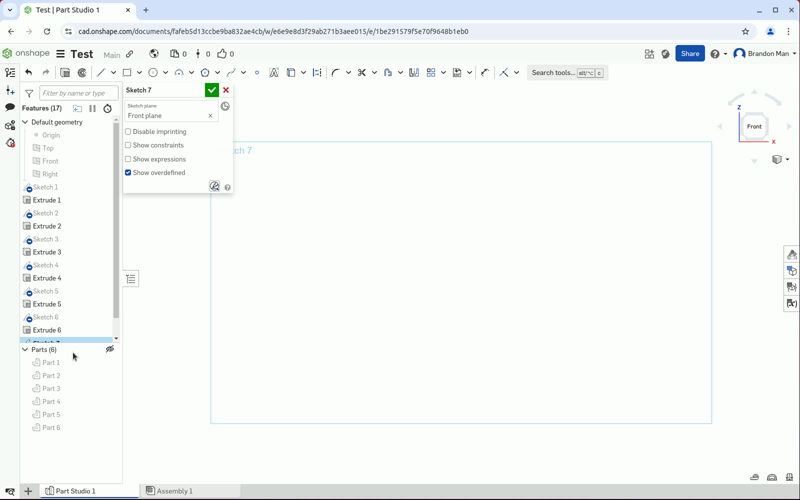
key(l)
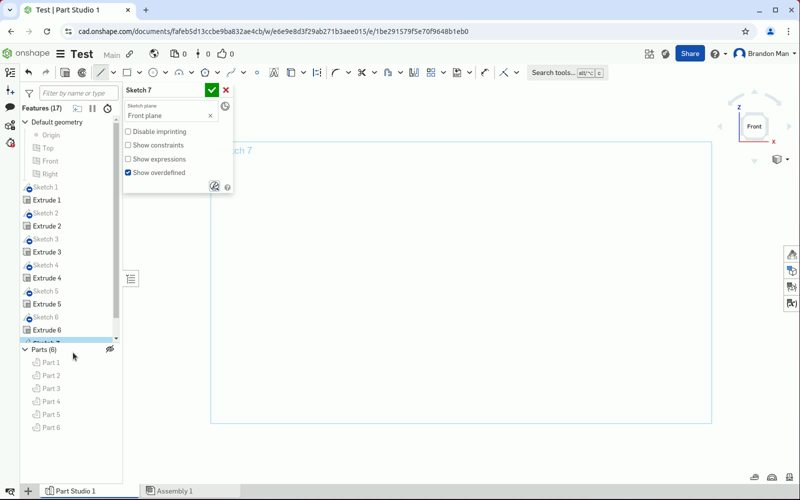
key_down(shift)
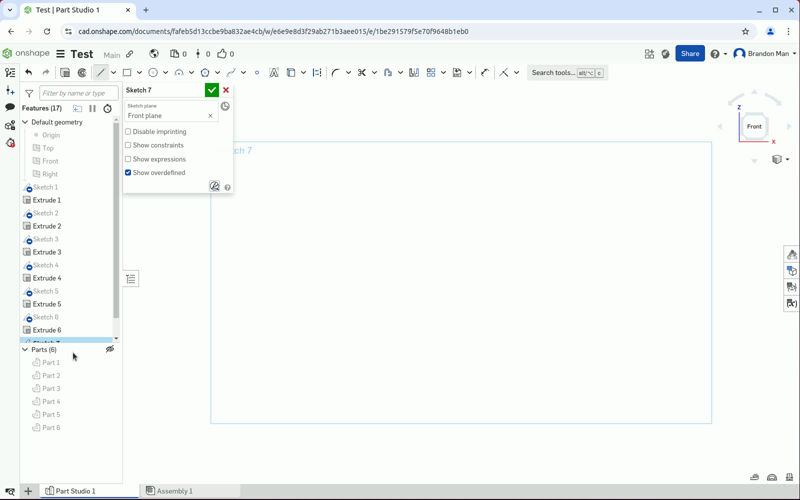
mouse_move(424, 187)
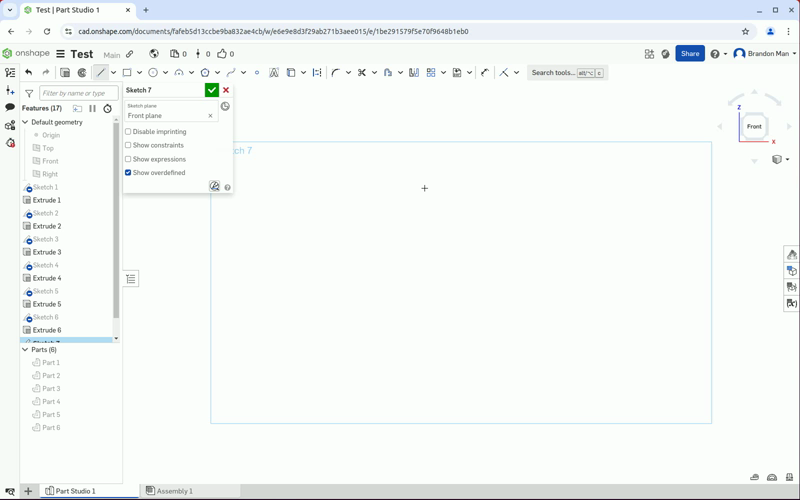
click(424, 187)
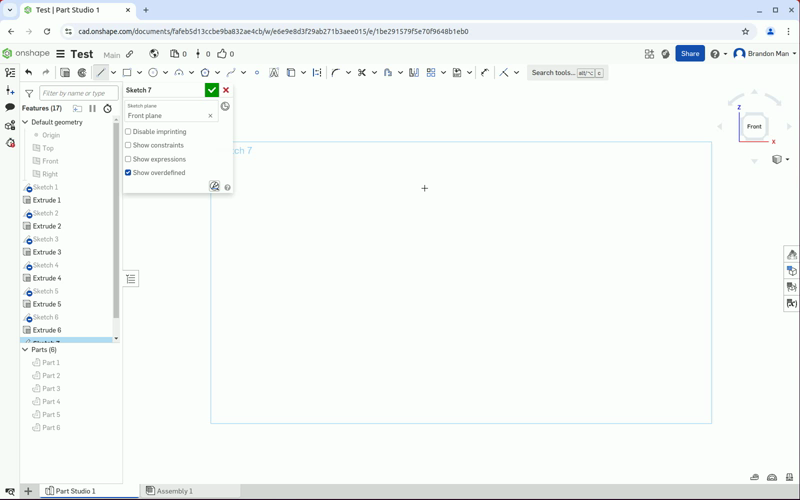
key_up(shift)
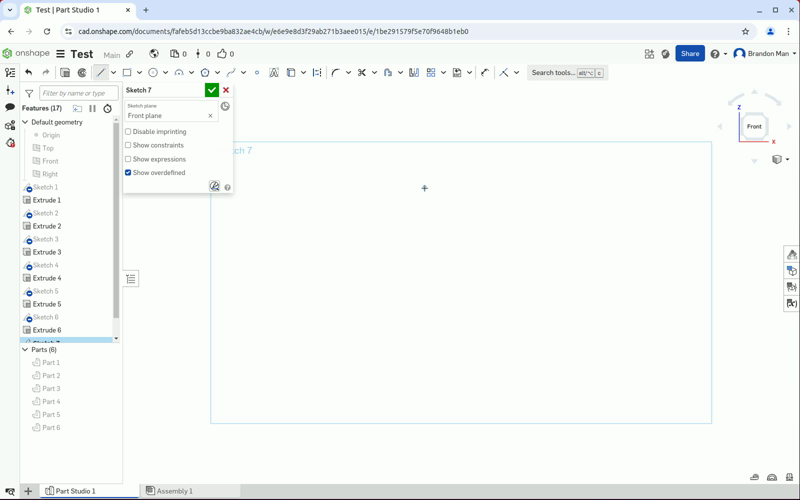
key_down(shift)
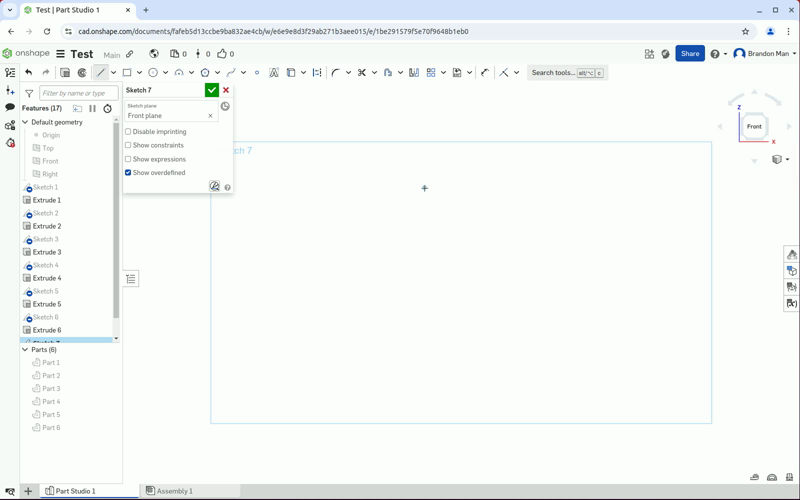
mouse_move(454, 187)
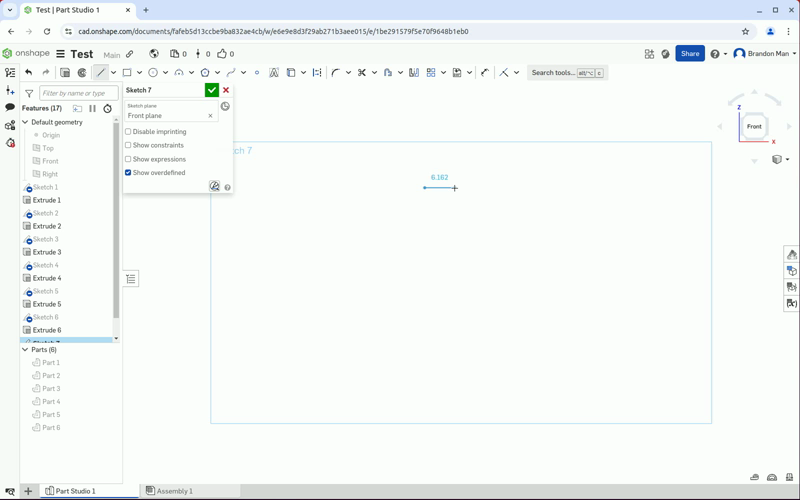
mouse_move(453, 187)
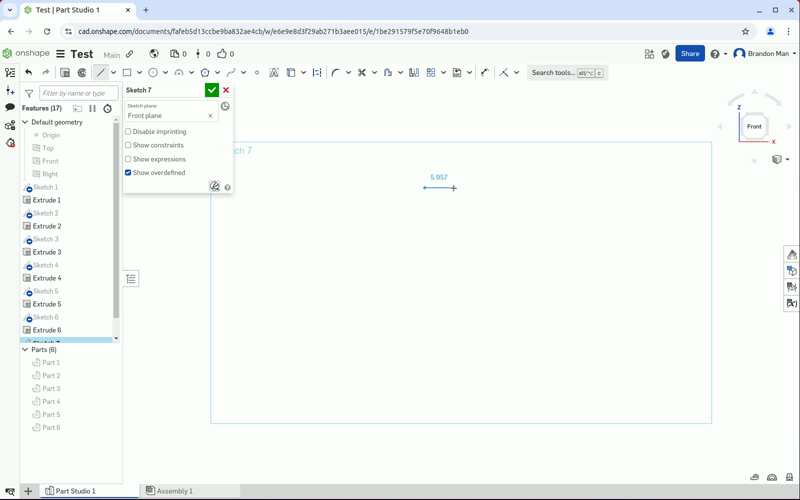
click(453, 187)
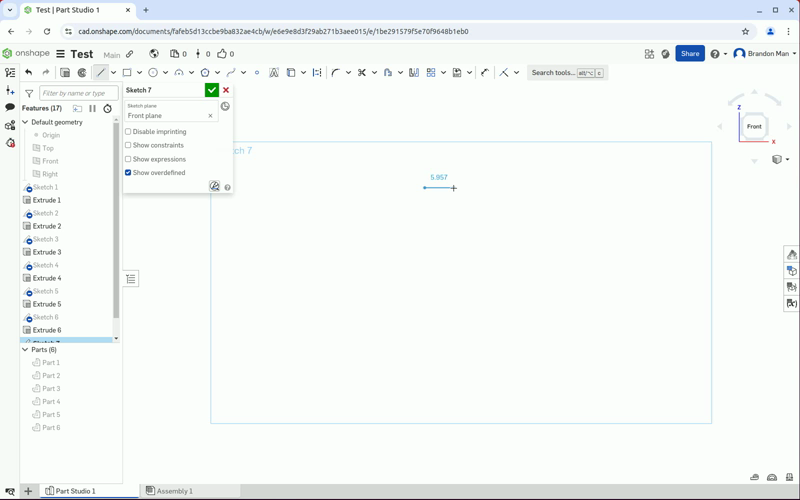
key_up(shift)
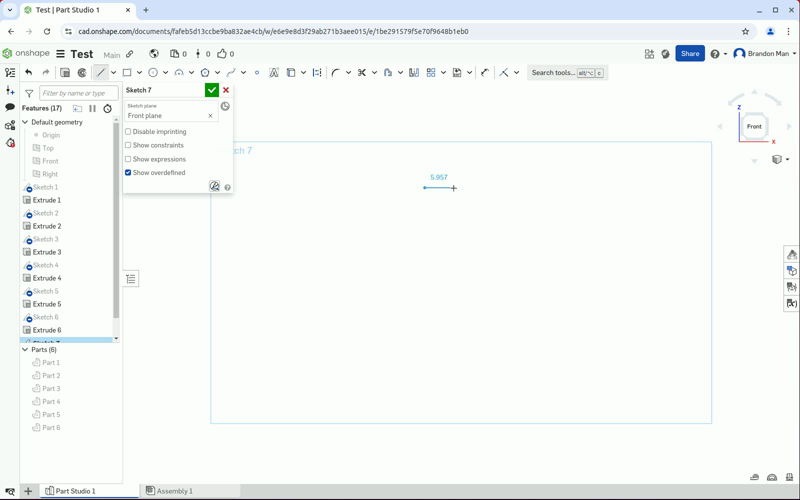
key_down(shift)
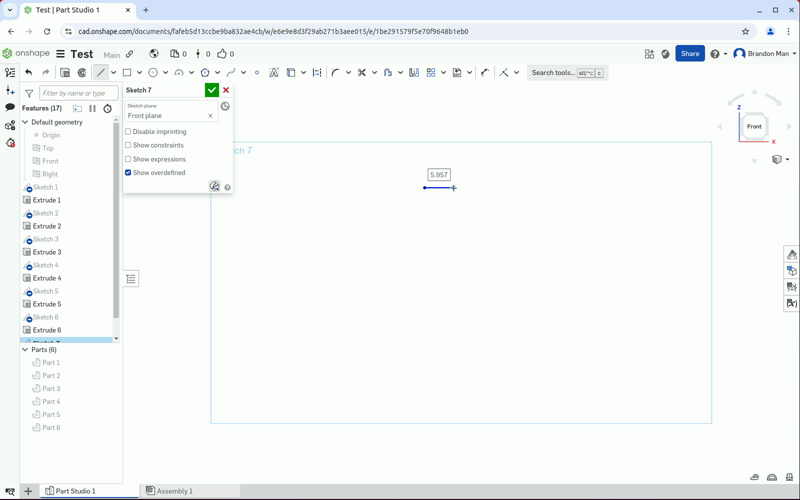
mouse_move(483, 187)
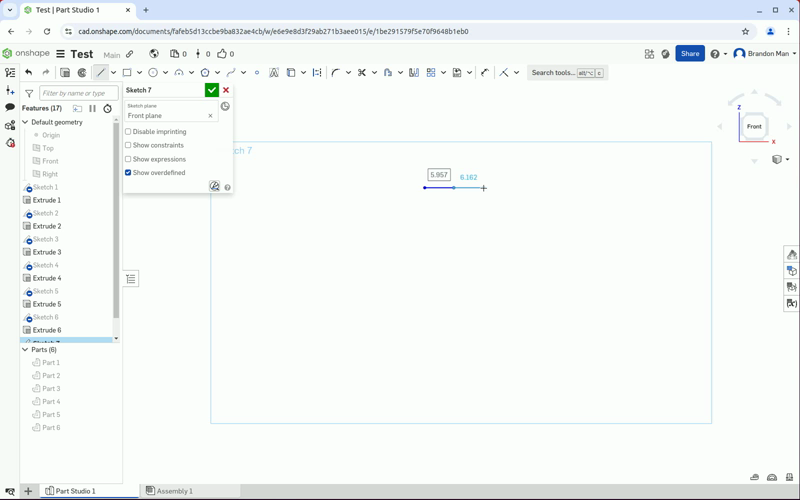
mouse_move(452, 170)
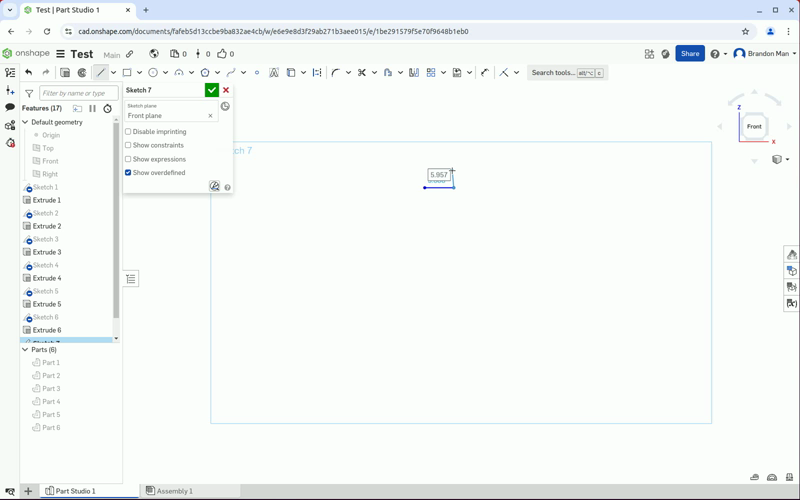
click(452, 170)
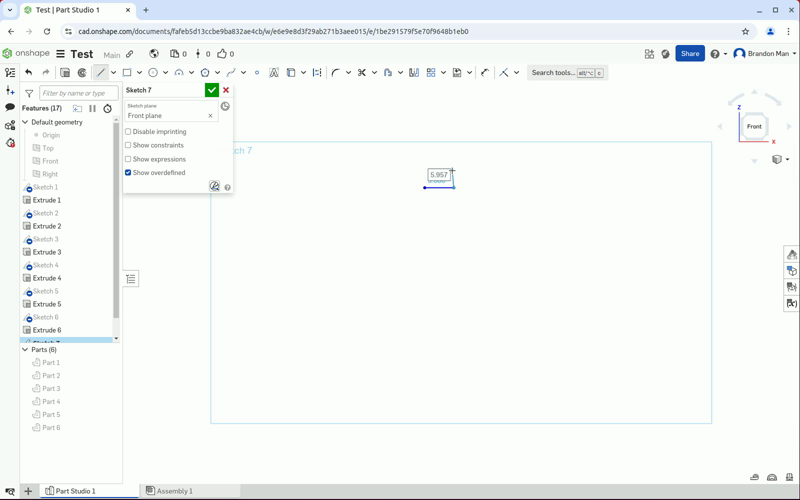
key_up(shift)
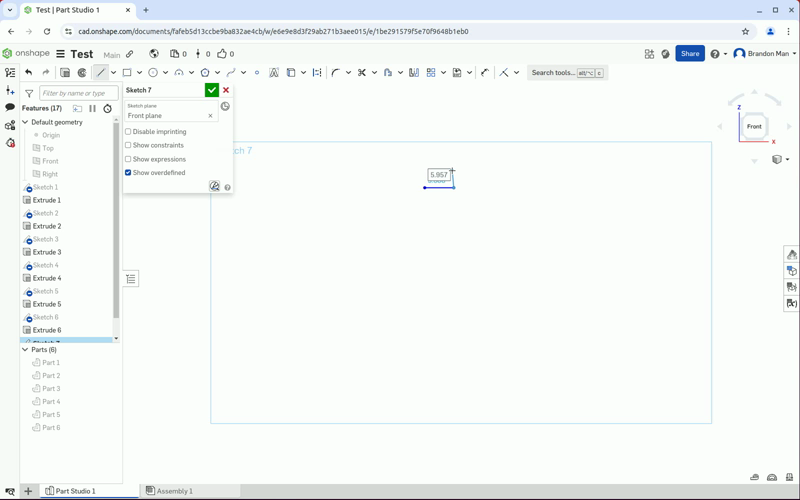
key_down(shift)
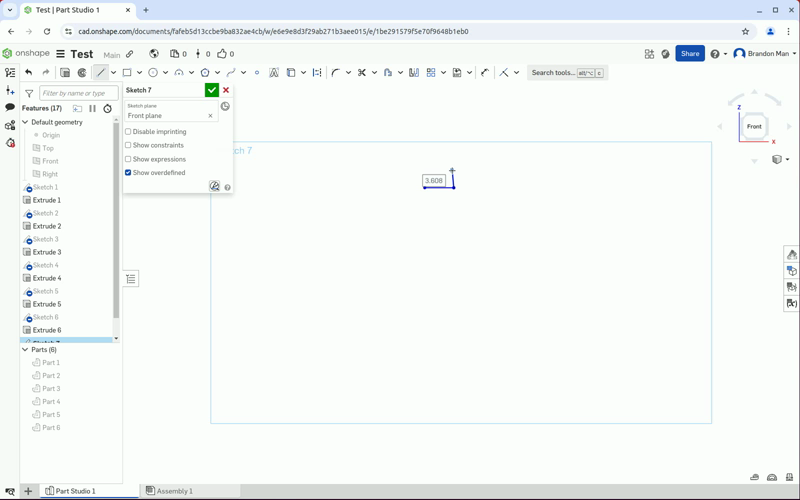
mouse_move(482, 170)
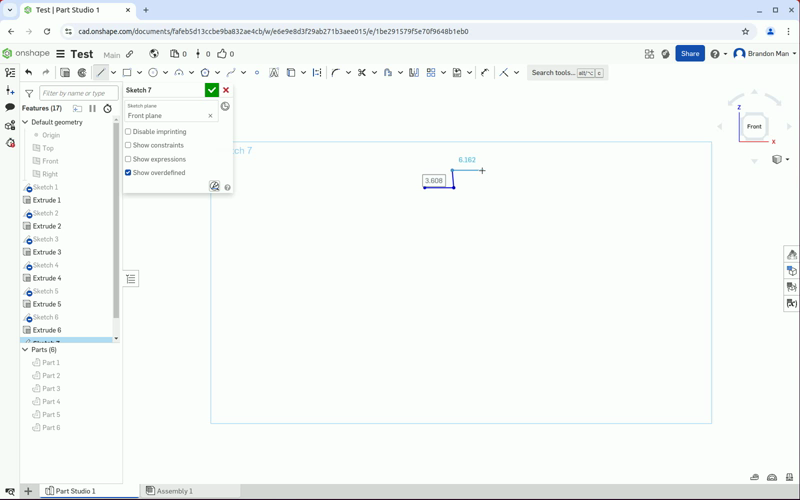
mouse_move(425, 170)
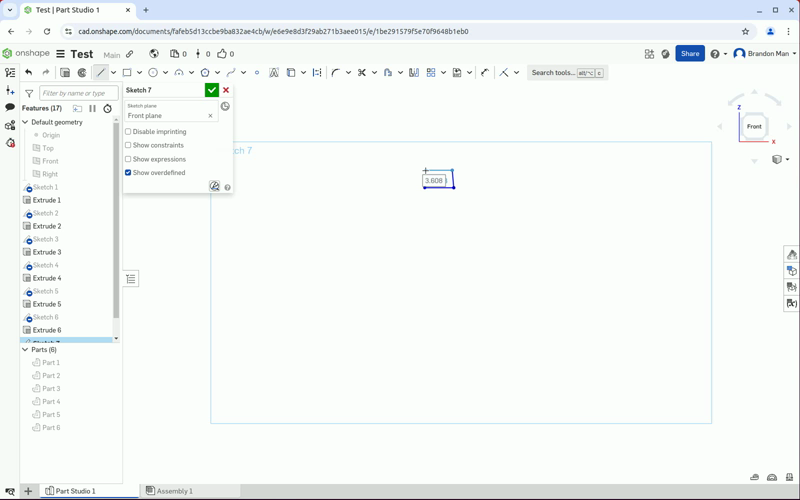
click(425, 170)
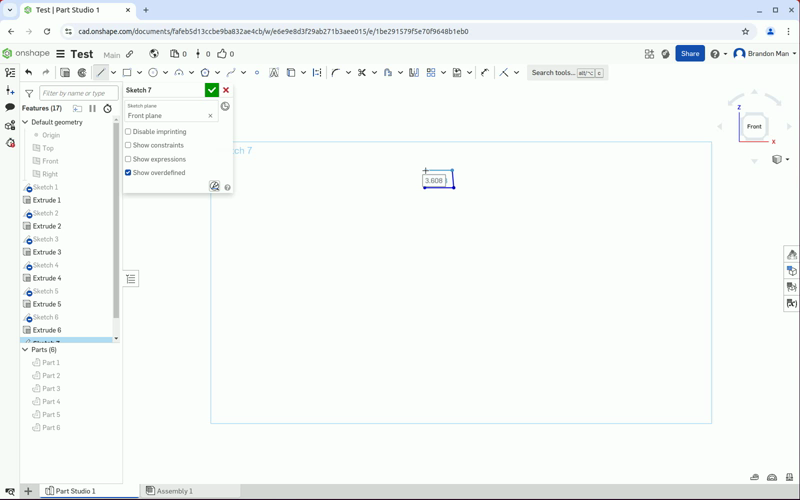
key_up(shift)
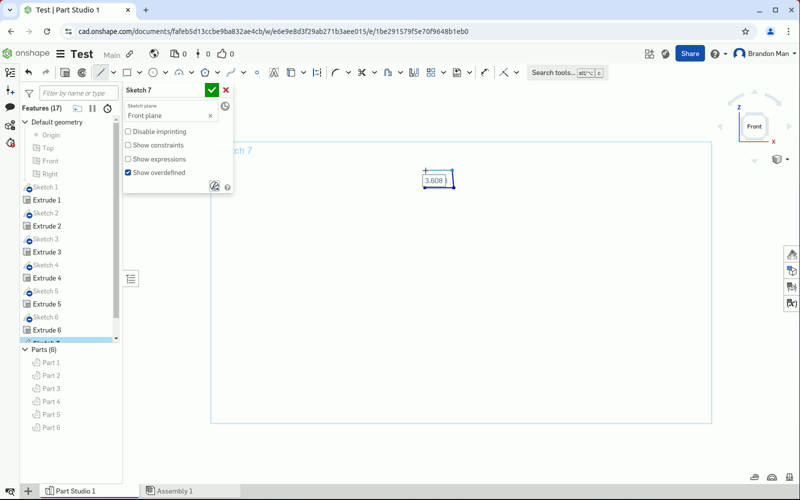
mouse_move(455, 170)
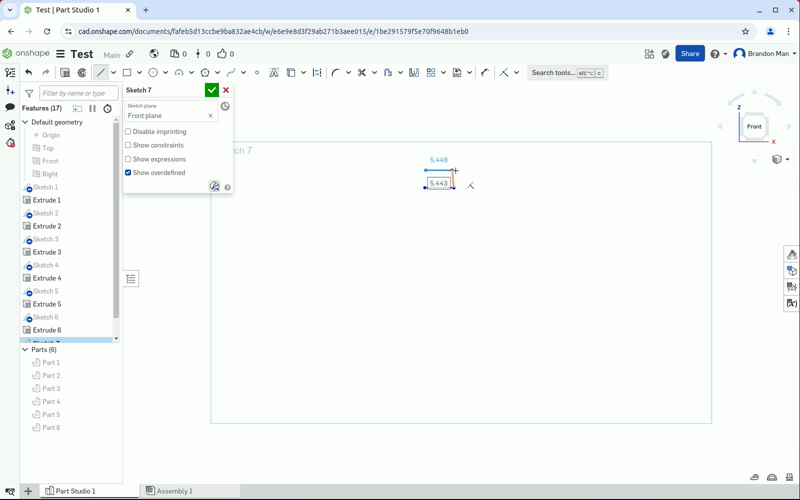
key_down(shift)
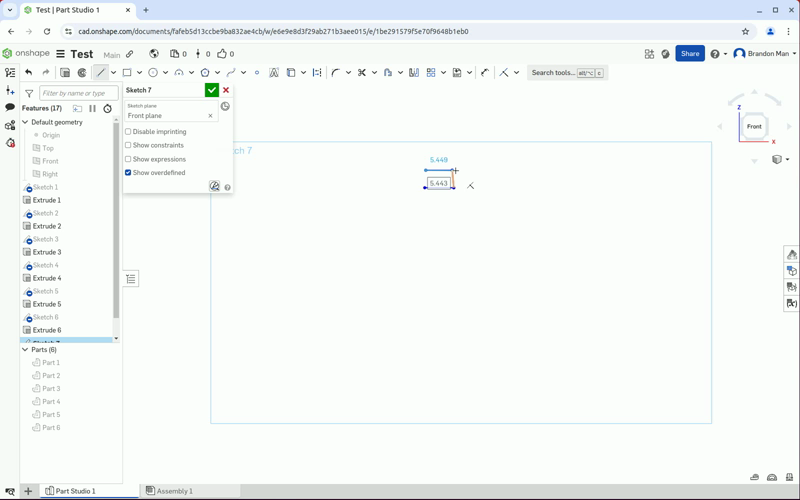
mouse_move(424, 187)
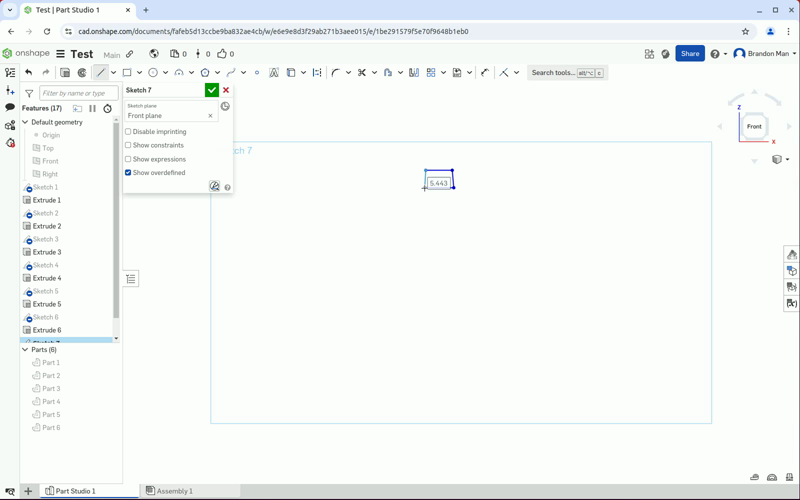
key_up(shift)
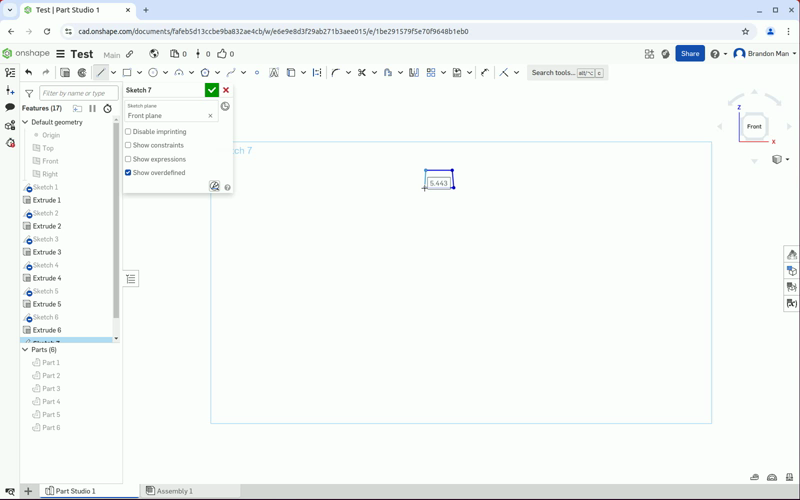
click(424, 187)
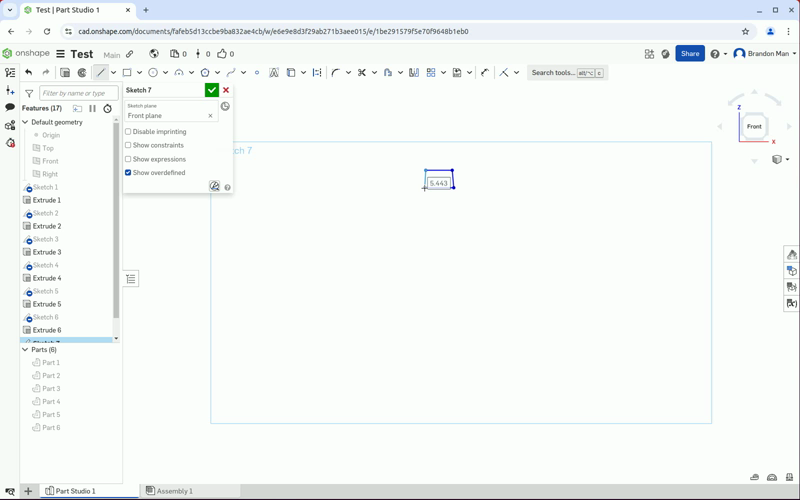
key(esc)
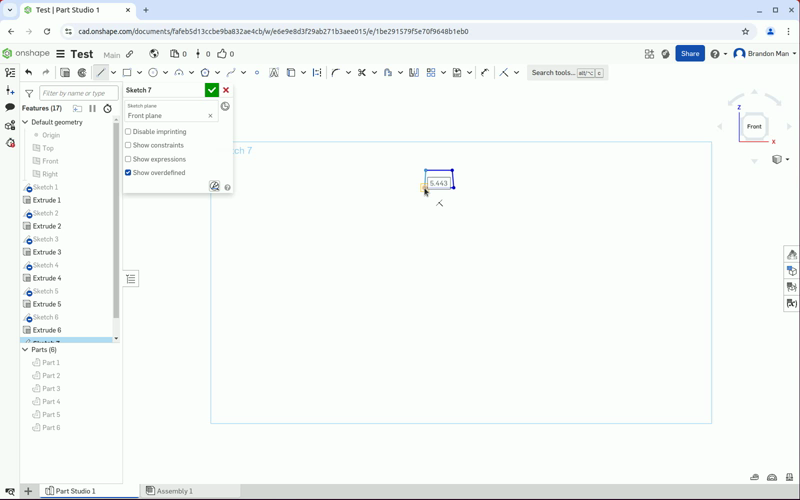
mouse_move(441, 184)
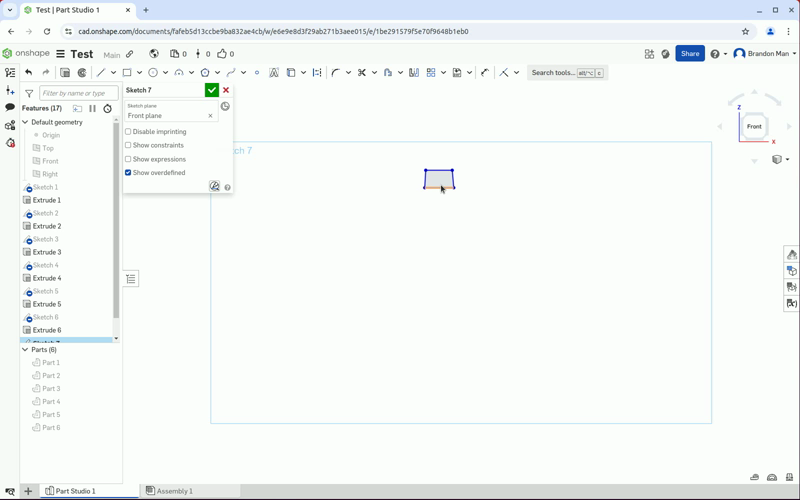
scroll(6)
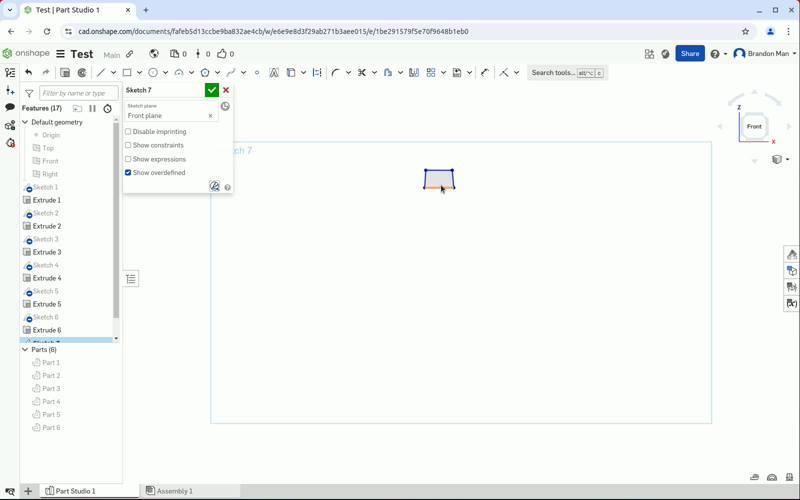
scroll(6)
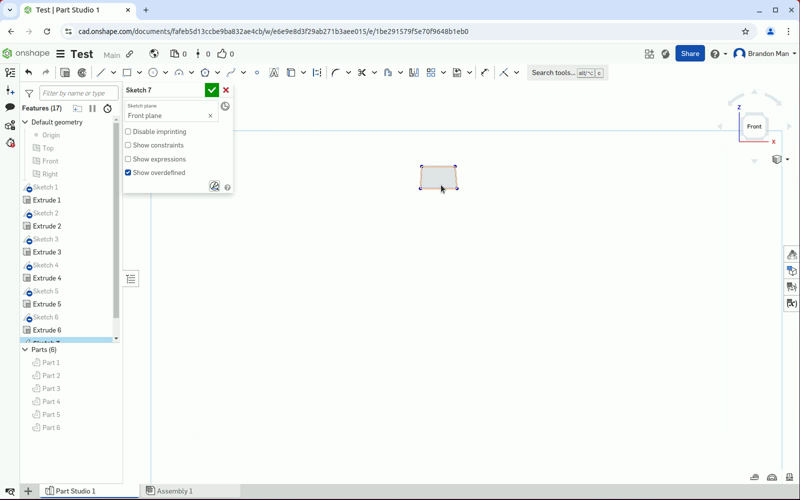
scroll(6)
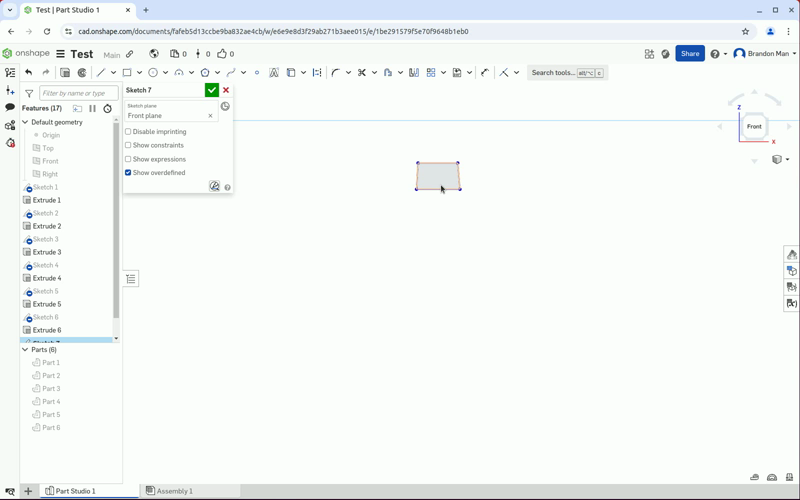
scroll(6)
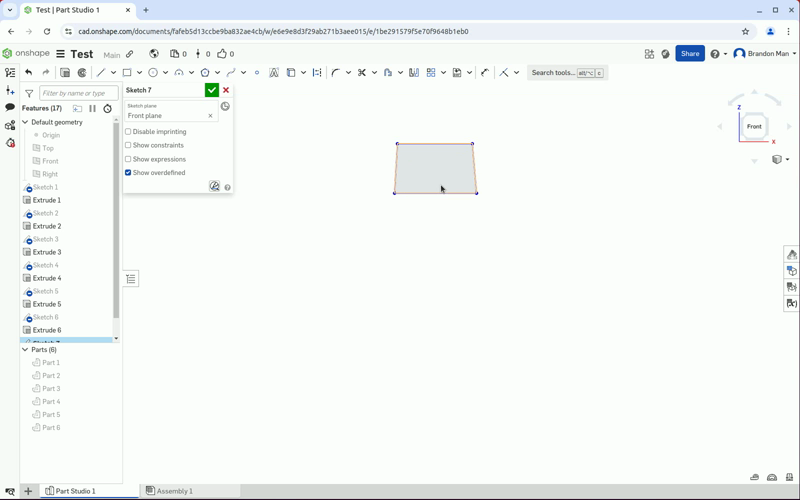
scroll(6)
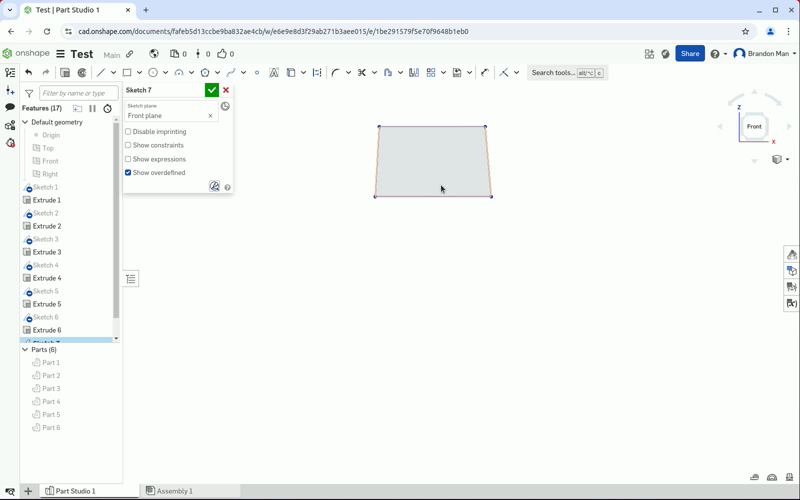
scroll(6)
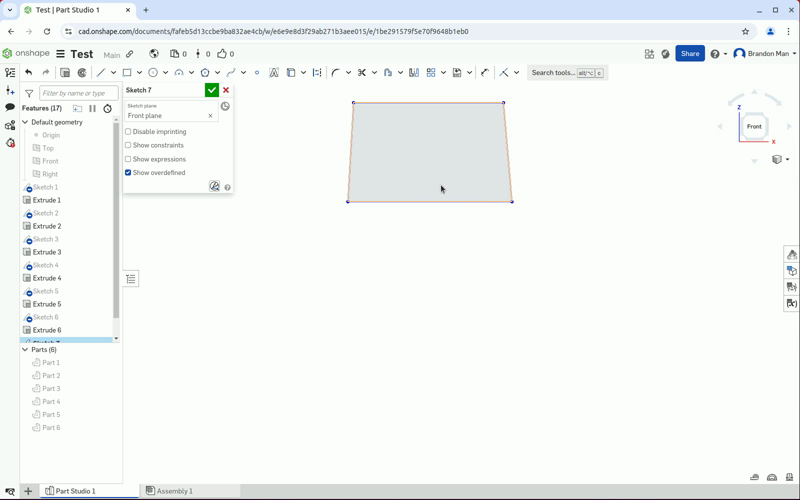
scroll(6)
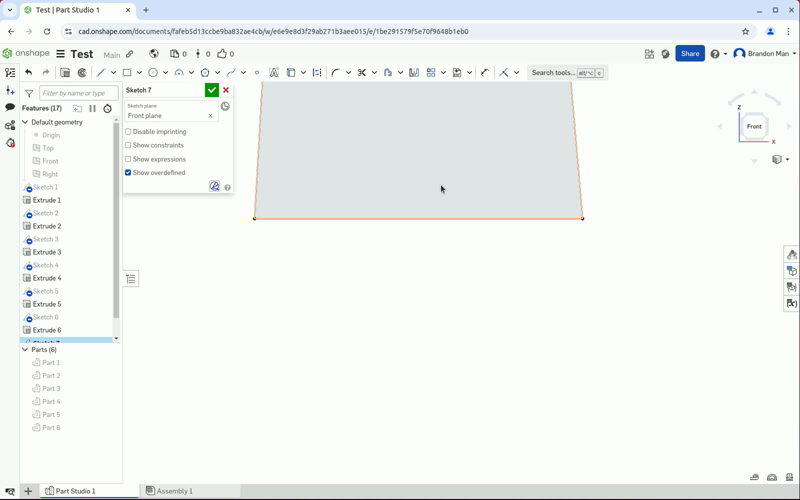
click(441, 184)
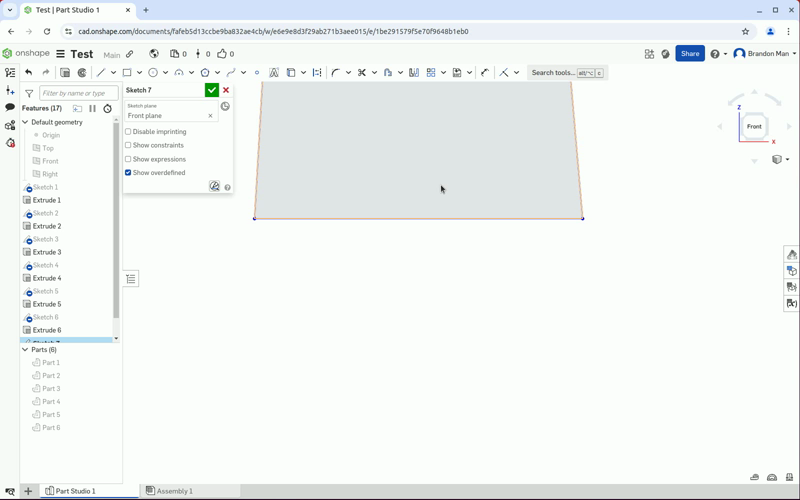
scroll(-6)
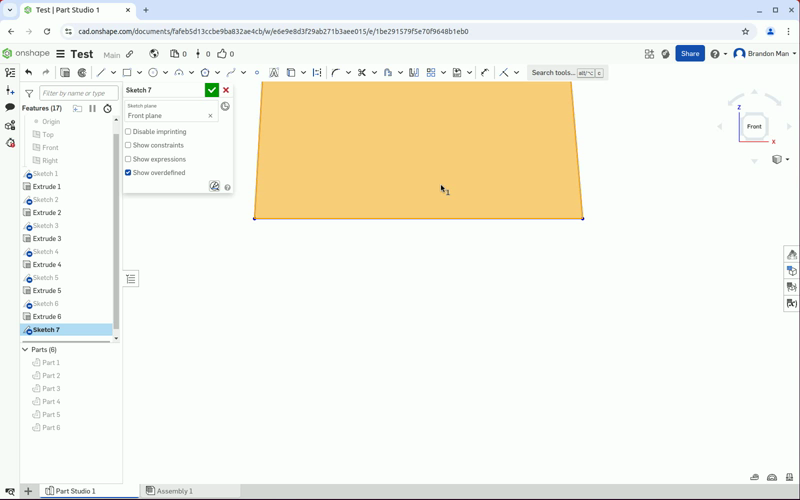
scroll(-6)
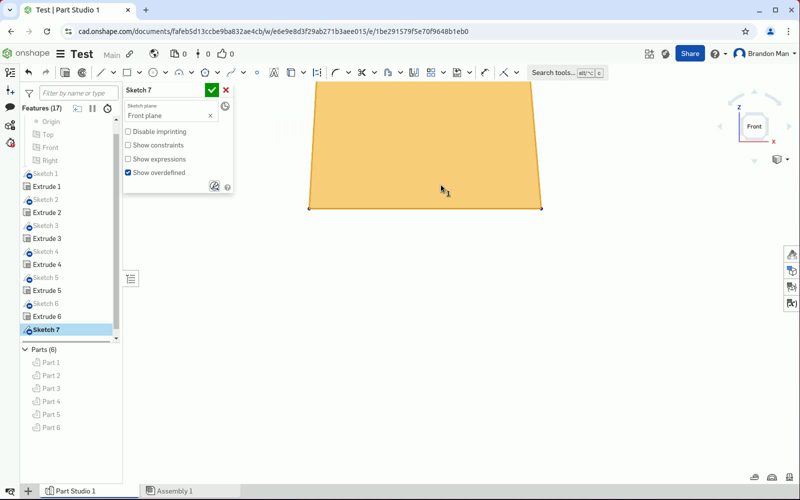
scroll(-6)
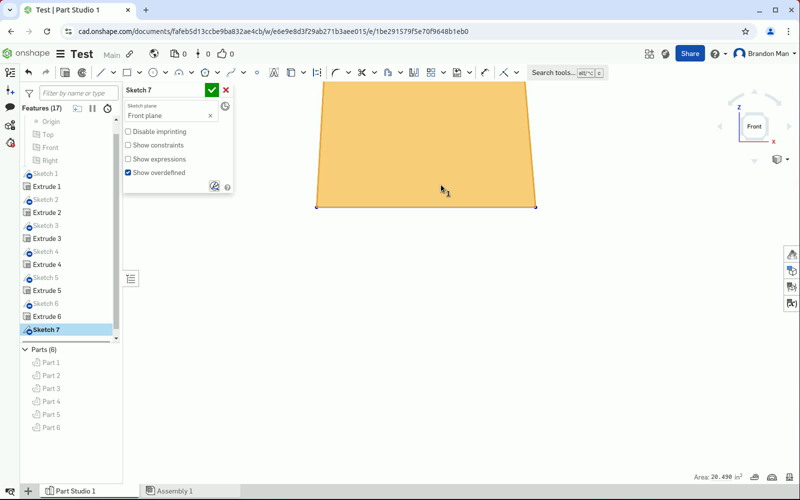
scroll(-6)
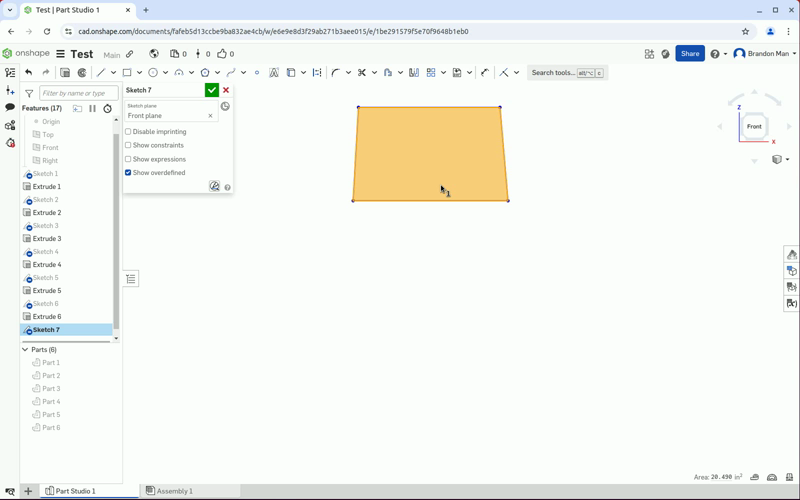
scroll(-6)
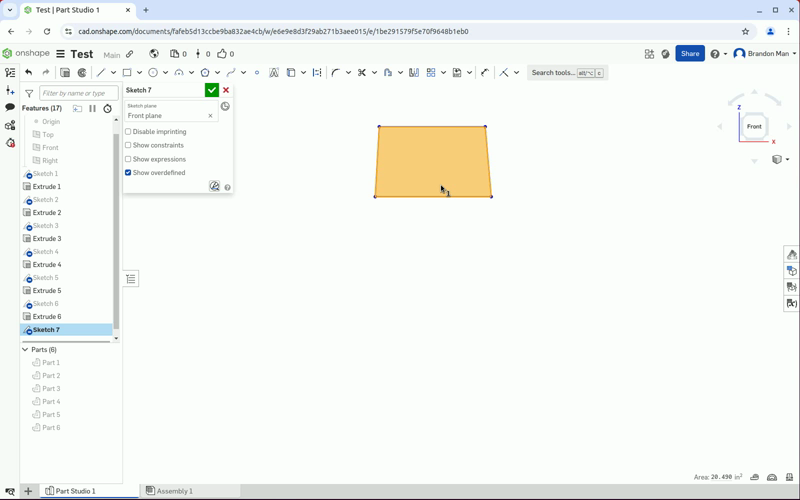
scroll(-6)
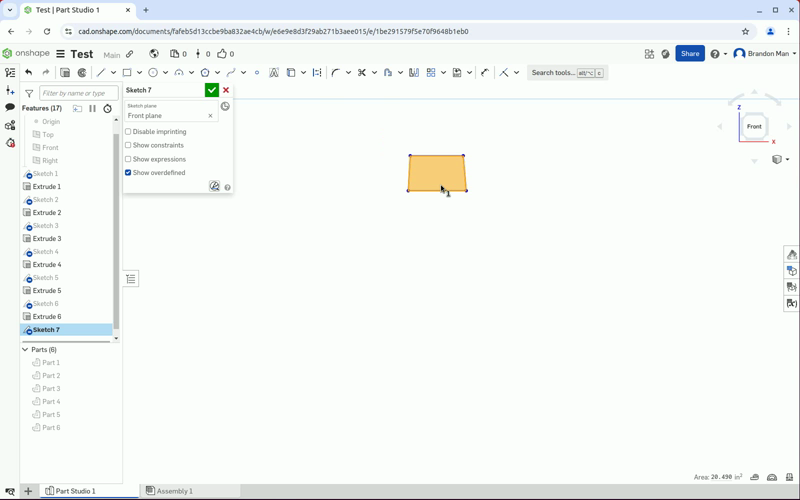
scroll(-6)
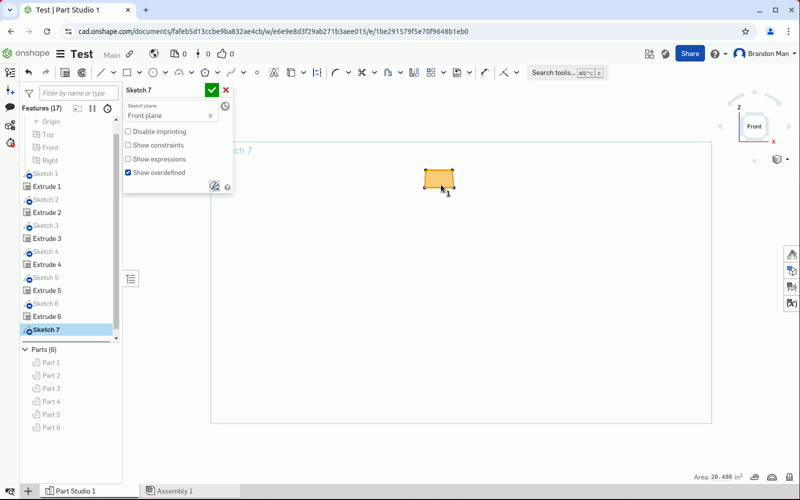
mouse_move(73, 352)
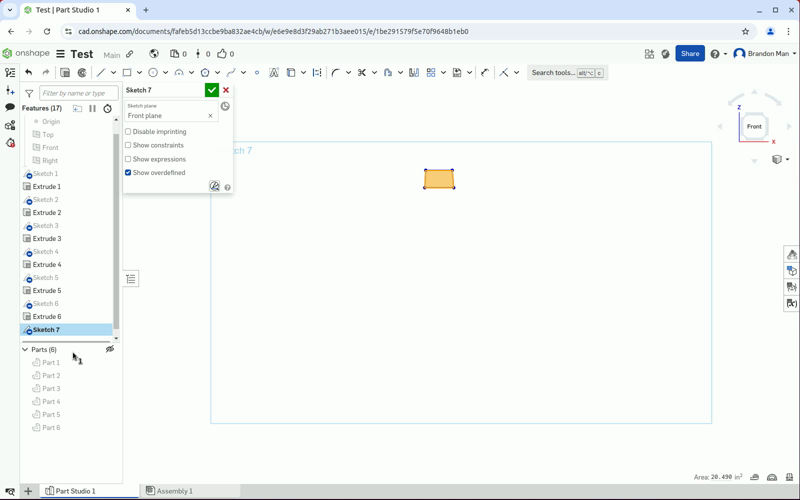
key(shift+y)
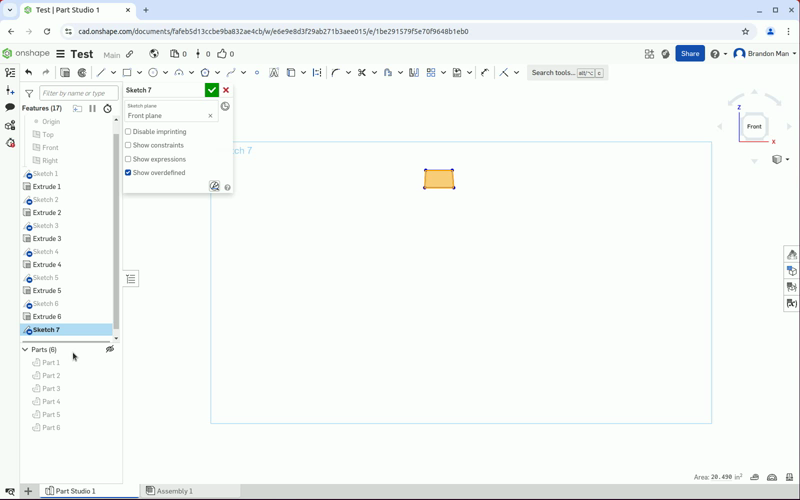
key(shift+e)
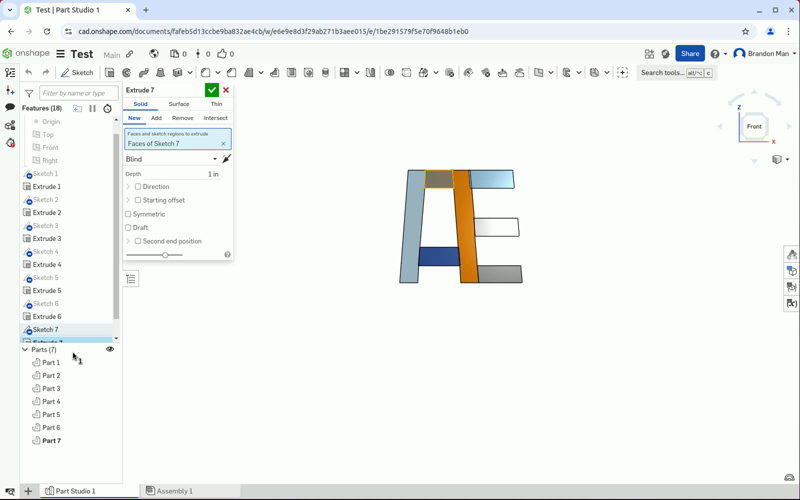
mouse_move(143, 106)
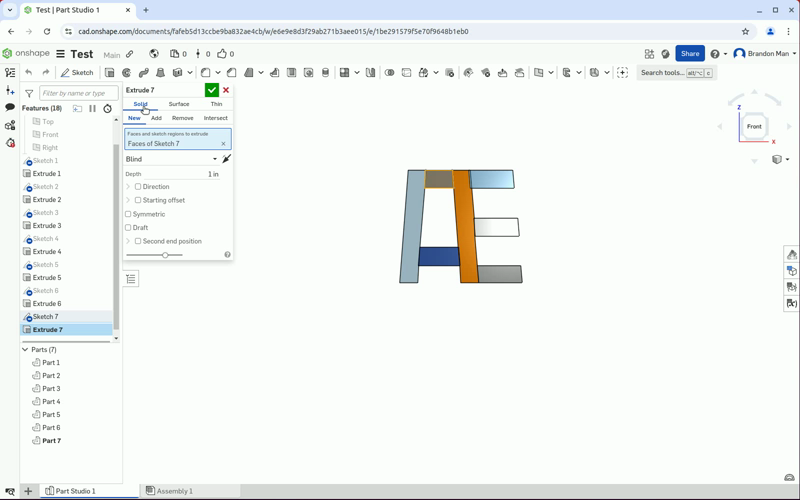
click(143, 106)
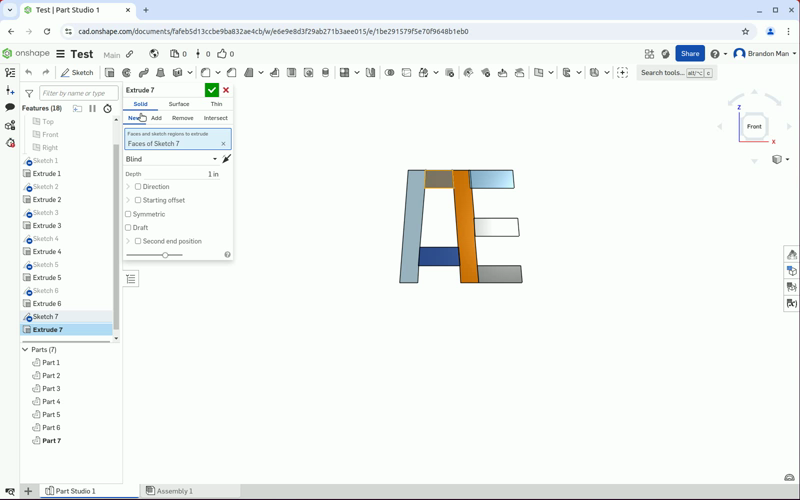
mouse_move(137, 120)
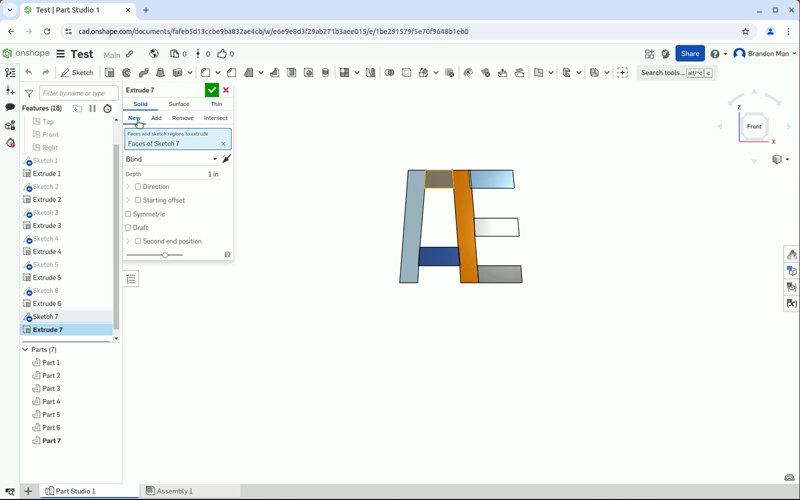
click(137, 120)
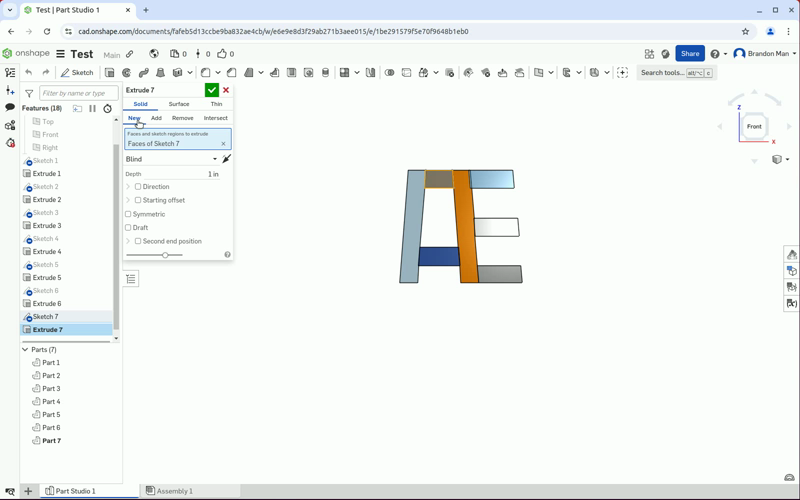
key(tab, 4)
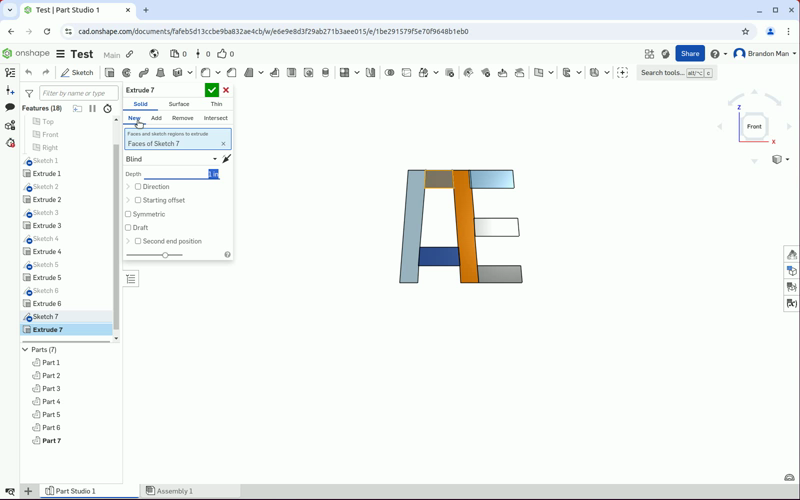
text(0.722)
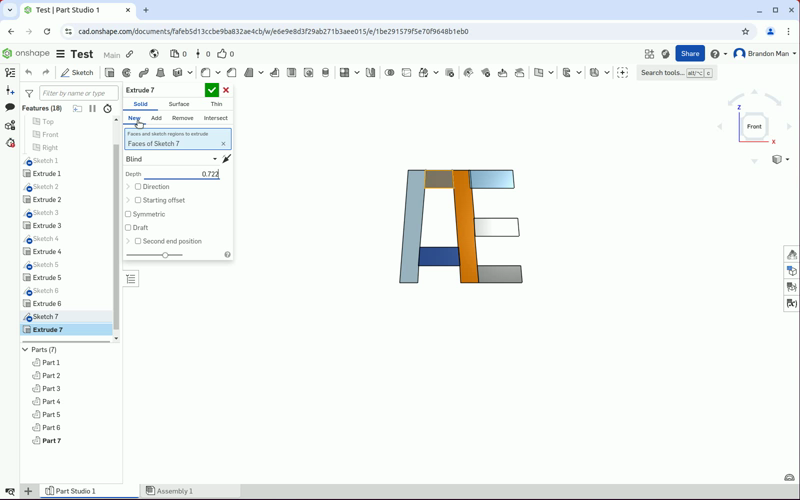
key(enter)
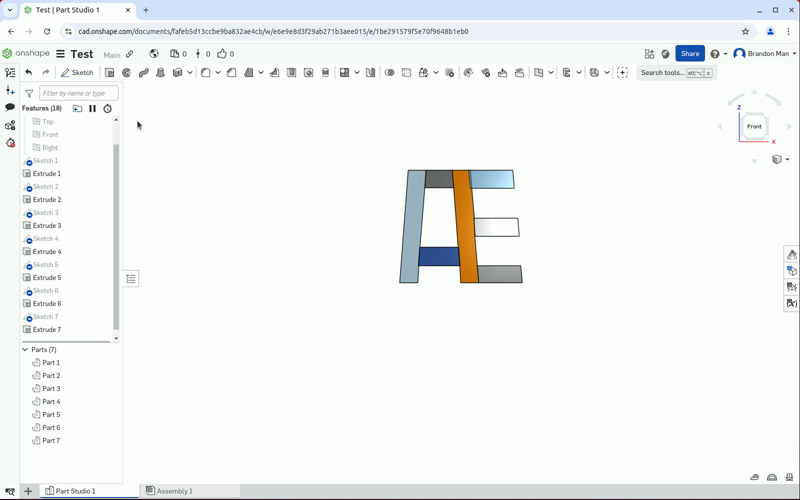
key(shift+h)
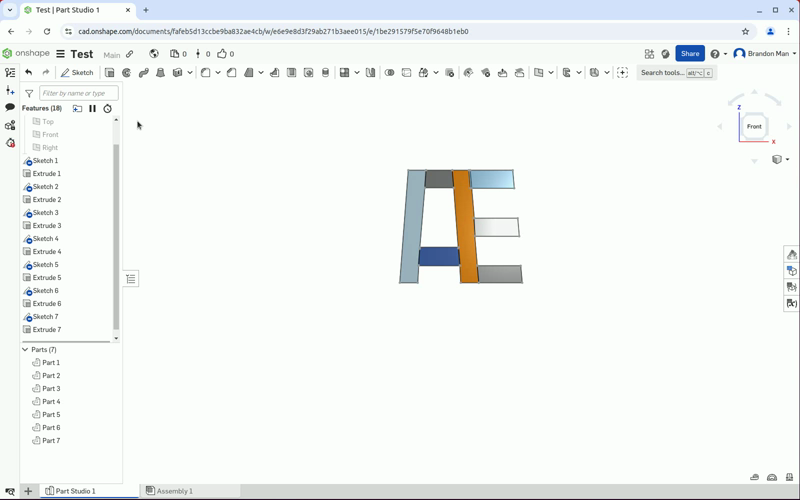
key(shift+h)
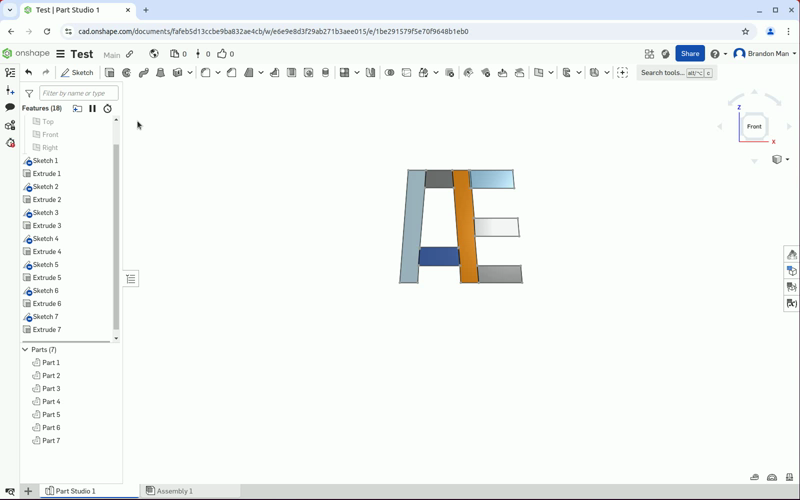
key(shift+7)
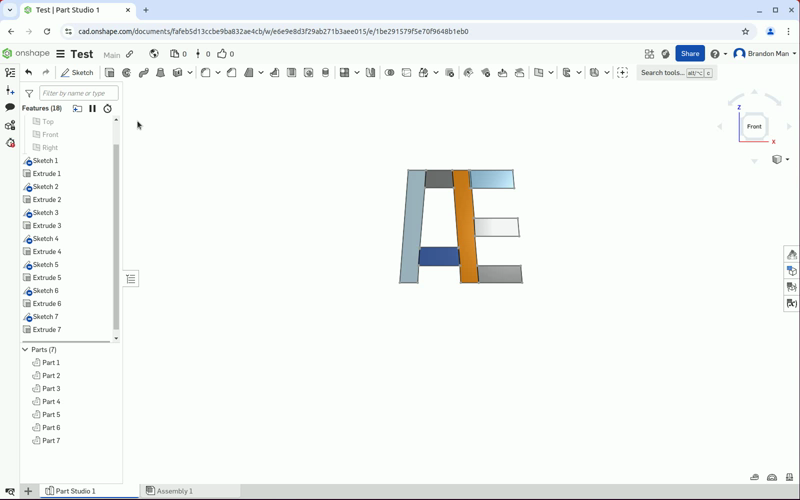
key(left, 2)
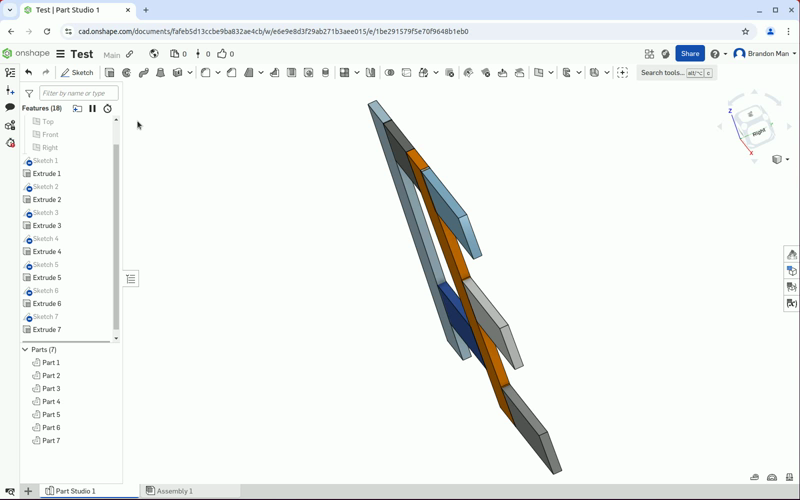
key(down, 2)
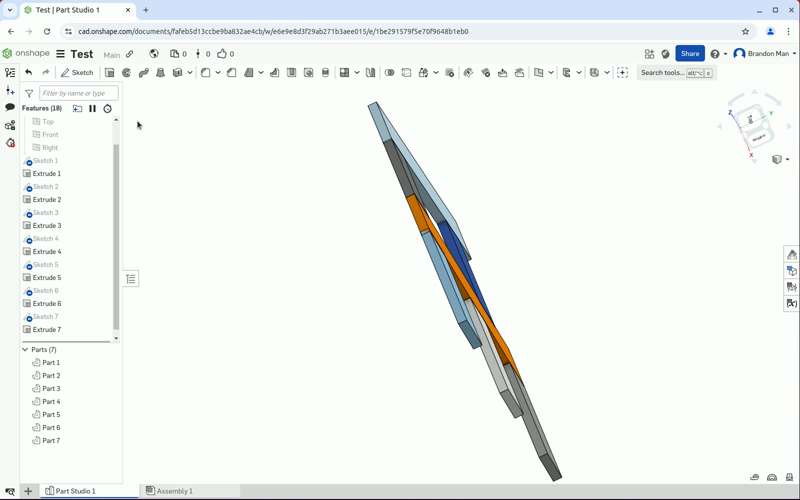
key(up, 2)
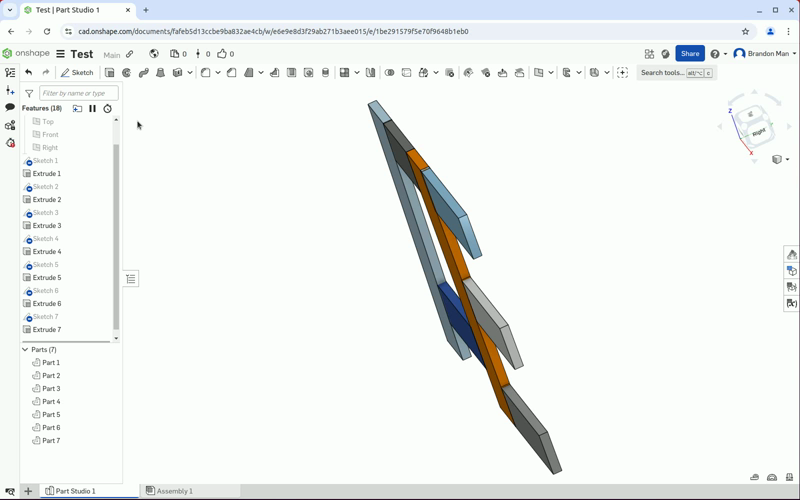
key(right, 2)
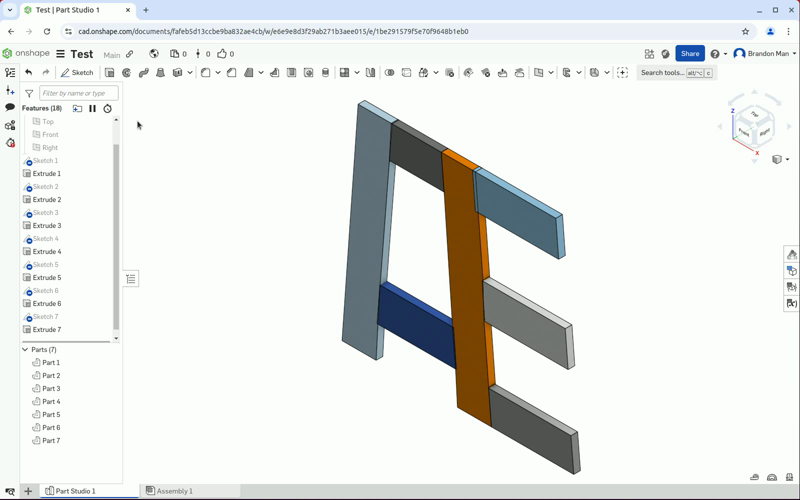
mouse_move(69, 163)
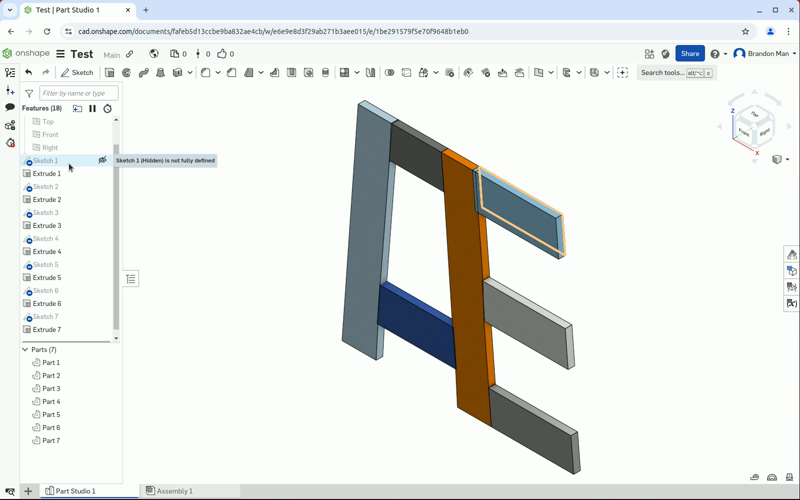
click(69, 163)